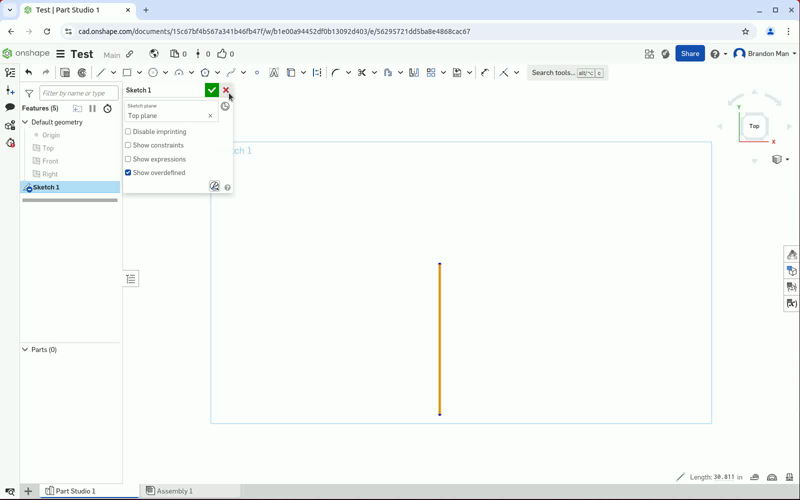
key(shift+h)
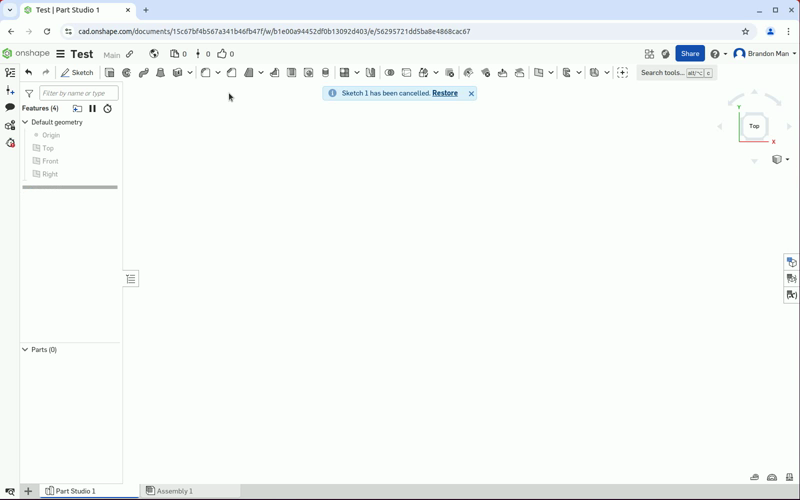
mouse_move(73, 352)
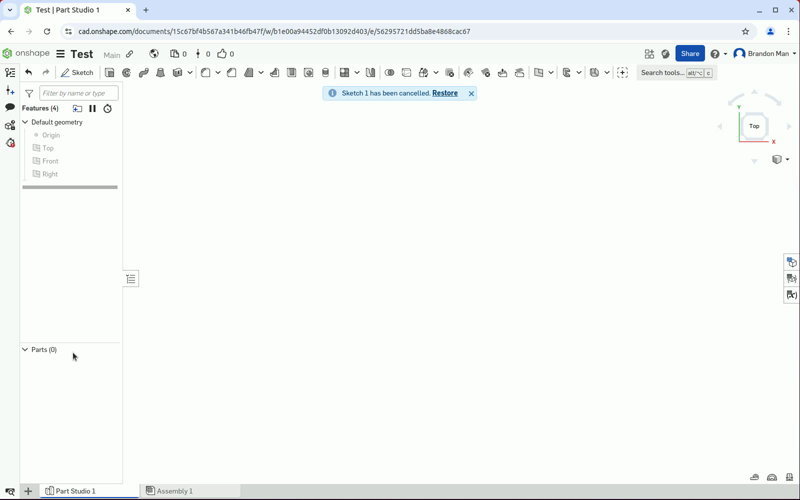
key(y)
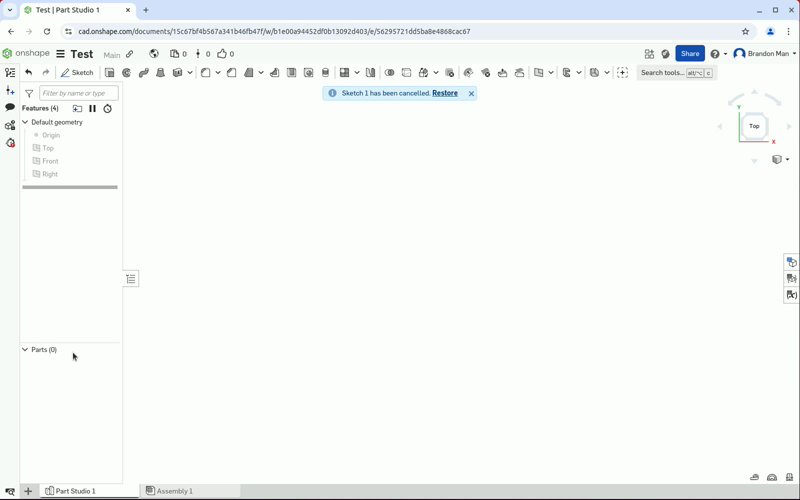
key(shift+p)
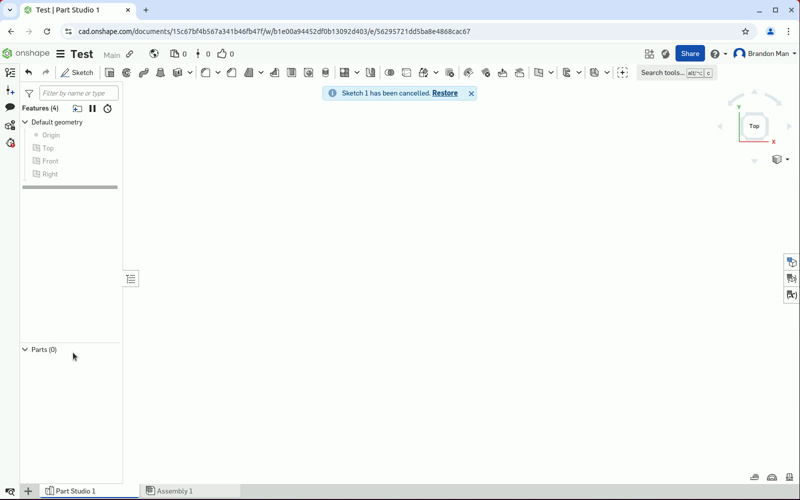
key(space)
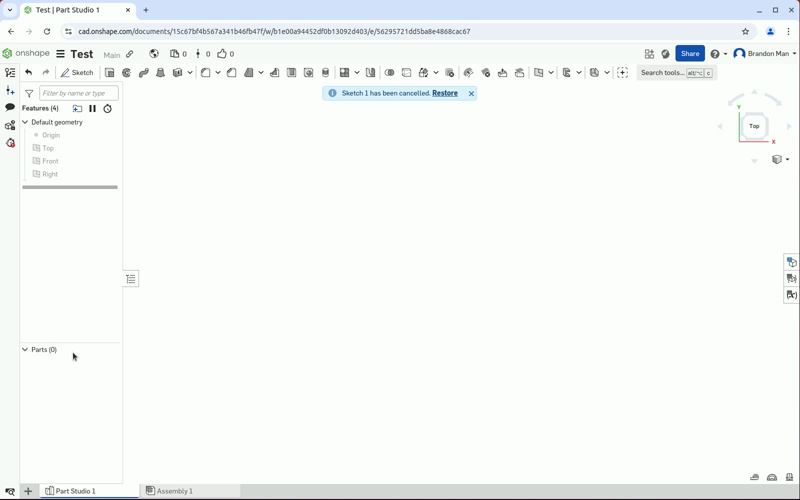
key_down(shift)
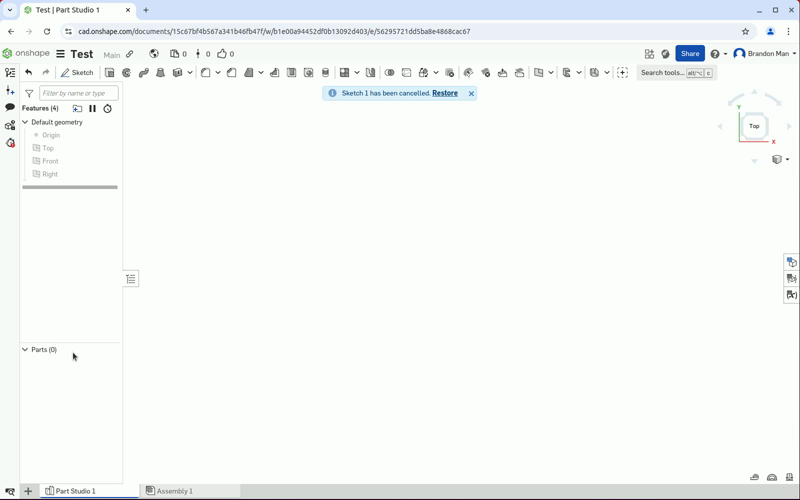
key(up)
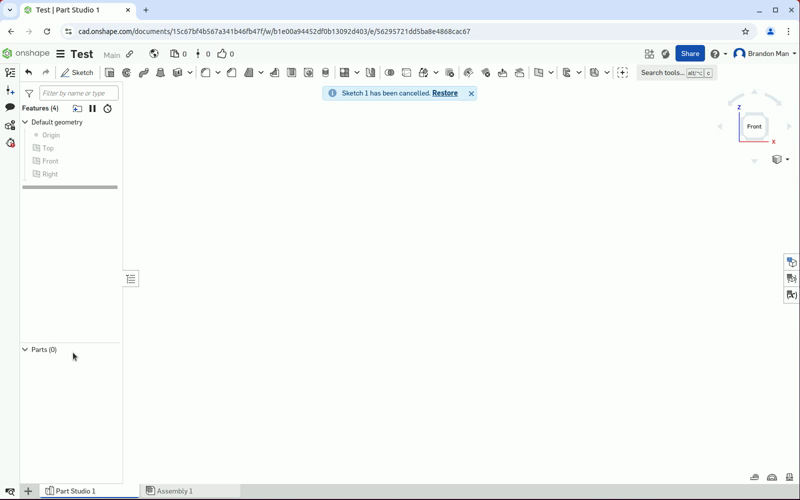
key_up(shift)
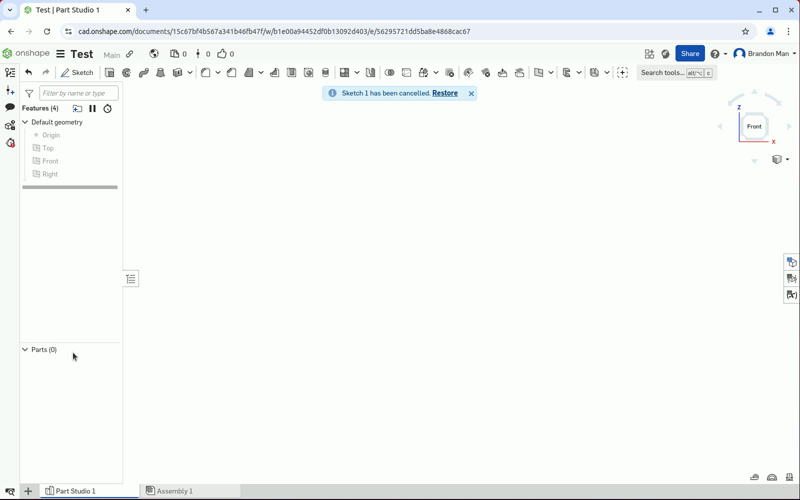
mouse_move(73, 352)
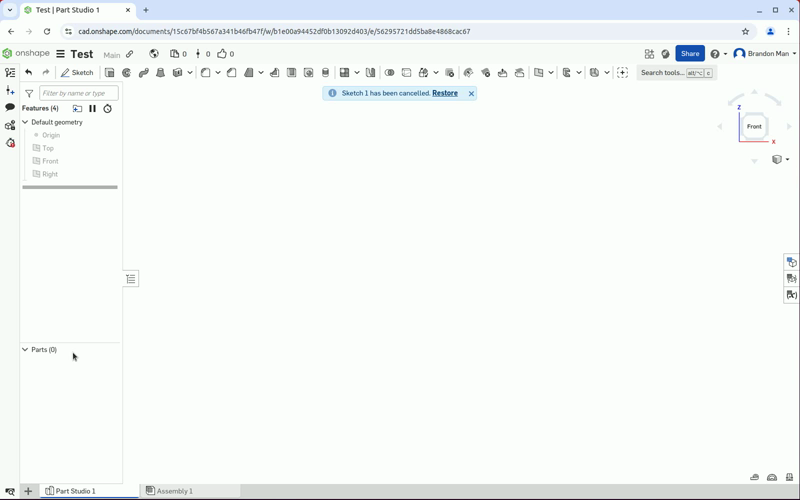
key(shift+y)
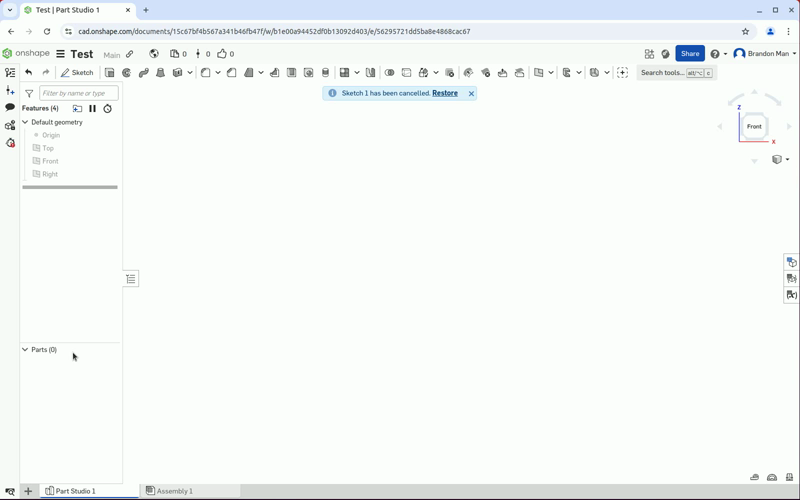
key(shift+s)
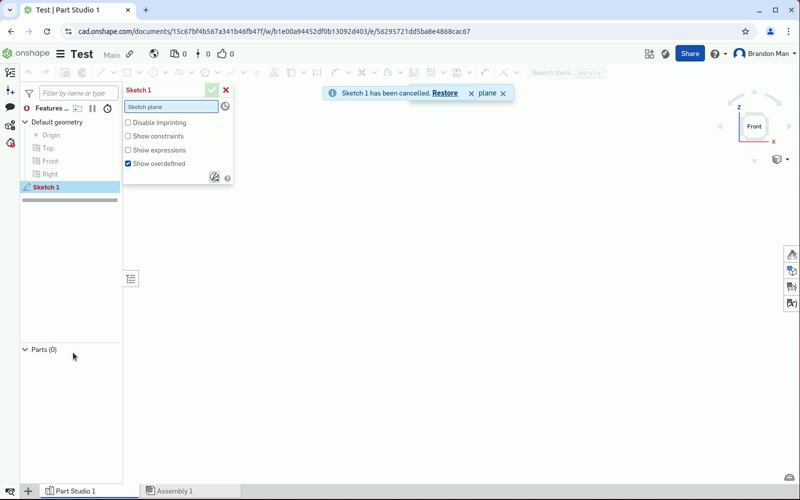
mouse_move(73, 163)
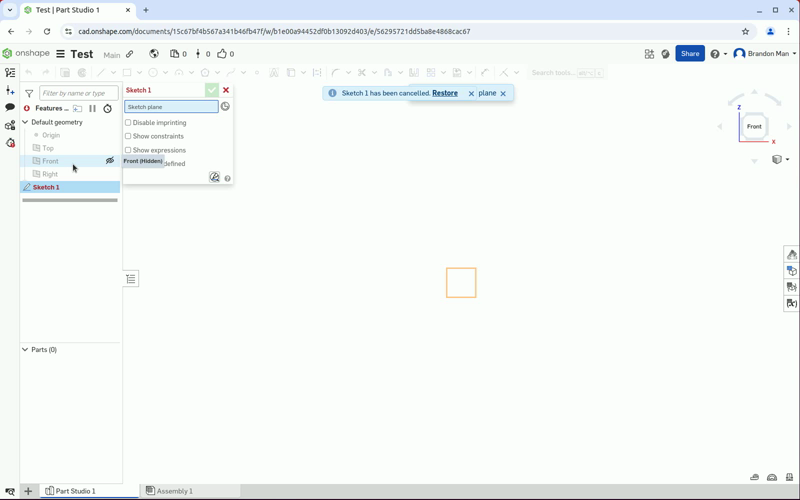
click(73, 163)
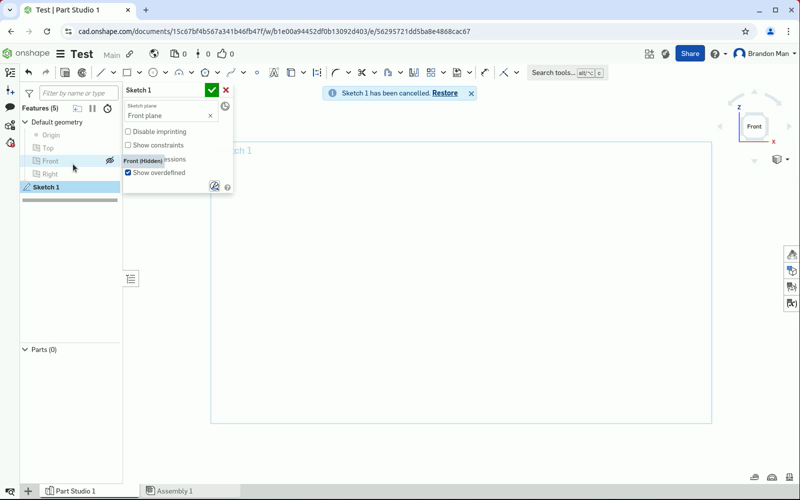
mouse_move(73, 352)
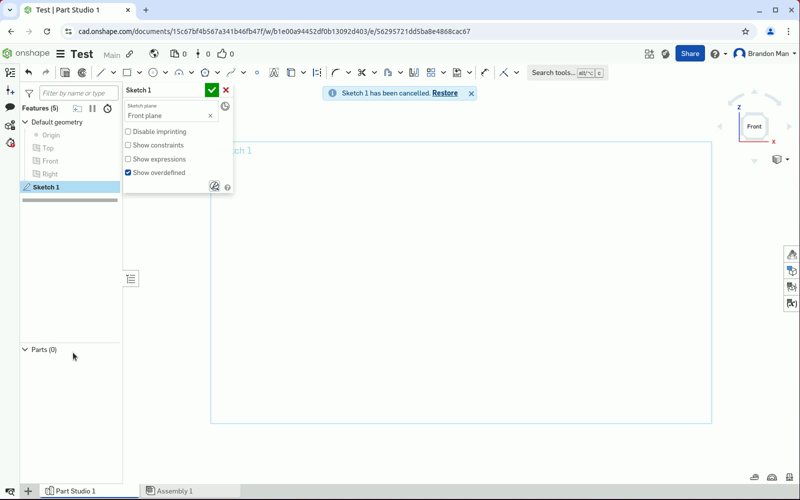
key(y)
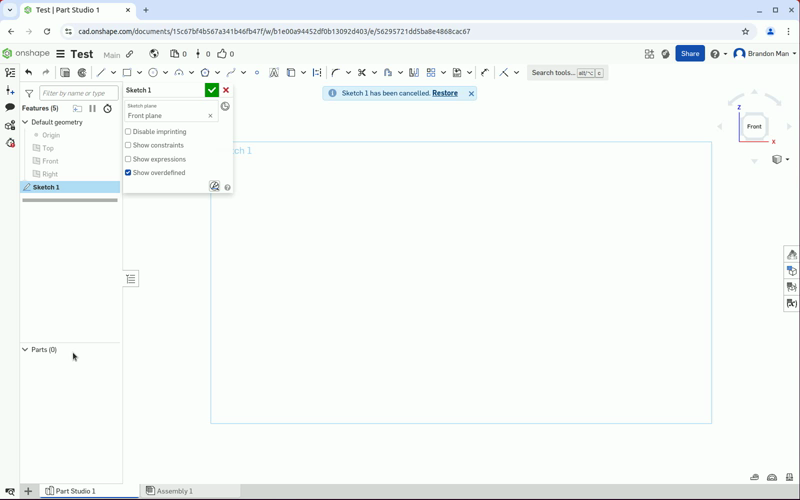
key(c)
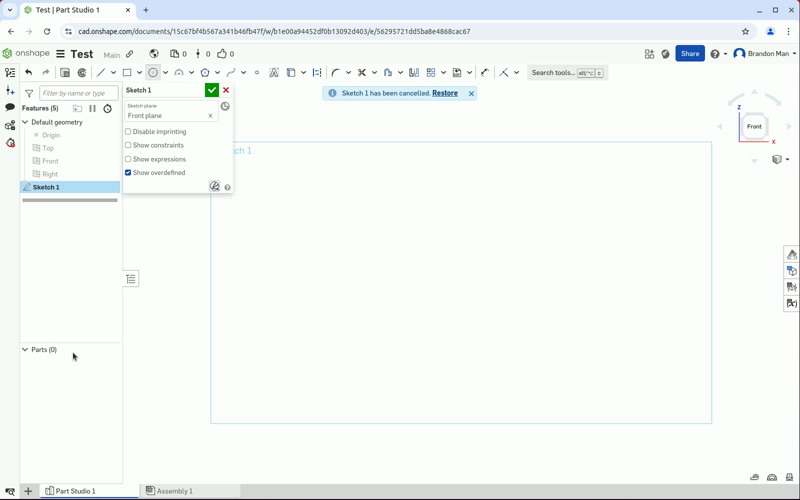
key_down(shift)
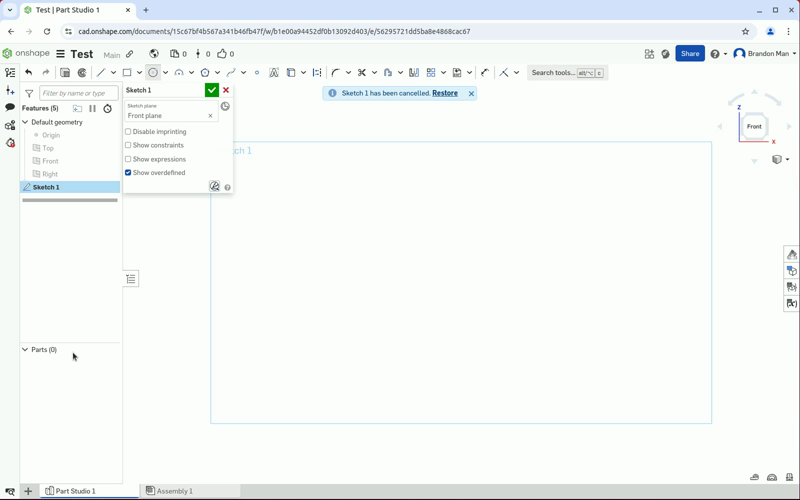
mouse_move(461, 282)
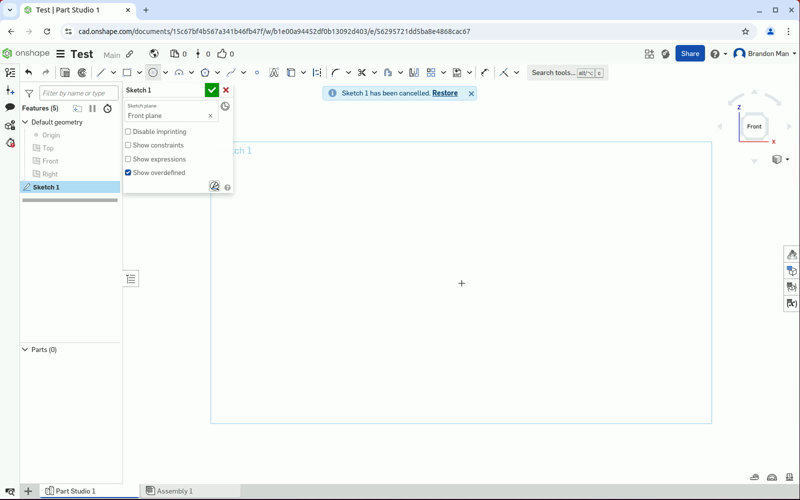
click(461, 282)
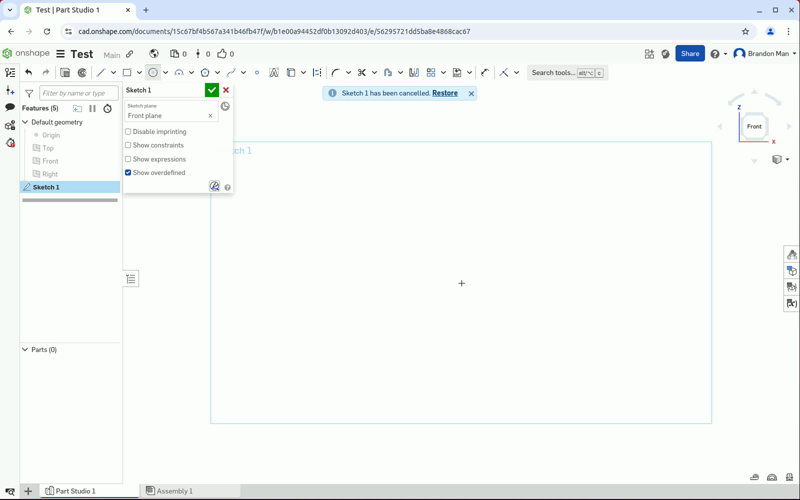
key_up(shift)
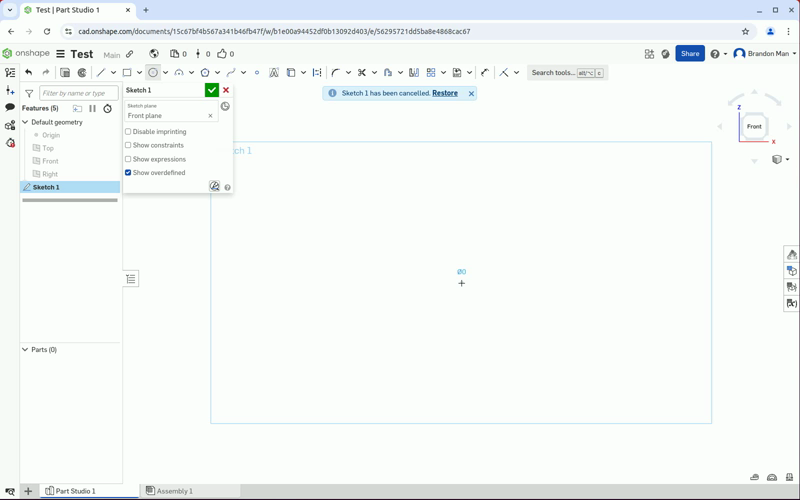
mouse_move(559, 282)
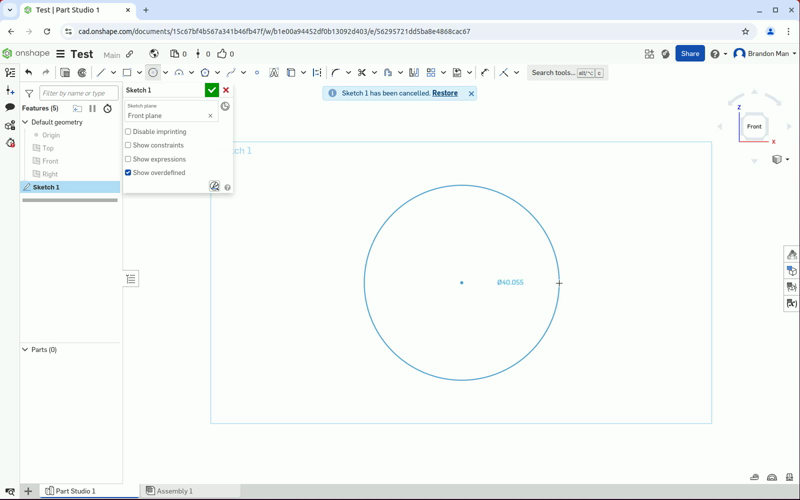
click(559, 282)
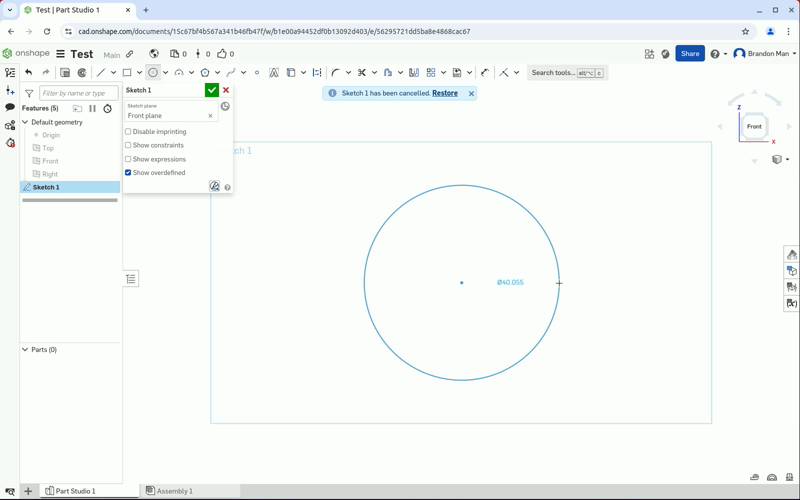
key(esc)
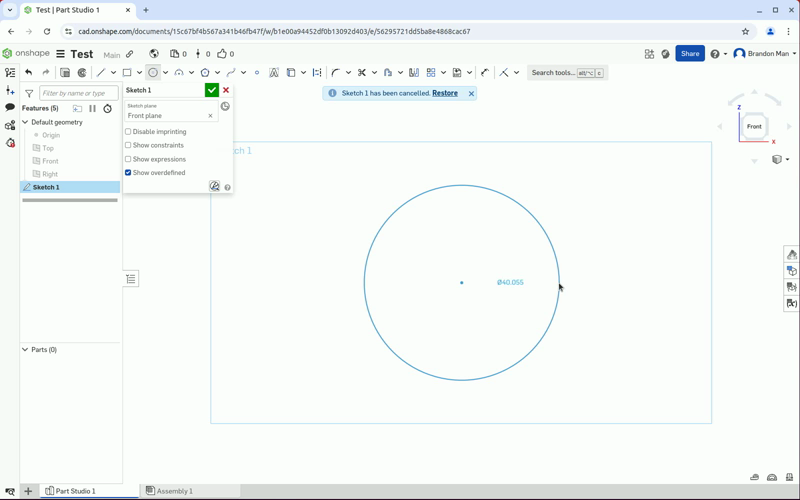
key(c)
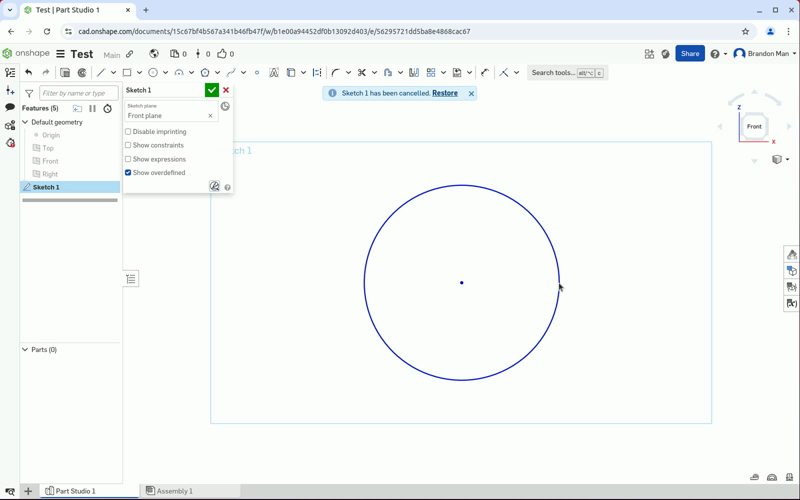
key_down(shift)
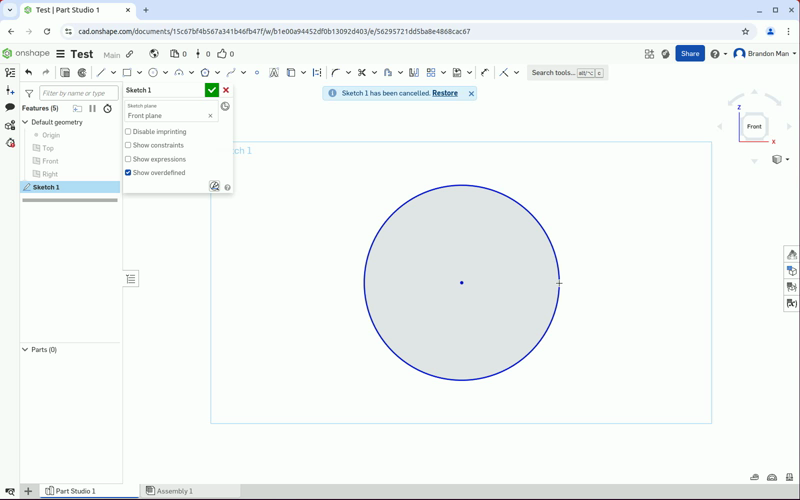
mouse_move(395, 282)
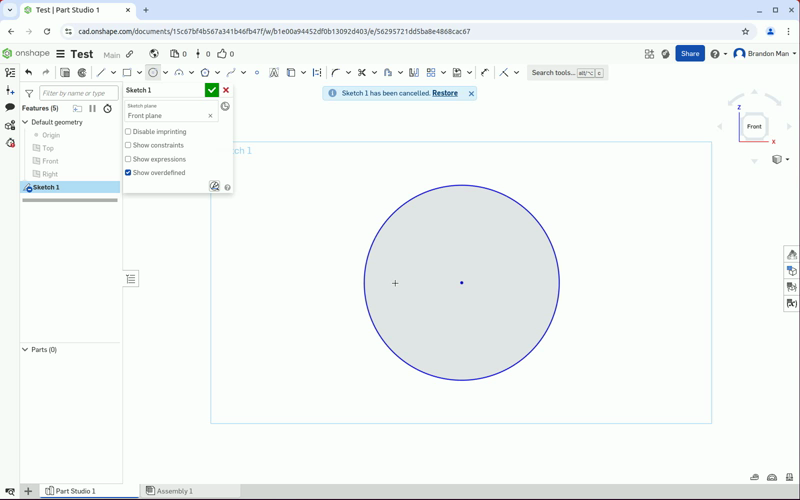
click(395, 282)
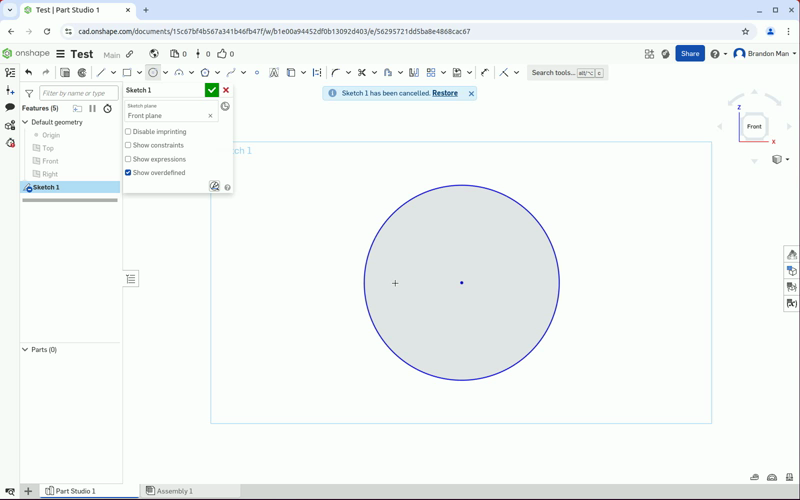
key_up(shift)
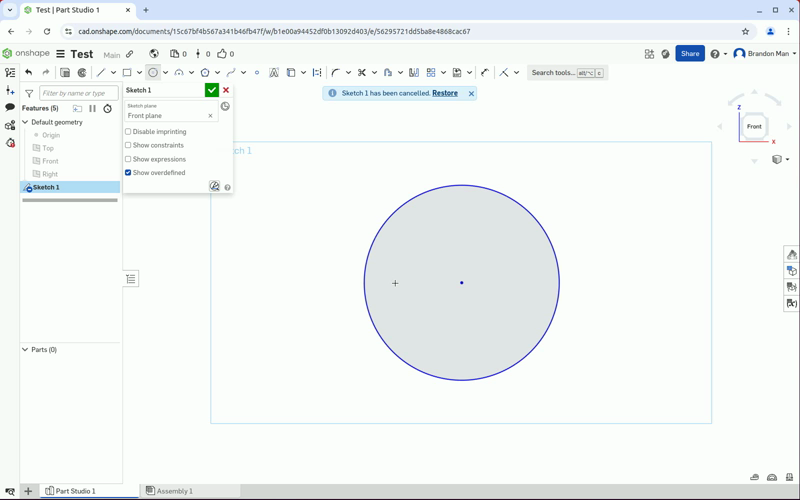
mouse_move(421, 282)
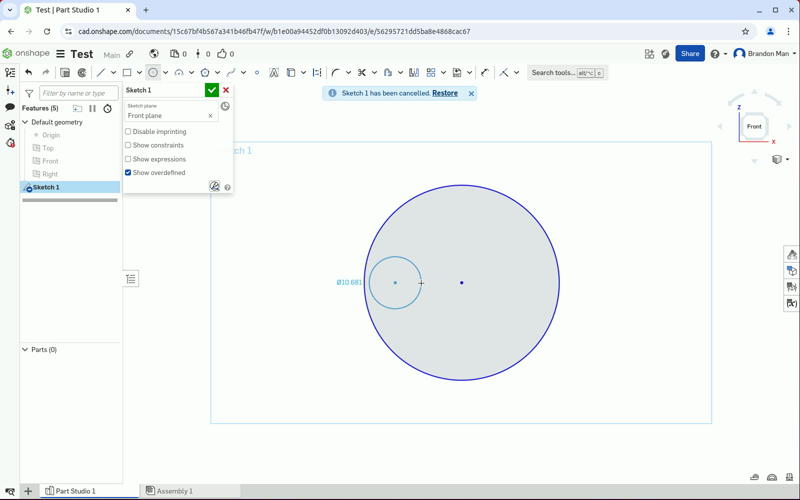
click(421, 282)
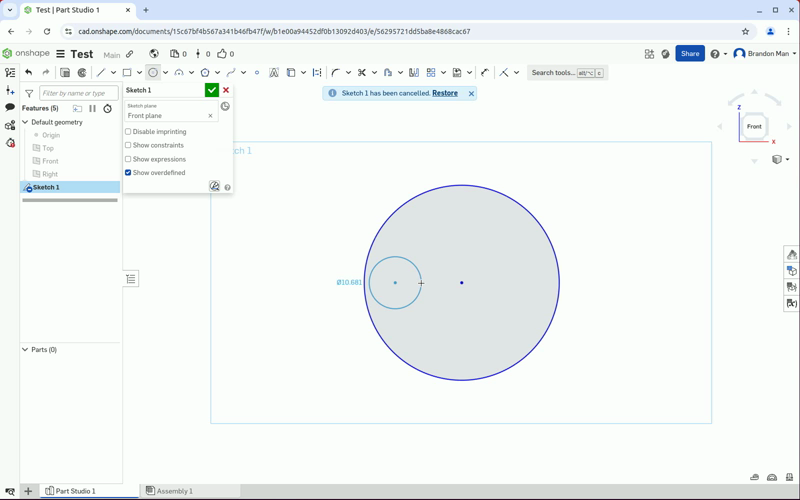
key(esc)
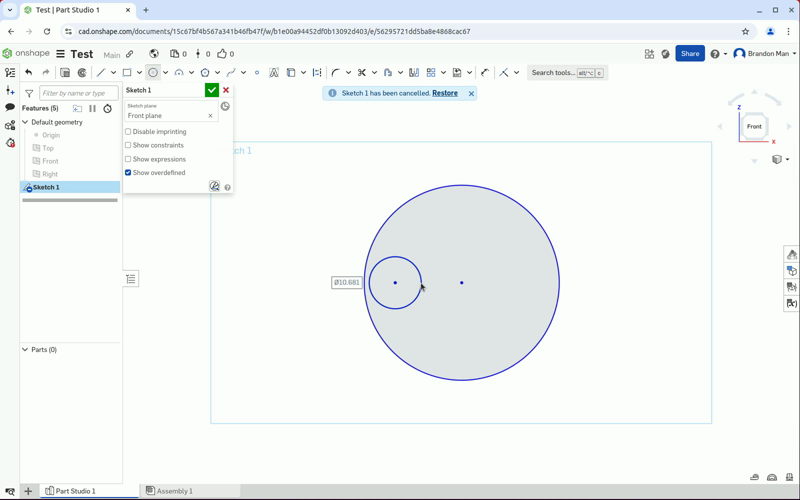
key(c)
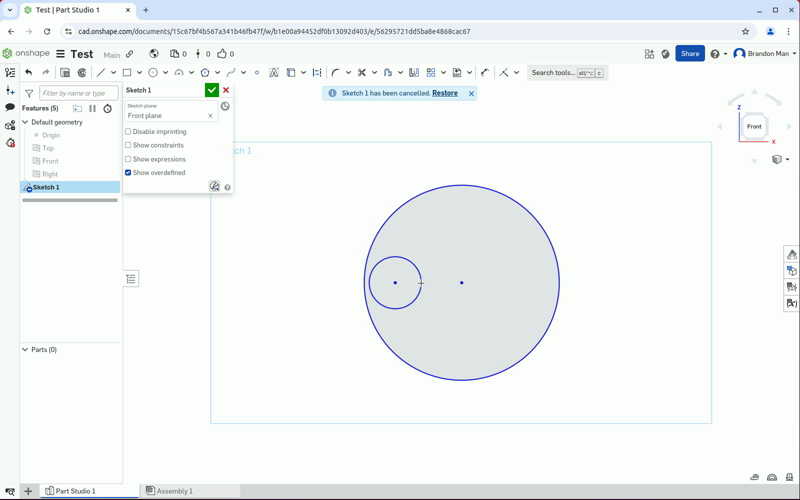
key_down(shift)
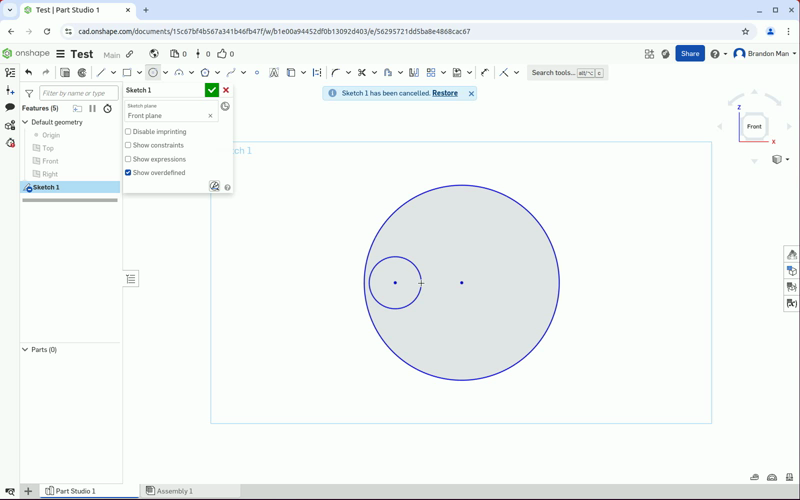
mouse_move(461, 282)
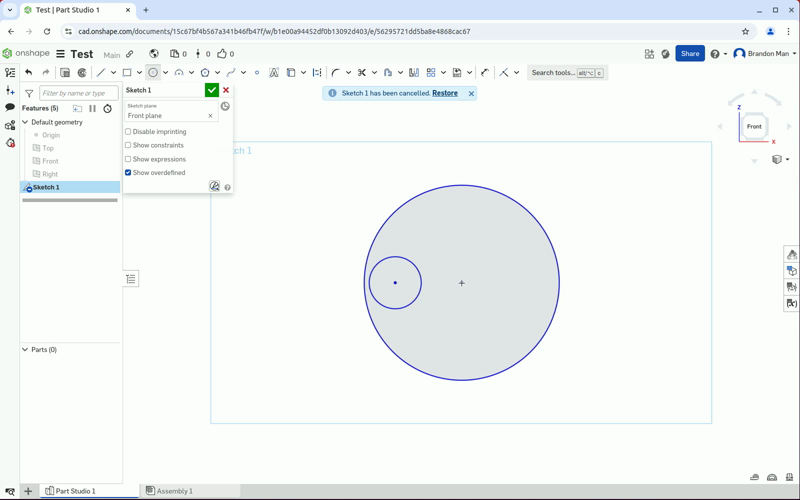
click(461, 282)
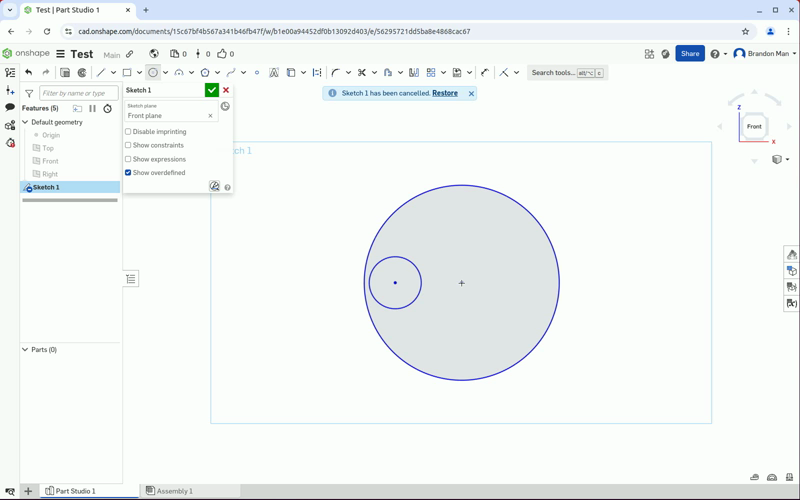
key_up(shift)
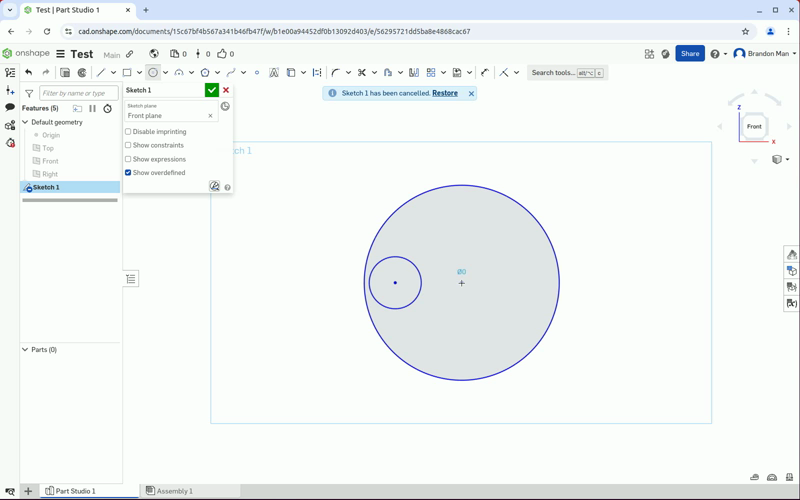
mouse_move(494, 282)
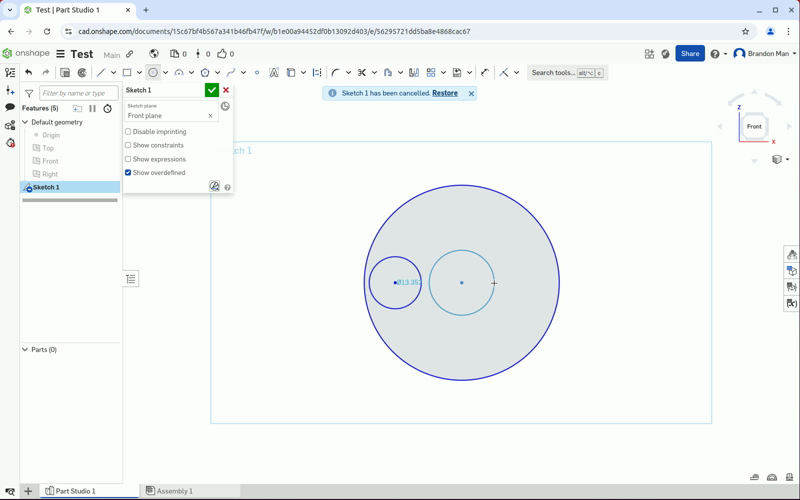
click(494, 282)
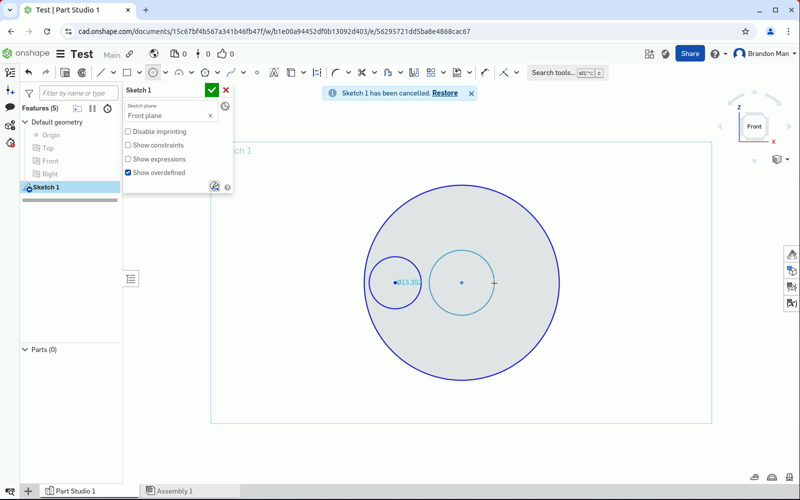
key(esc)
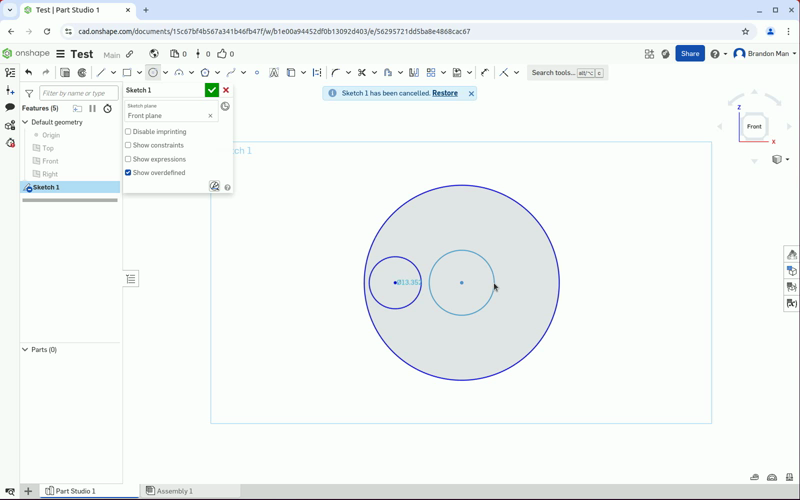
key(c)
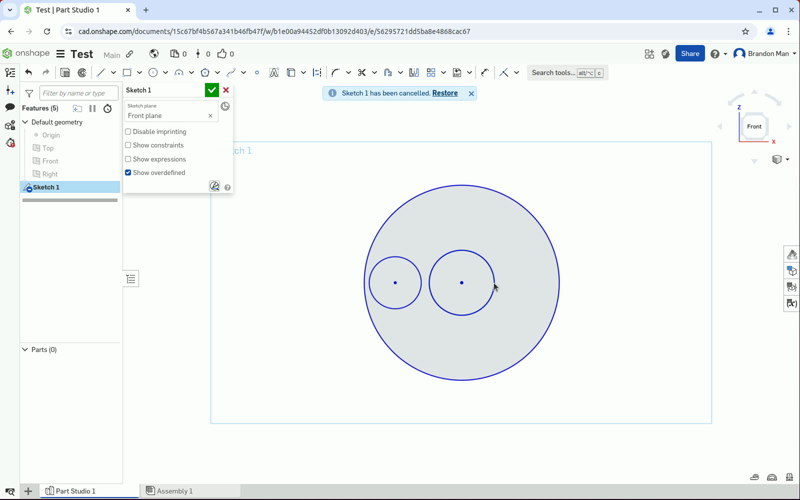
key_down(shift)
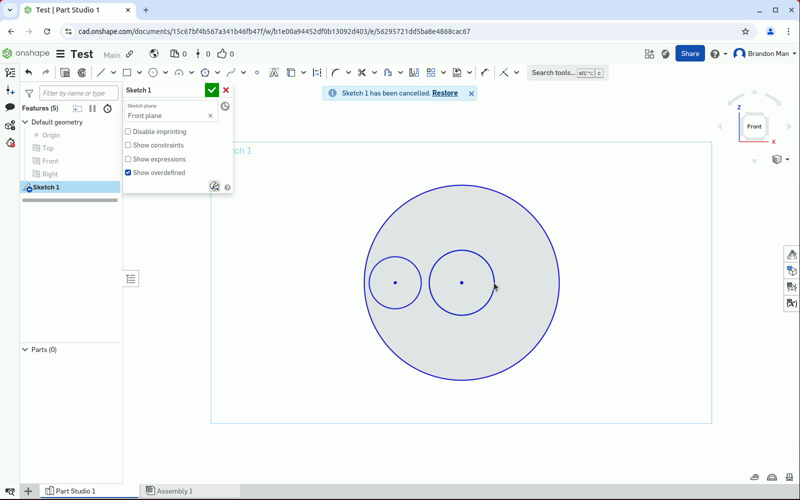
mouse_move(461, 349)
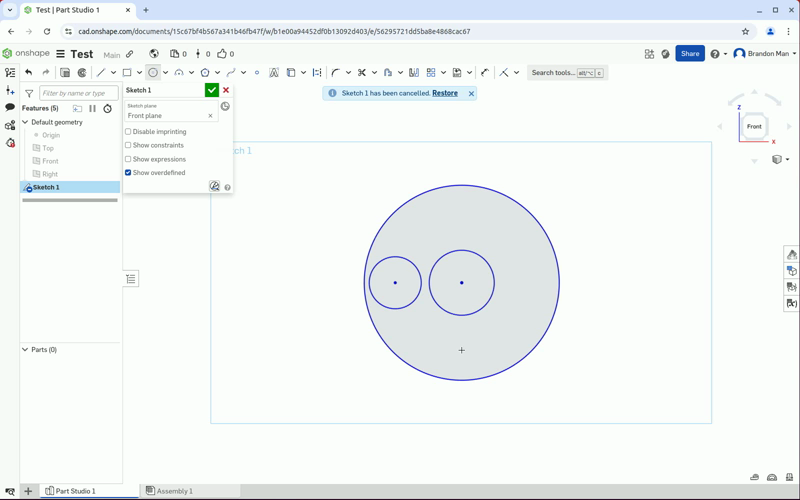
click(461, 349)
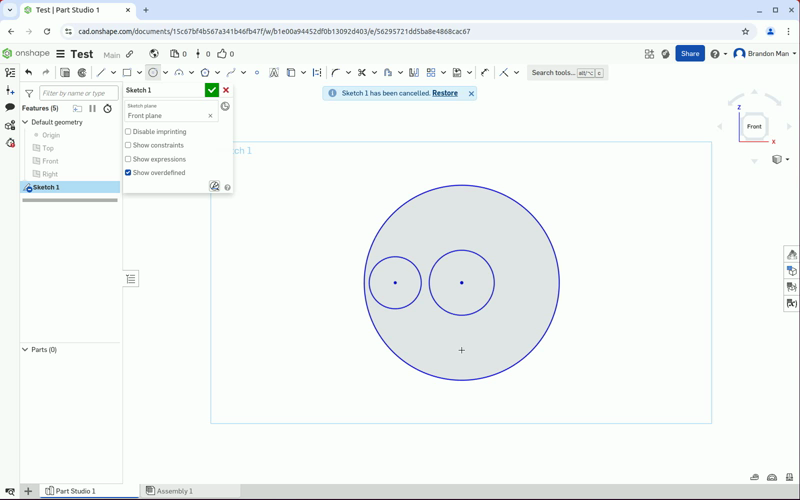
key_up(shift)
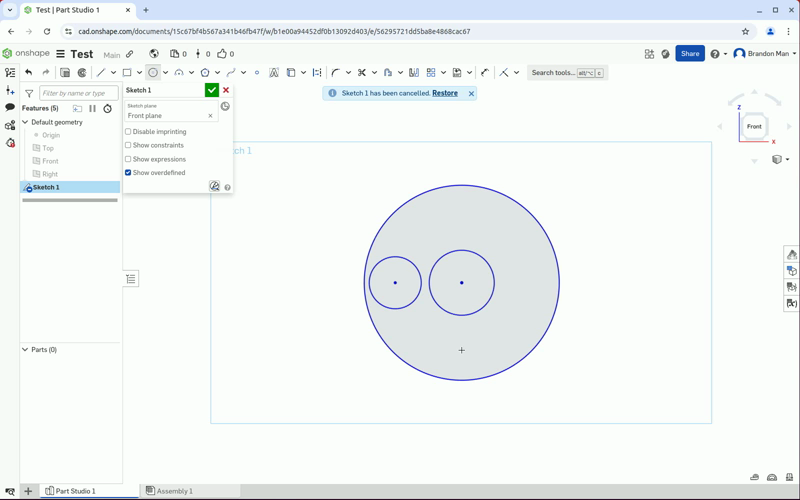
mouse_move(488, 349)
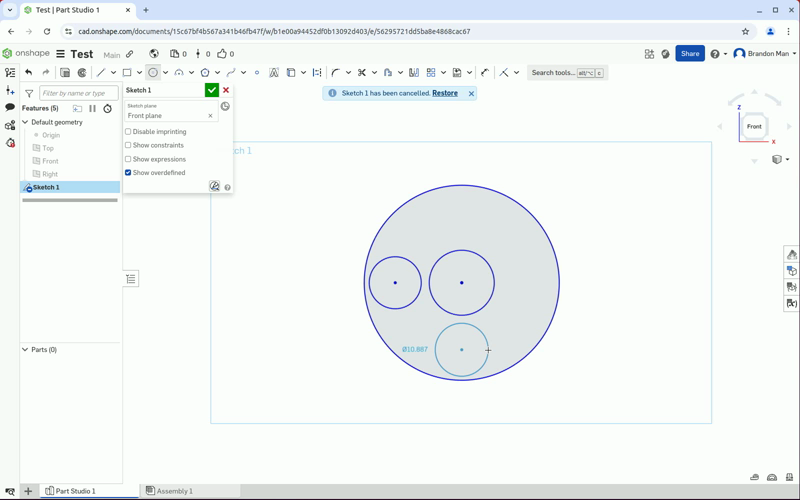
click(488, 349)
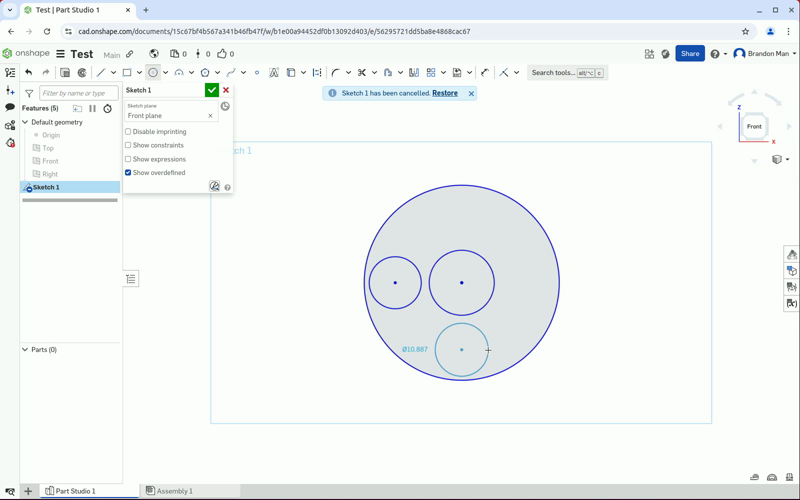
key(esc)
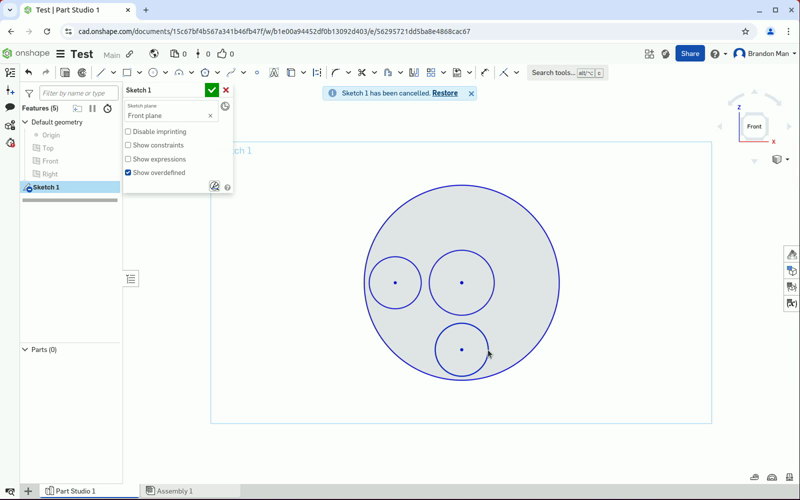
key(c)
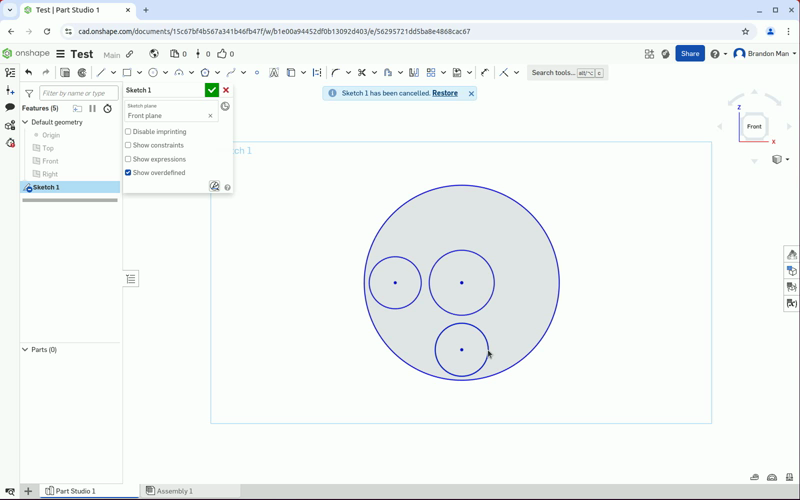
key_down(shift)
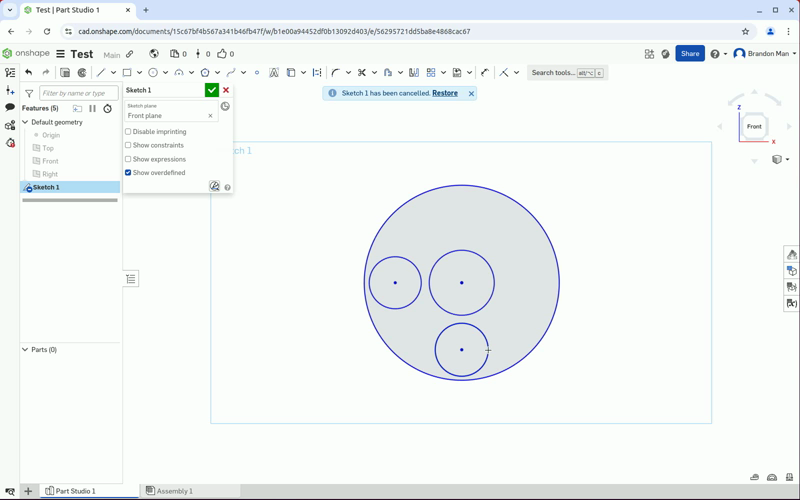
mouse_move(461, 216)
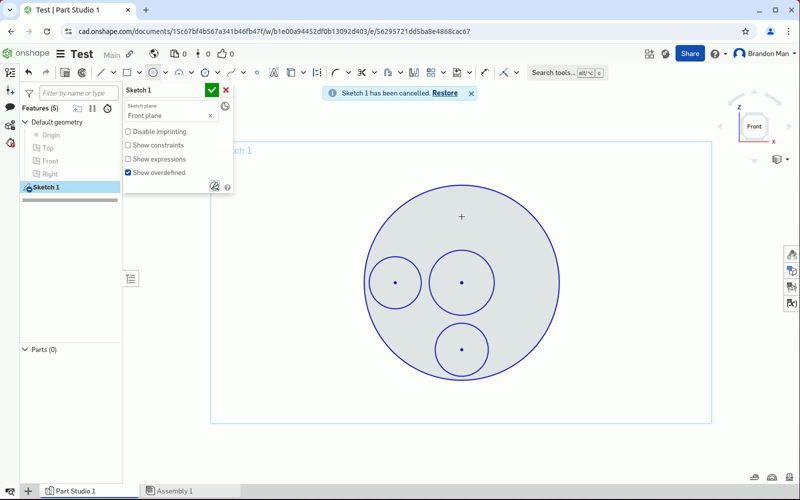
click(461, 216)
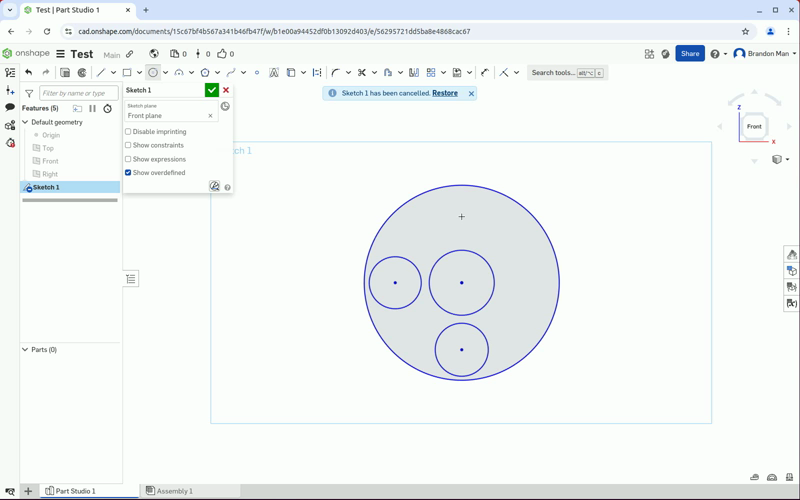
key_up(shift)
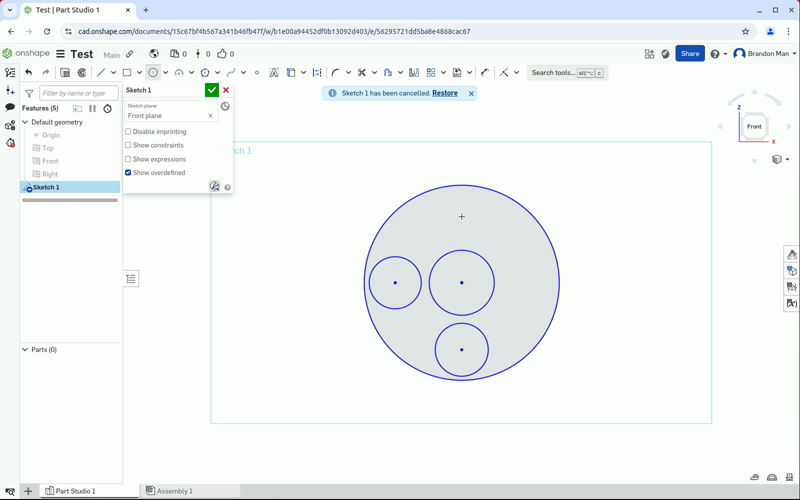
mouse_move(488, 216)
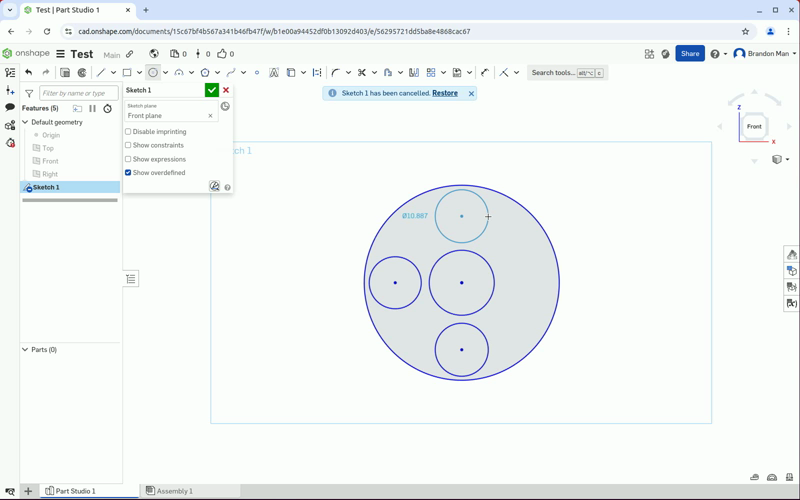
click(488, 216)
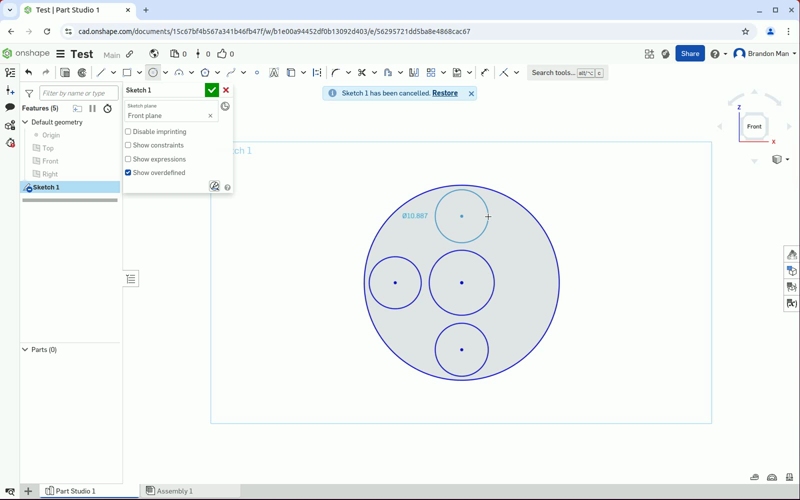
key(esc)
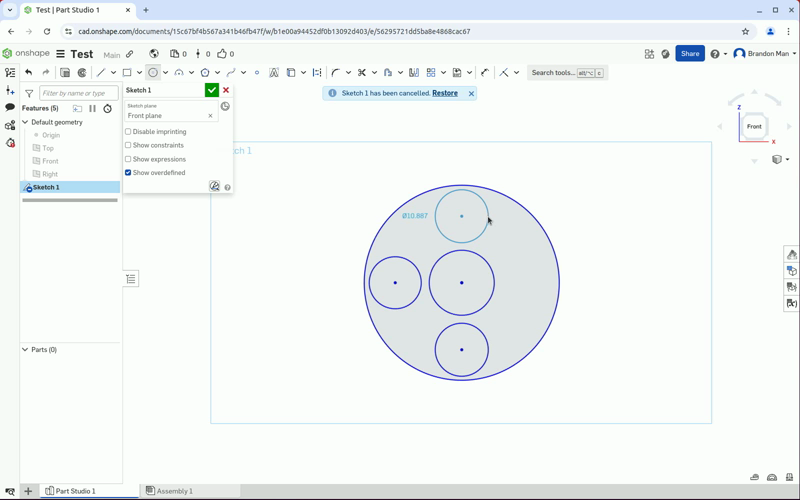
key(c)
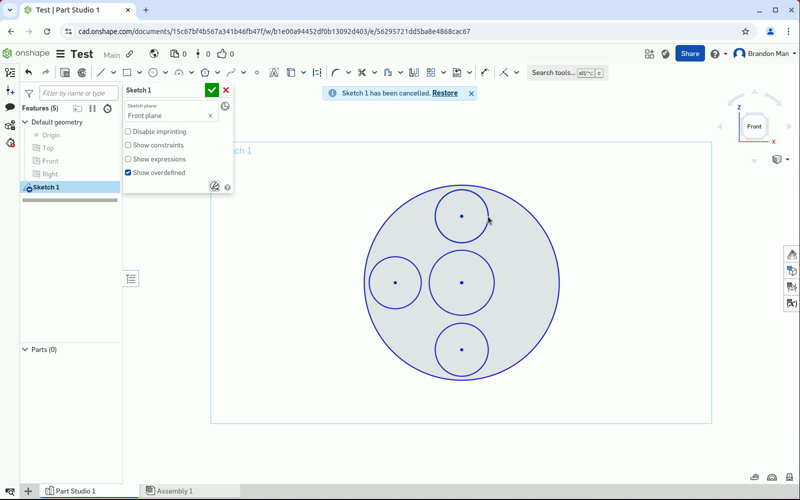
key_down(shift)
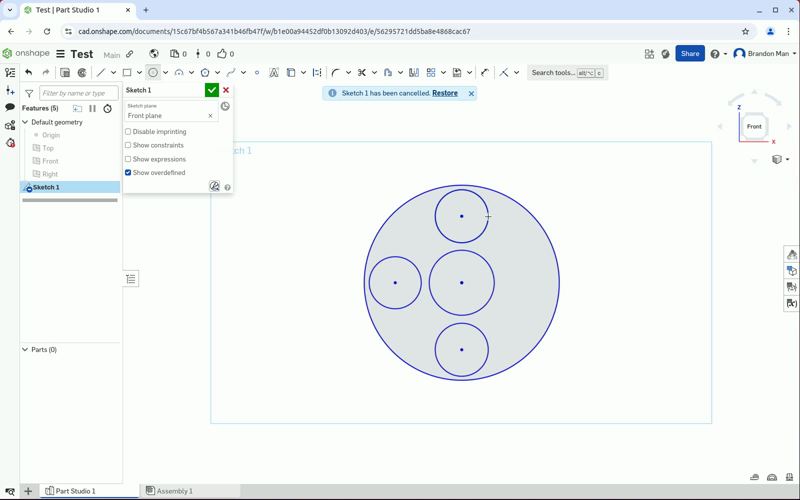
mouse_move(526, 282)
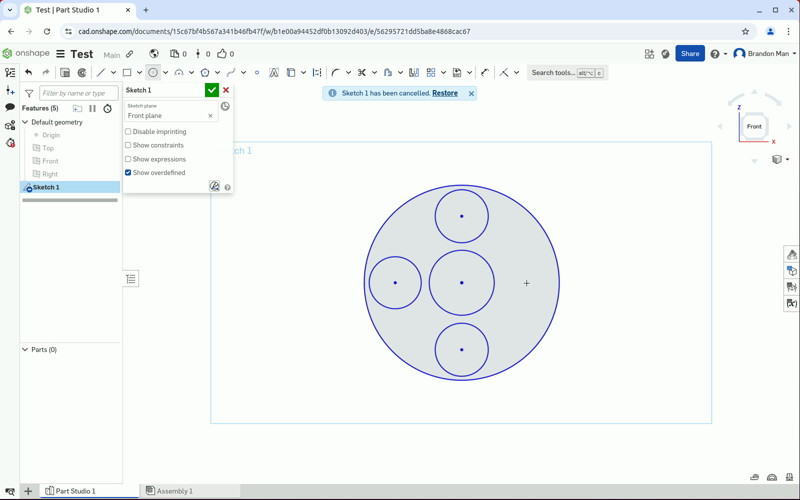
click(526, 282)
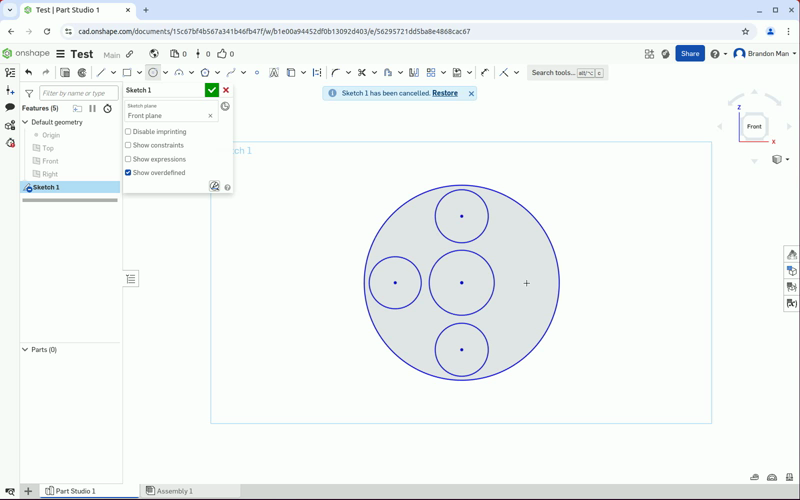
key_up(shift)
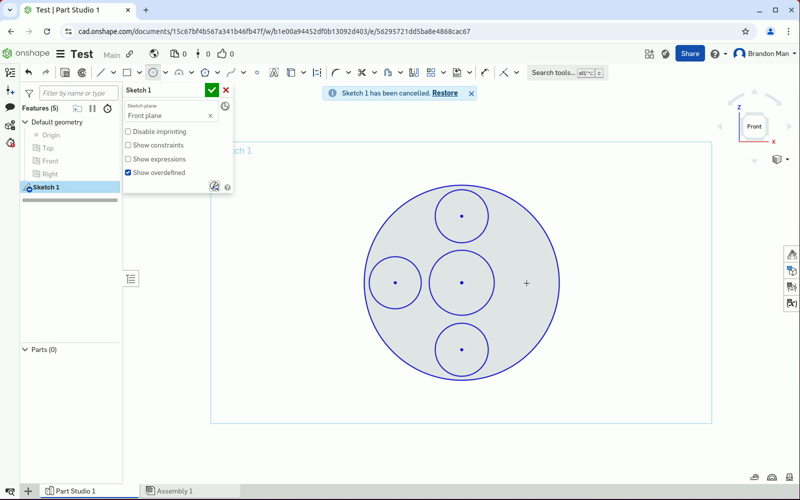
mouse_move(553, 282)
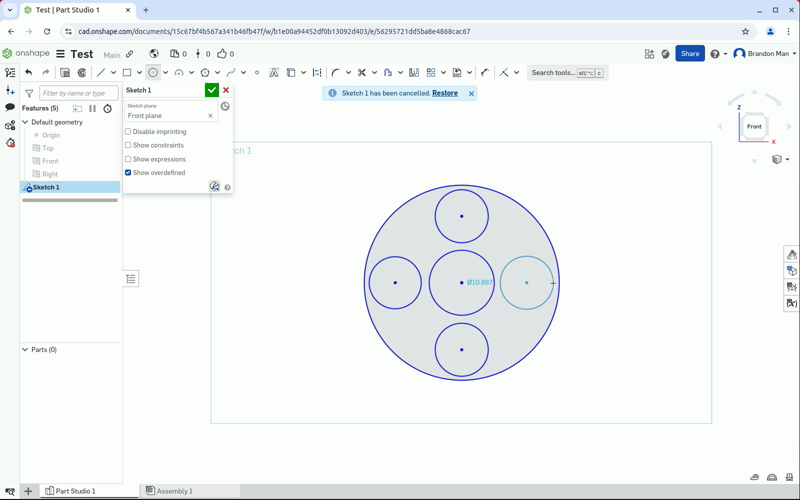
click(553, 282)
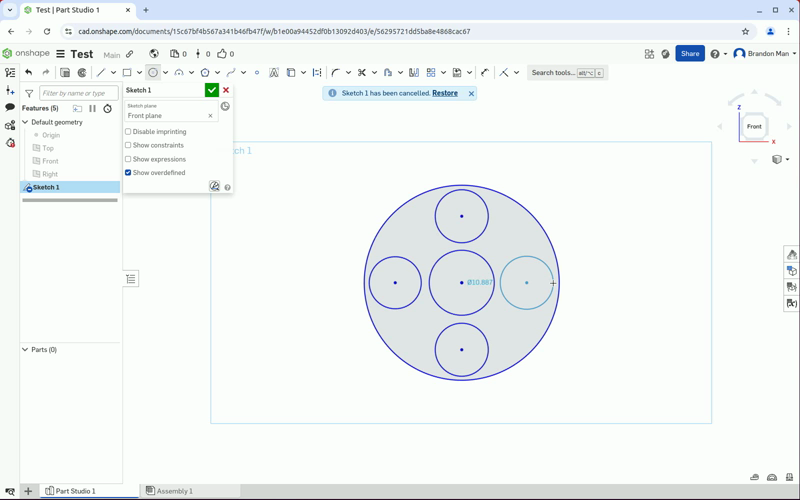
key(esc)
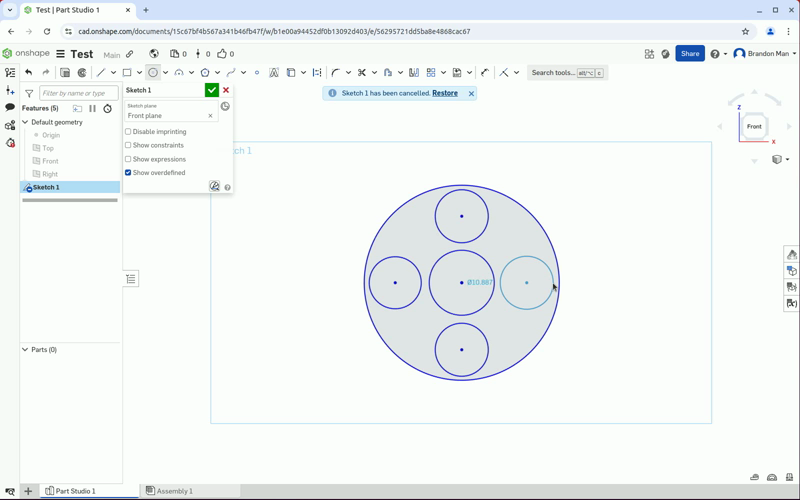
mouse_move(403, 236)
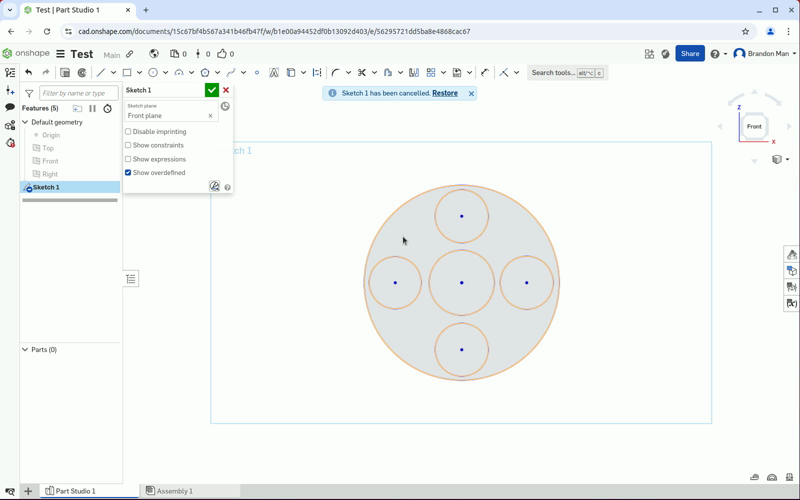
click(403, 236)
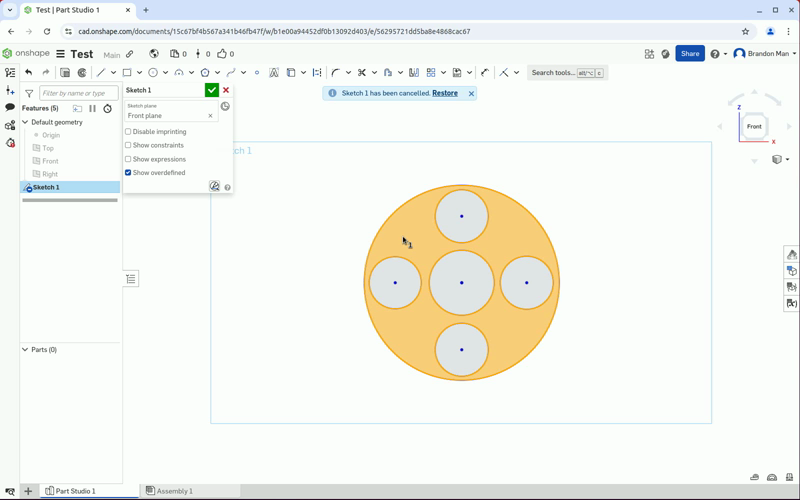
mouse_move(73, 352)
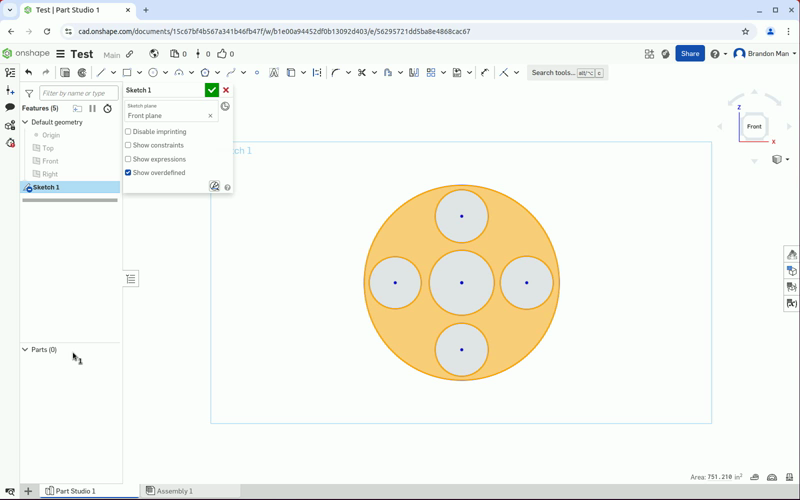
key(shift+y)
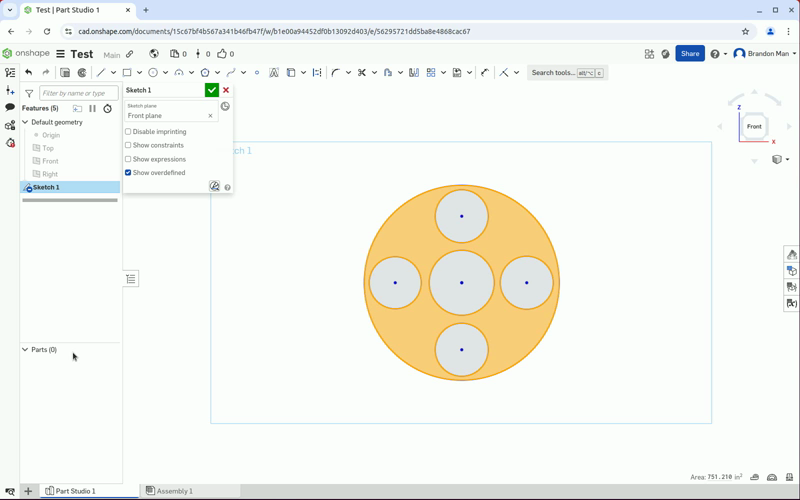
key(shift+e)
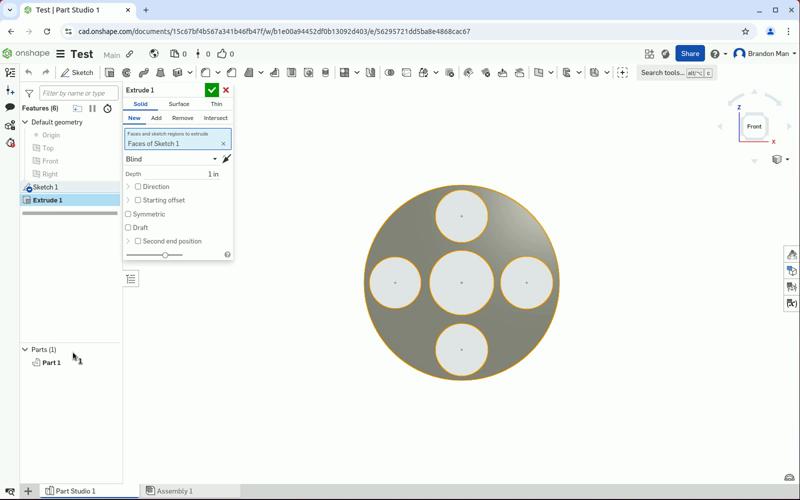
mouse_move(143, 106)
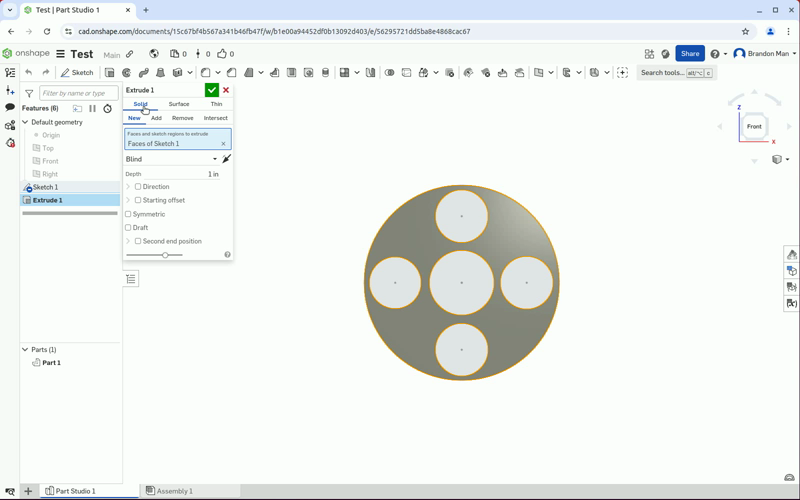
click(143, 106)
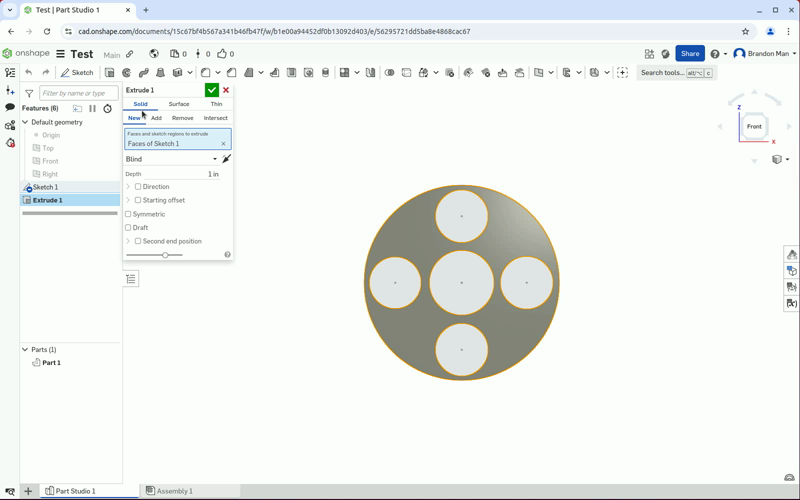
mouse_move(137, 120)
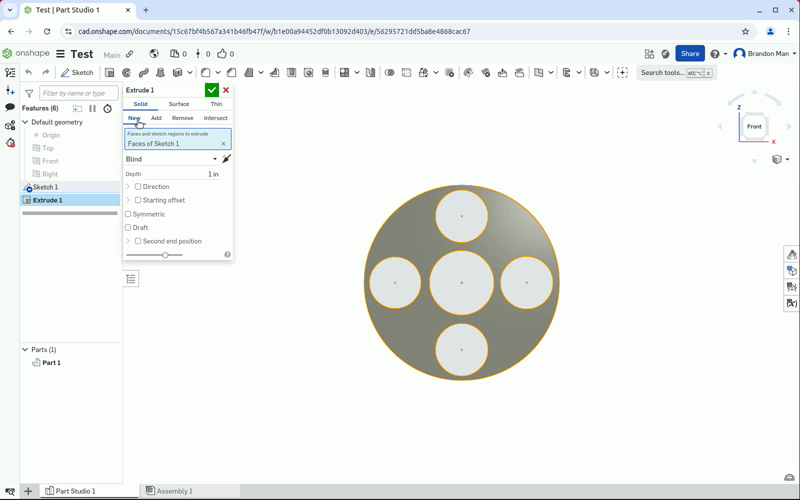
click(137, 120)
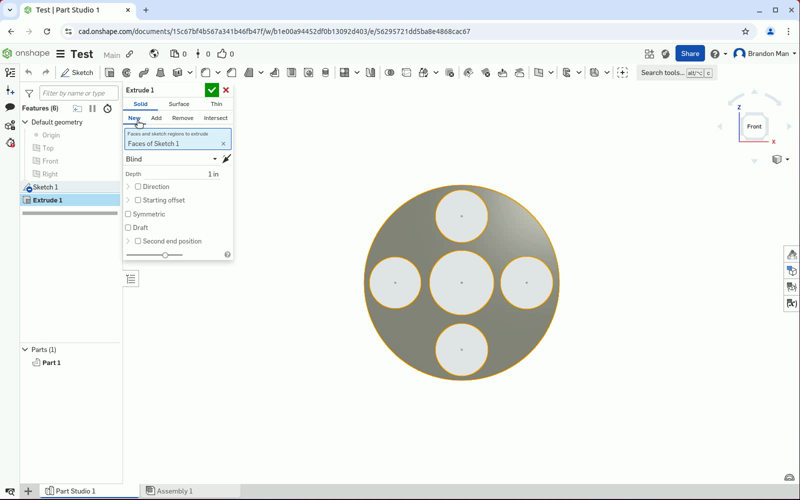
key(tab, 4)
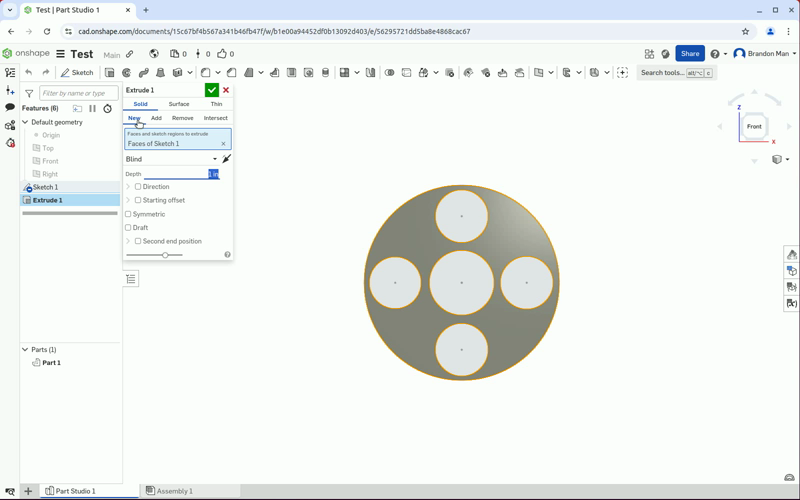
text(6.74)
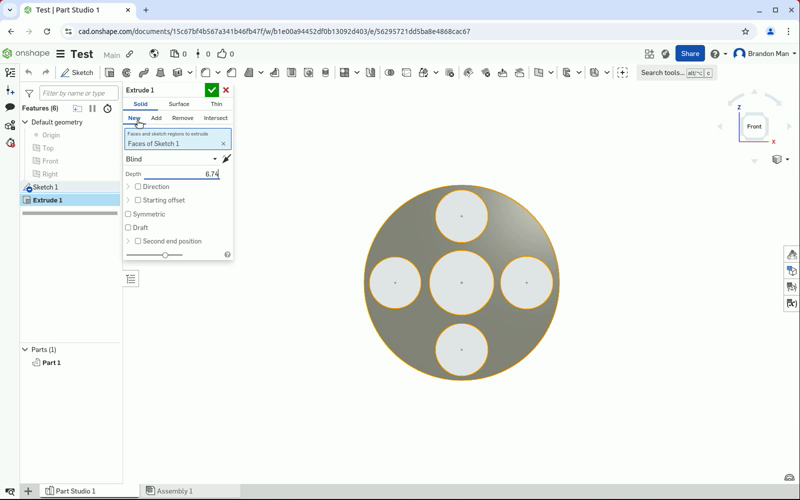
key(enter)
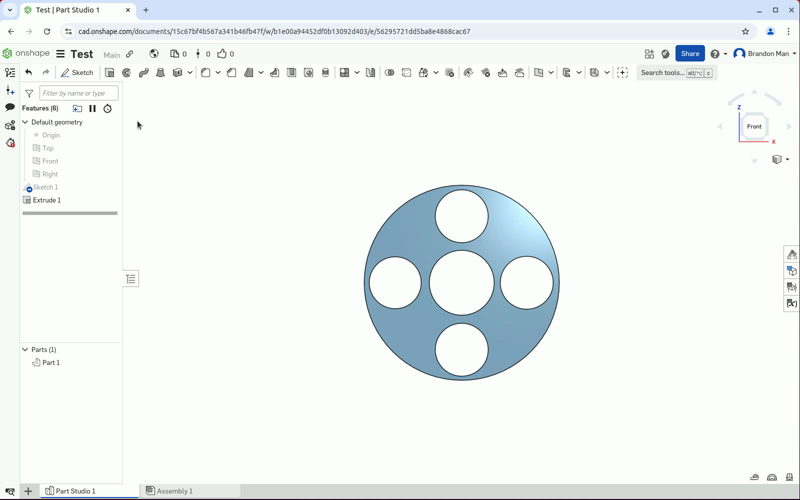
key(shift+h)
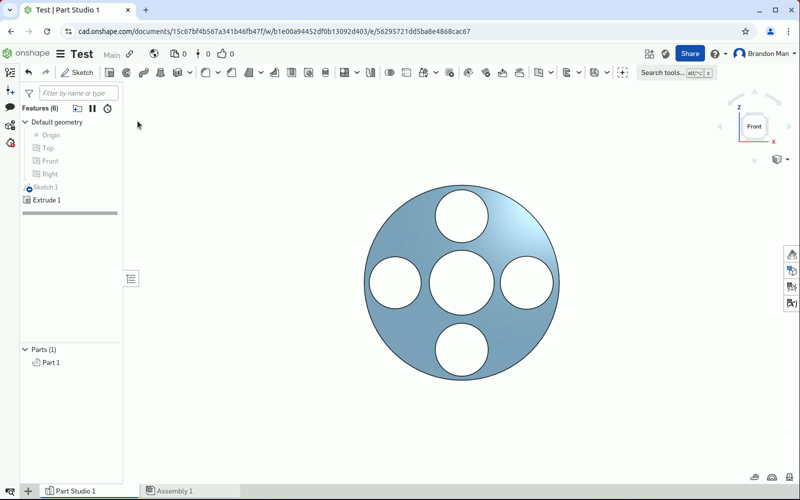
key(shift+h)
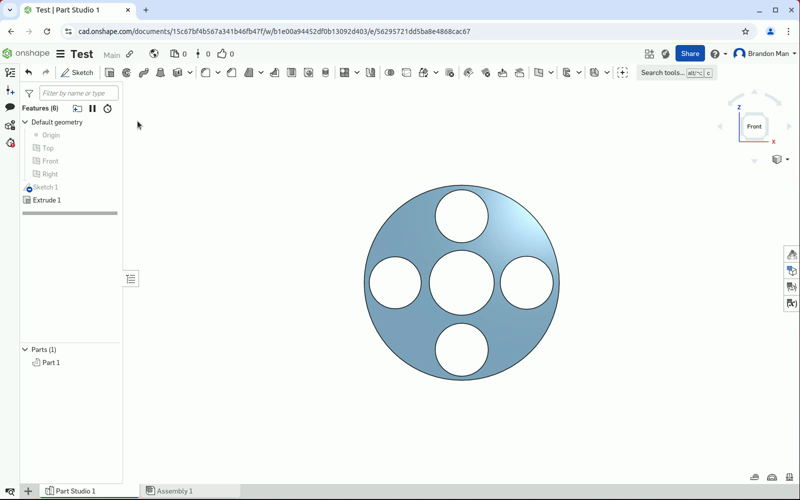
mouse_move(73, 189)
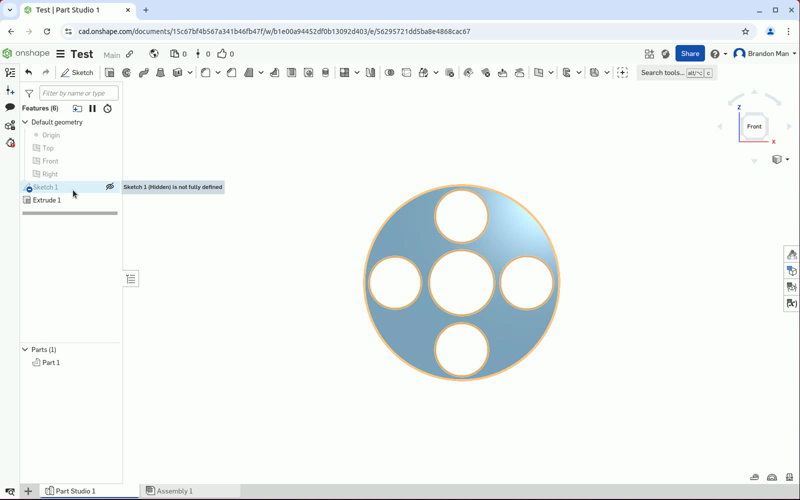
click(73, 189)
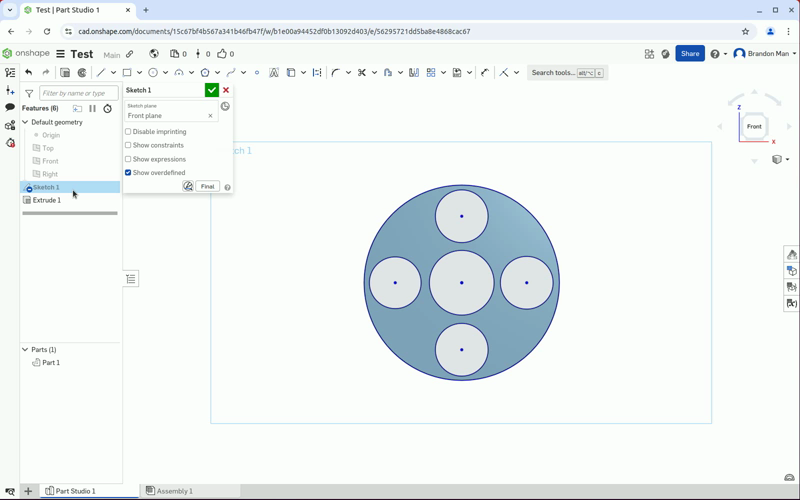
mouse_move(229, 92)
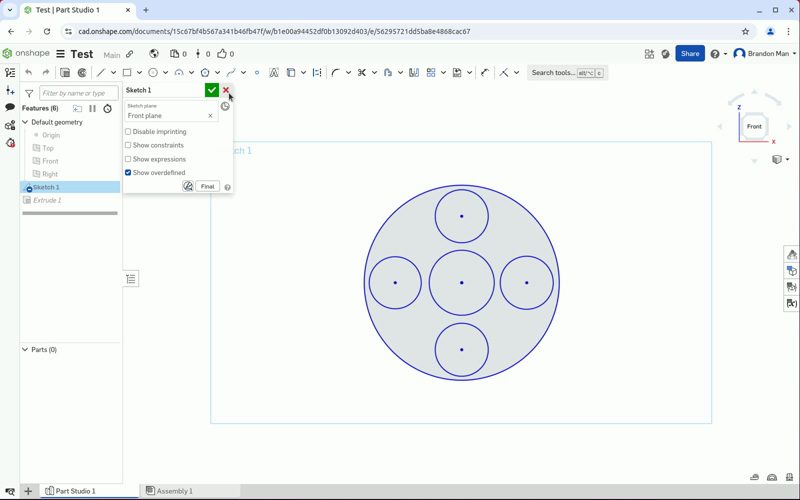
click(229, 92)
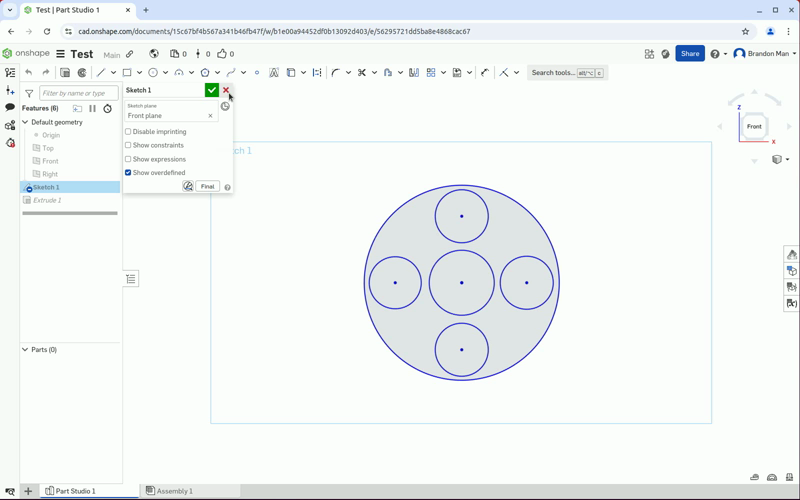
key(shift+s)
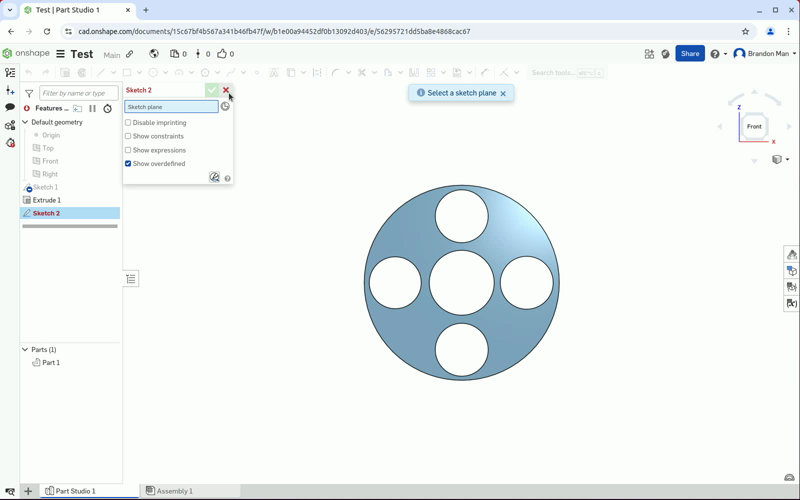
mouse_move(73, 163)
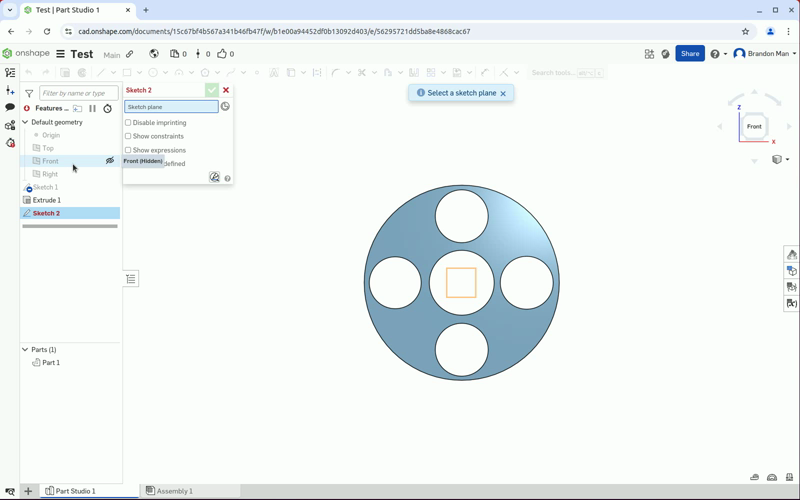
click(73, 163)
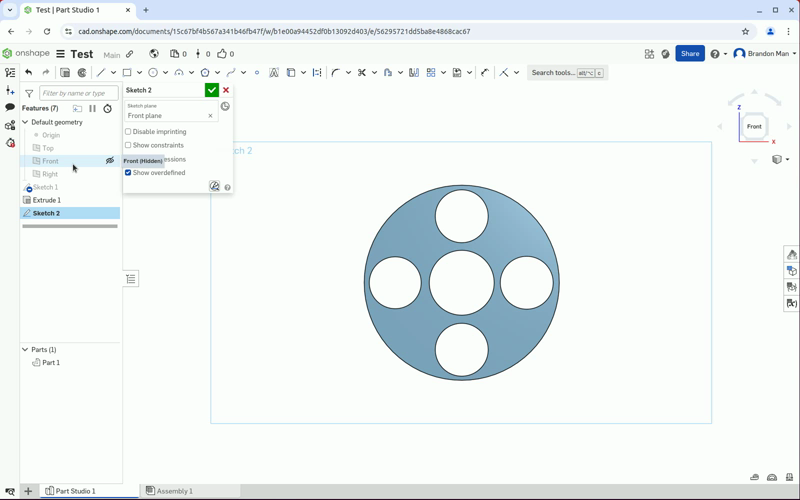
mouse_move(73, 352)
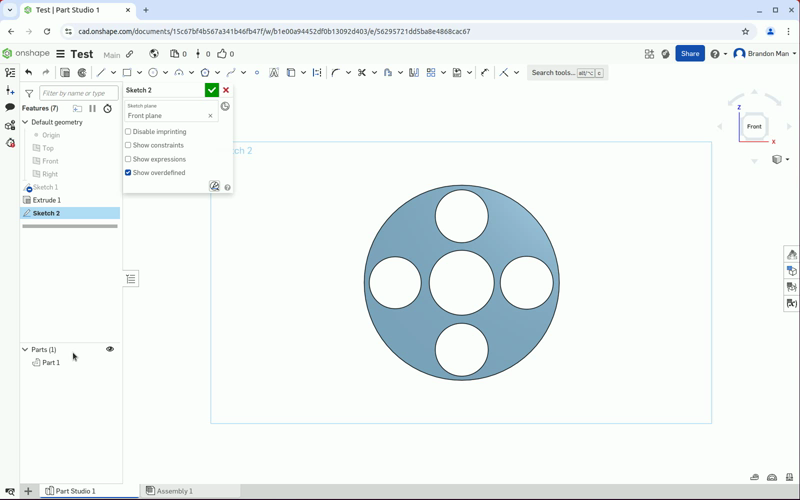
key(y)
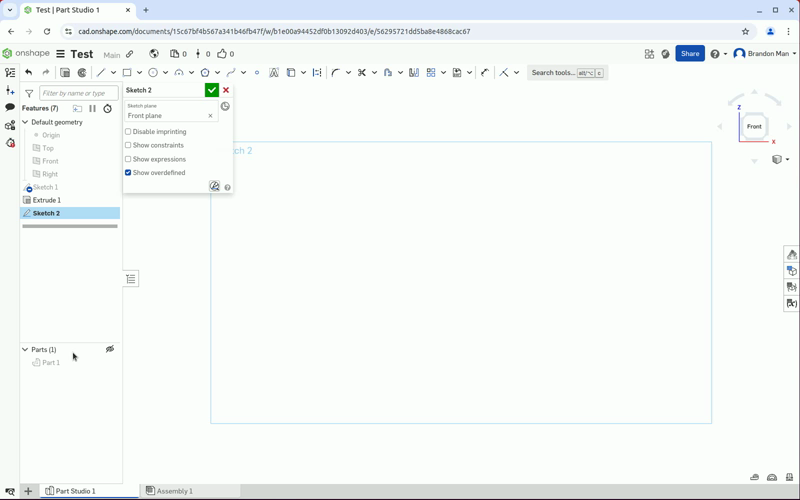
key(c)
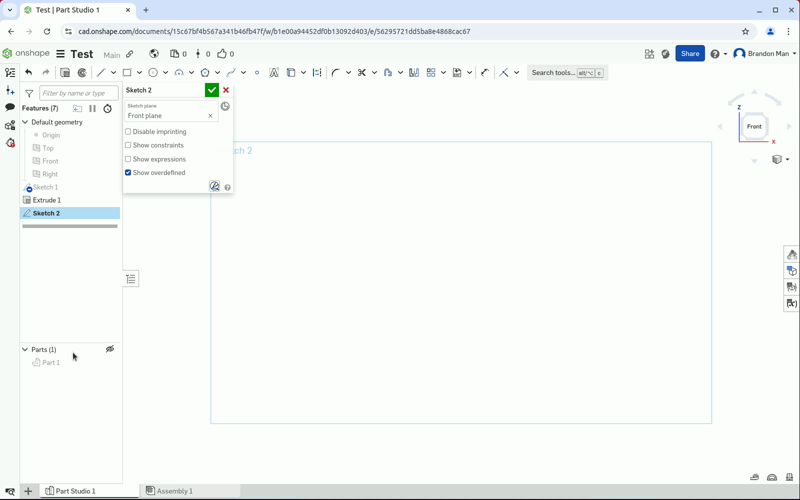
key_down(shift)
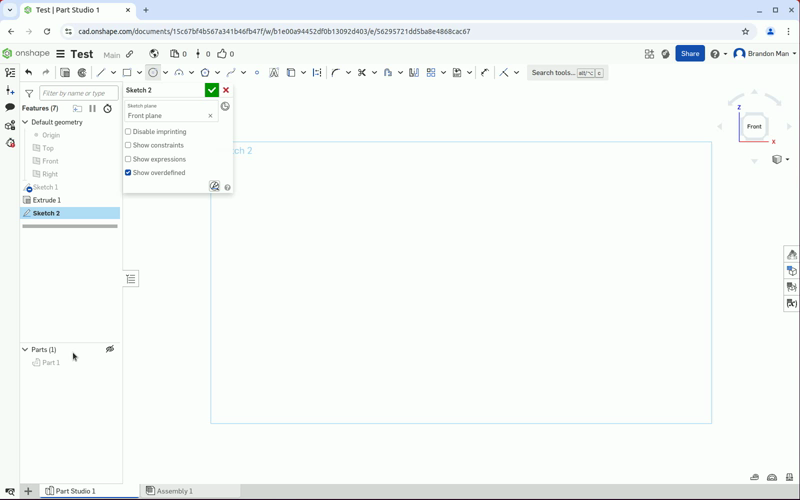
mouse_move(461, 282)
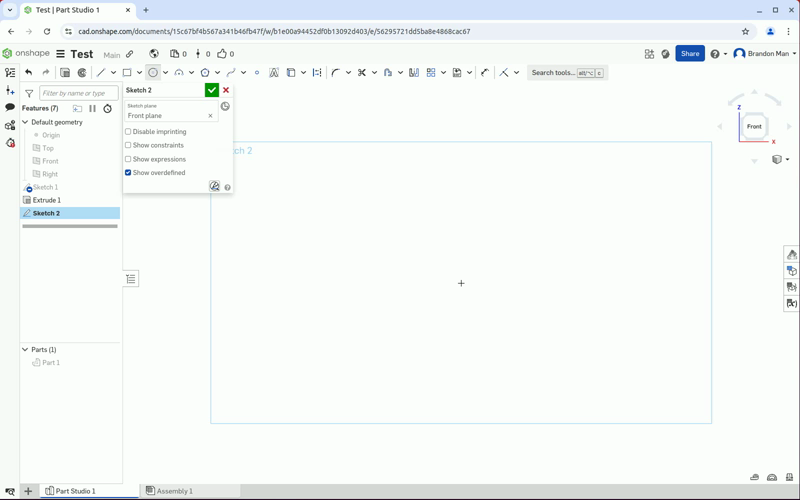
click(461, 282)
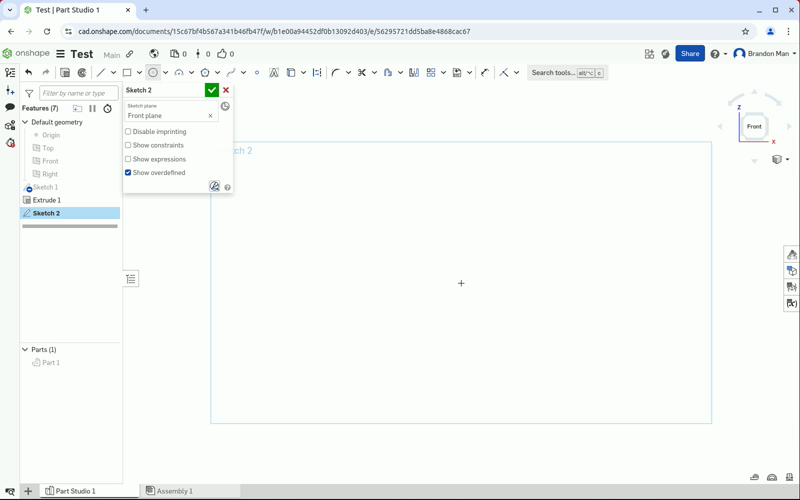
key_up(shift)
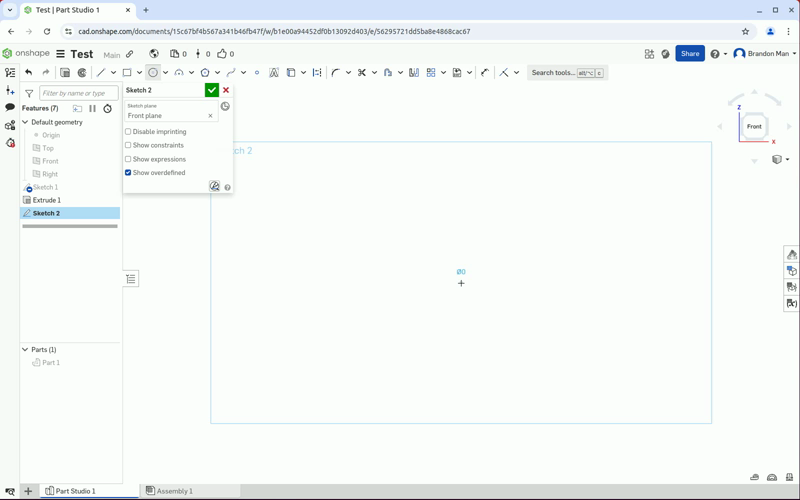
mouse_move(574, 282)
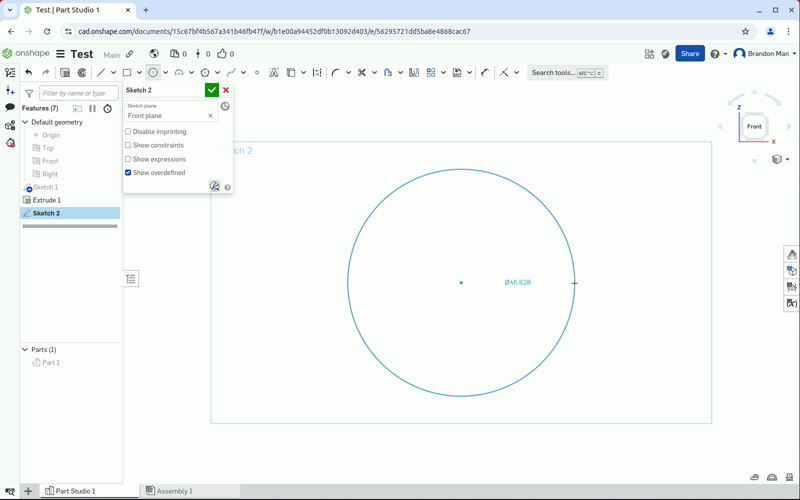
click(574, 282)
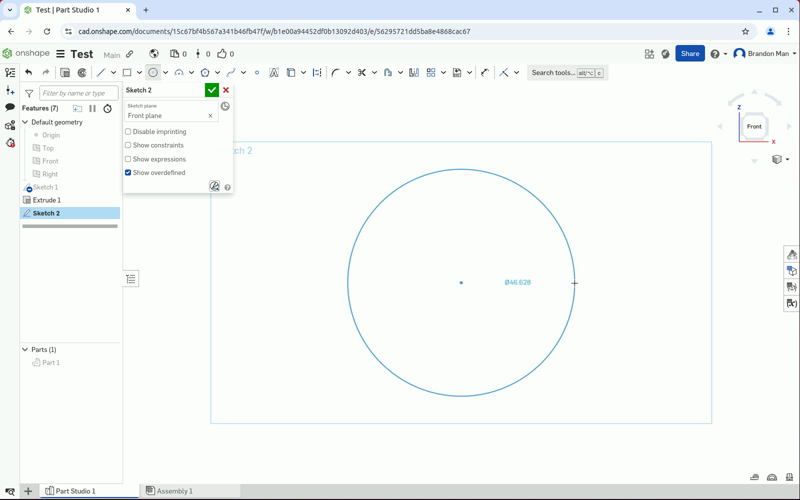
key(esc)
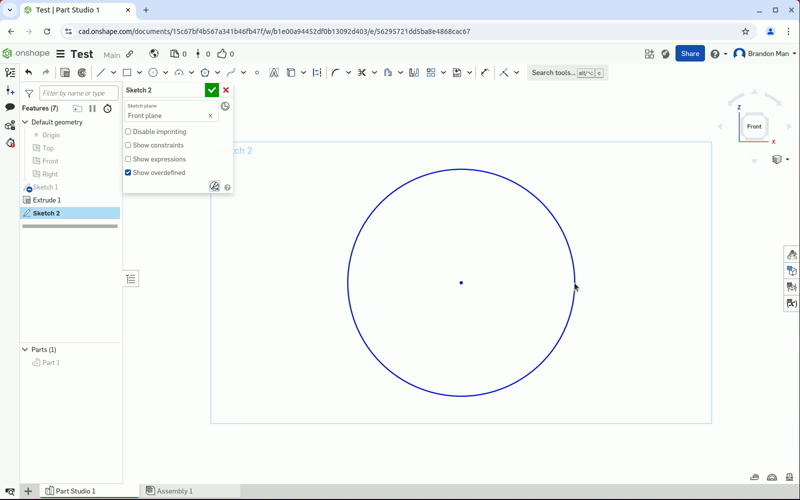
key(c)
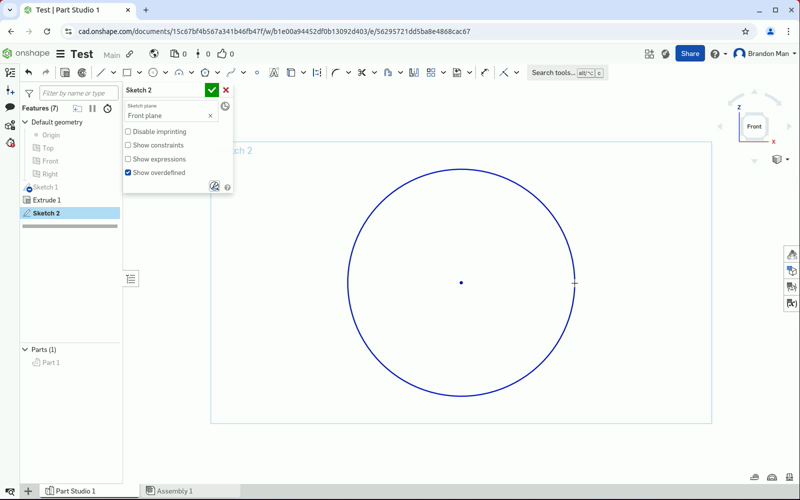
key_down(shift)
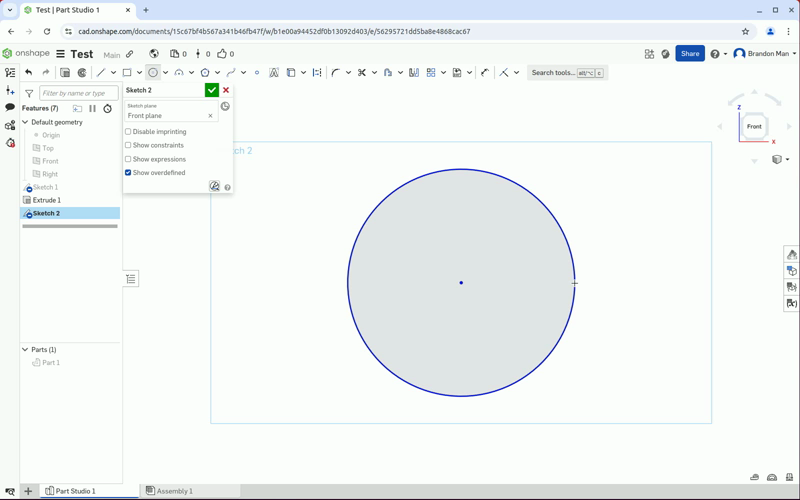
mouse_move(461, 282)
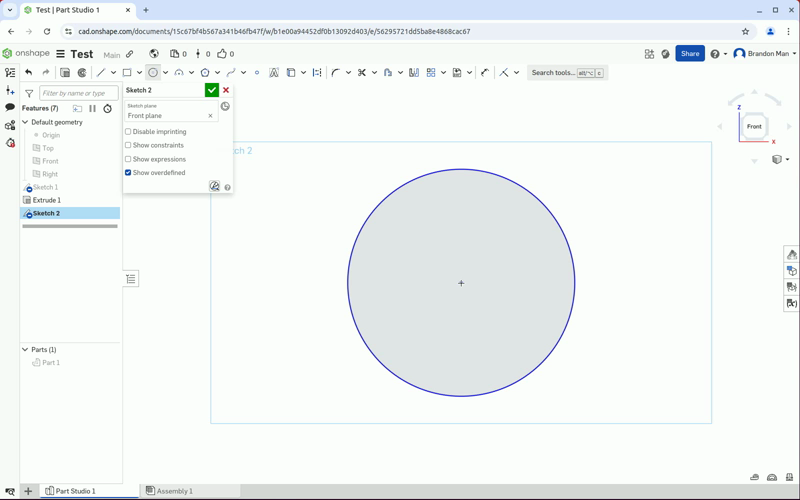
click(461, 282)
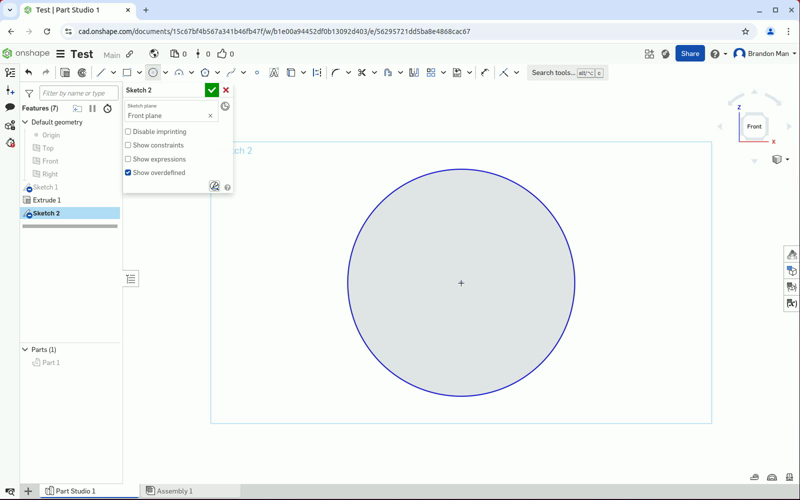
key_up(shift)
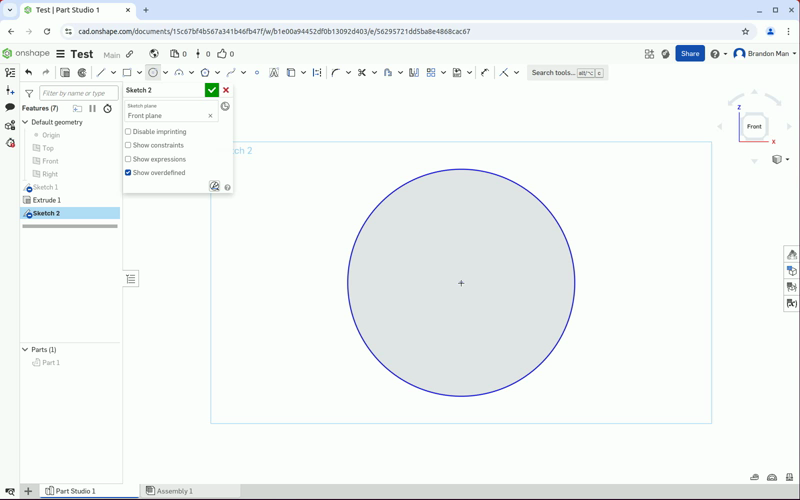
mouse_move(558, 282)
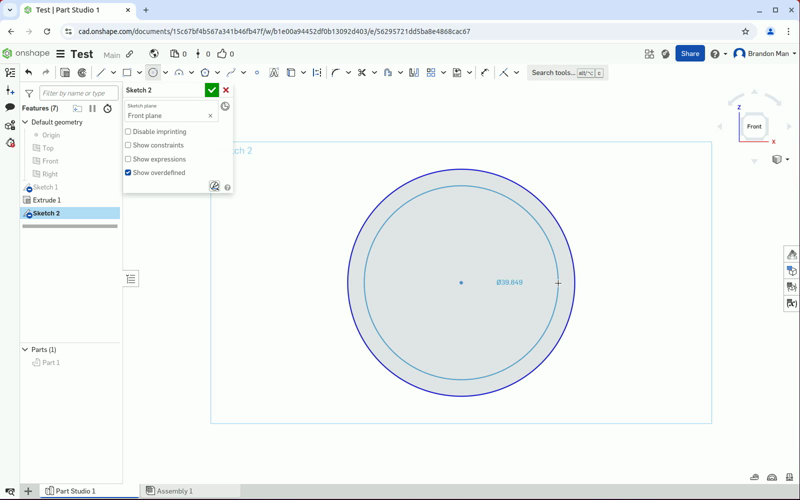
click(558, 282)
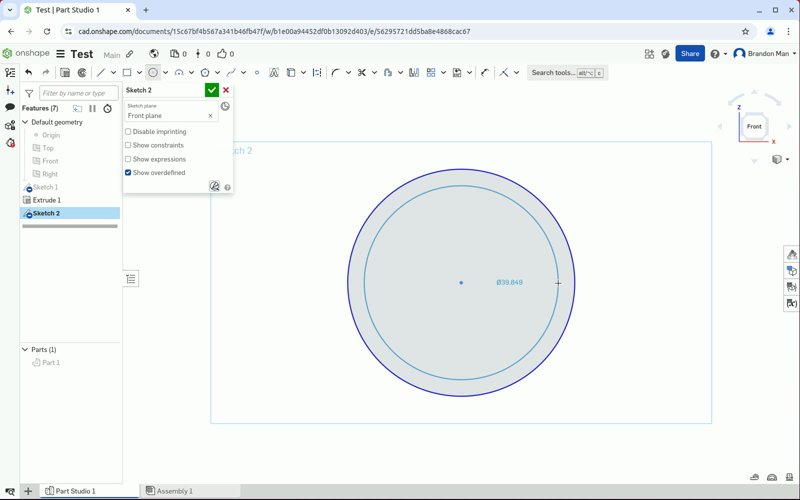
key(esc)
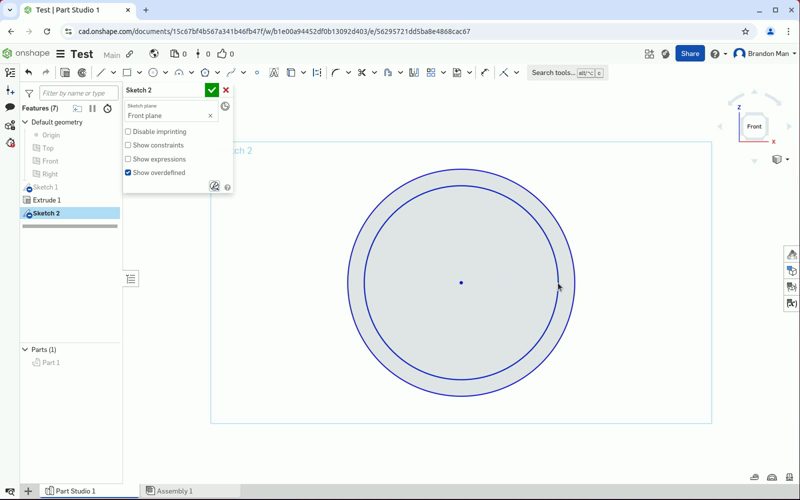
mouse_move(374, 340)
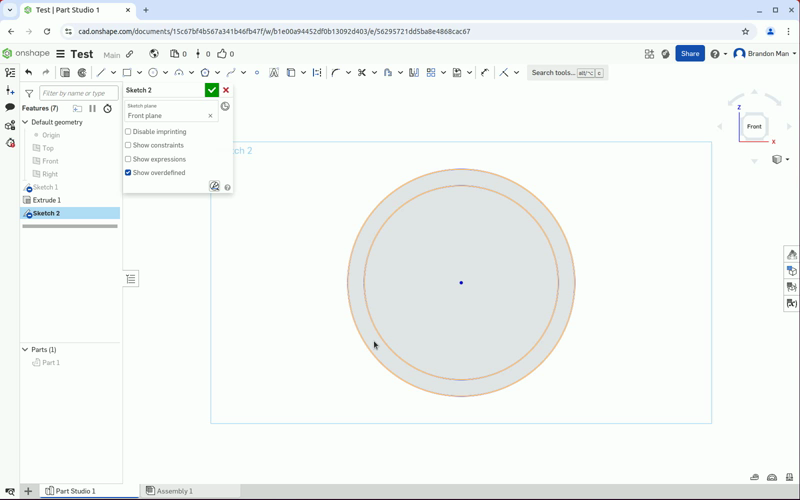
click(374, 340)
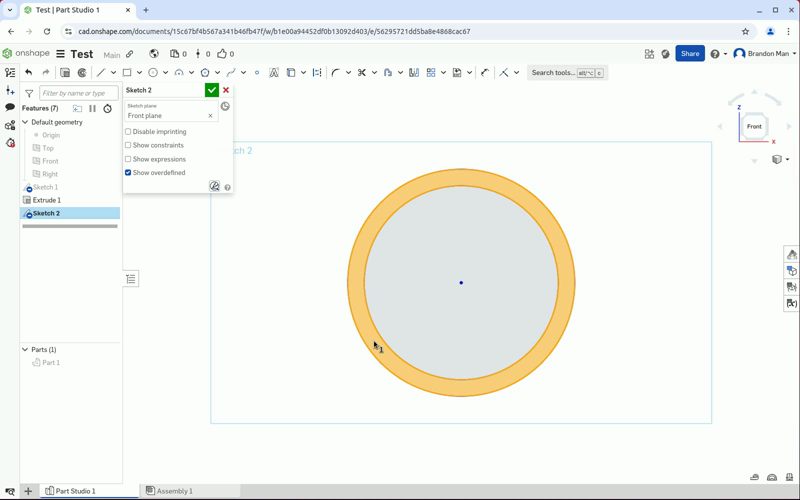
mouse_move(73, 352)
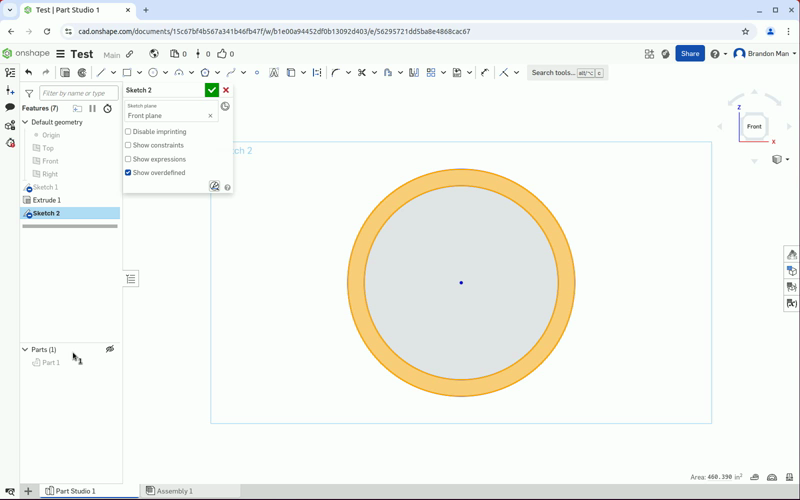
key(shift+y)
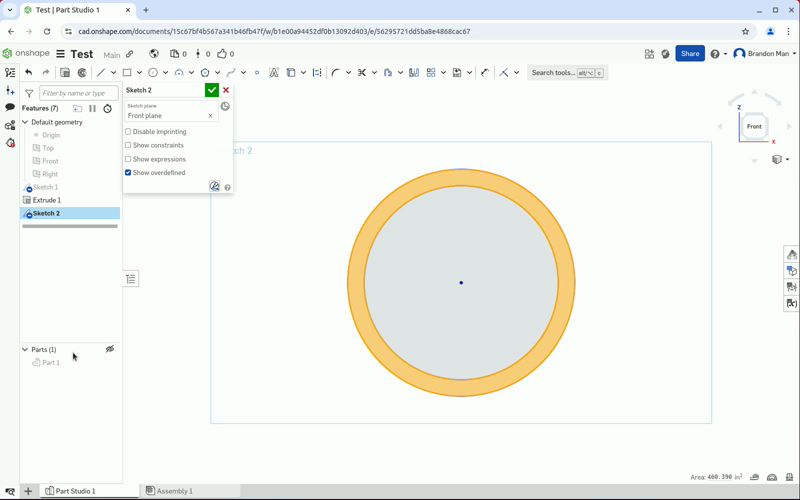
key(shift+e)
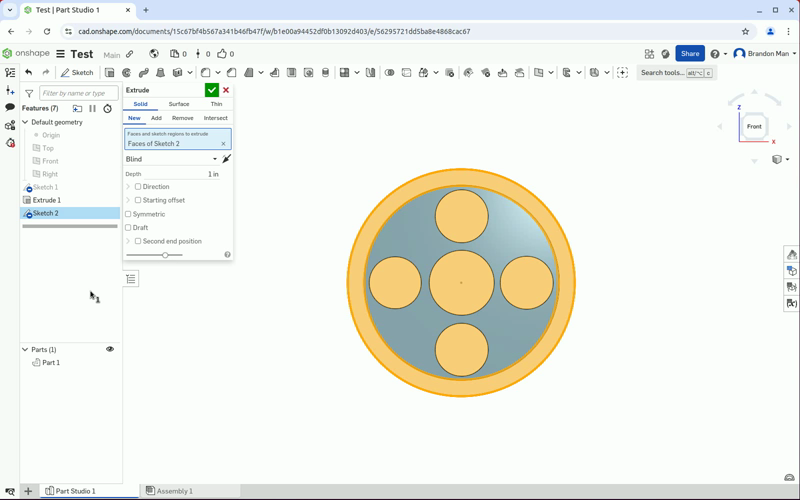
mouse_move(143, 106)
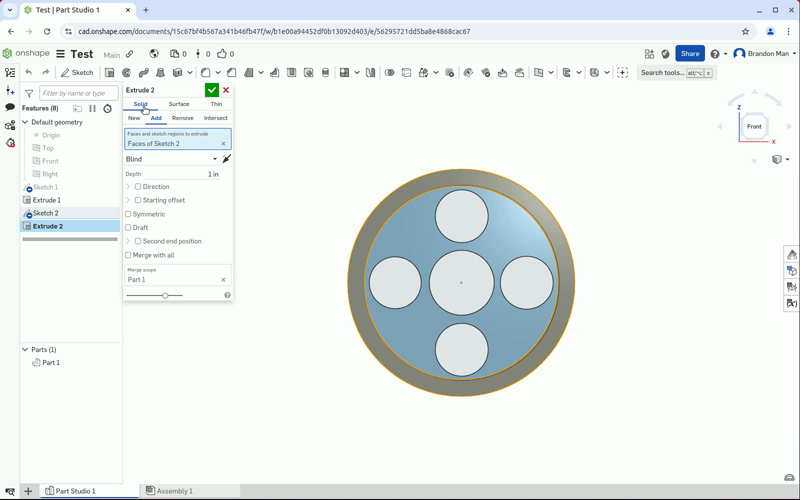
click(143, 106)
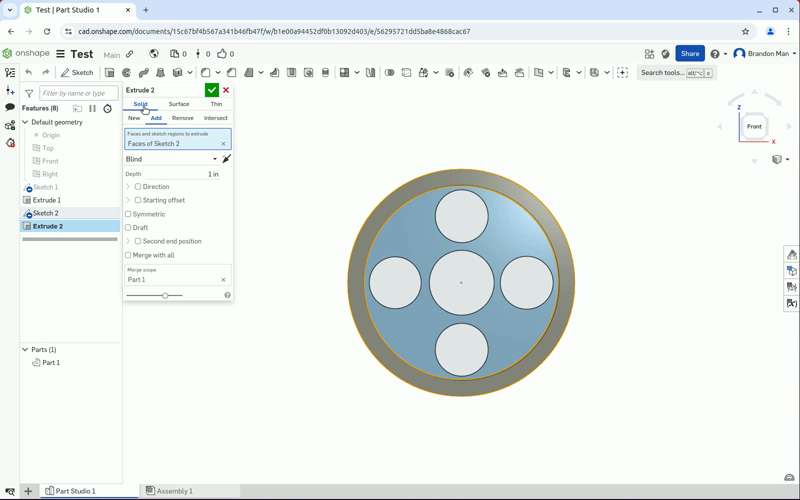
mouse_move(137, 120)
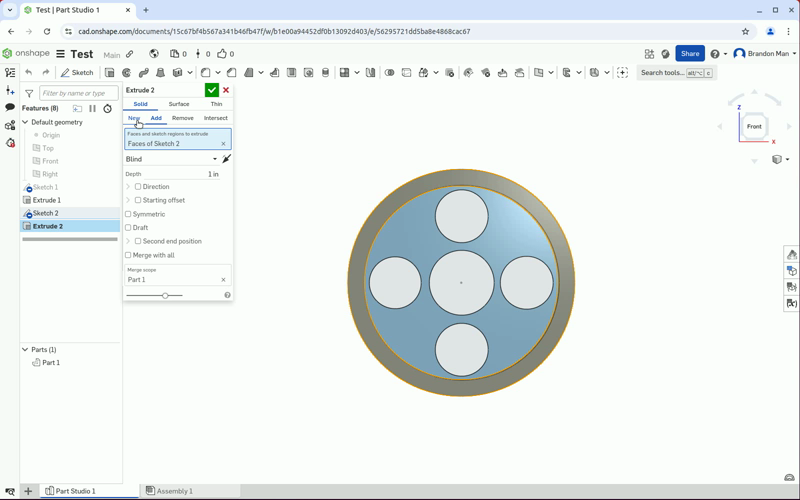
click(137, 120)
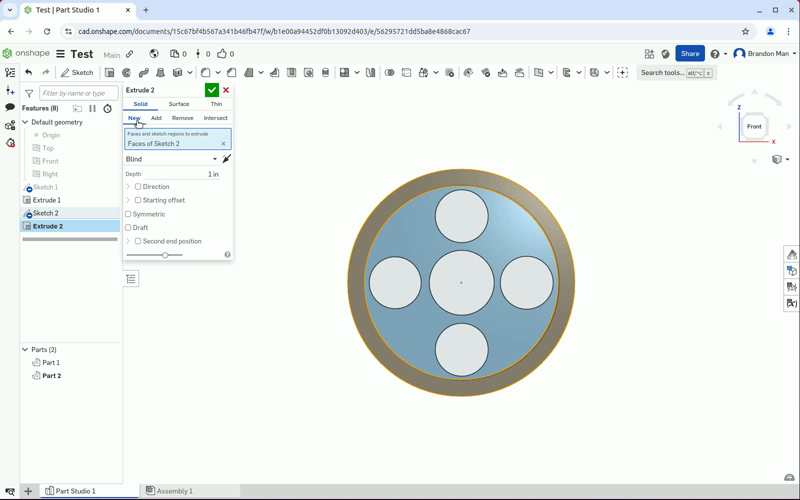
key(tab, 4)
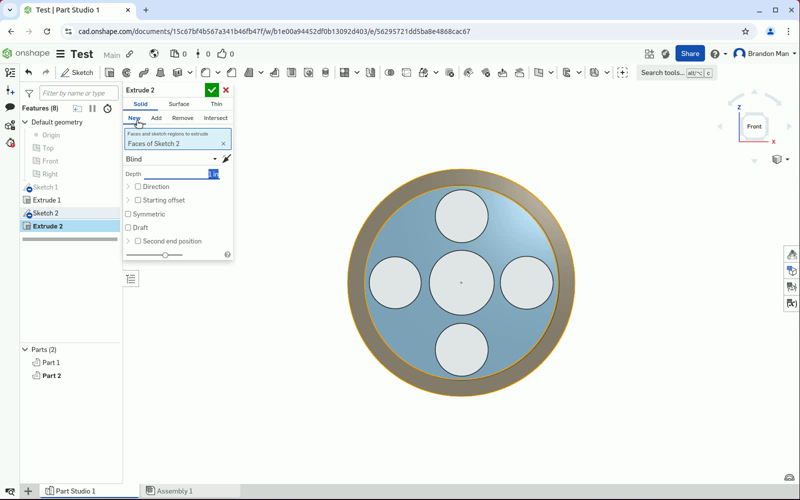
text(9.869)
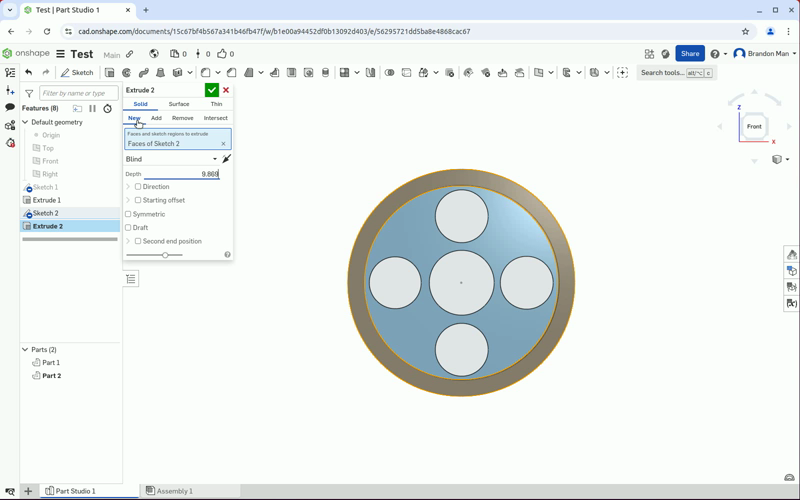
key(enter)
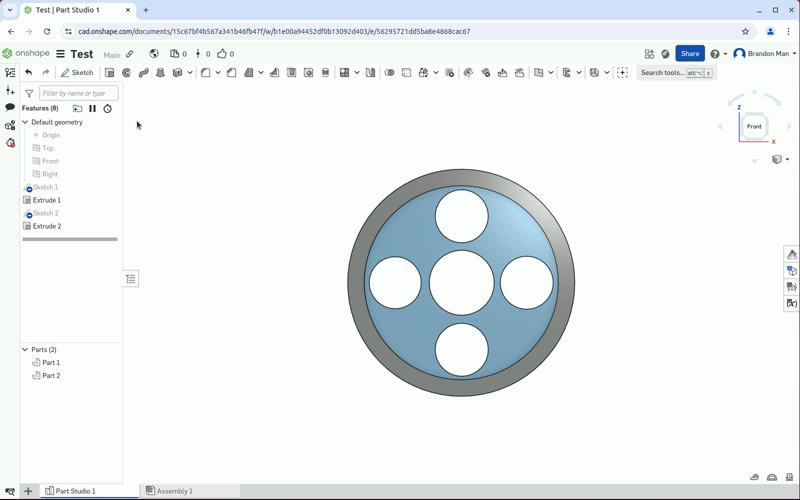
key(shift+h)
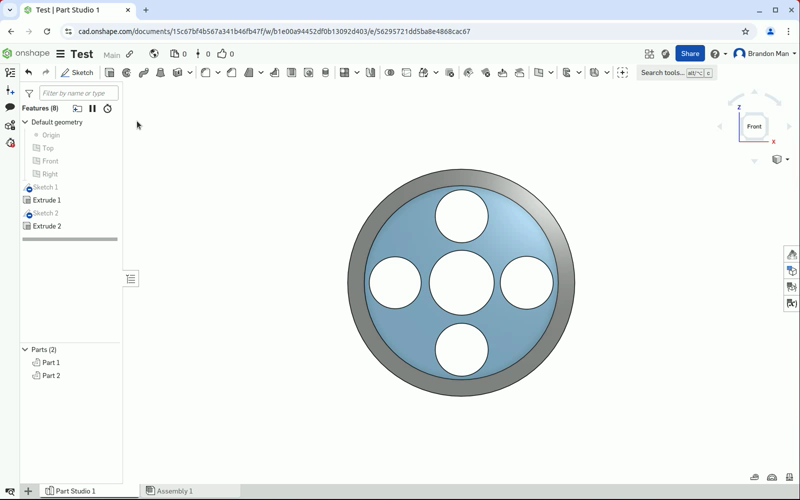
key(shift+h)
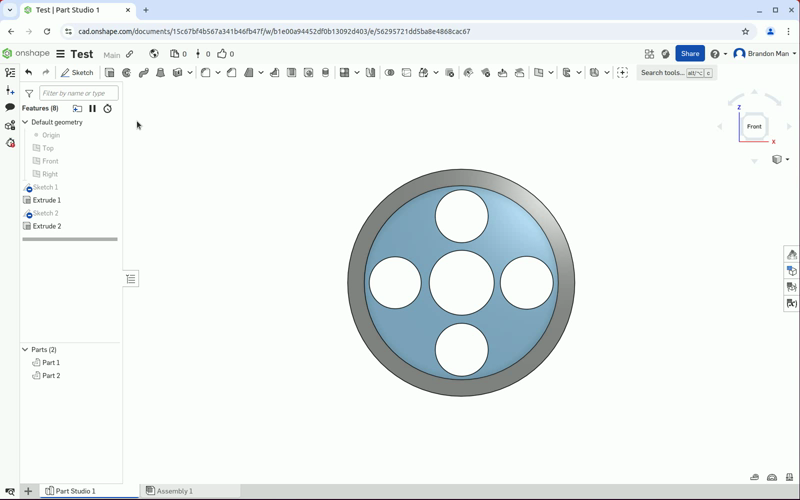
mouse_move(73, 189)
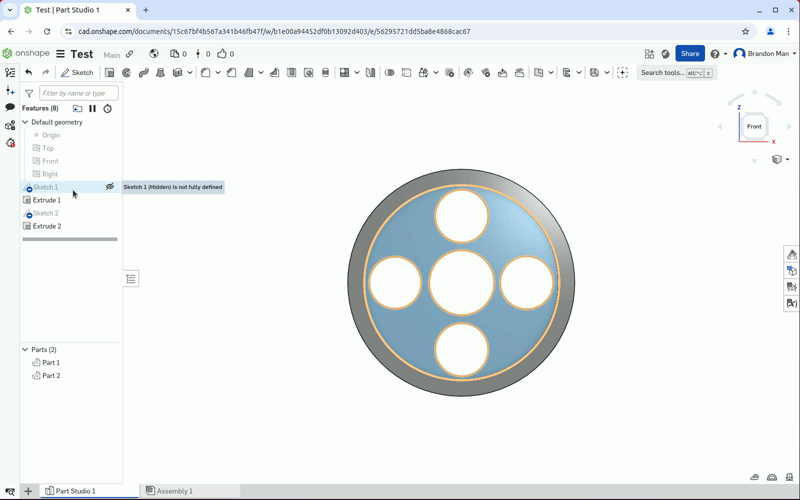
click(73, 189)
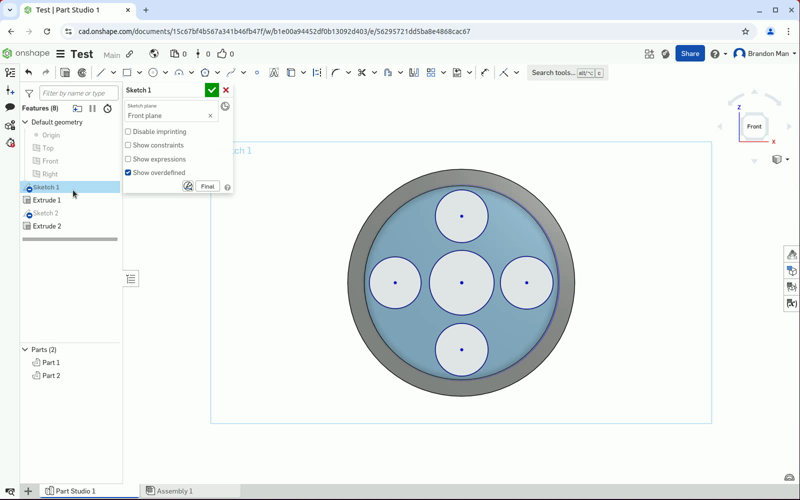
mouse_move(229, 92)
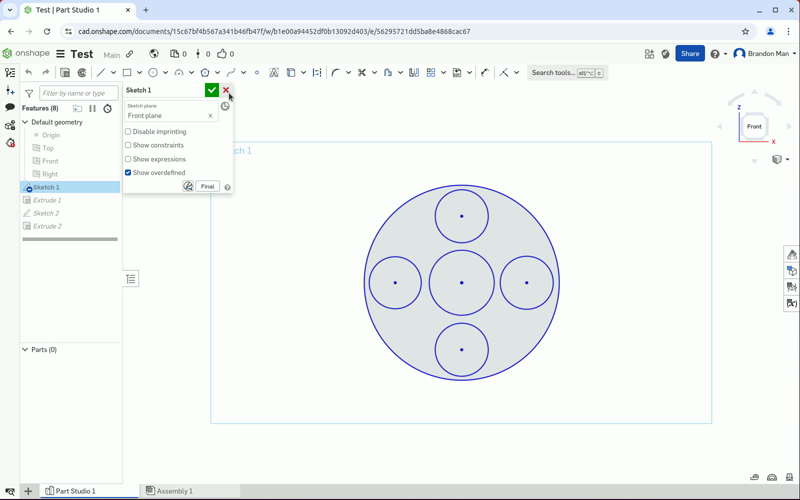
click(229, 92)
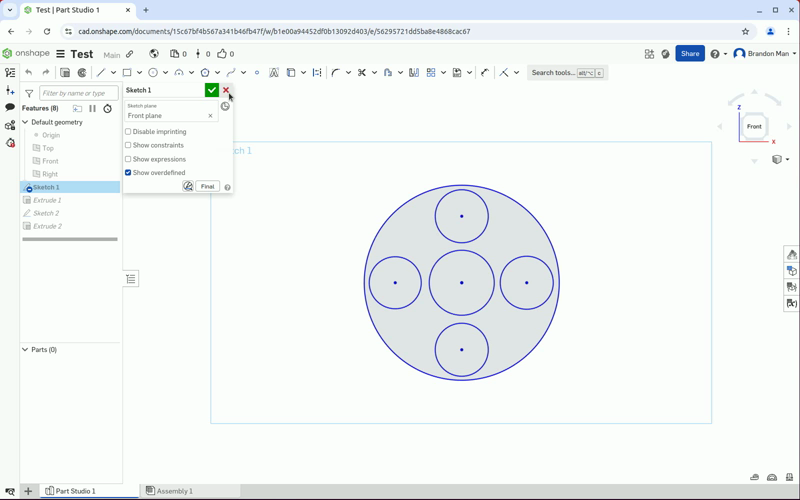
key(shift+s)
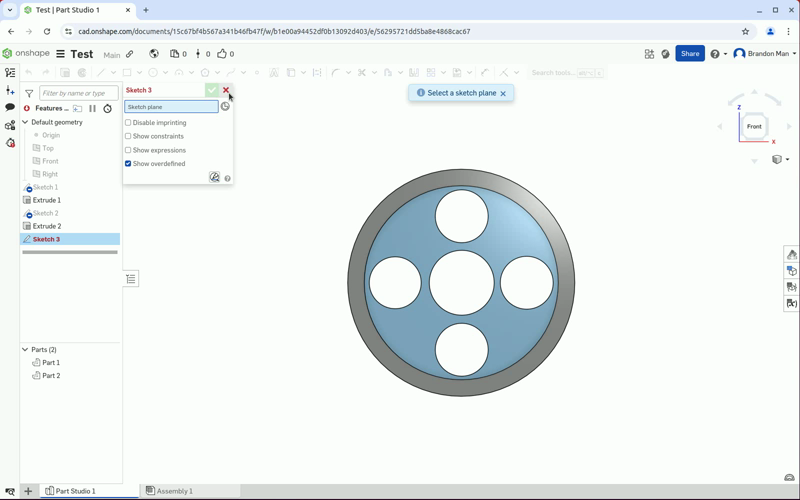
mouse_move(73, 163)
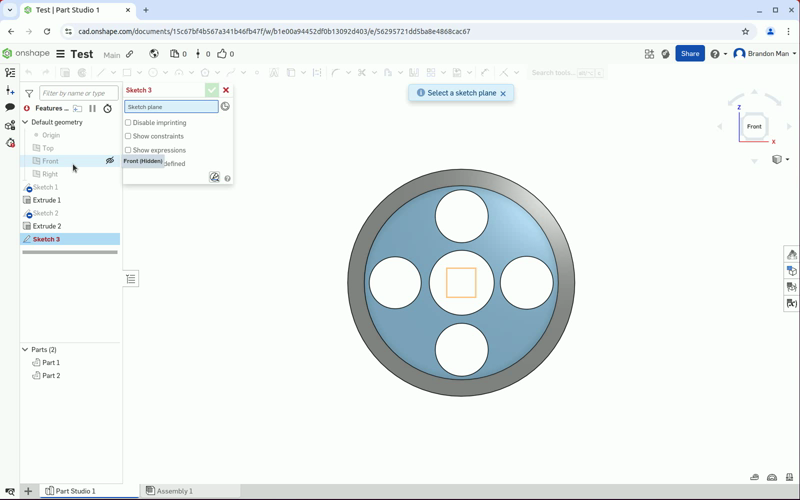
click(73, 163)
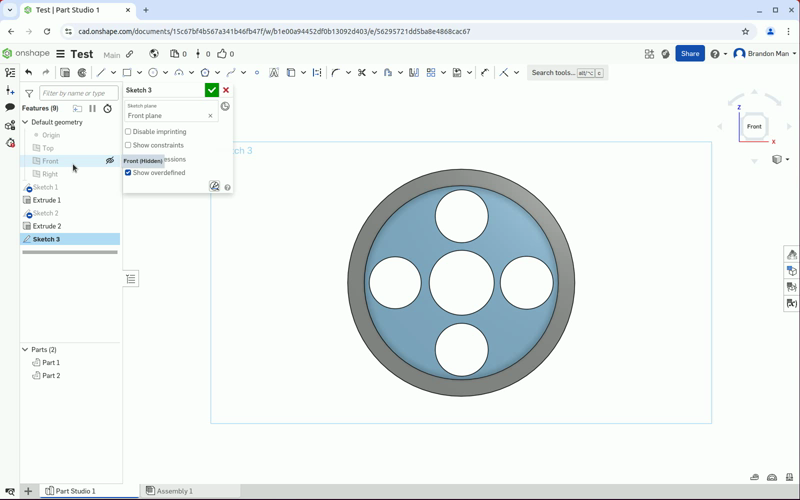
mouse_move(73, 352)
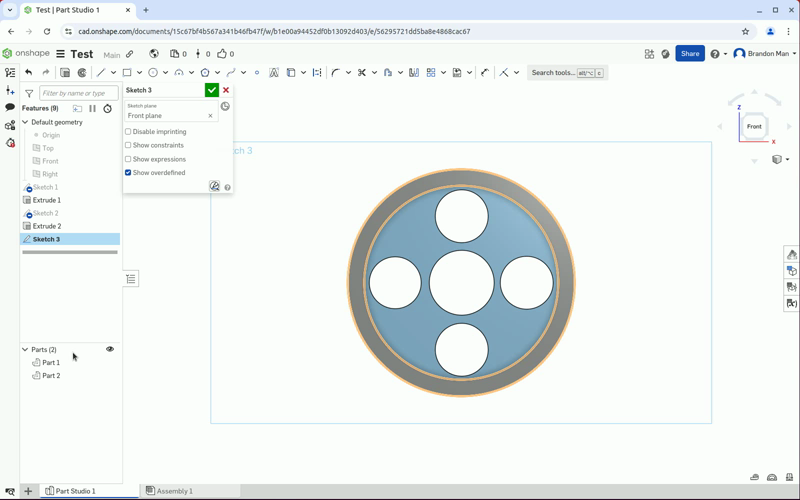
key(y)
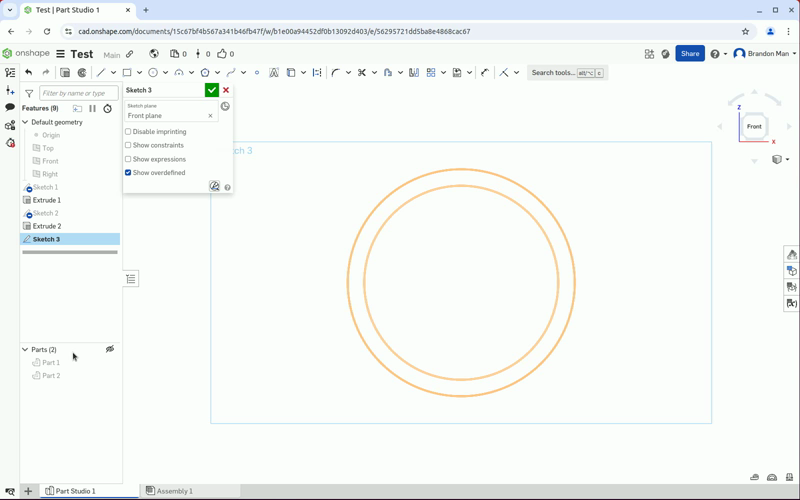
key(a)
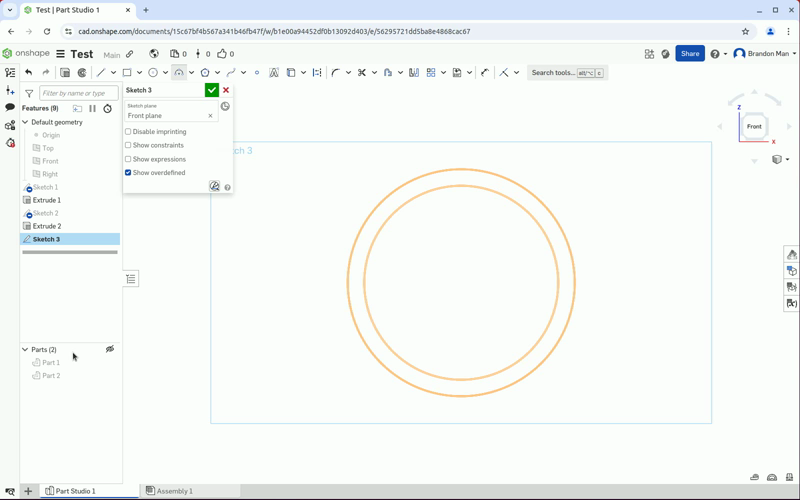
key_down(shift)
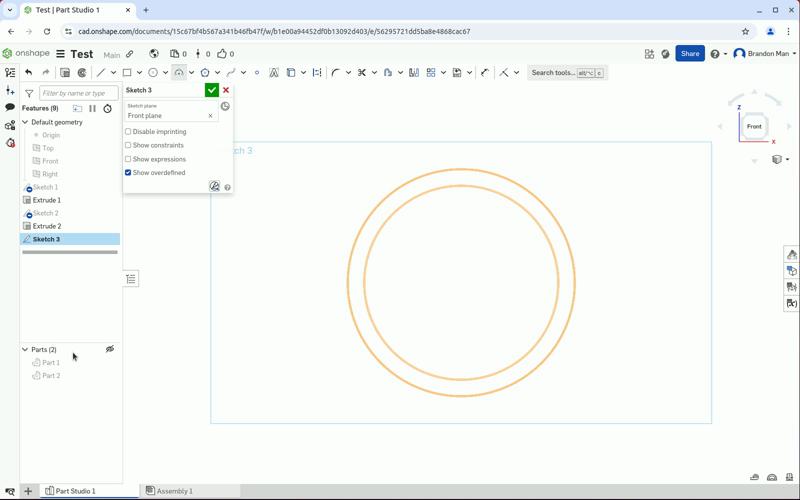
mouse_move(460, 314)
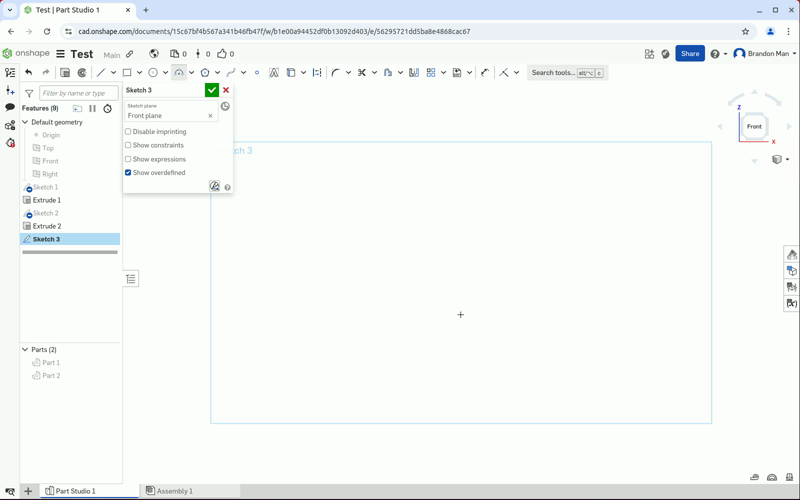
click(460, 314)
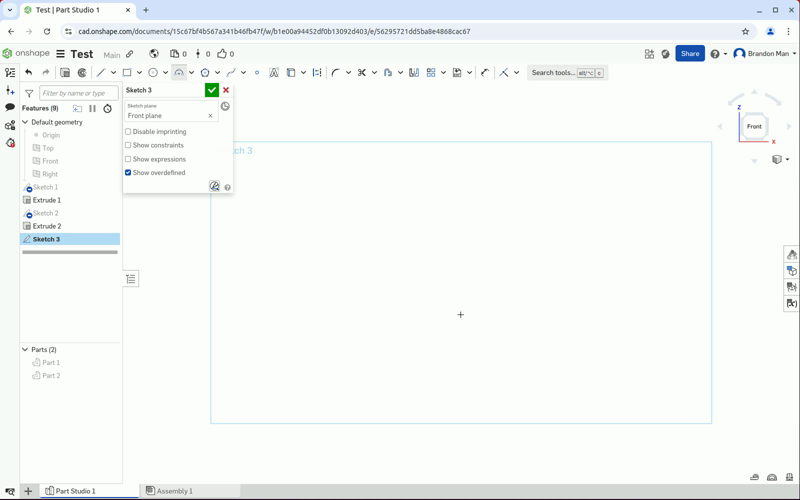
key_up(shift)
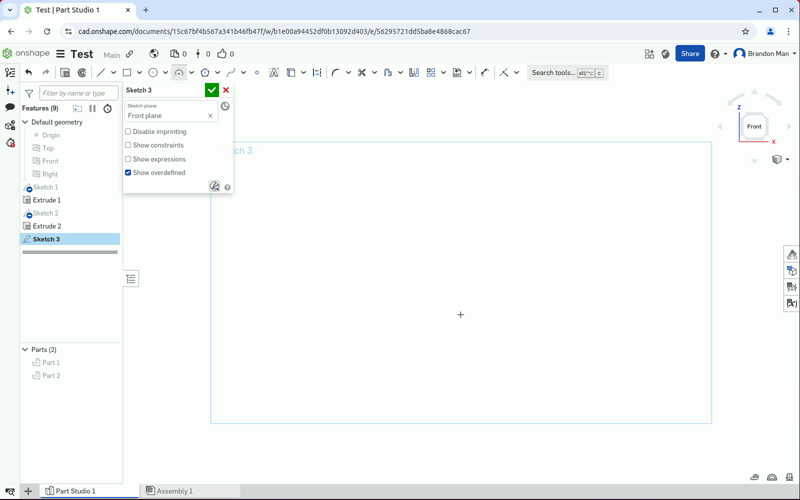
key_down(shift)
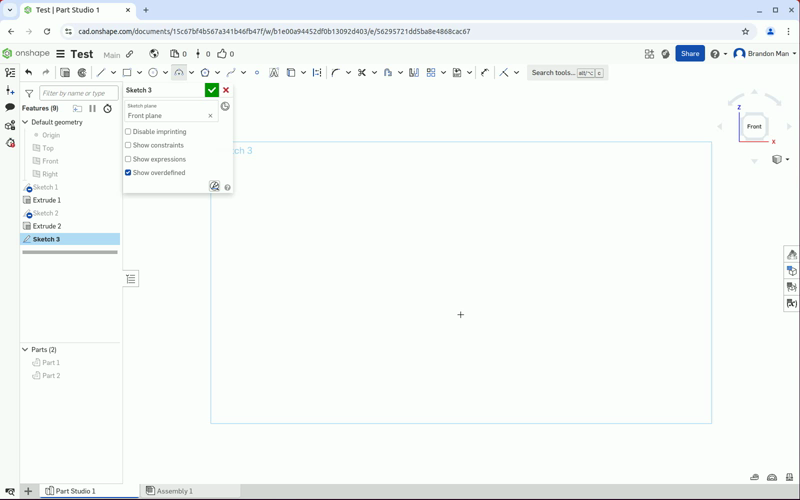
mouse_move(493, 282)
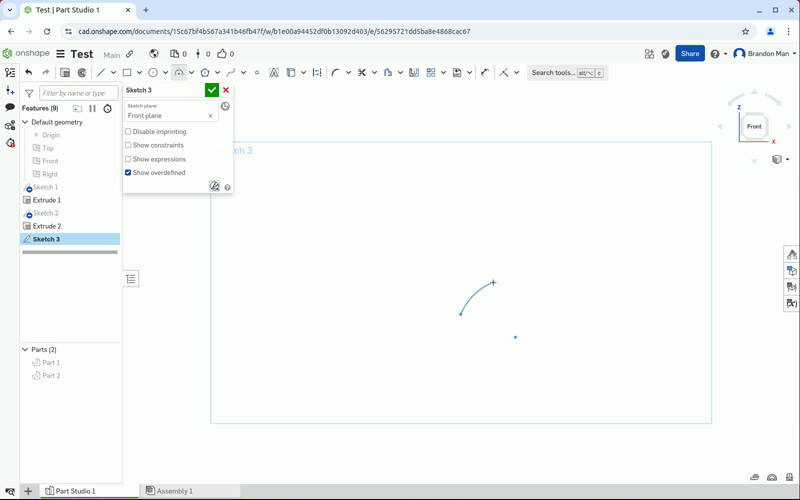
click(493, 282)
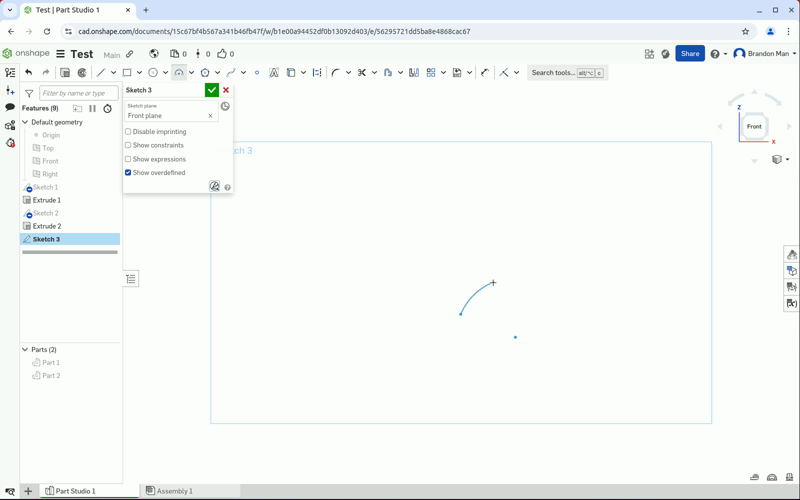
mouse_move(483, 305)
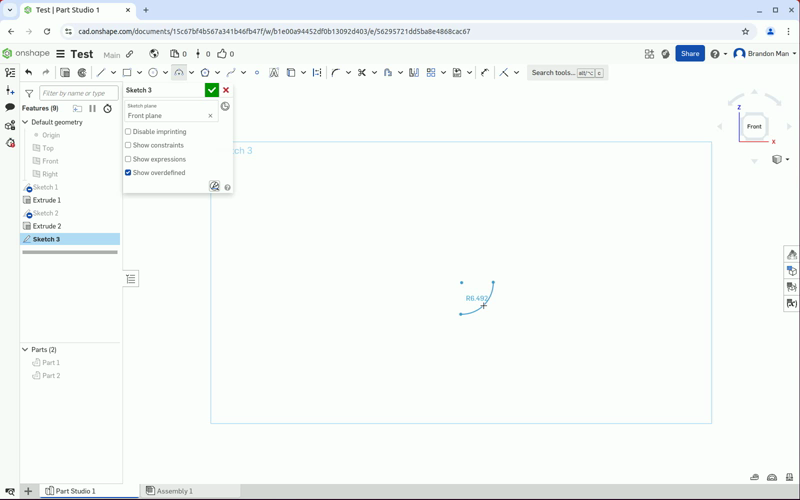
click(483, 305)
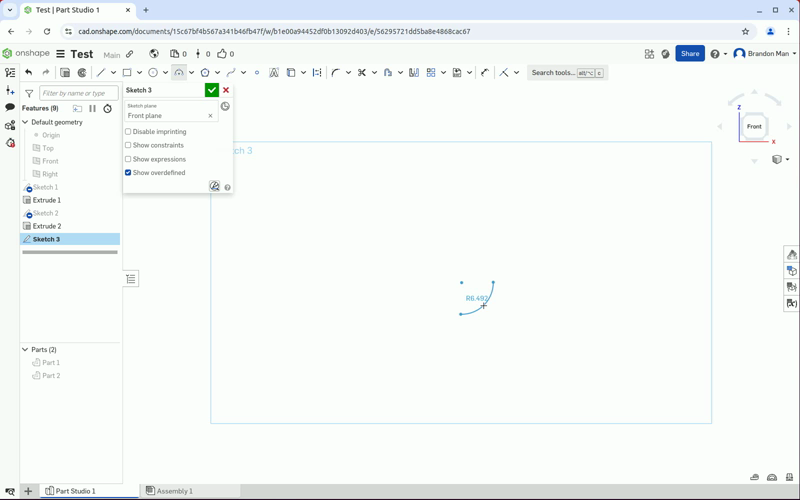
key_up(shift)
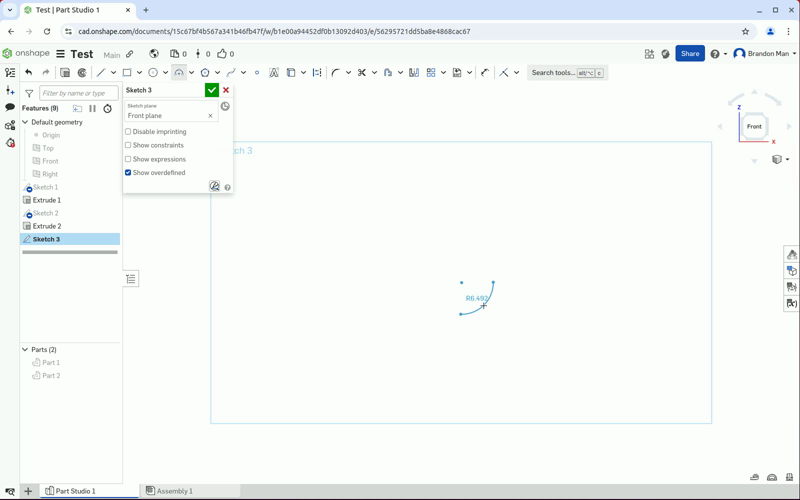
key(esc)
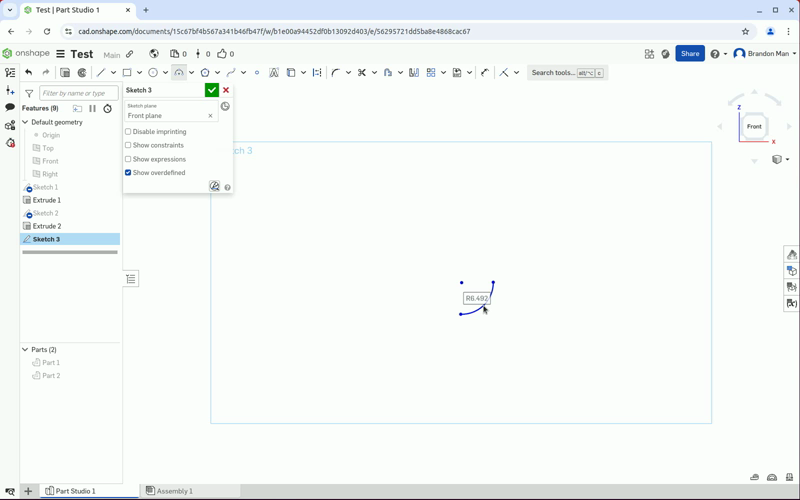
key(l)
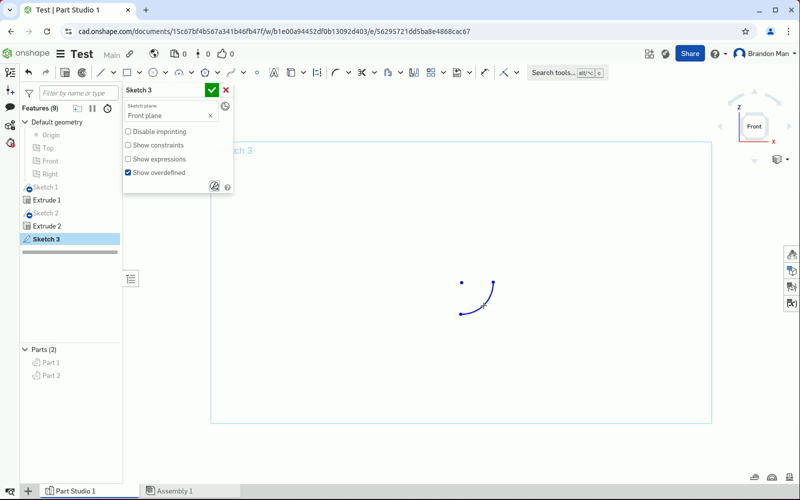
mouse_move(493, 282)
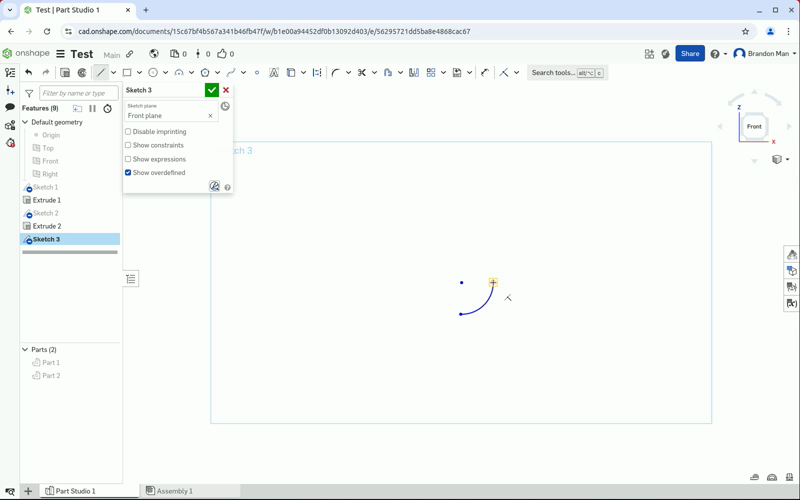
click(493, 282)
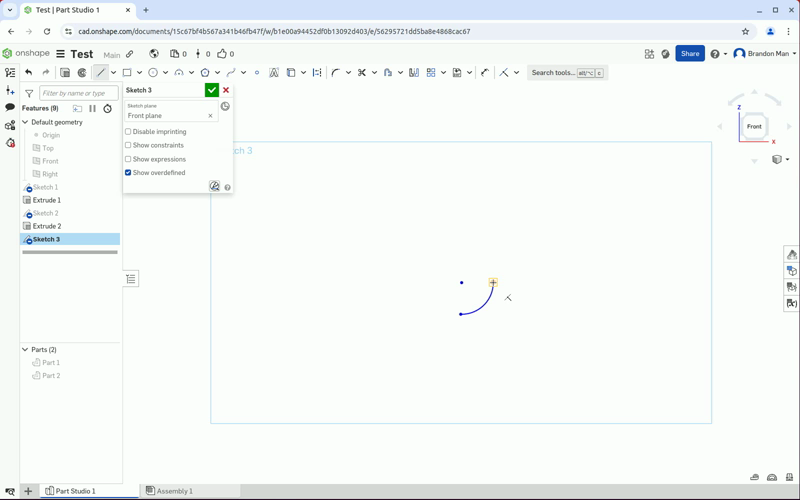
key_down(shift)
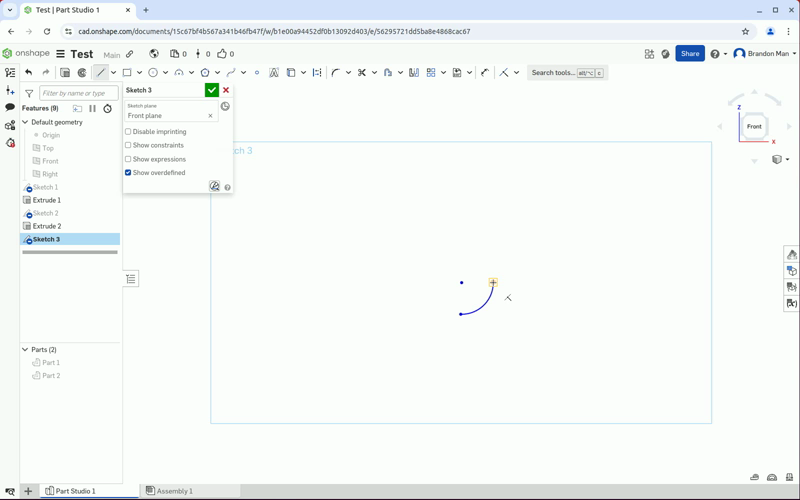
mouse_move(523, 282)
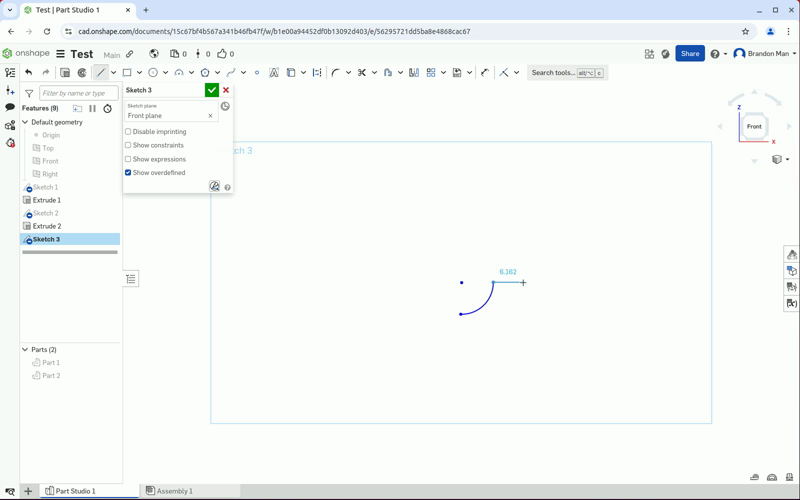
mouse_move(481, 282)
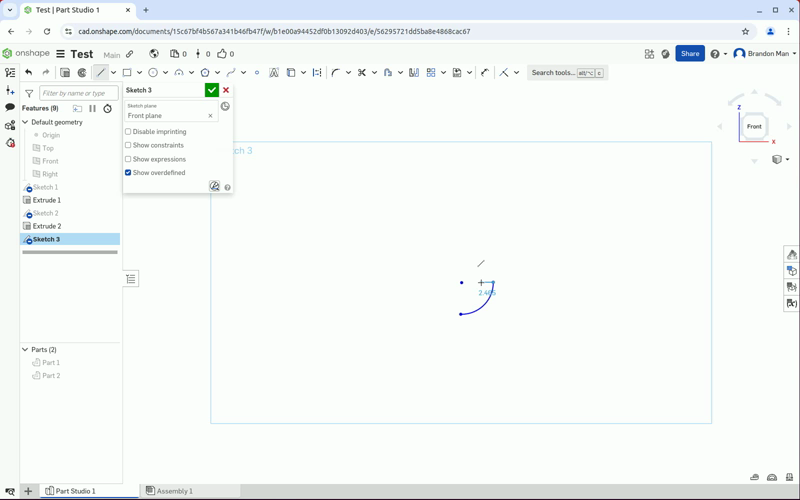
click(481, 282)
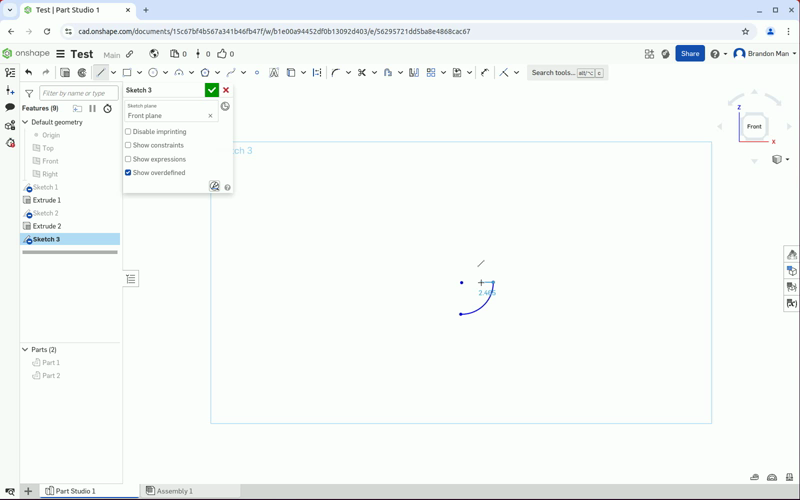
key_up(shift)
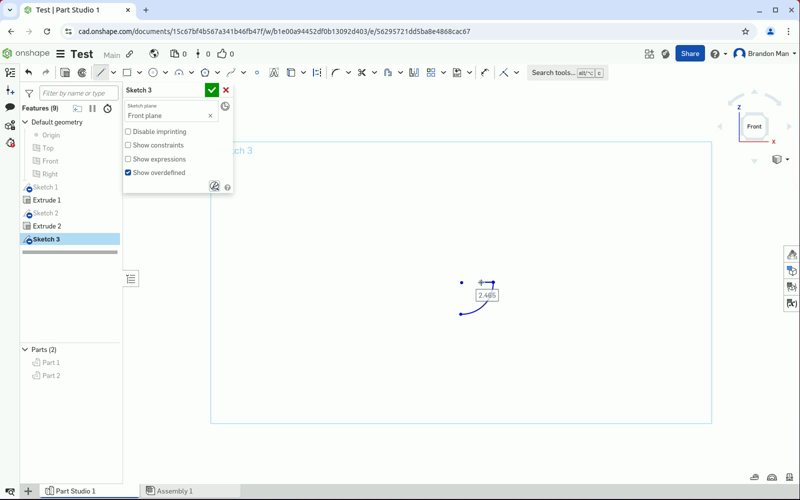
key(esc)
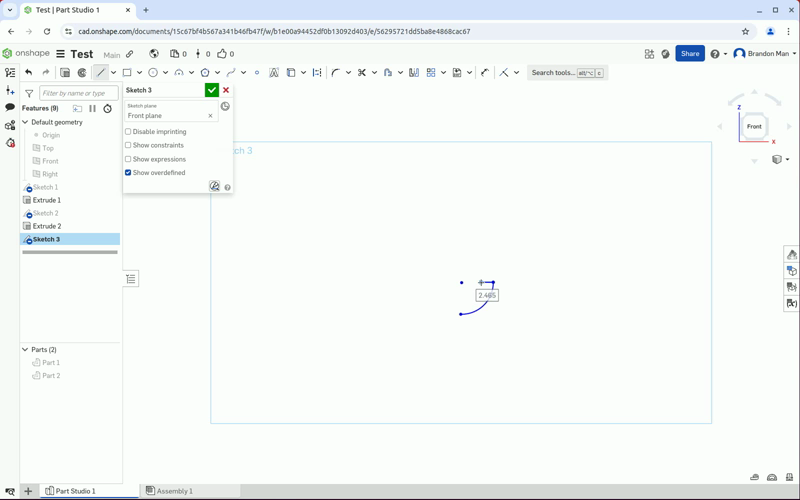
key(a)
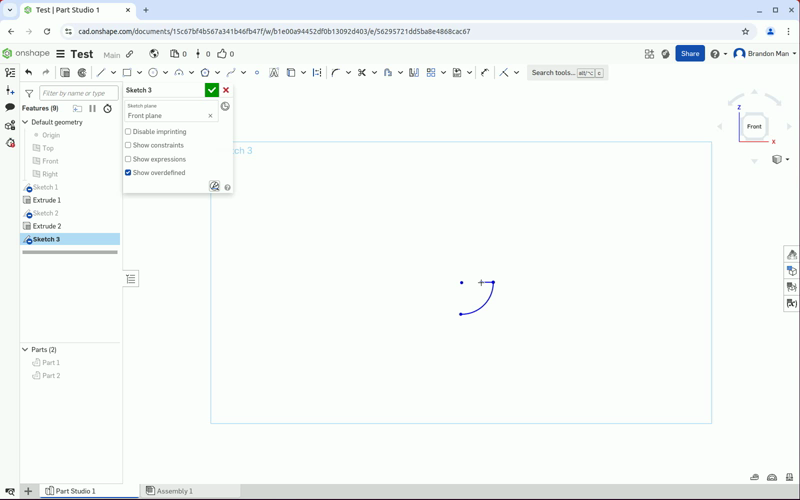
mouse_move(481, 282)
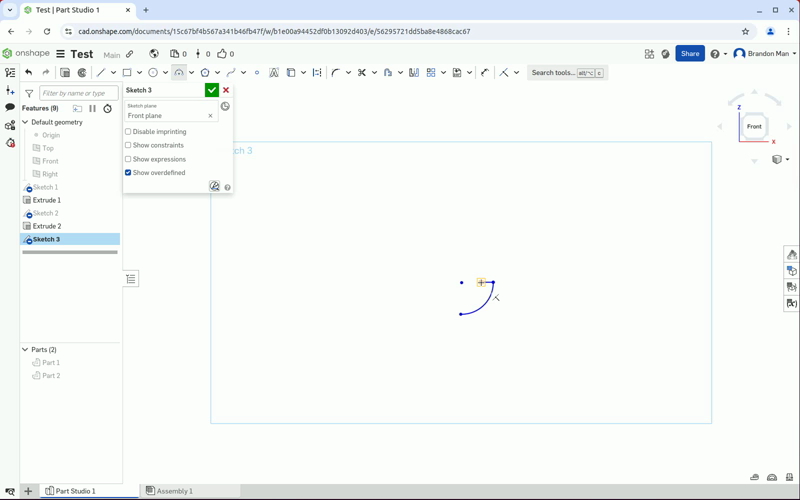
click(481, 282)
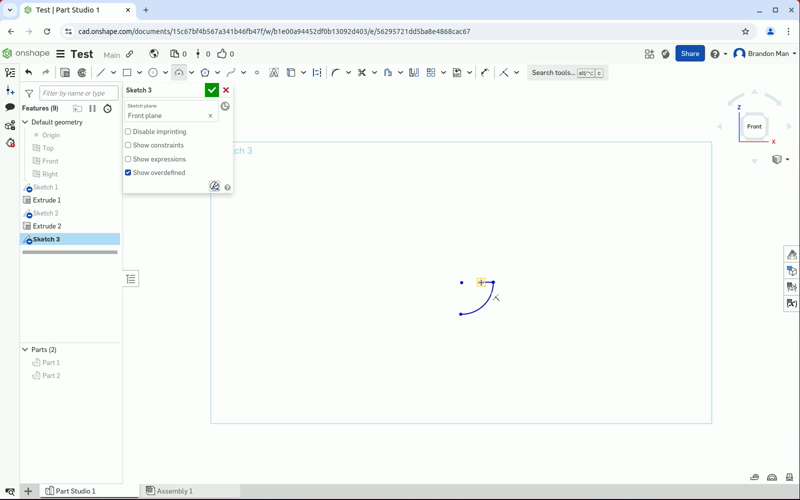
key_down(shift)
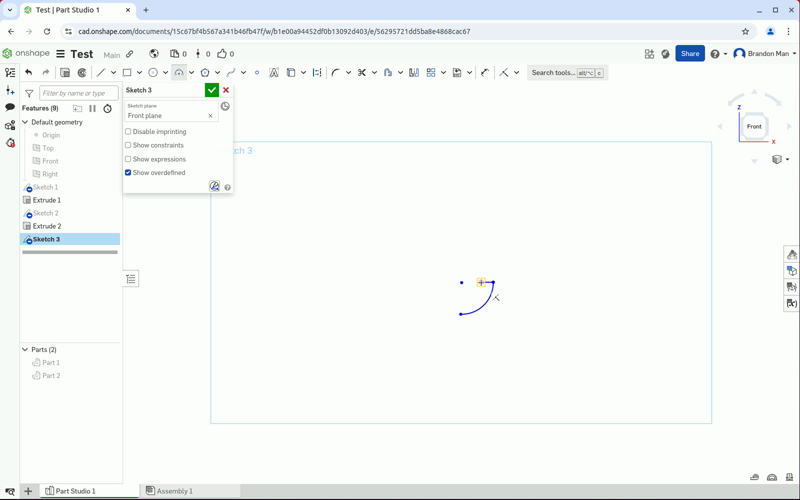
mouse_move(460, 302)
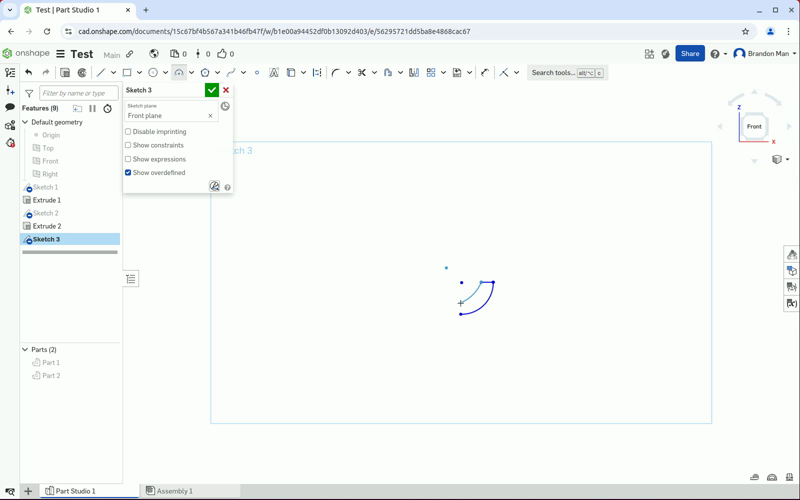
click(460, 302)
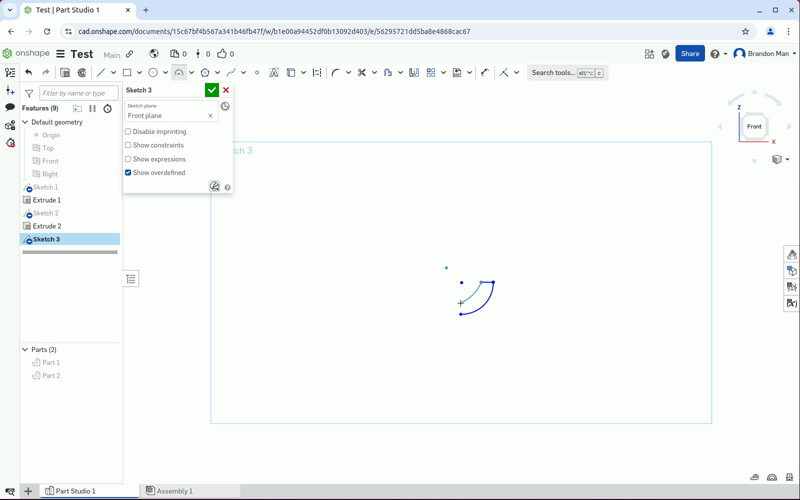
mouse_move(475, 296)
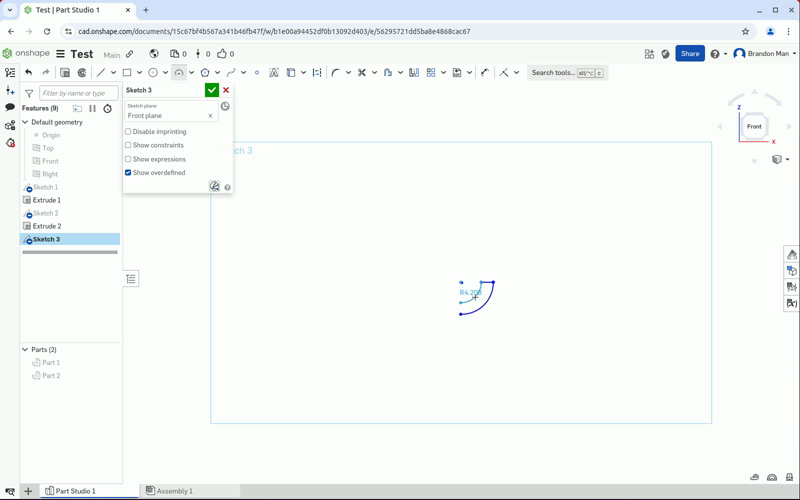
click(475, 296)
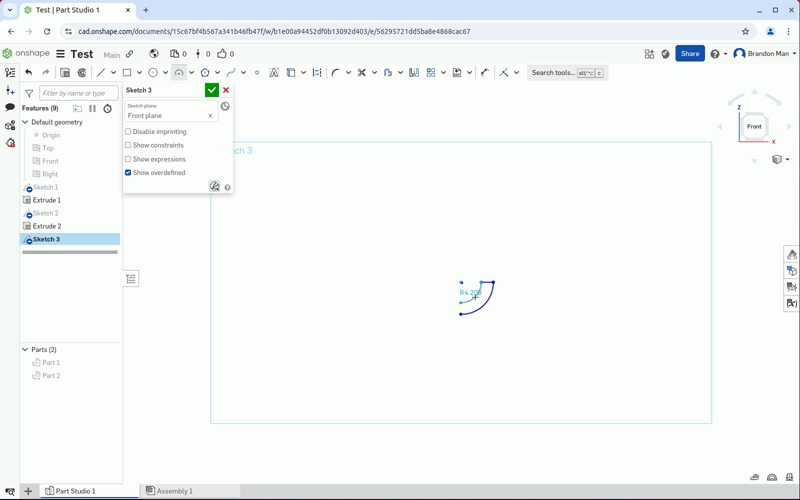
key_up(shift)
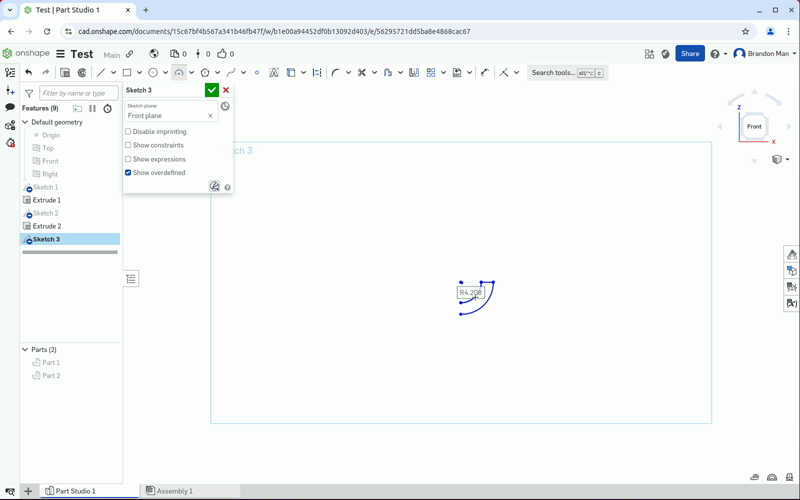
key(esc)
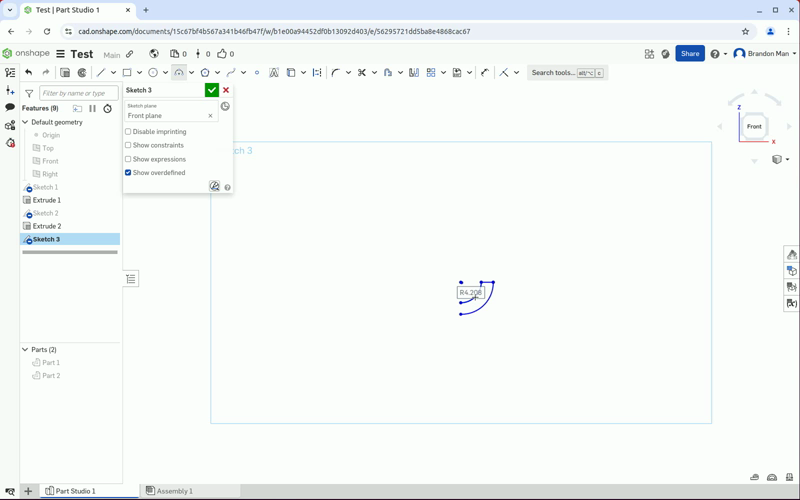
key(l)
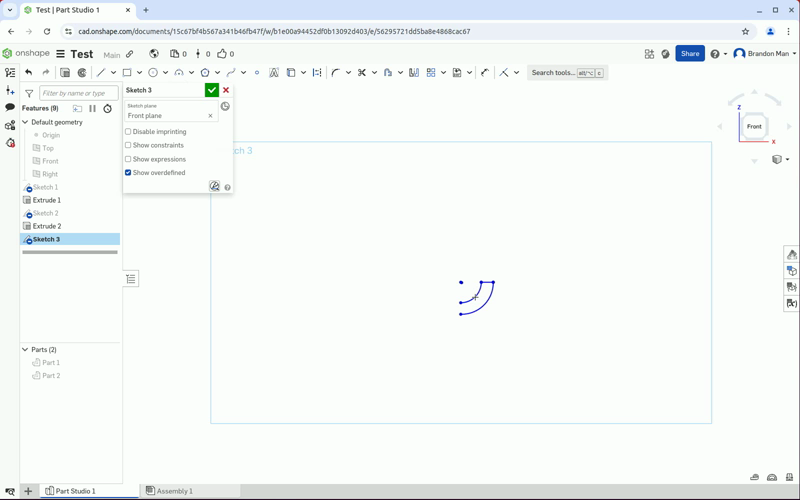
mouse_move(460, 302)
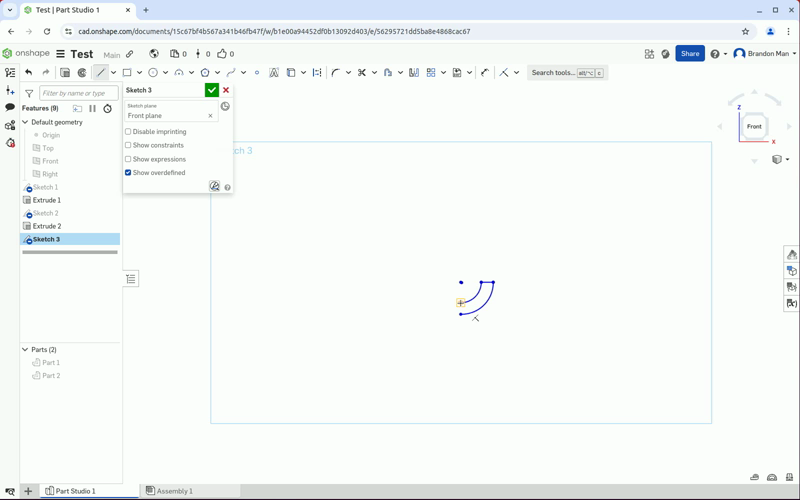
click(460, 302)
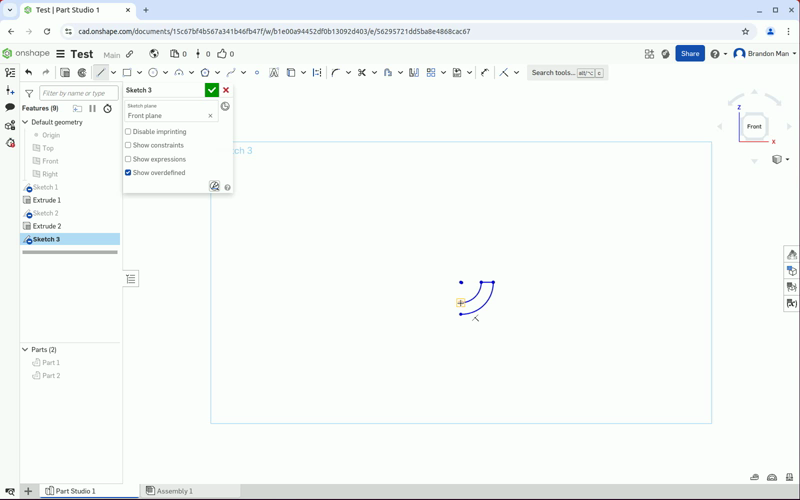
mouse_move(490, 302)
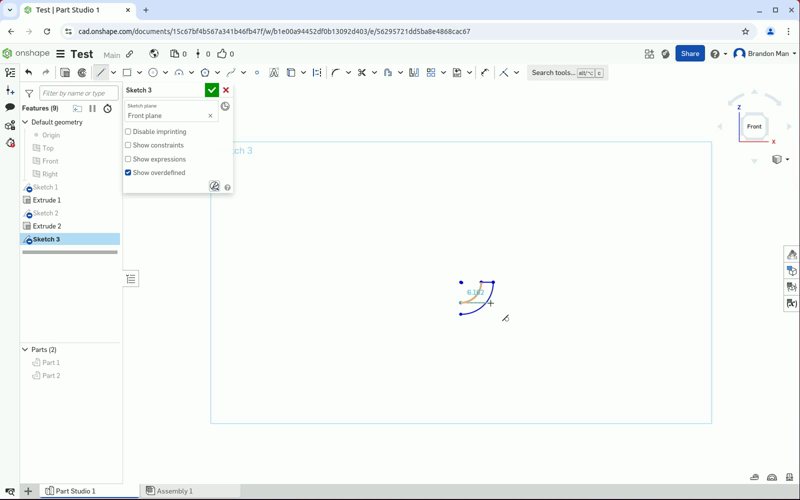
key_down(shift)
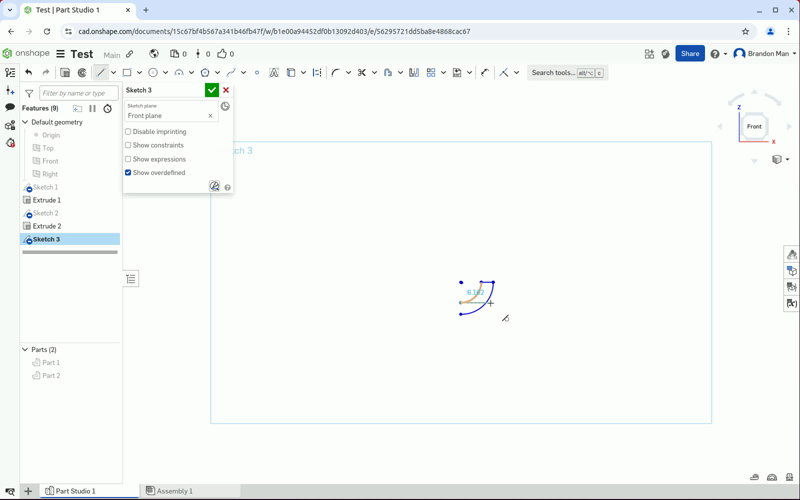
mouse_move(460, 314)
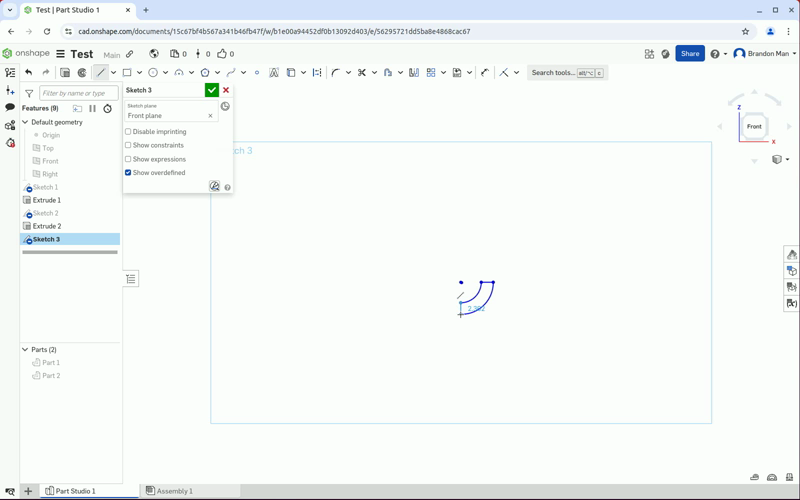
key_up(shift)
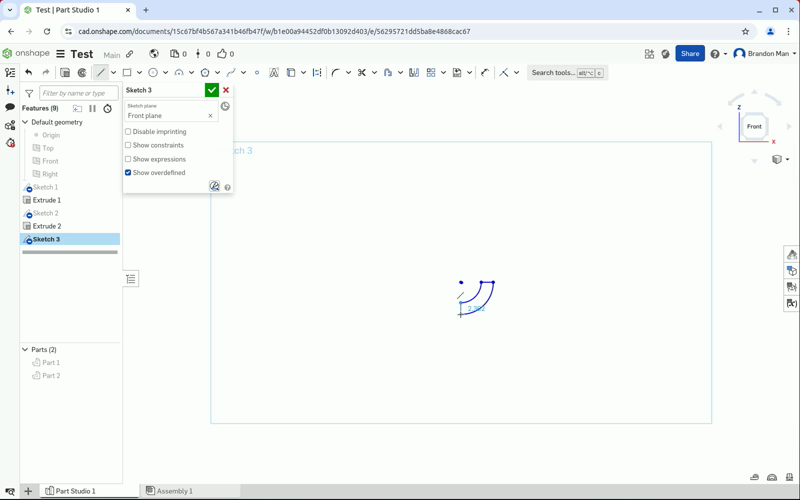
click(460, 314)
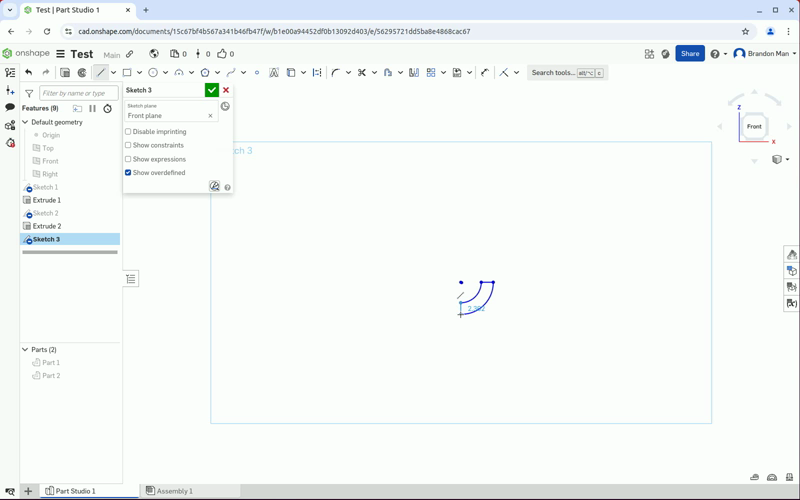
key(esc)
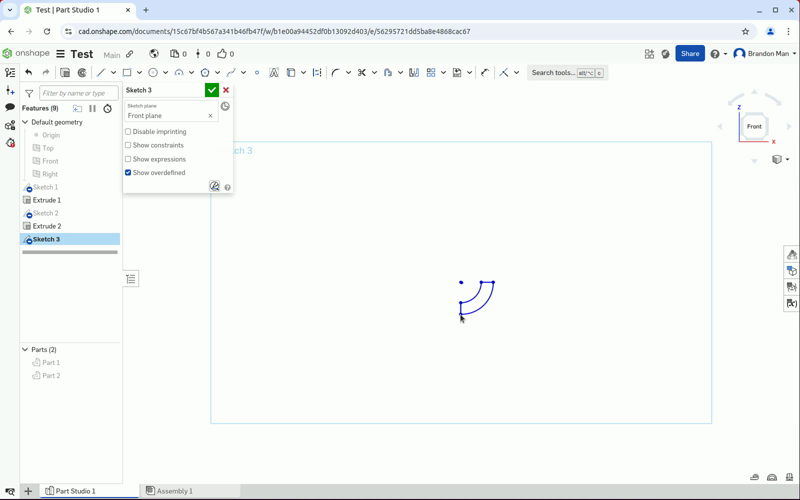
mouse_move(481, 285)
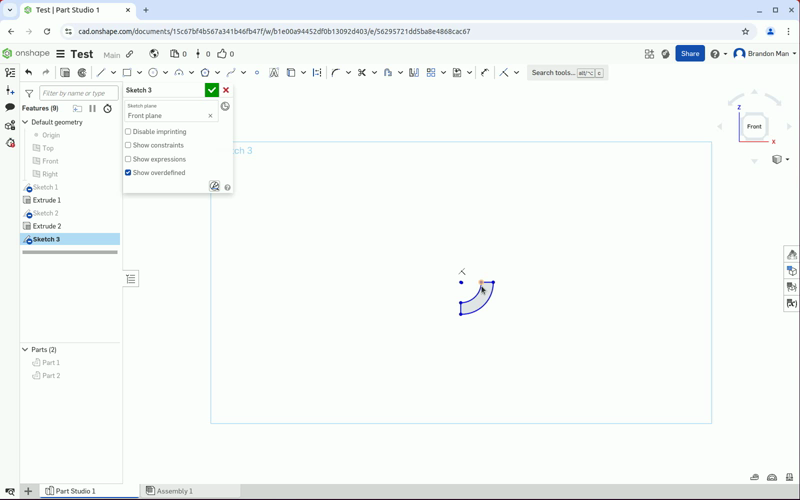
scroll(6)
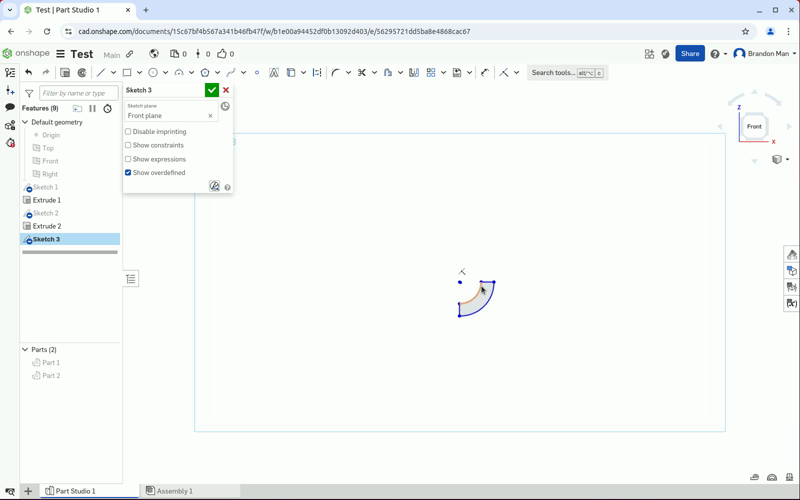
scroll(6)
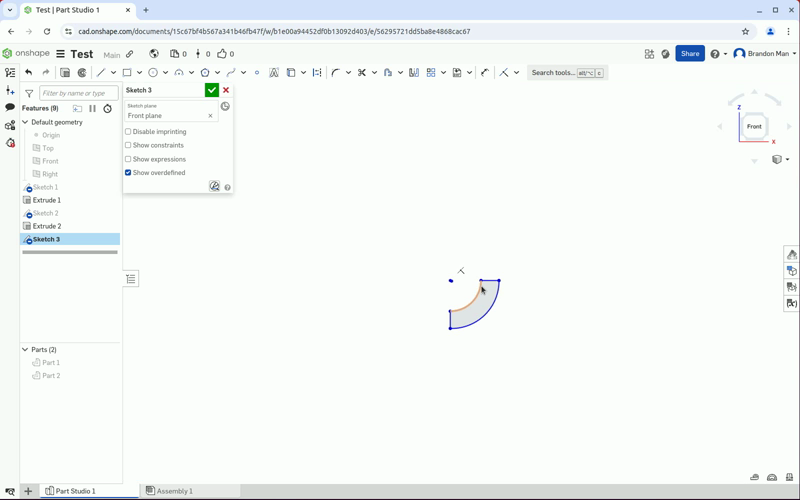
scroll(6)
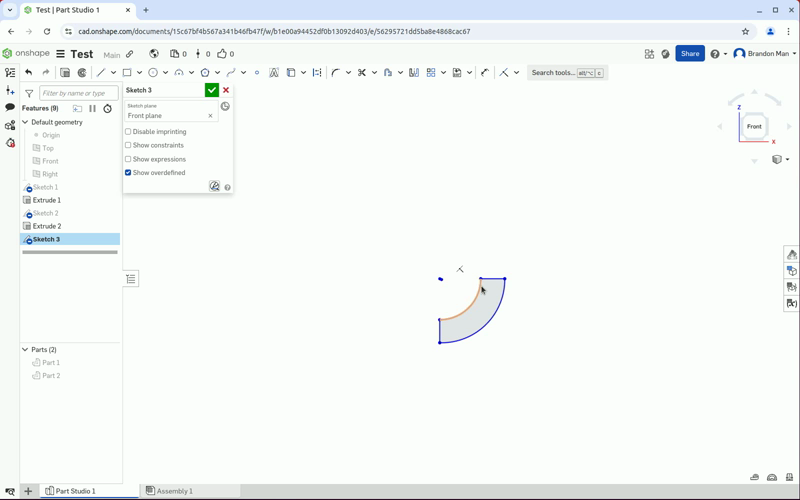
scroll(6)
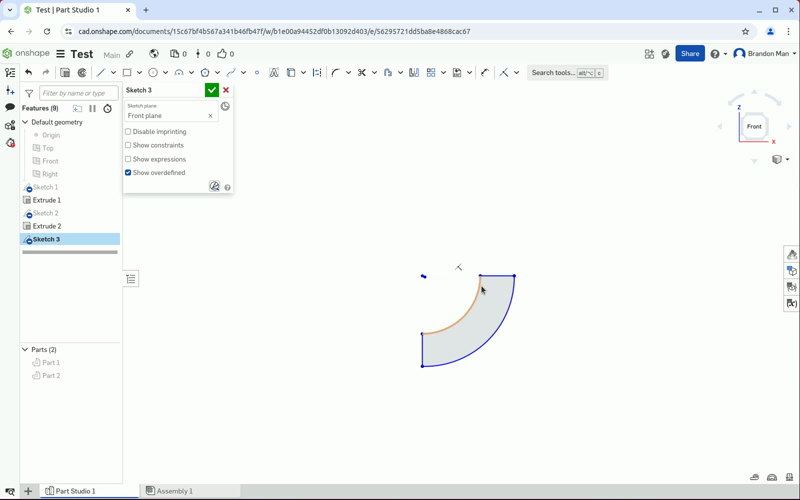
scroll(6)
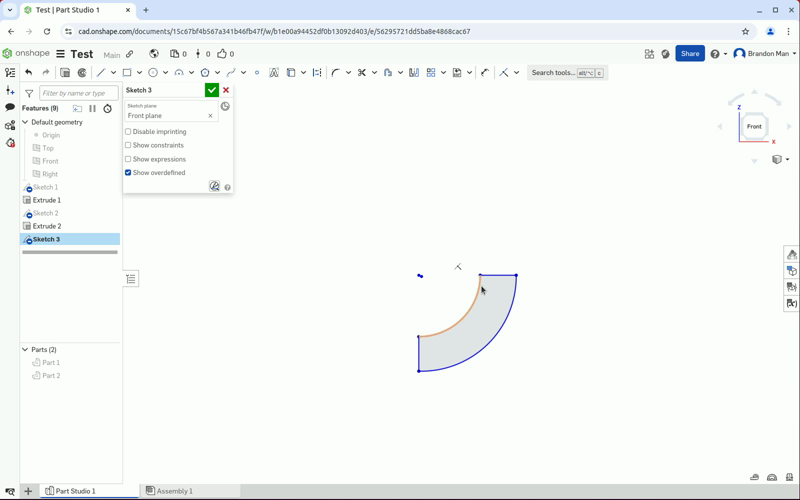
scroll(6)
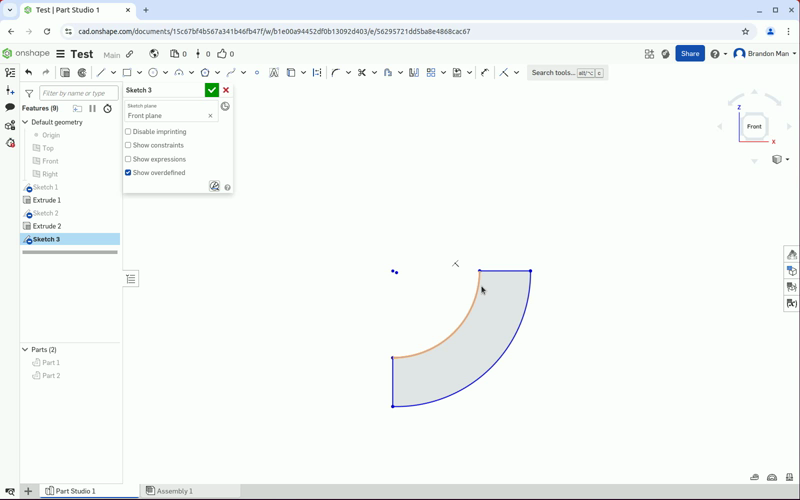
scroll(6)
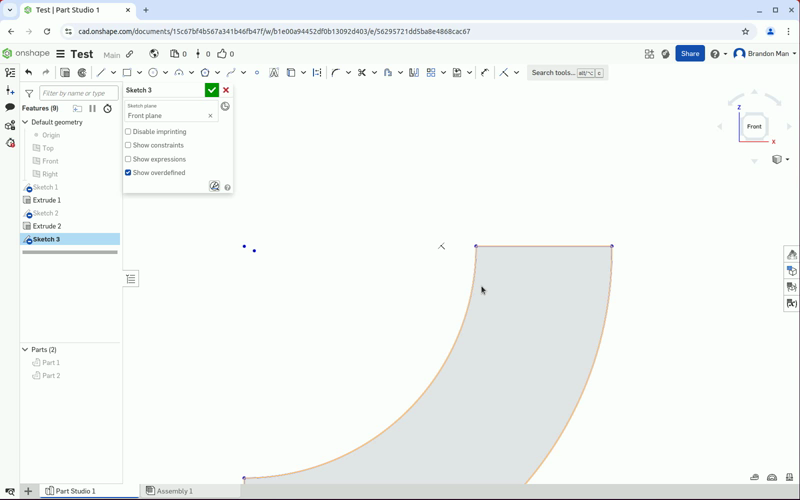
click(481, 285)
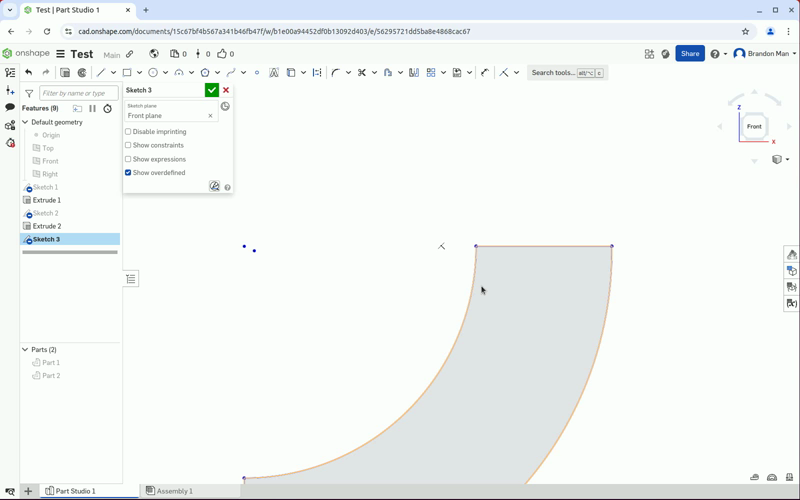
scroll(-6)
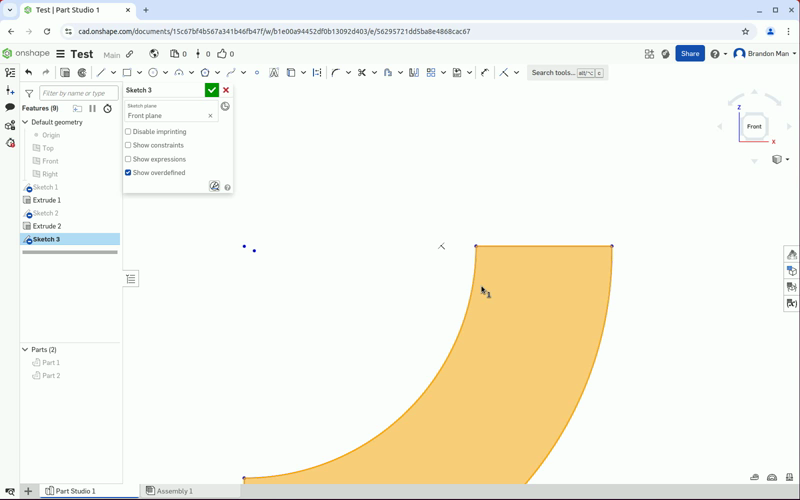
scroll(-6)
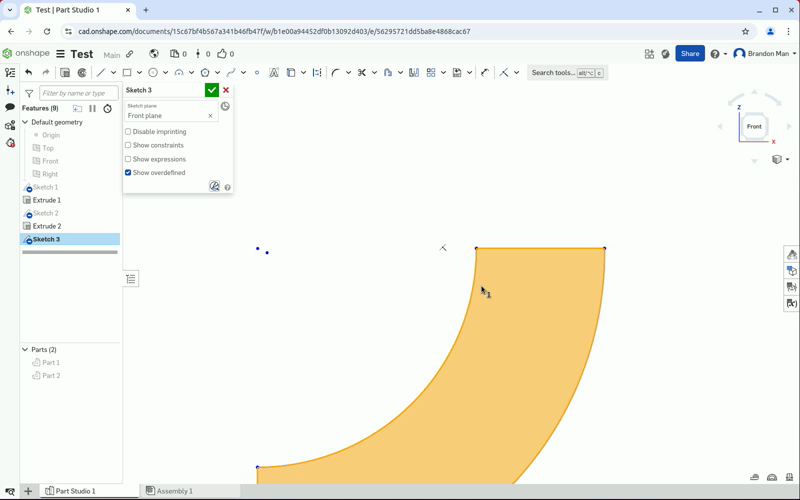
scroll(-6)
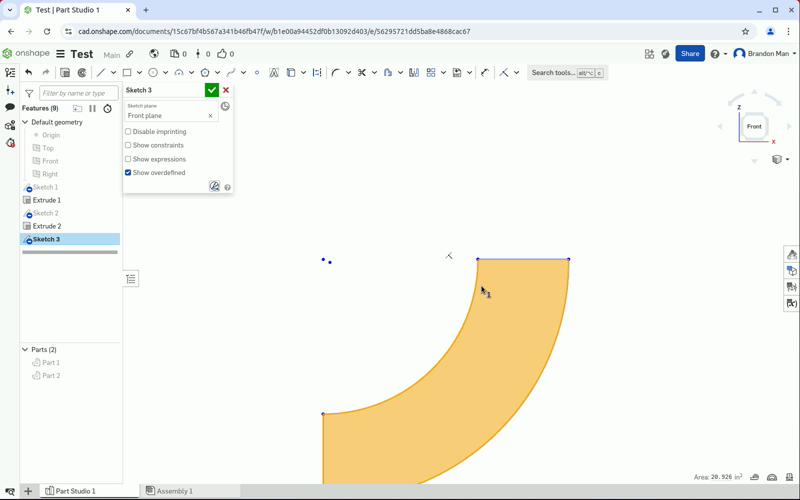
scroll(-6)
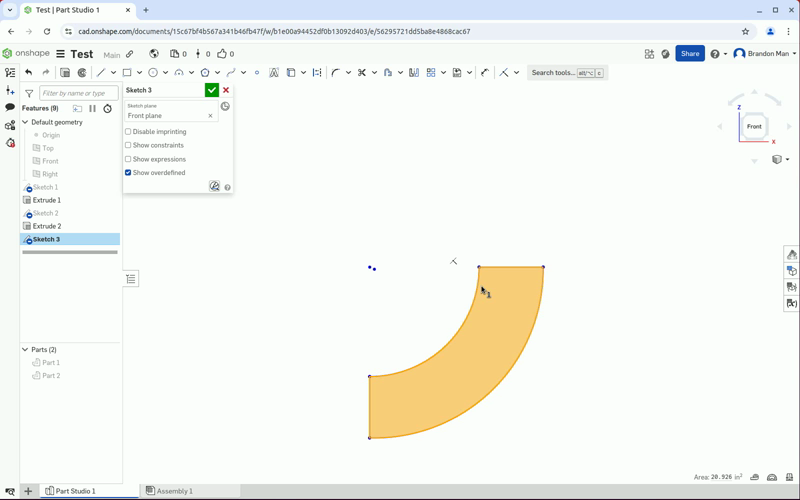
scroll(-6)
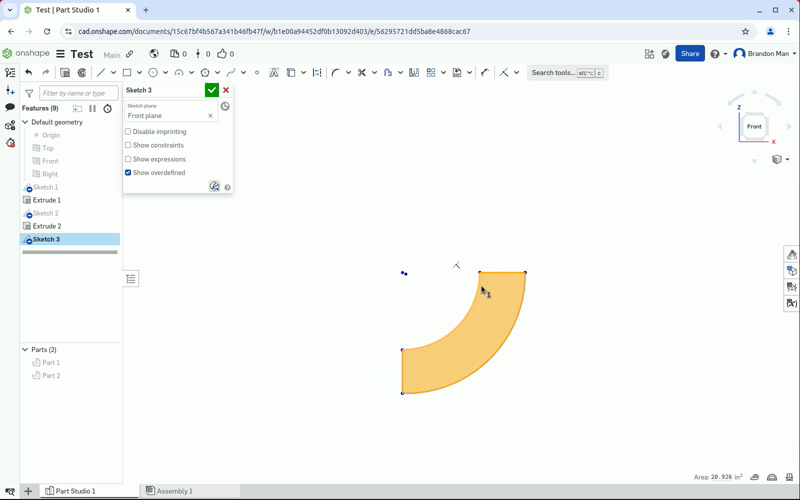
scroll(-6)
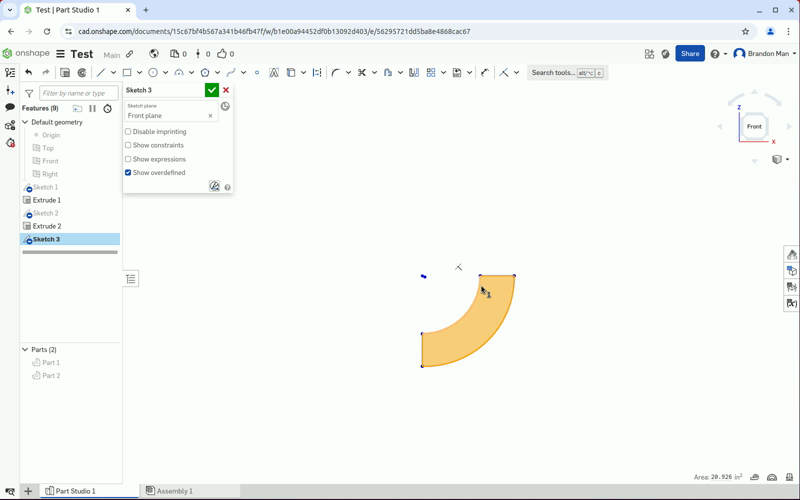
scroll(-6)
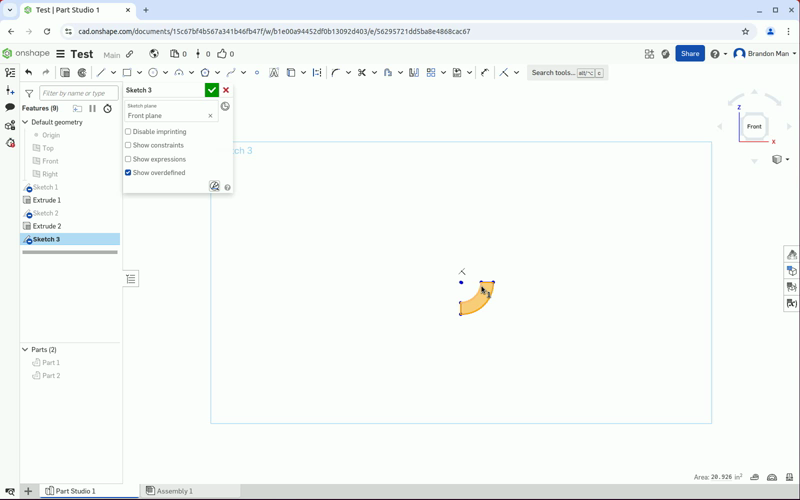
mouse_move(73, 352)
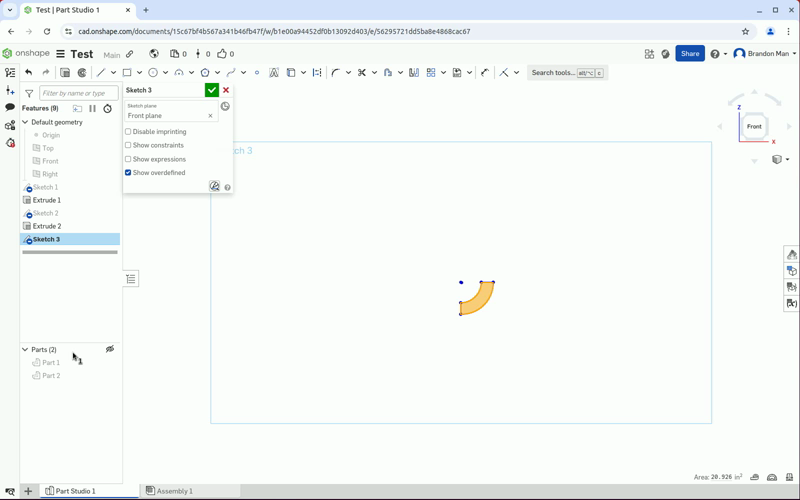
key(shift+y)
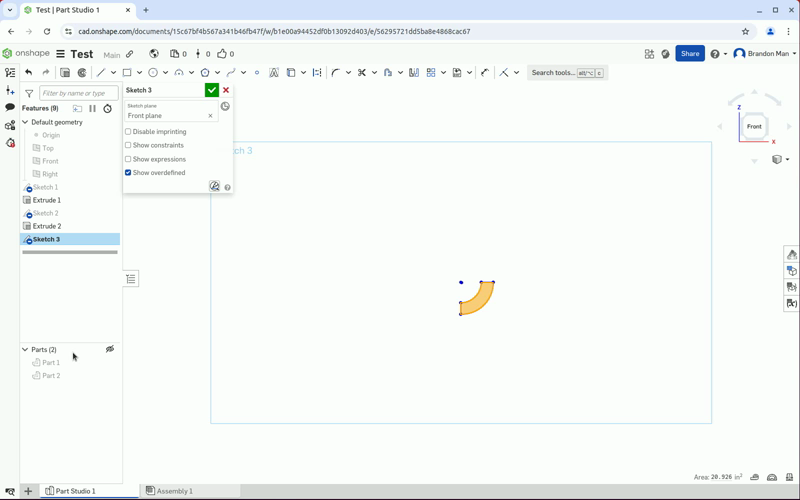
key(shift+e)
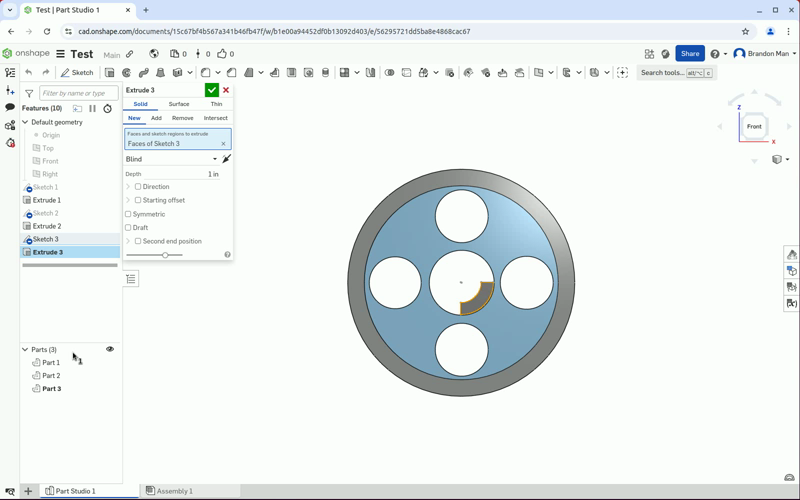
mouse_move(143, 106)
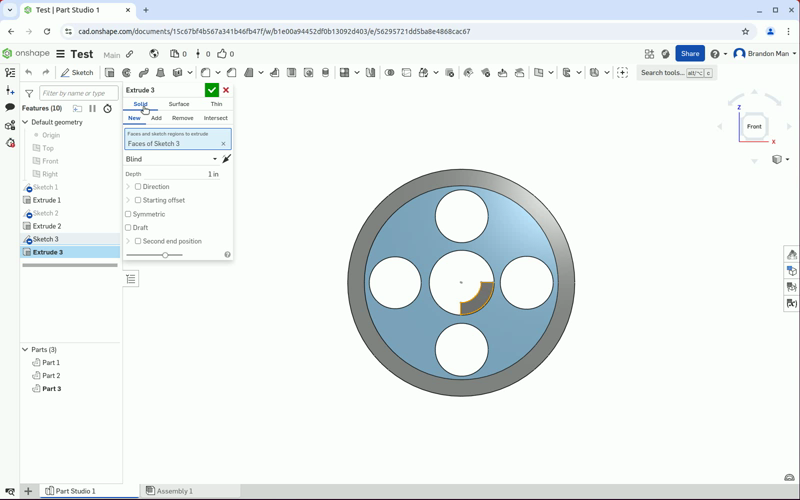
click(143, 106)
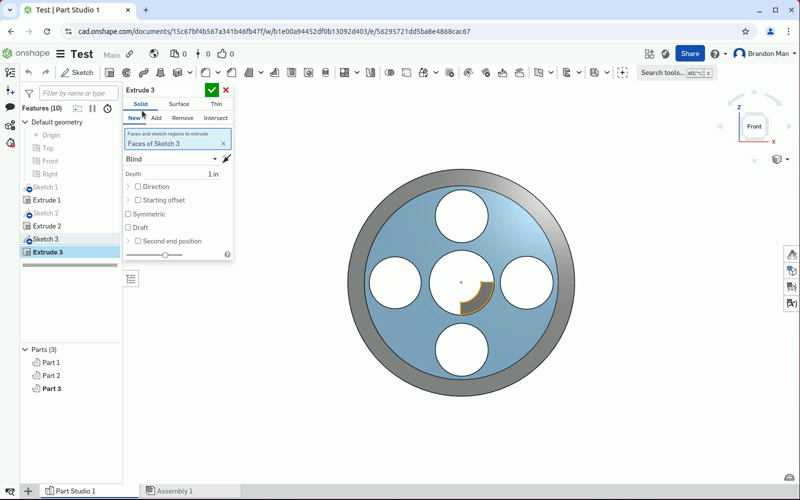
mouse_move(137, 120)
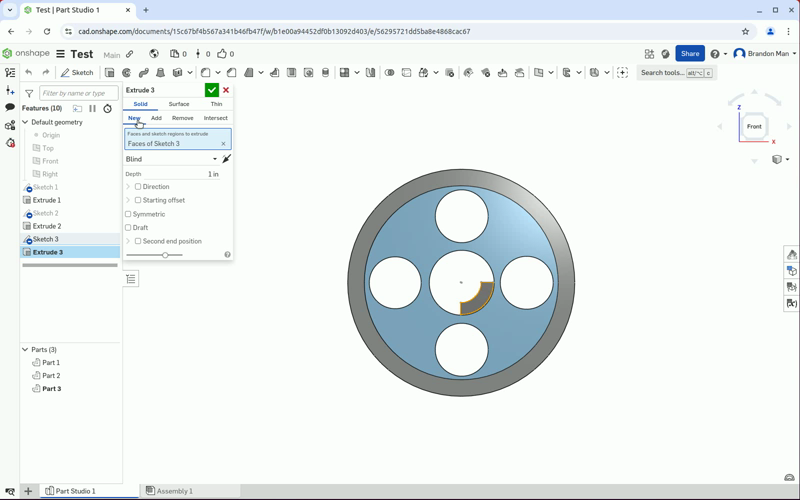
click(137, 120)
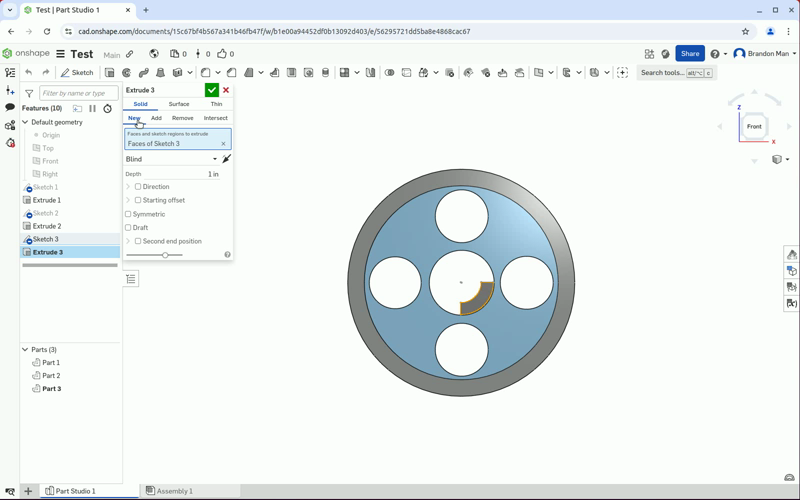
key(tab, 4)
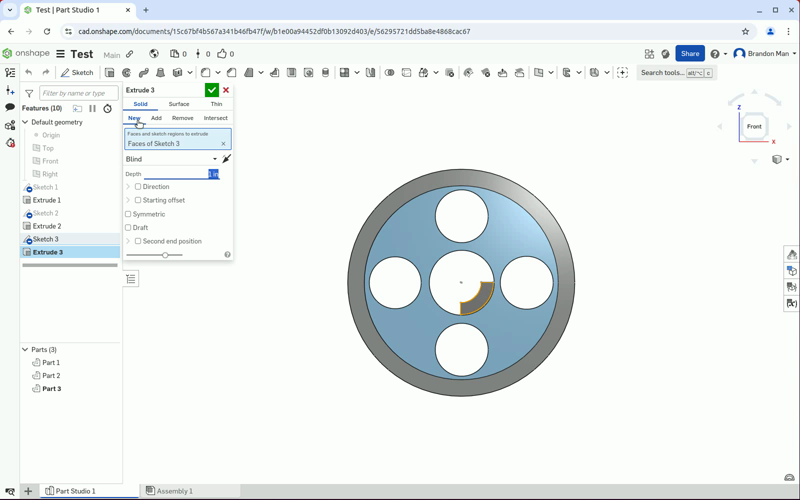
text(12.998)
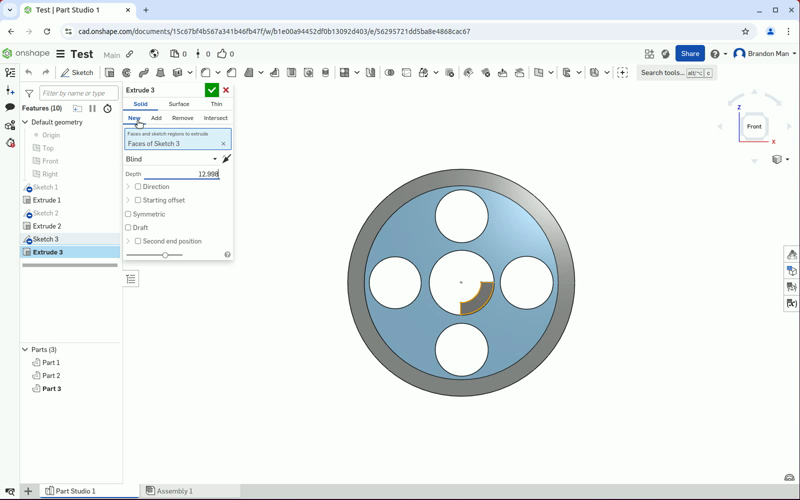
key(enter)
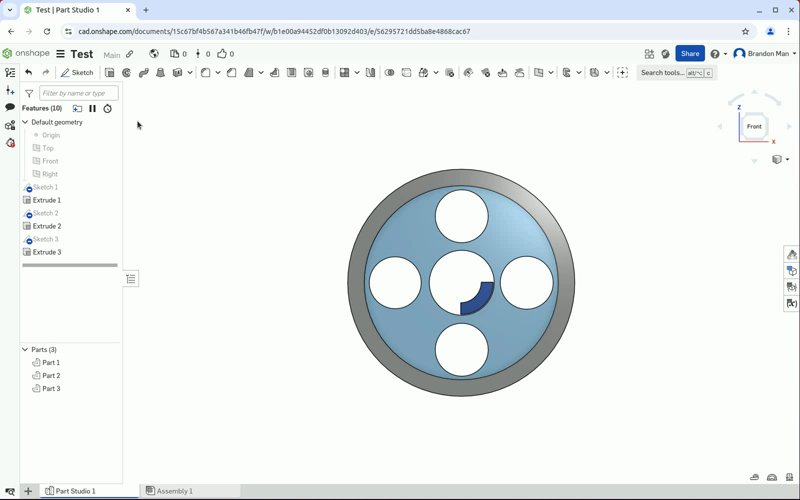
key(shift+h)
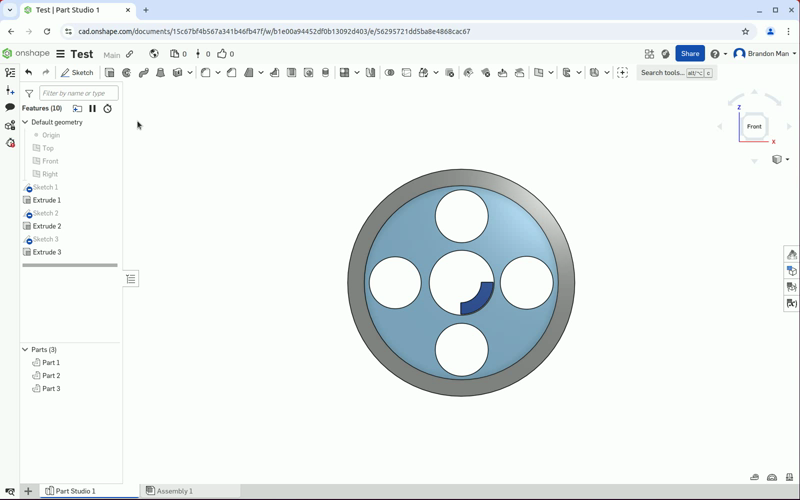
key(shift+h)
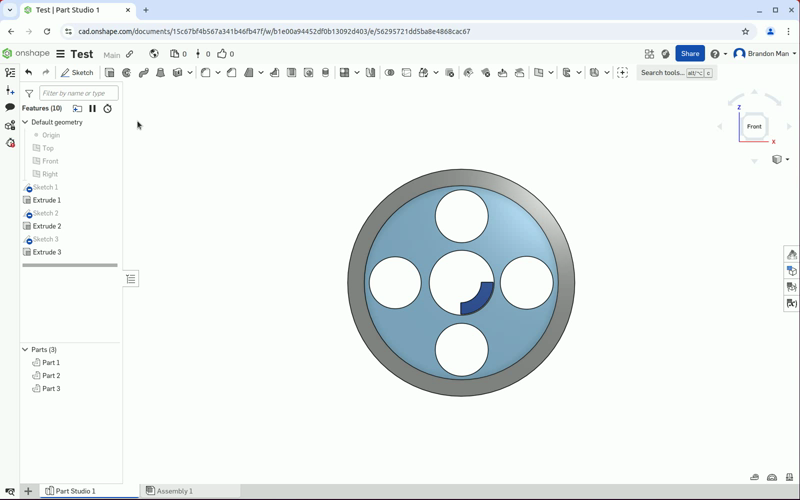
mouse_move(73, 189)
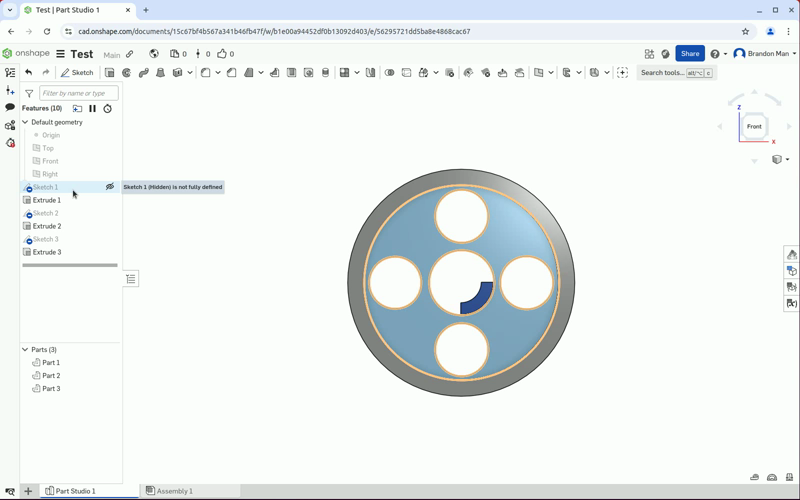
click(73, 189)
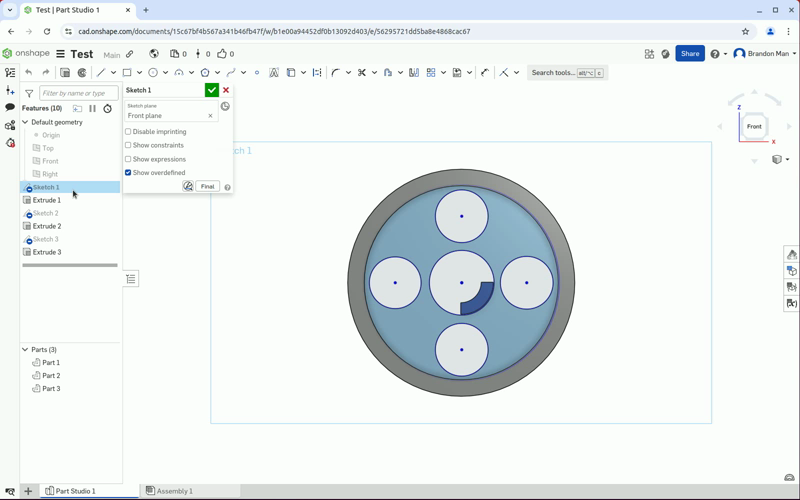
mouse_move(229, 92)
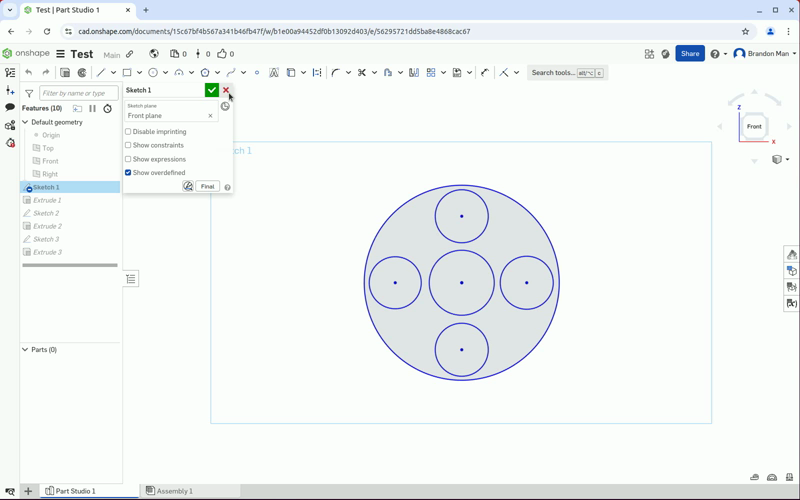
click(229, 92)
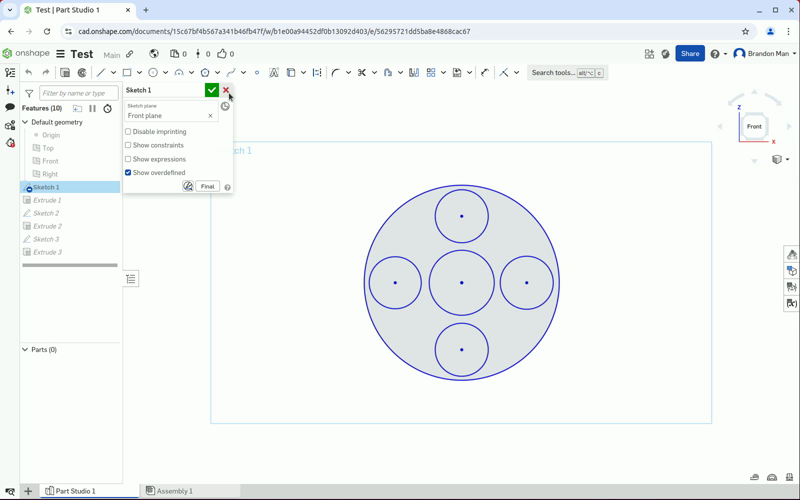
key(shift+s)
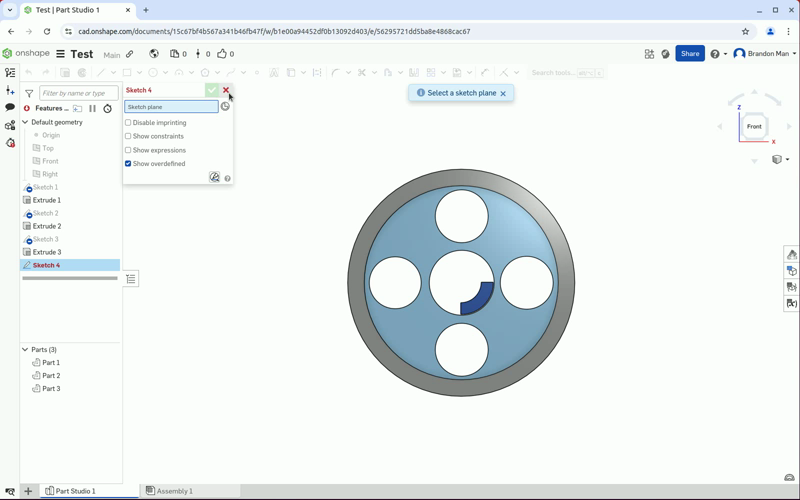
mouse_move(73, 163)
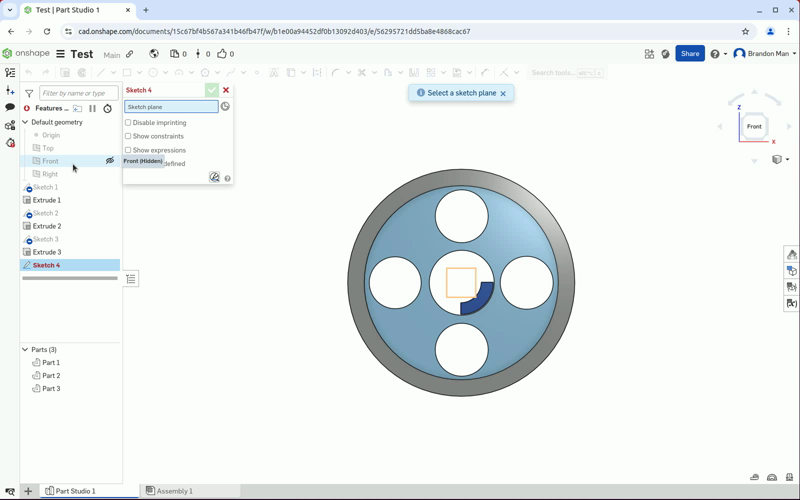
click(73, 163)
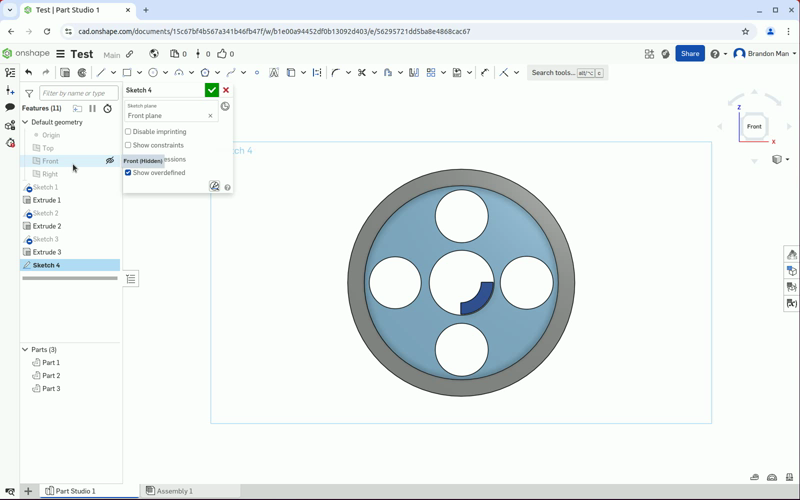
mouse_move(73, 352)
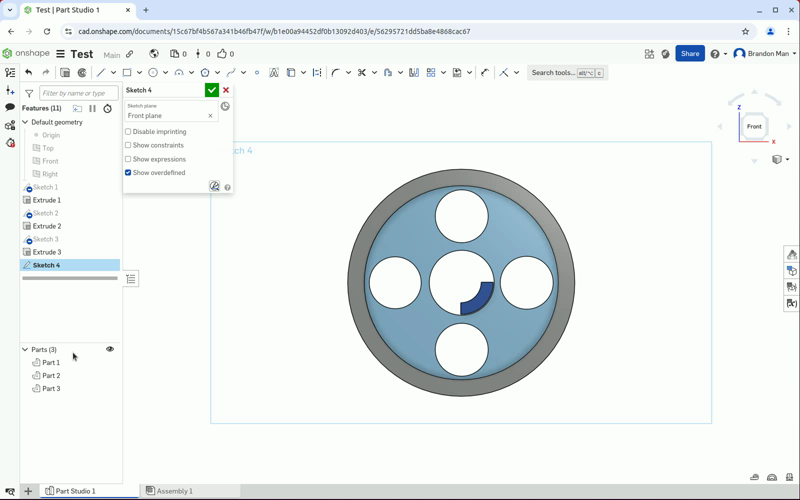
key(y)
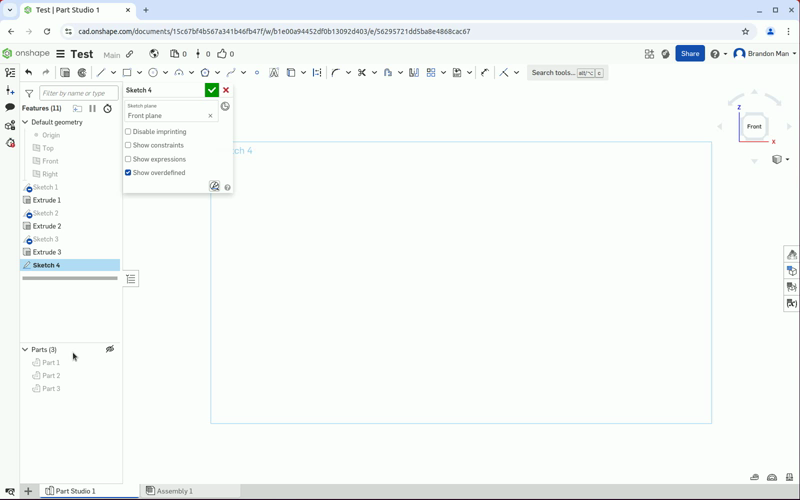
key(a)
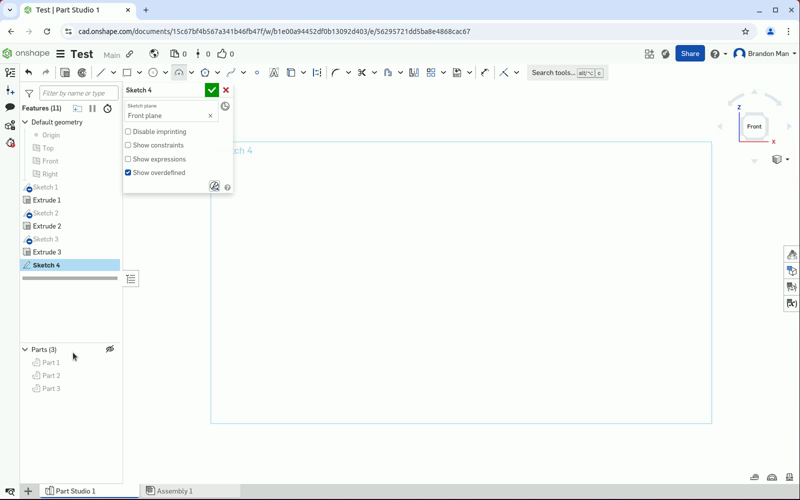
key_down(shift)
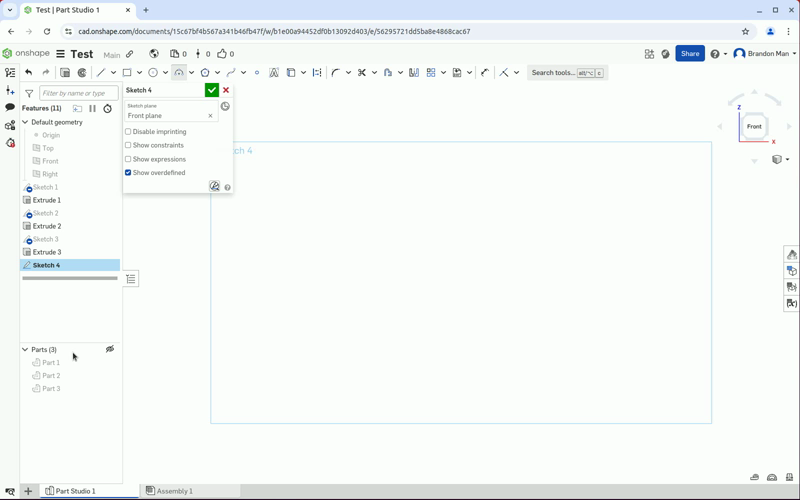
mouse_move(460, 262)
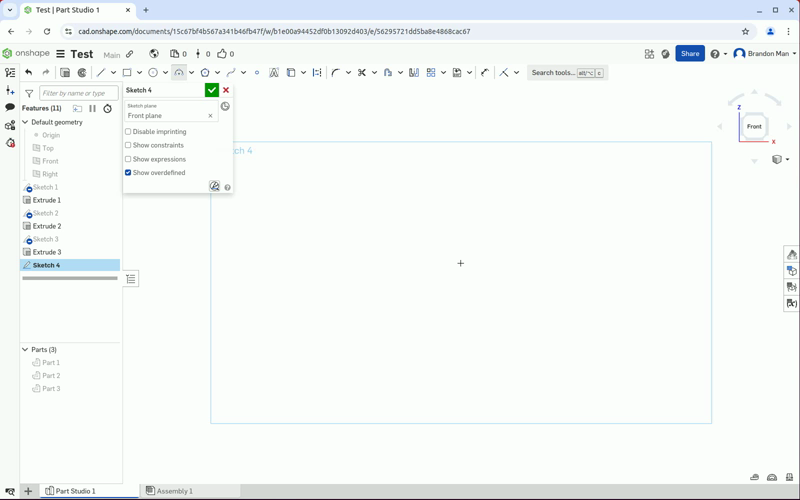
click(460, 262)
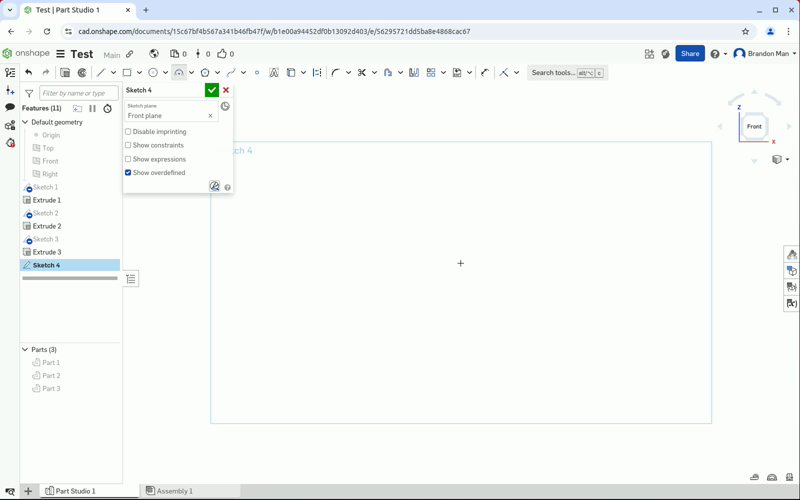
key_up(shift)
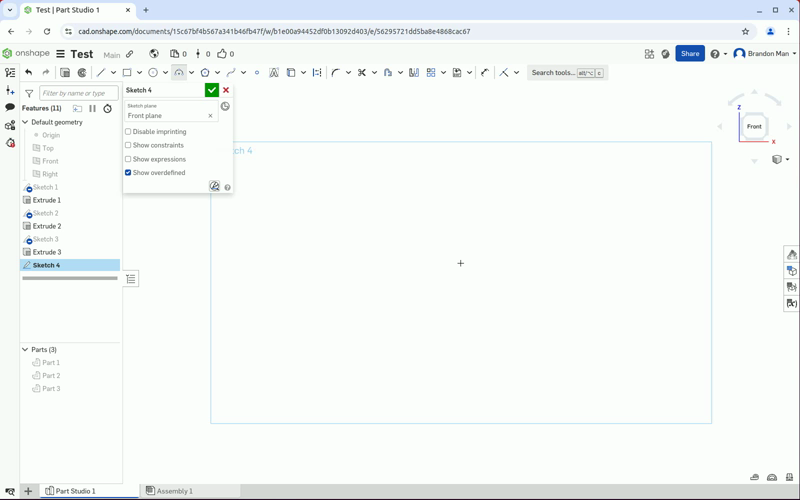
key_down(shift)
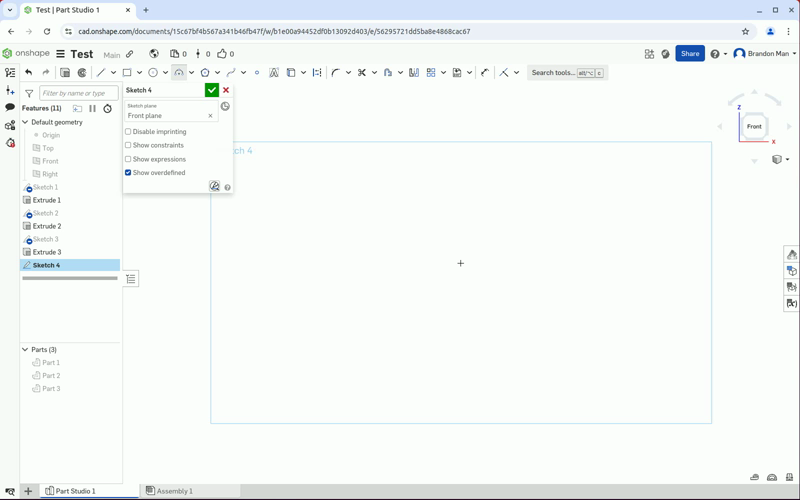
mouse_move(481, 283)
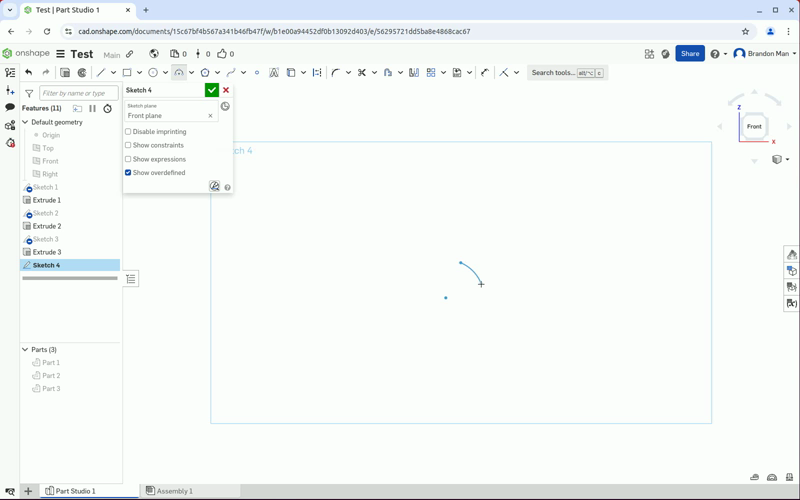
click(481, 283)
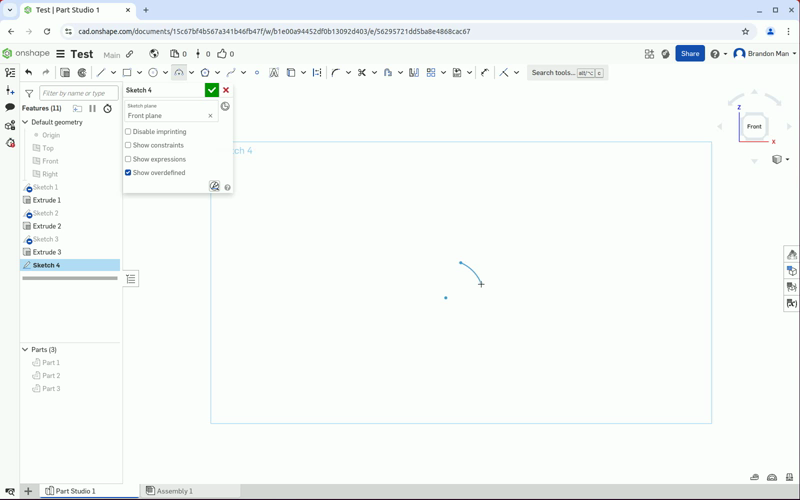
mouse_move(475, 269)
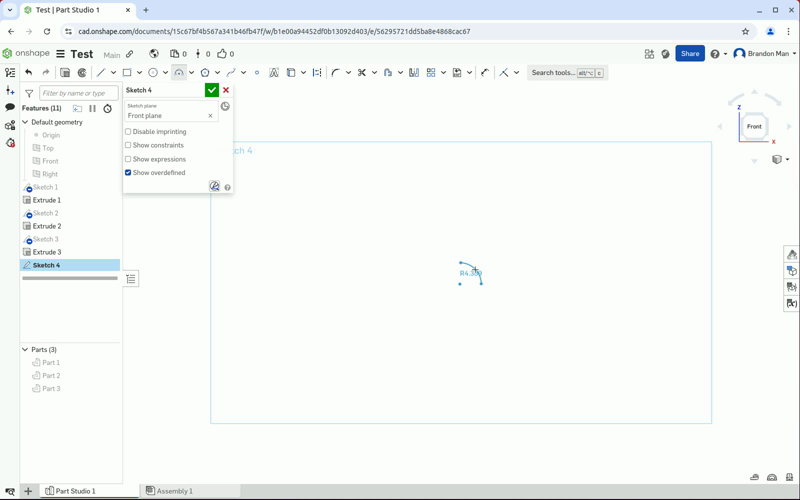
click(475, 269)
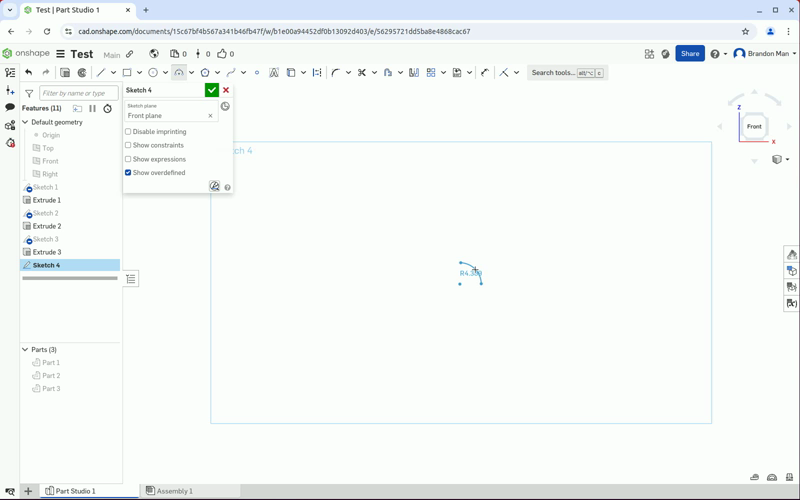
key_up(shift)
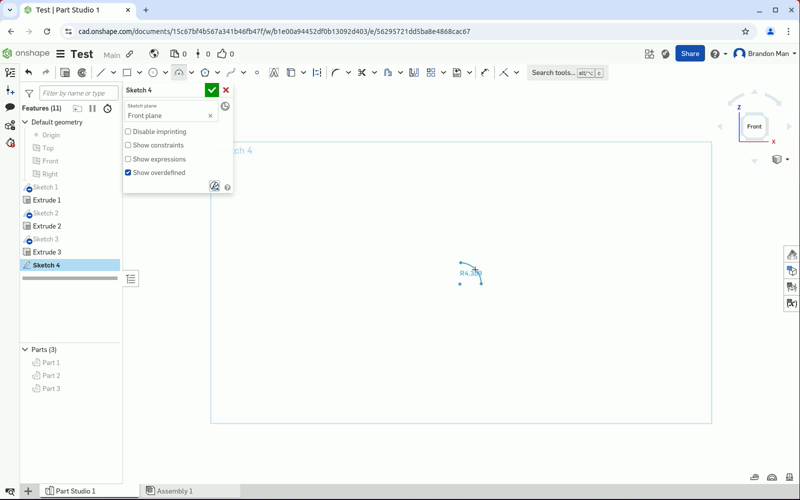
key(esc)
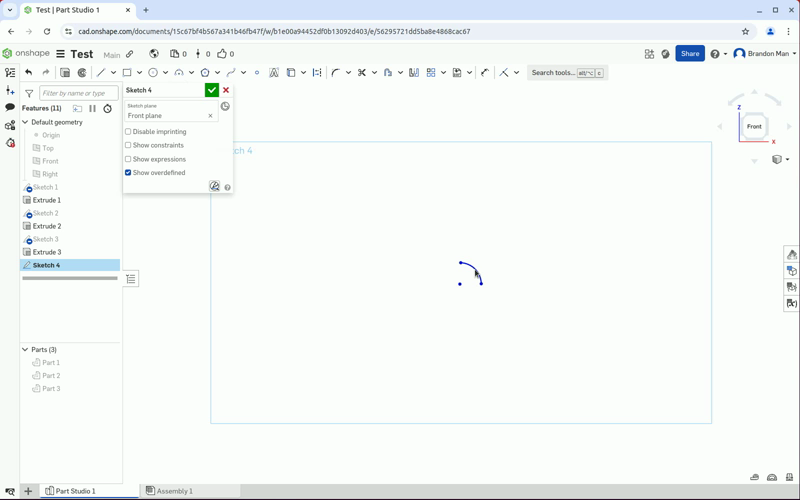
key(l)
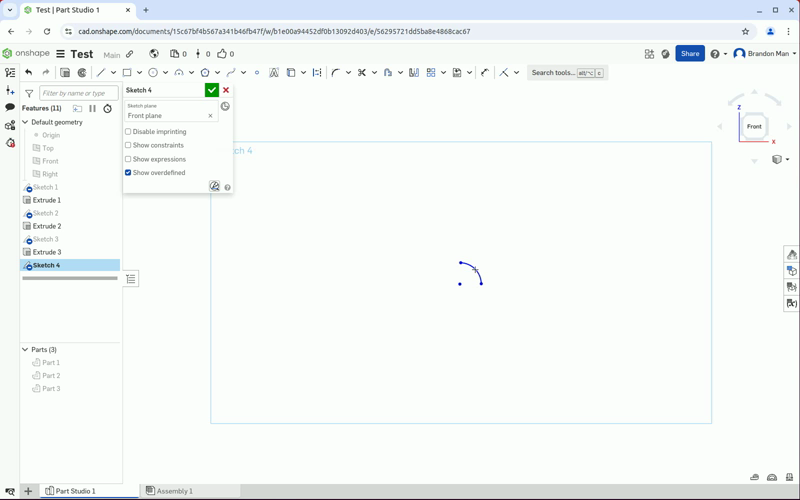
mouse_move(481, 283)
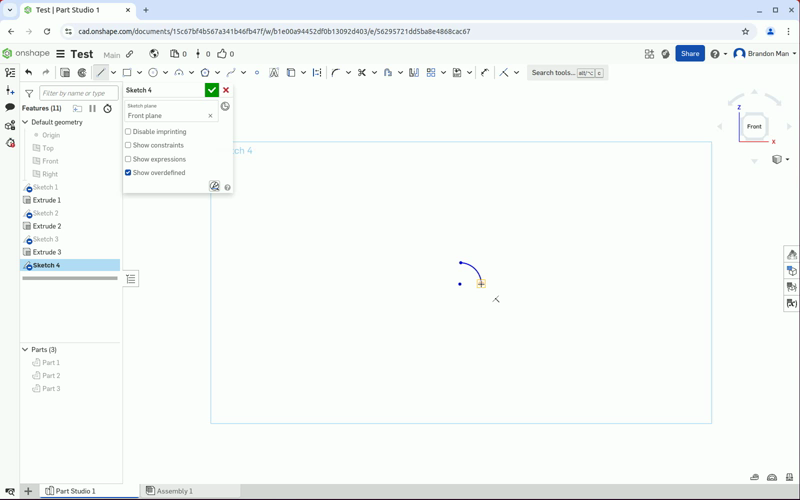
click(481, 283)
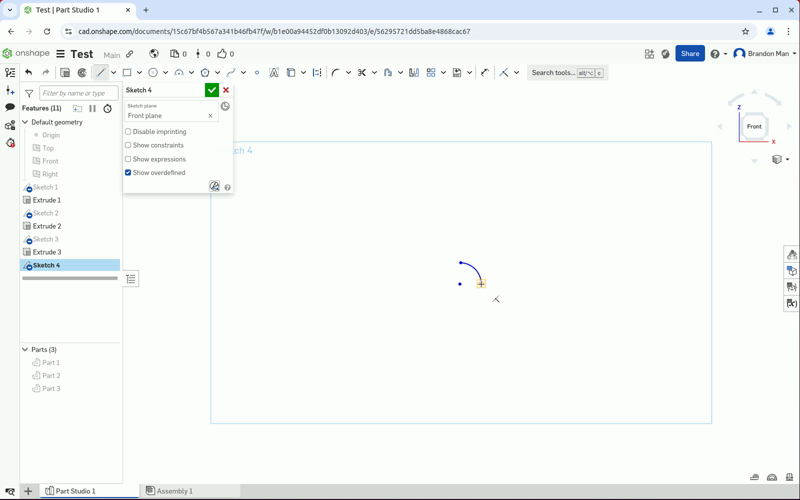
key_down(shift)
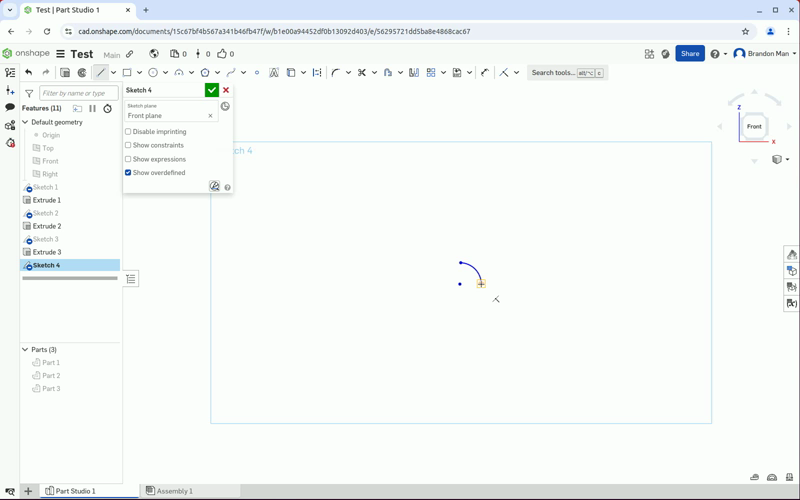
mouse_move(511, 283)
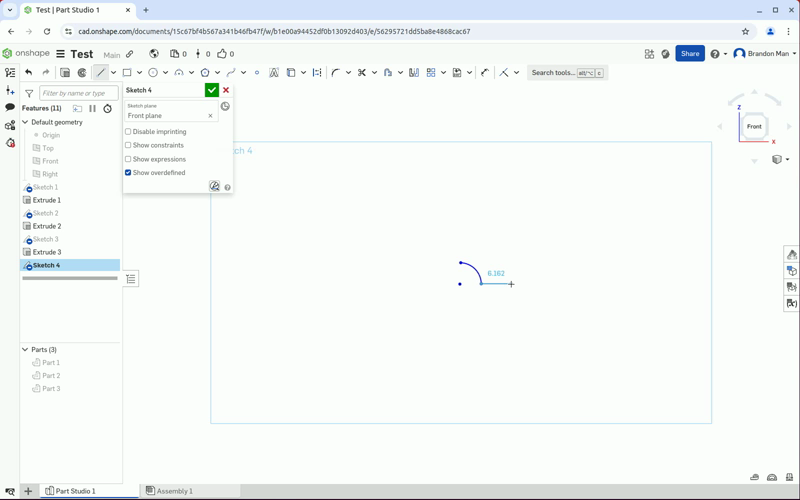
mouse_move(493, 283)
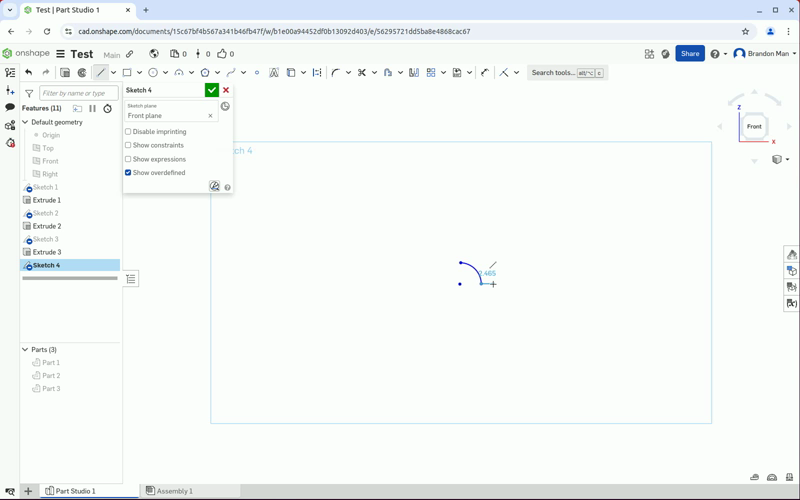
click(493, 283)
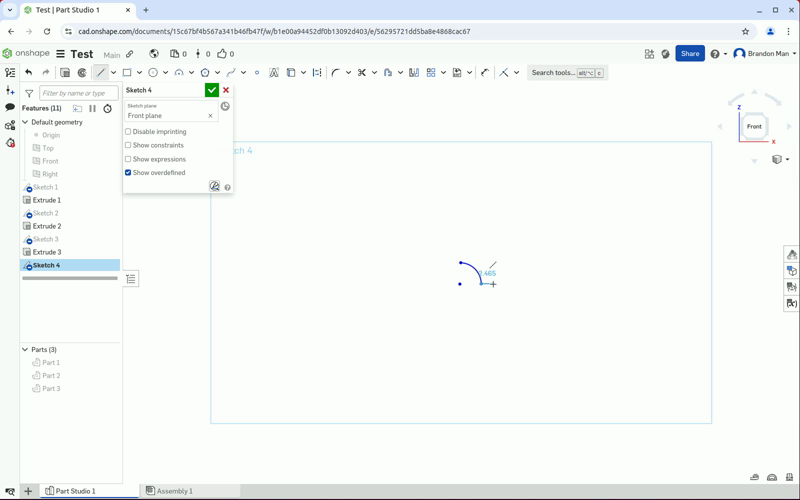
key_up(shift)
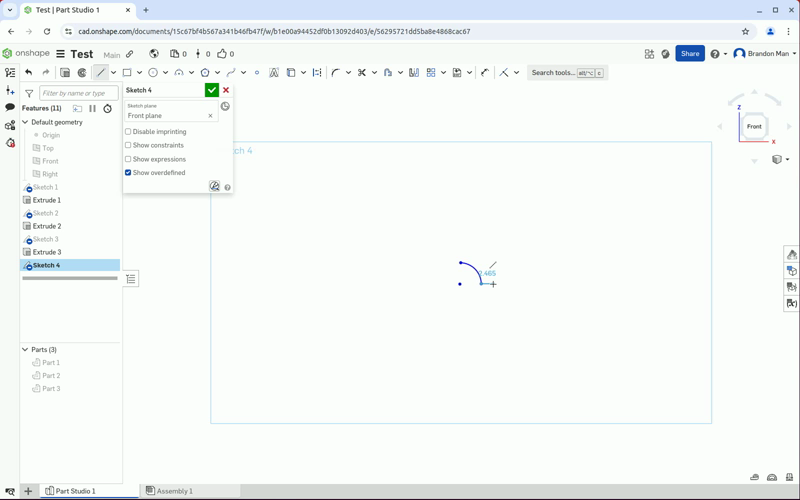
key(esc)
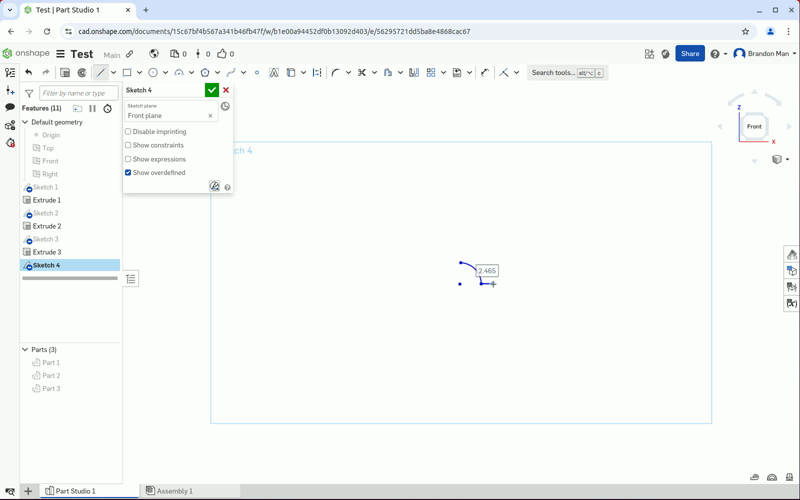
key(a)
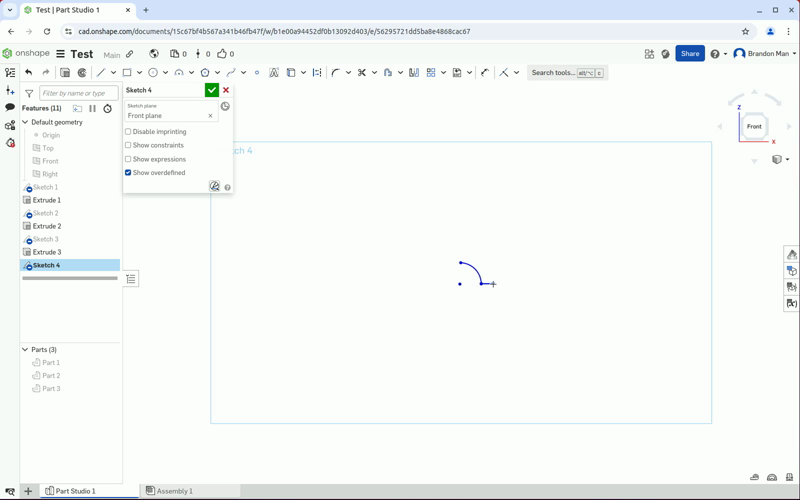
mouse_move(493, 283)
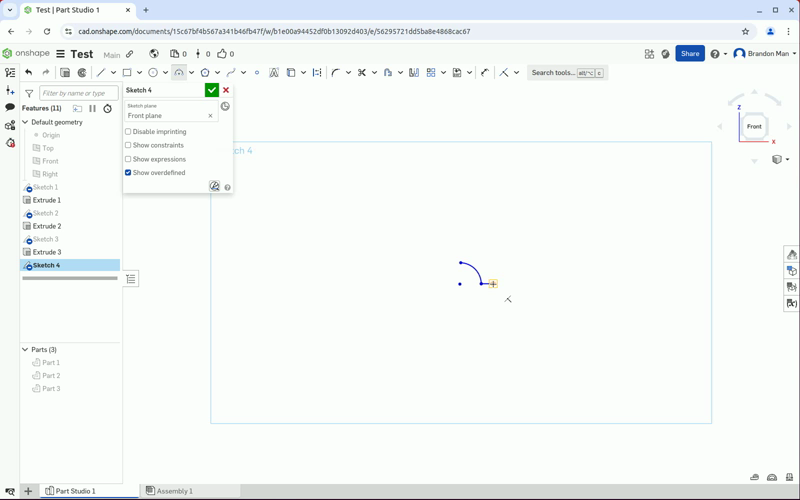
click(493, 283)
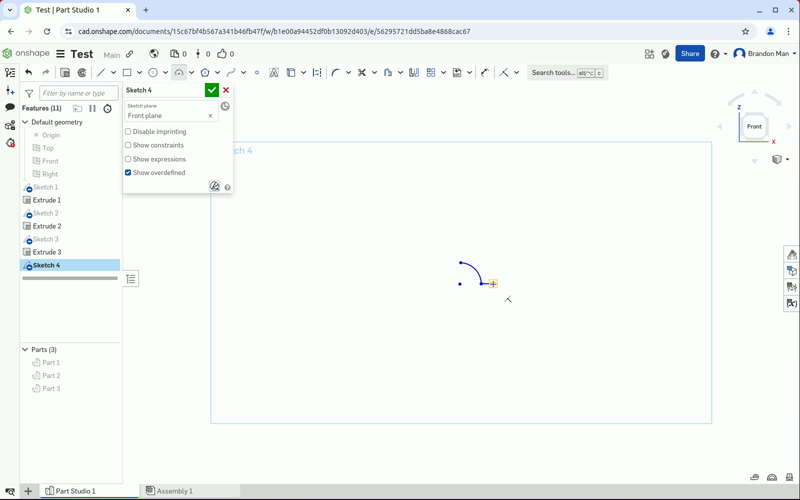
key_down(shift)
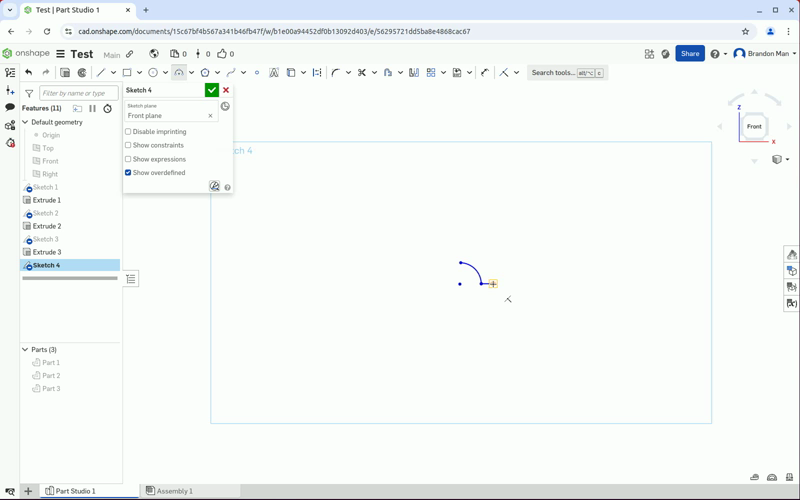
mouse_move(460, 251)
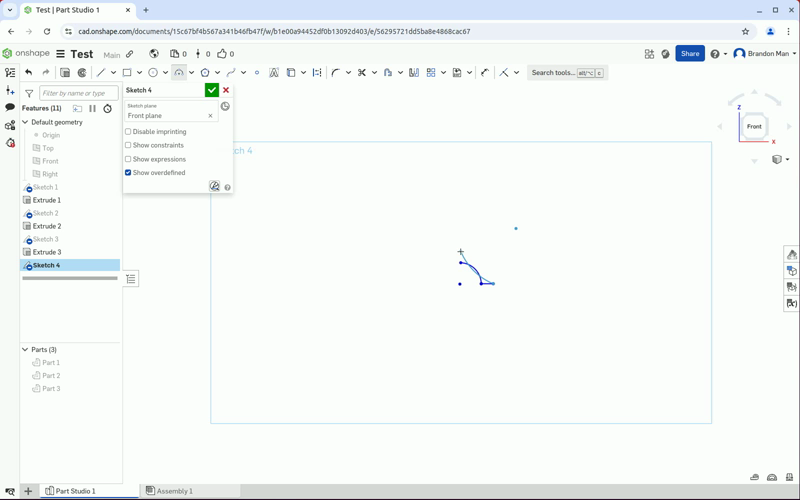
click(460, 251)
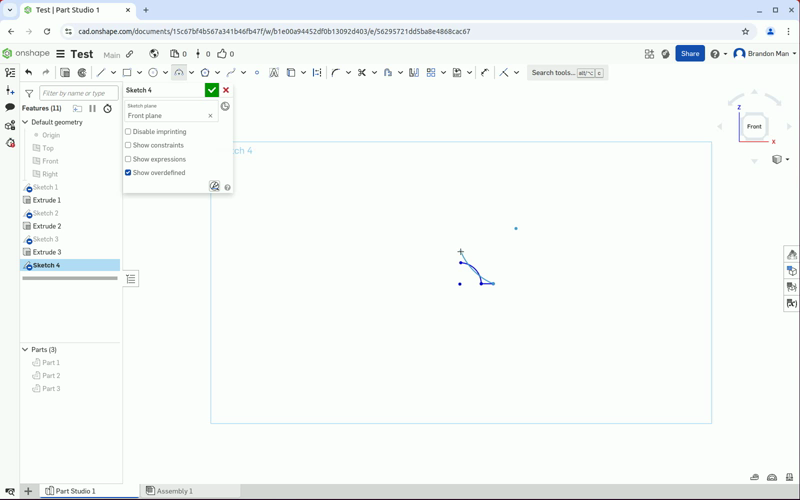
mouse_move(483, 260)
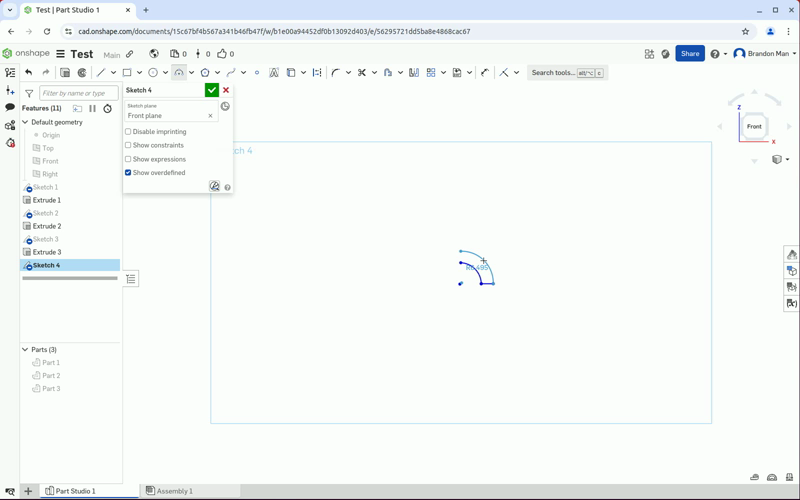
click(483, 260)
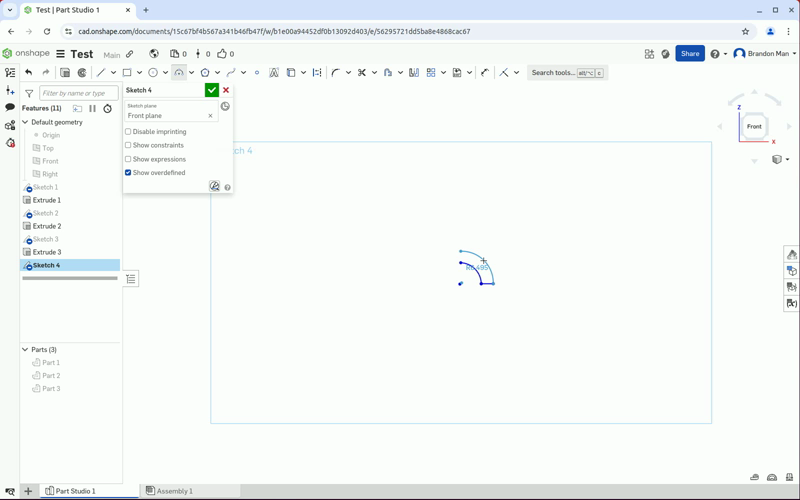
key_up(shift)
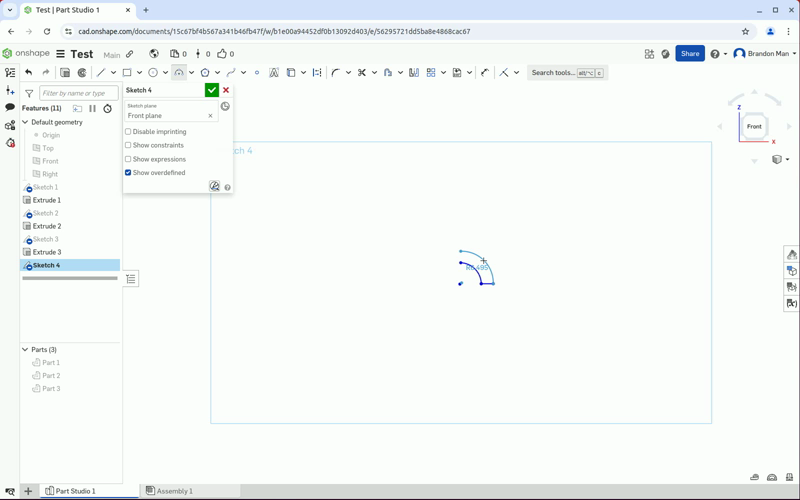
key(esc)
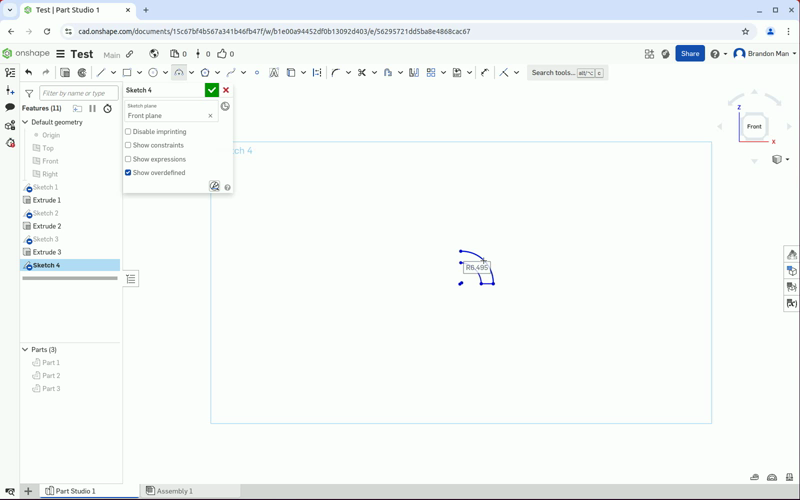
key(l)
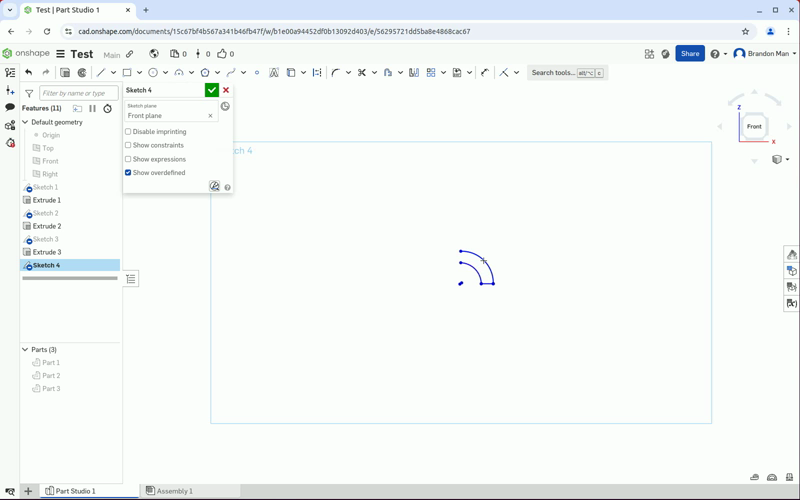
mouse_move(460, 251)
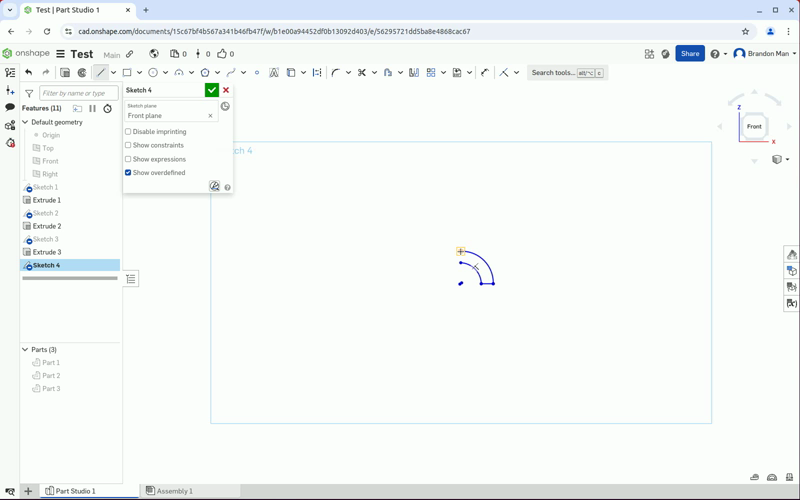
click(460, 251)
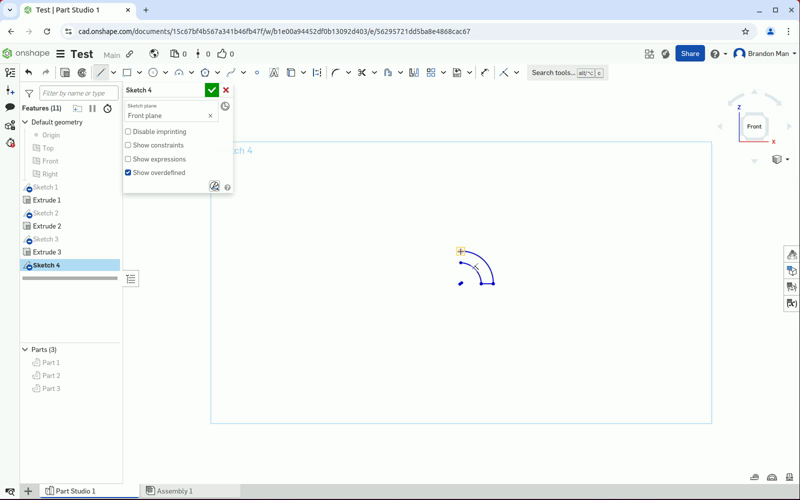
mouse_move(490, 251)
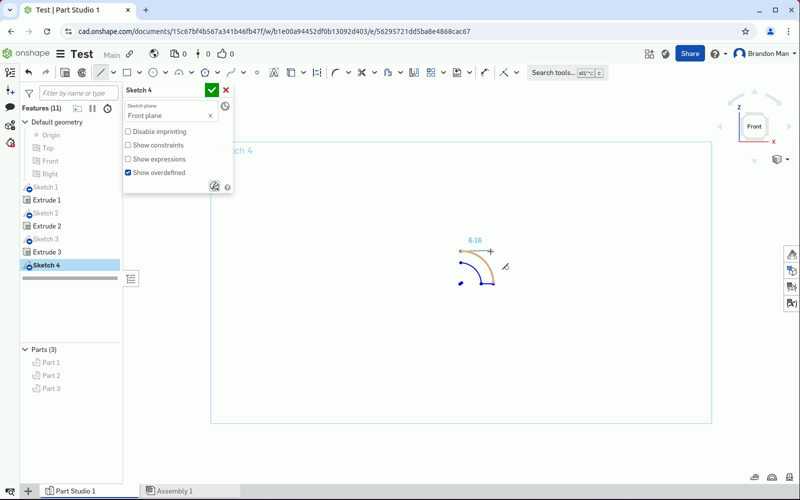
key_down(shift)
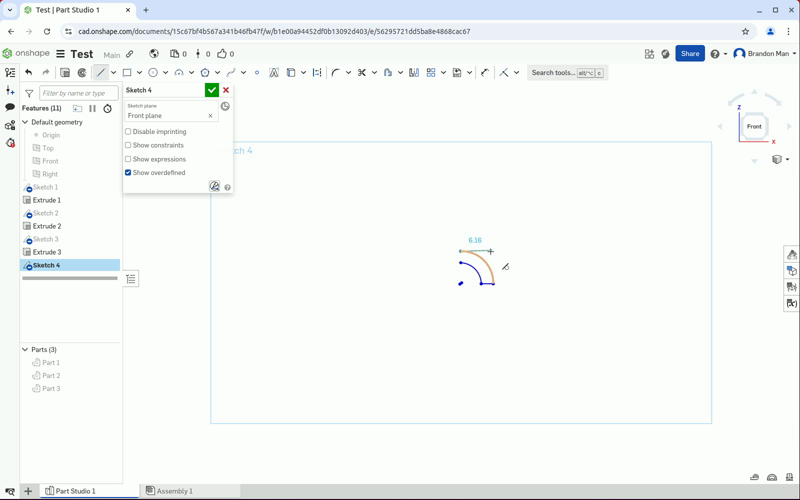
mouse_move(460, 262)
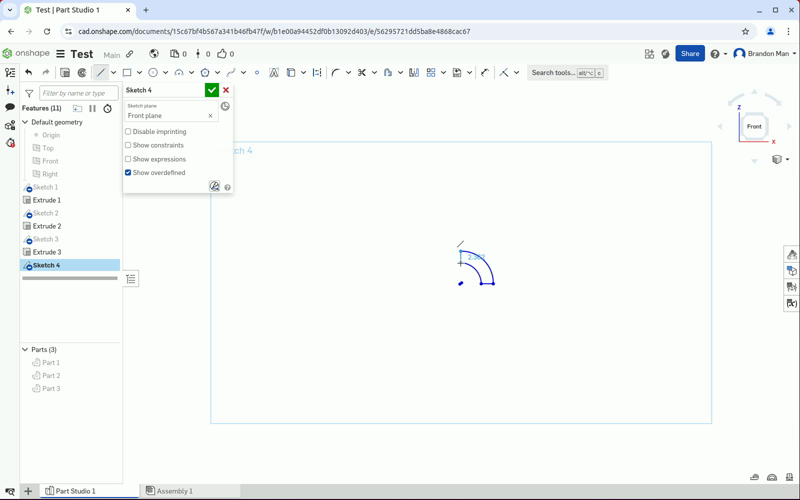
key_up(shift)
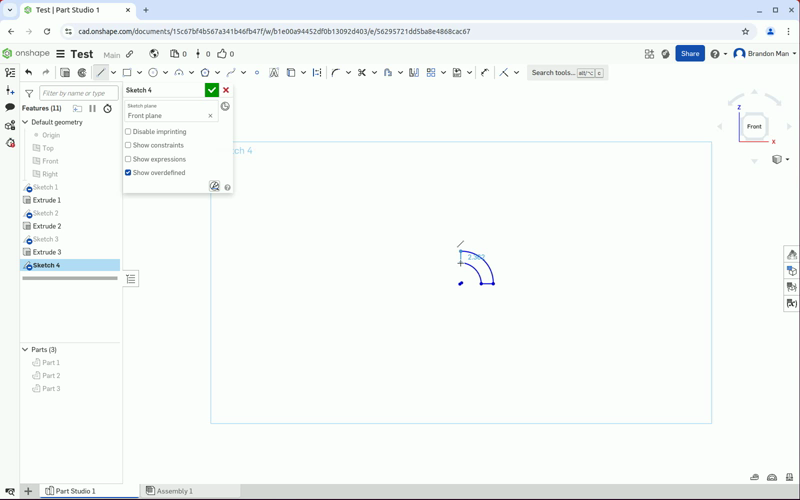
click(460, 262)
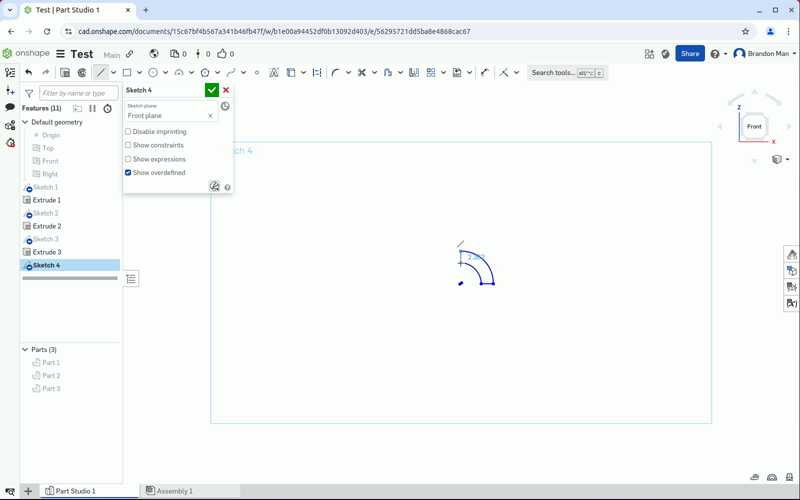
key(esc)
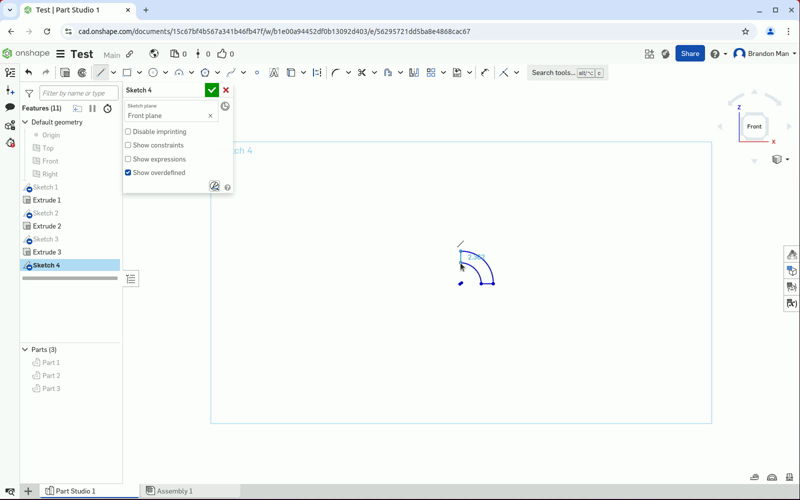
mouse_move(492, 276)
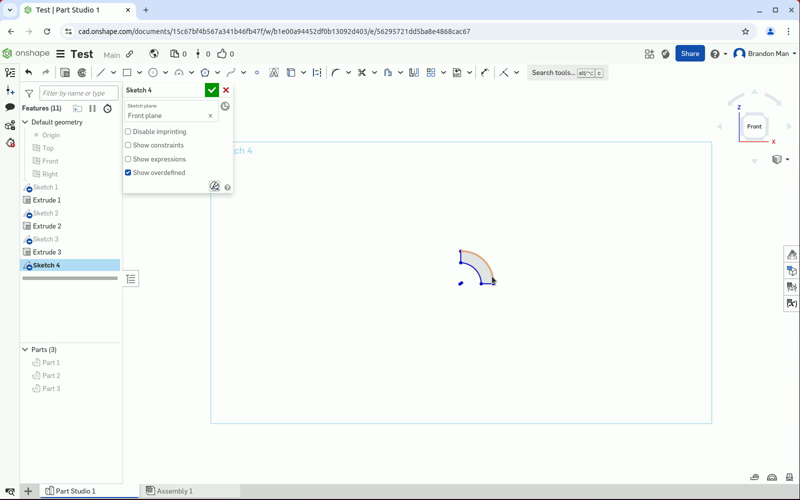
scroll(6)
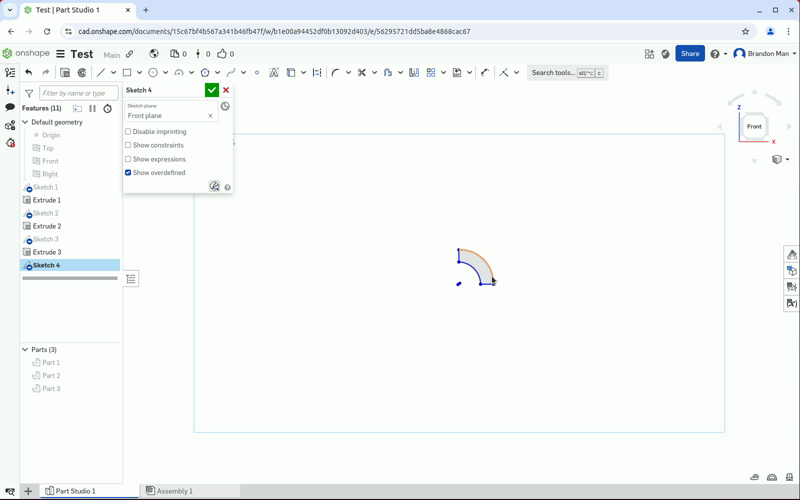
scroll(6)
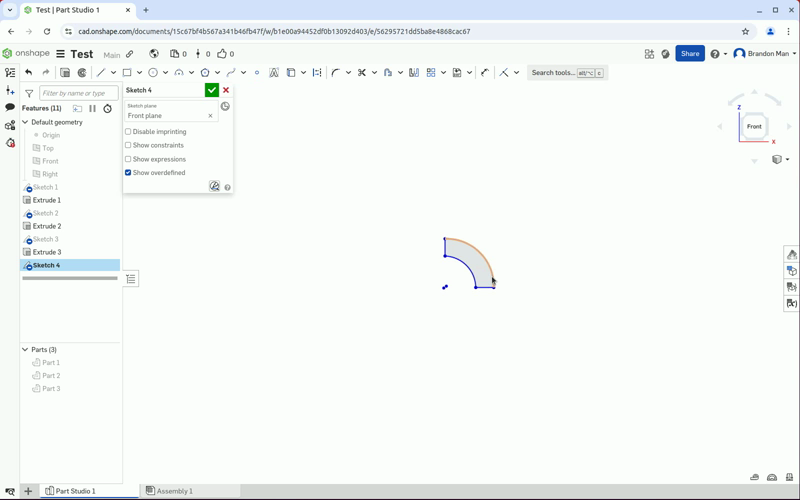
scroll(6)
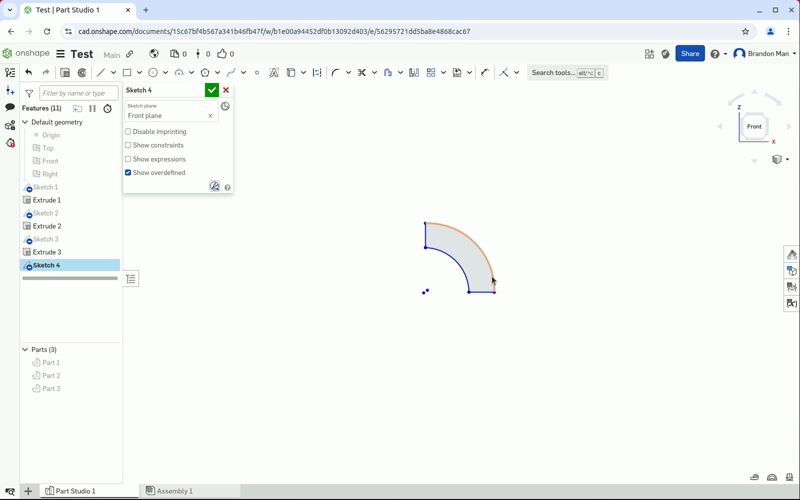
scroll(6)
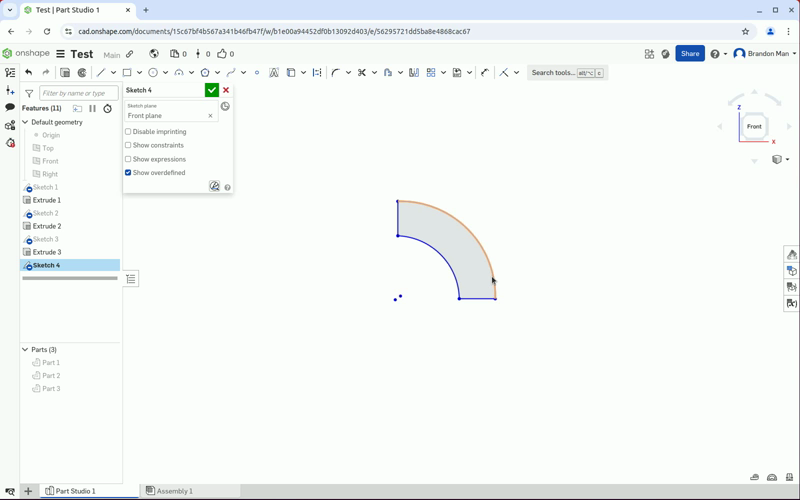
scroll(6)
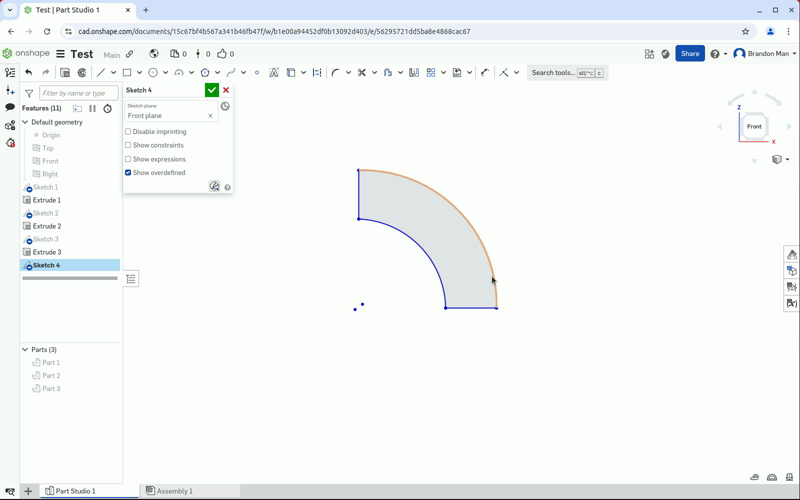
scroll(6)
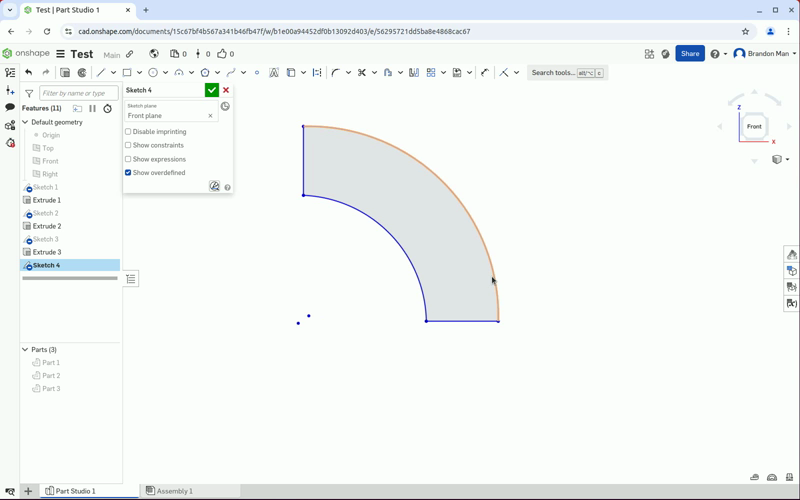
scroll(6)
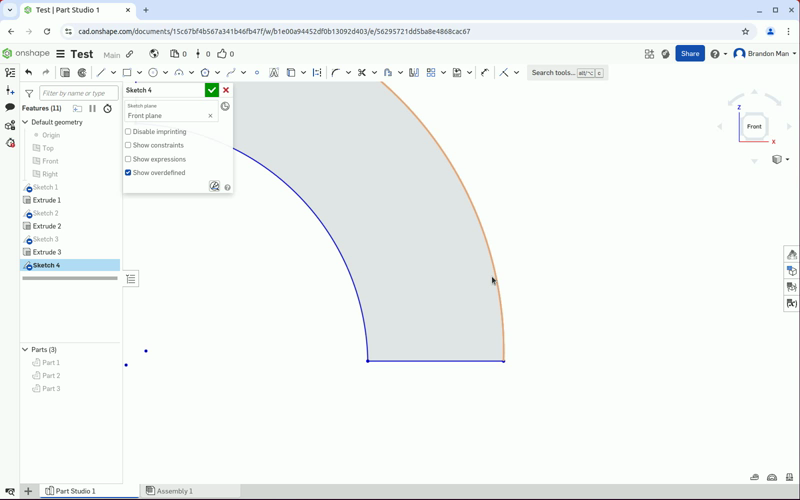
click(492, 276)
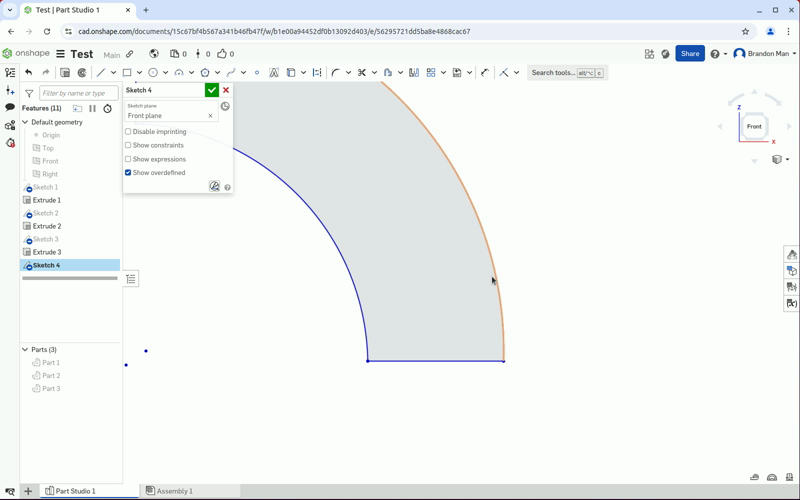
scroll(-6)
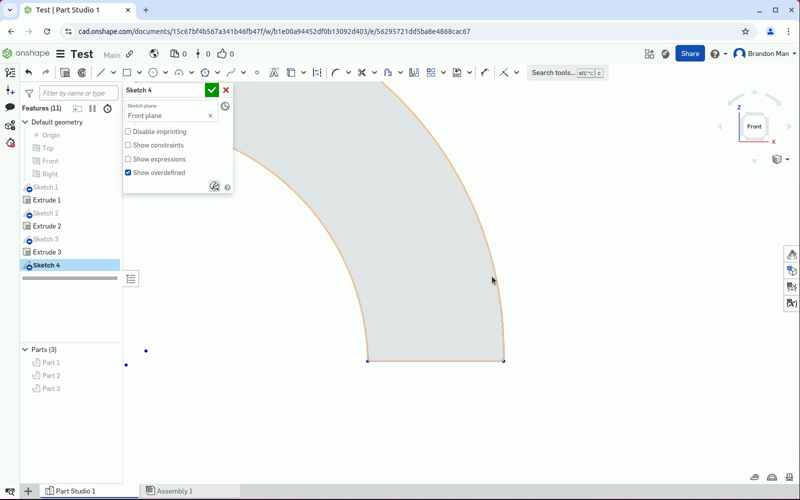
scroll(-6)
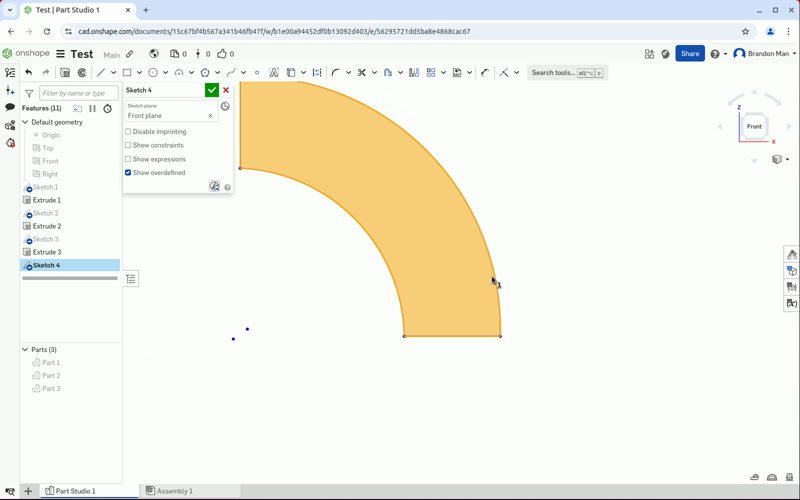
scroll(-6)
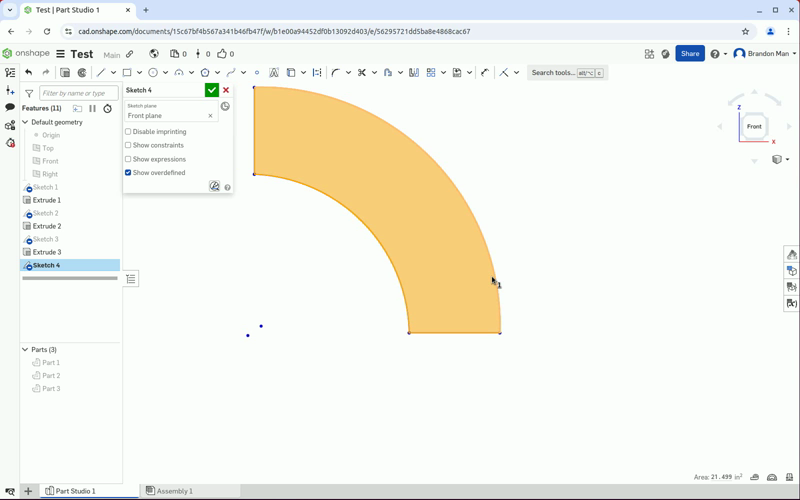
scroll(-6)
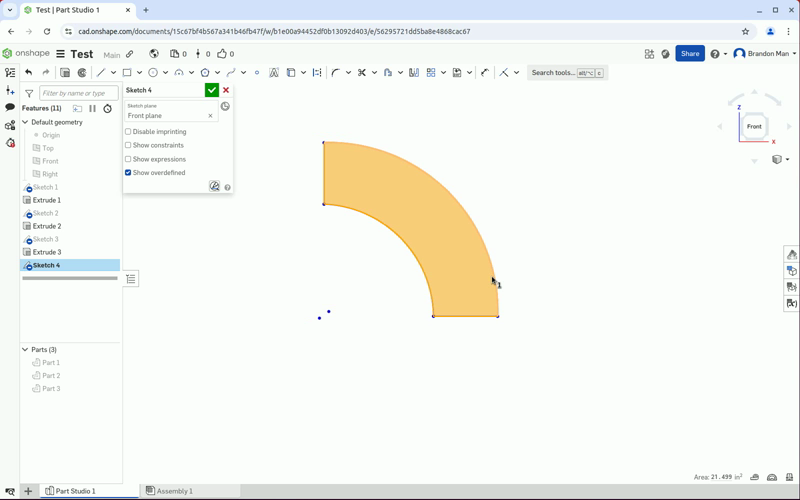
scroll(-6)
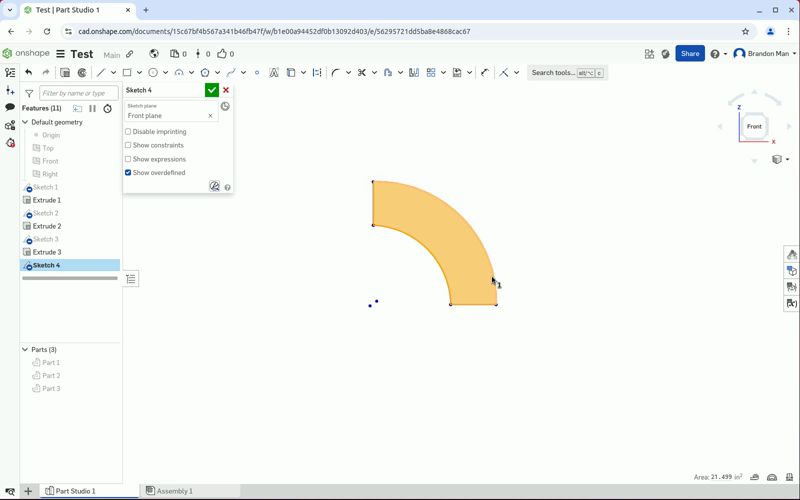
scroll(-6)
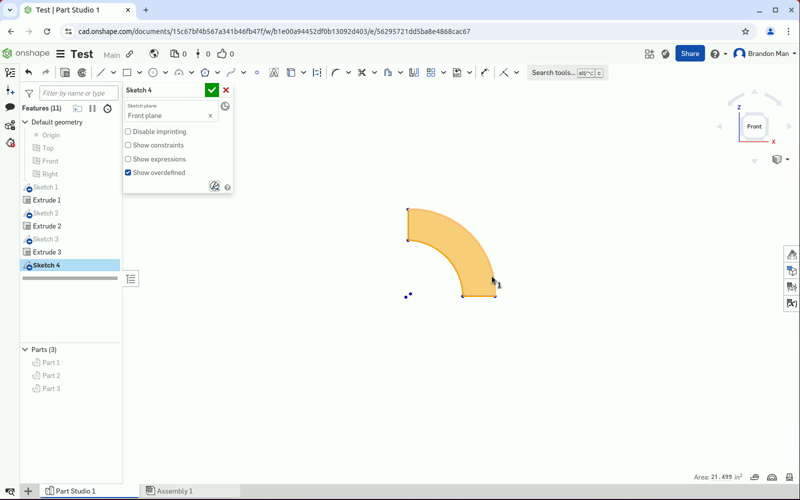
scroll(-6)
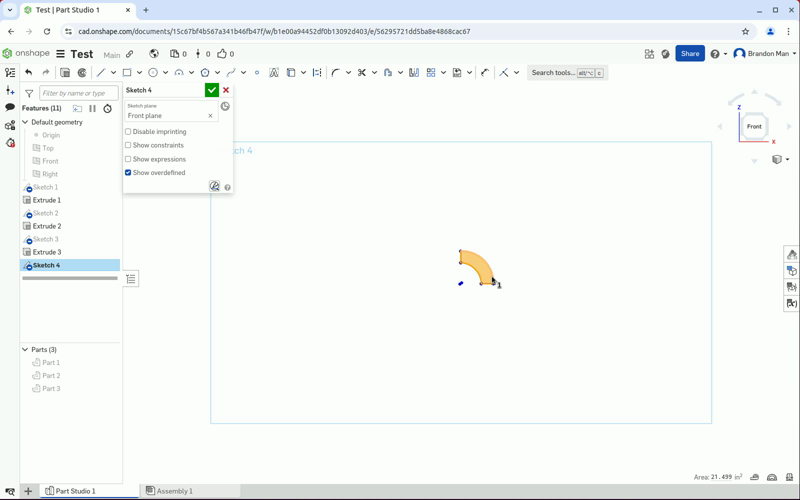
mouse_move(73, 352)
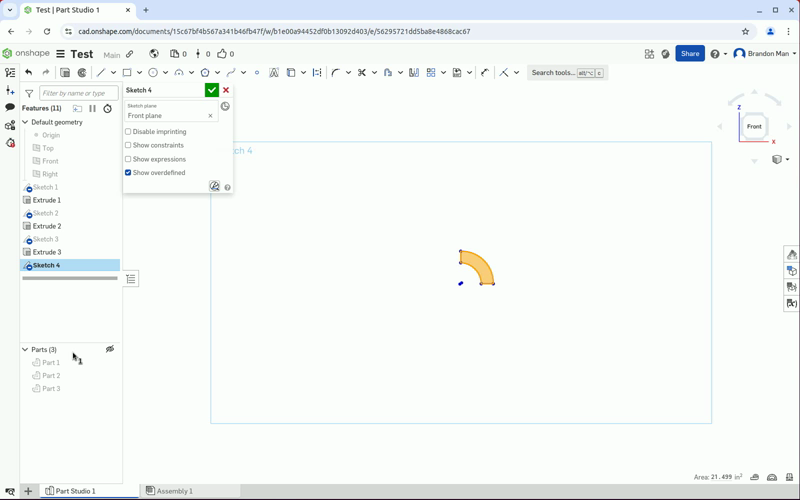
key(shift+y)
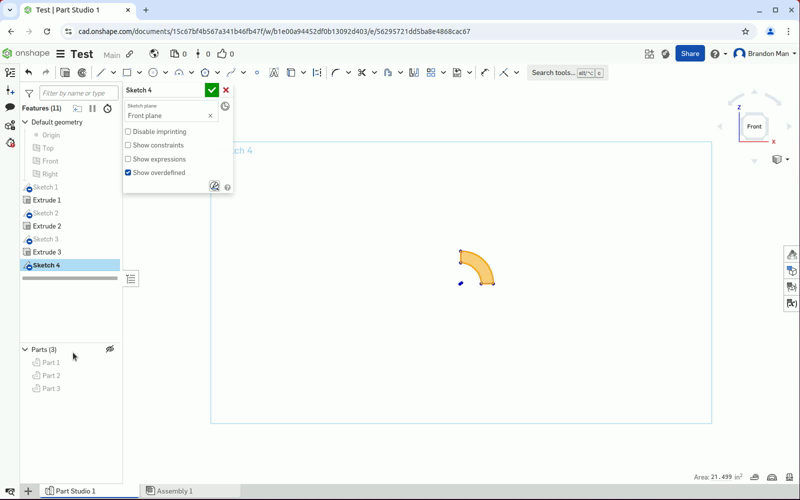
key(shift+e)
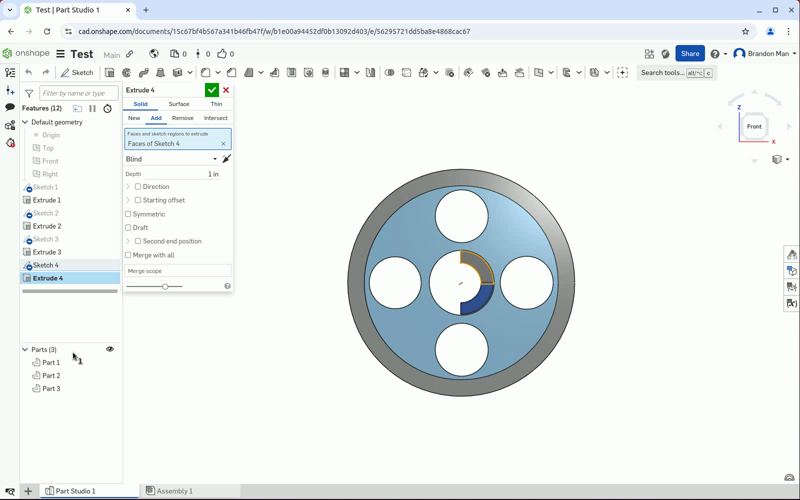
mouse_move(143, 106)
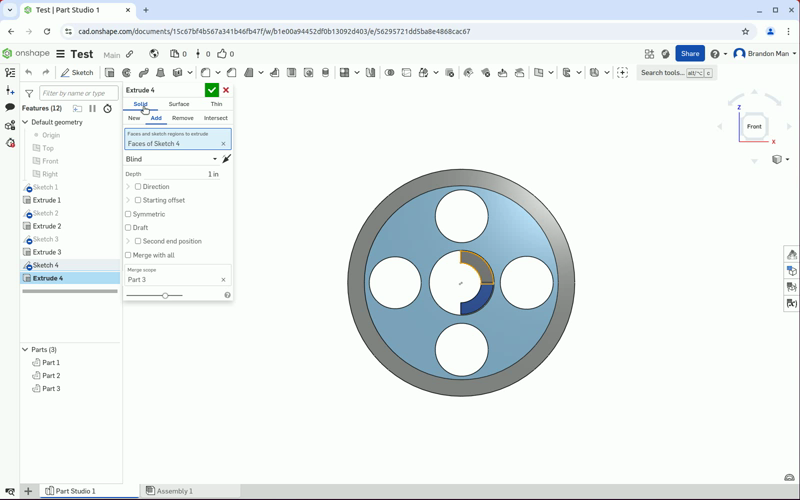
click(143, 106)
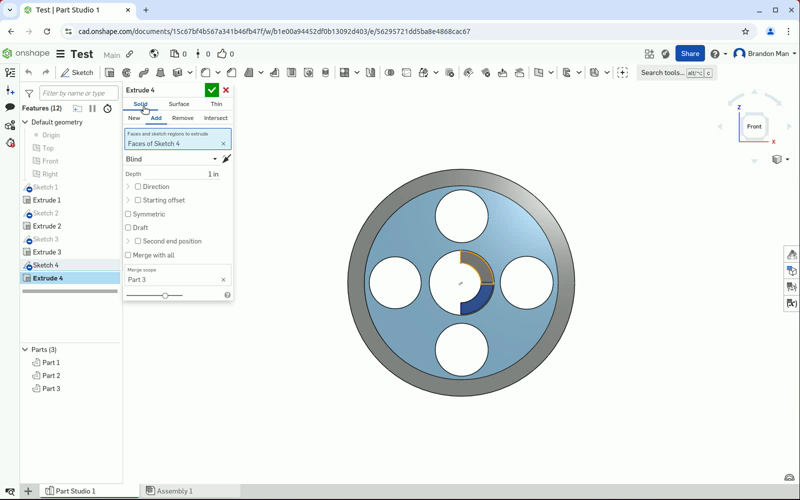
mouse_move(137, 120)
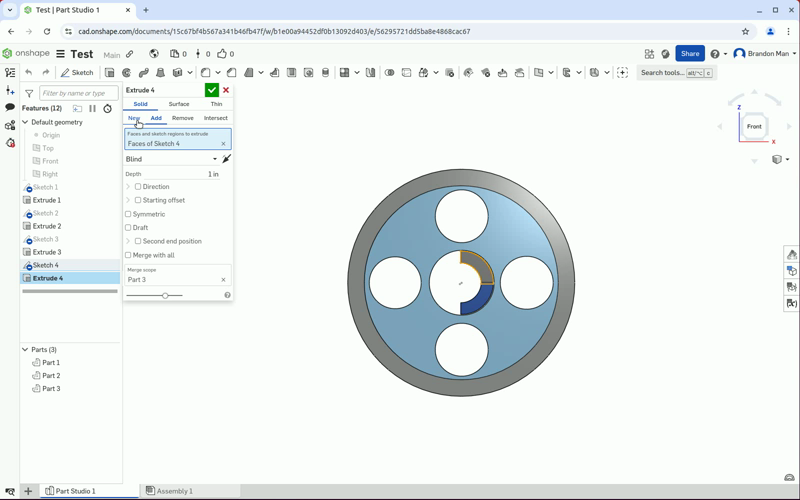
click(137, 120)
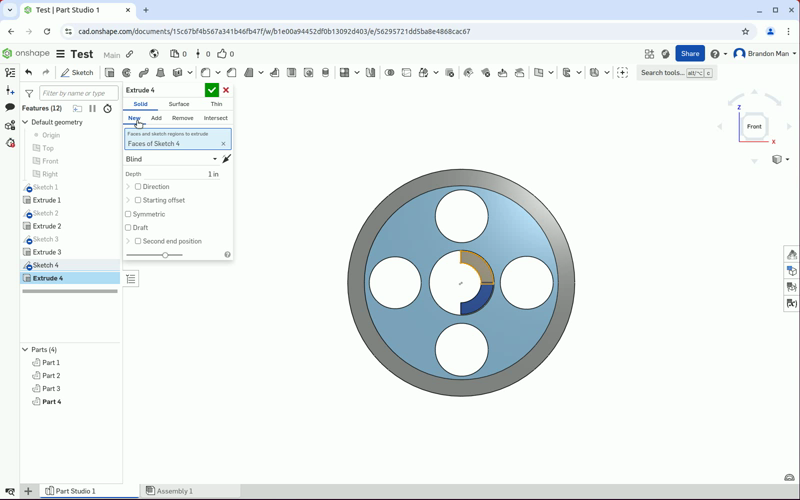
key(tab, 4)
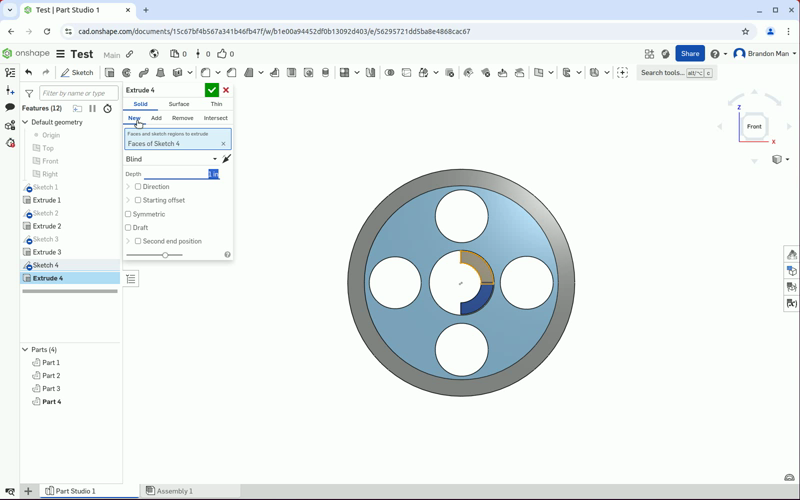
text(12.998)
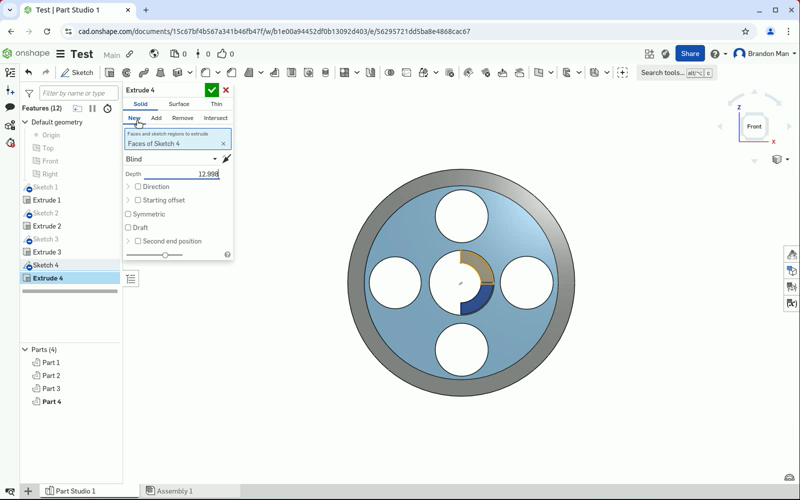
key(enter)
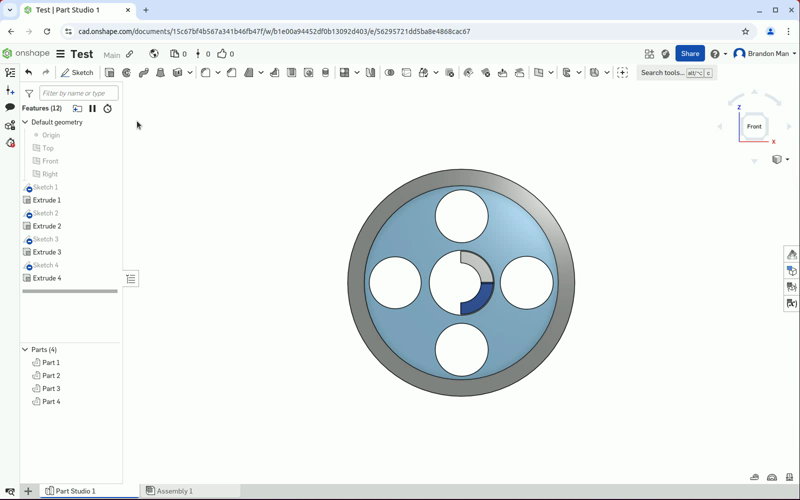
key(shift+h)
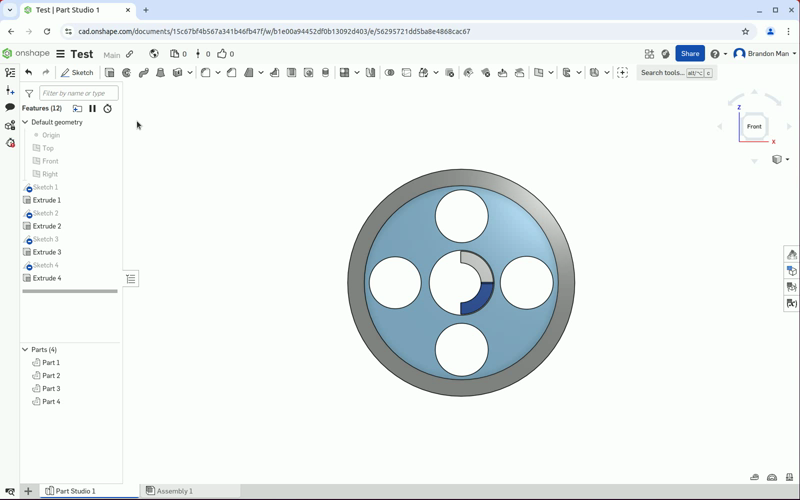
key(shift+h)
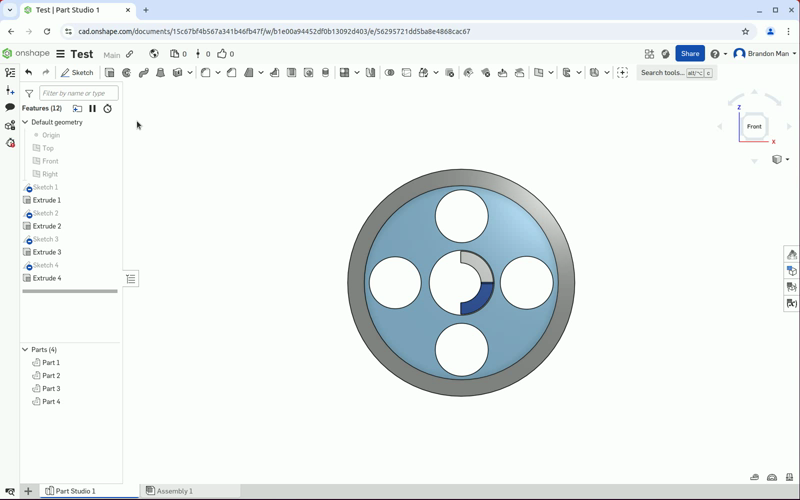
mouse_move(73, 189)
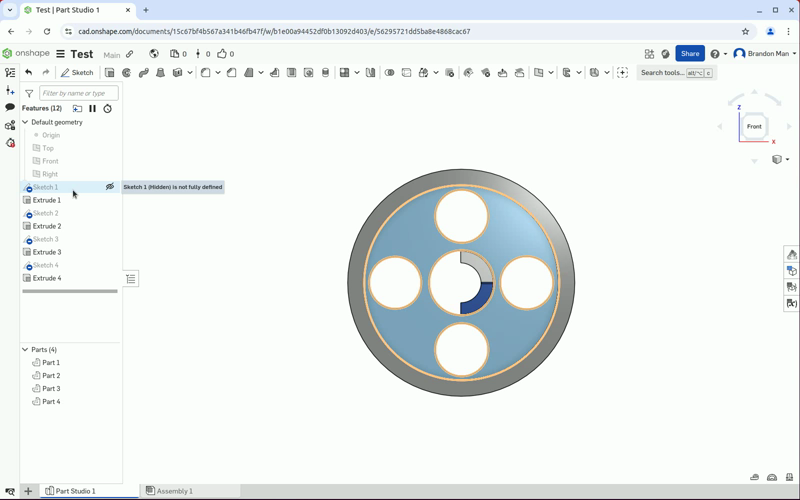
click(73, 189)
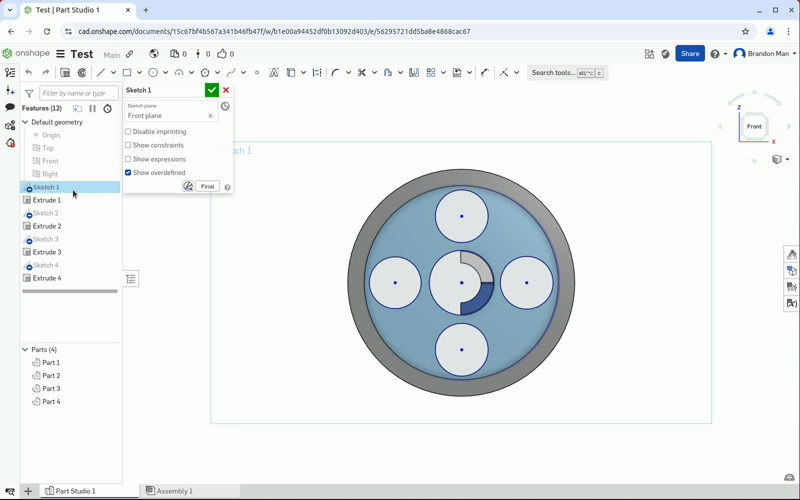
mouse_move(229, 92)
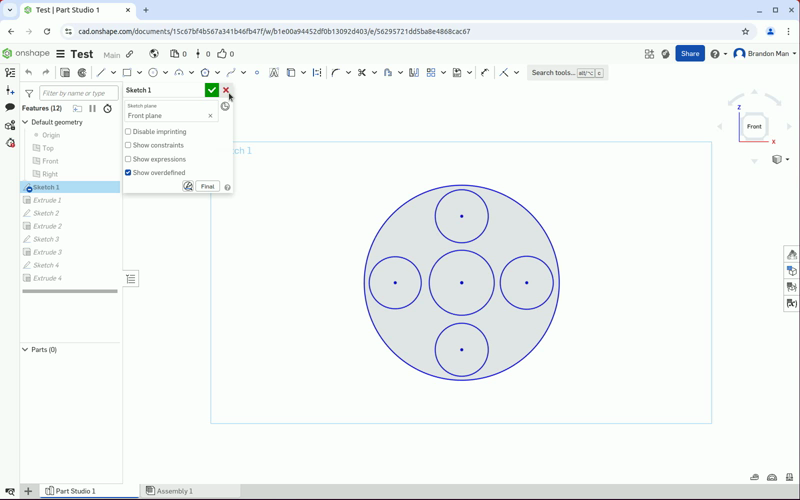
click(229, 92)
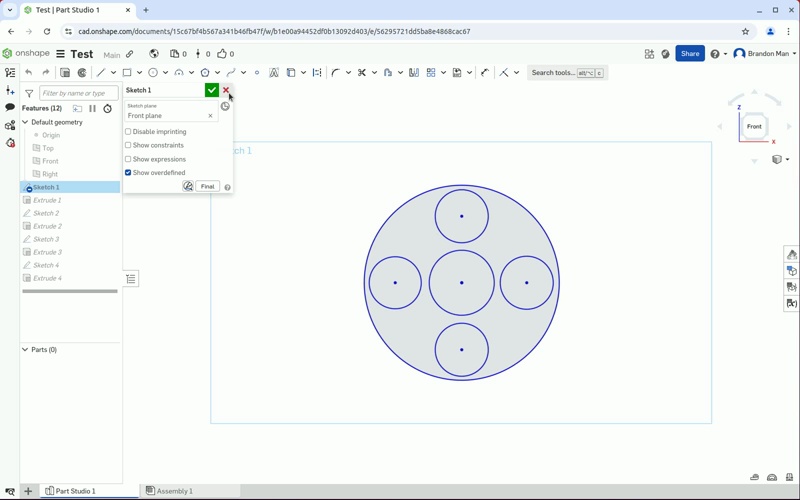
key(shift+s)
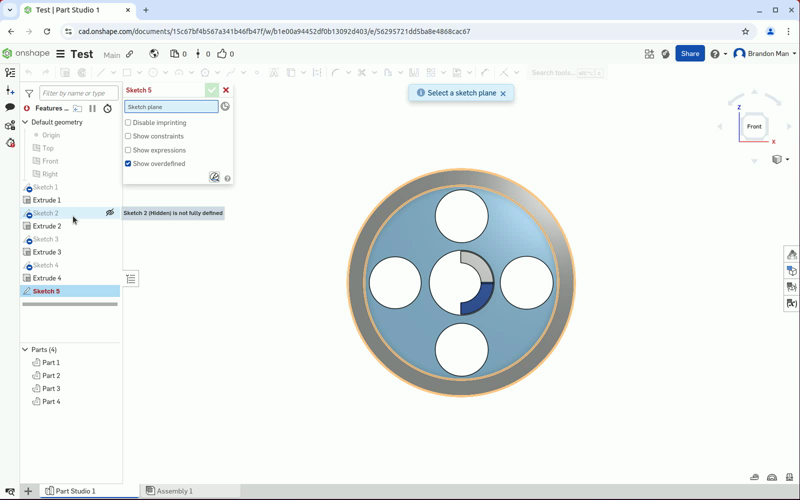
scroll(3)
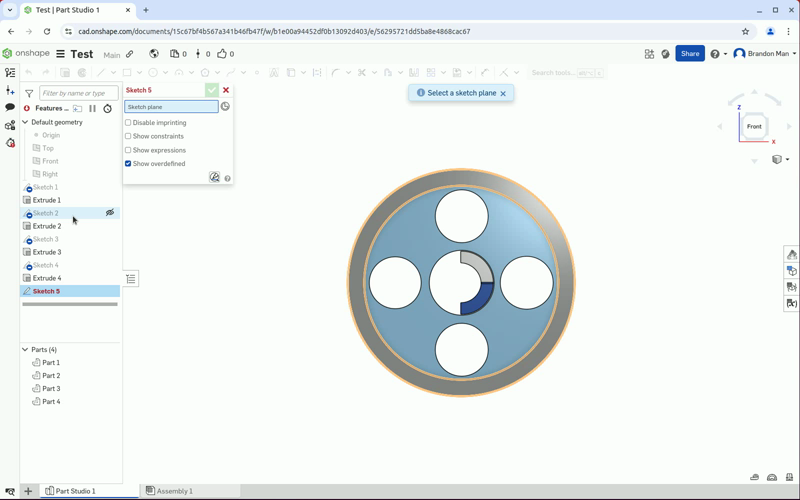
mouse_move(73, 163)
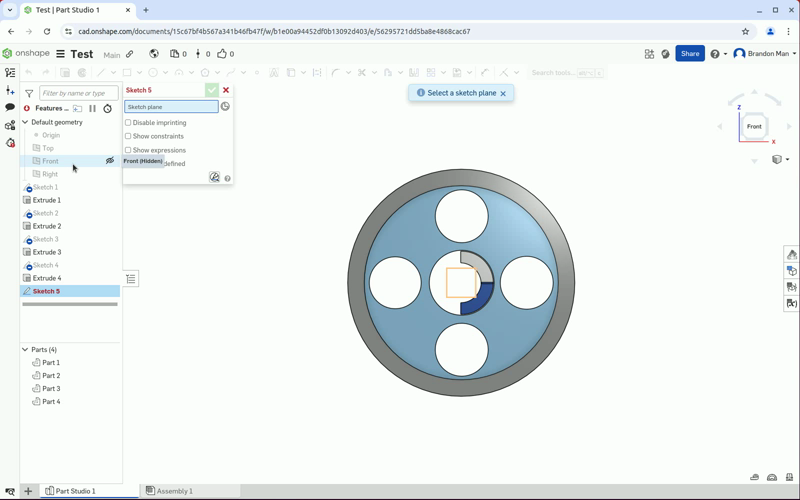
click(73, 163)
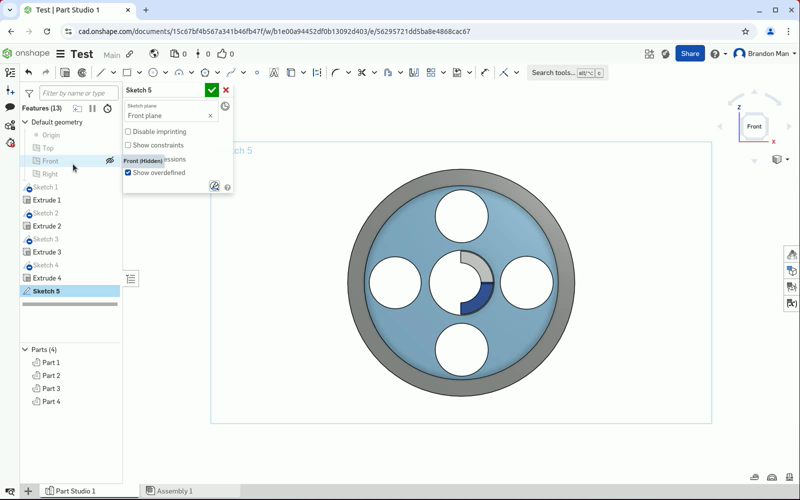
mouse_move(73, 352)
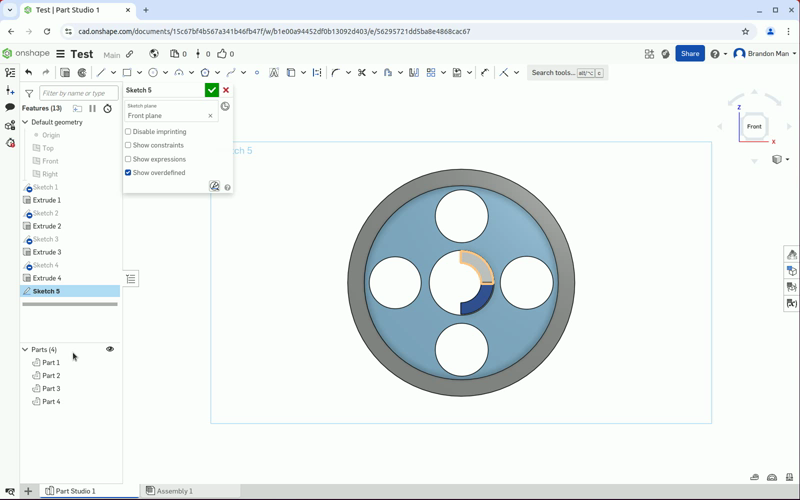
key(y)
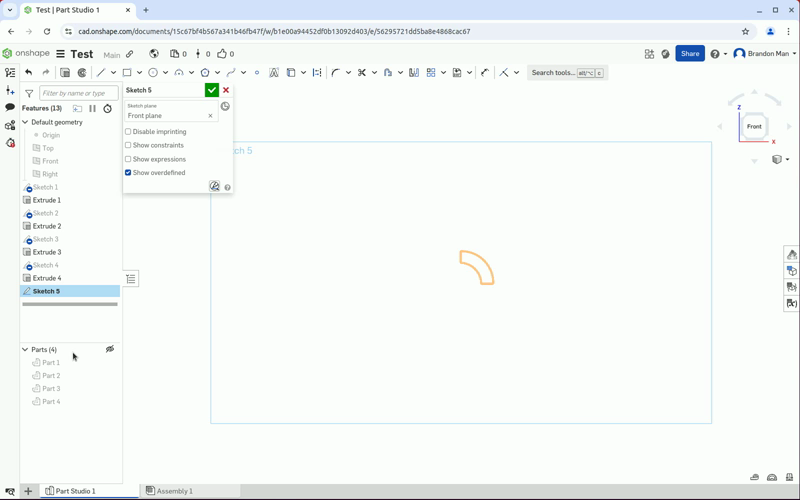
key(l)
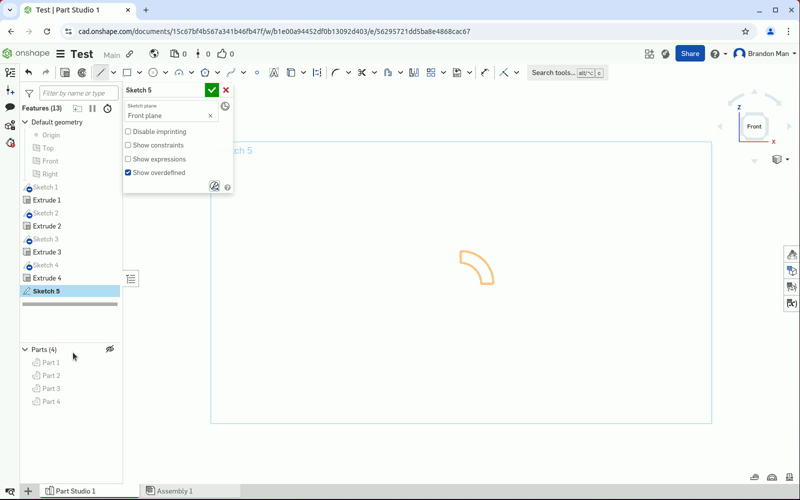
key_down(shift)
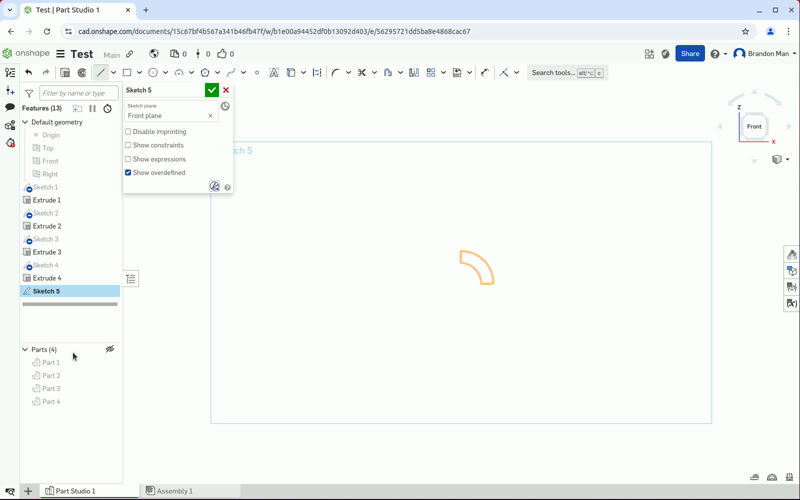
mouse_move(460, 314)
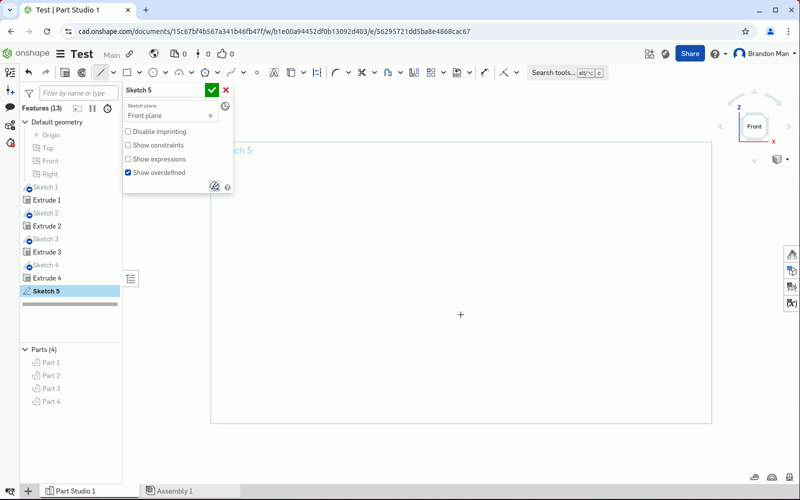
click(460, 314)
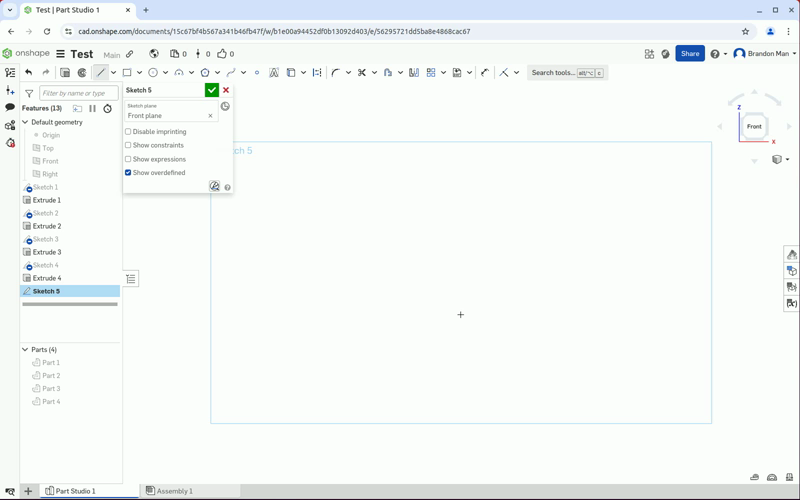
key_up(shift)
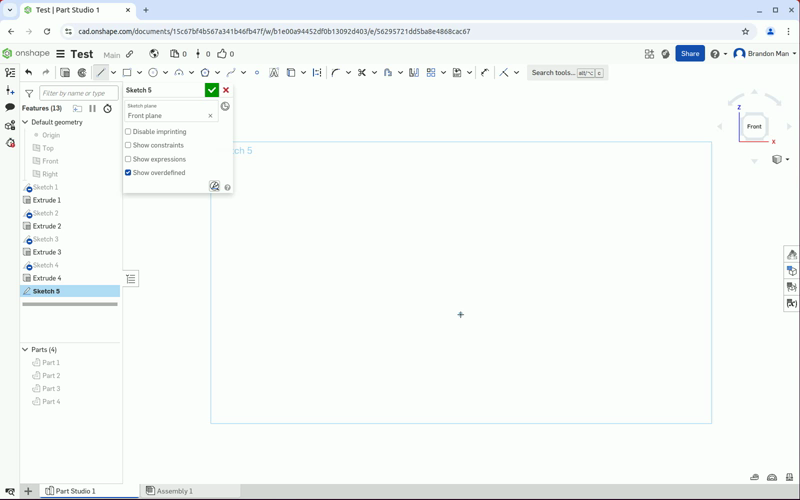
key_down(shift)
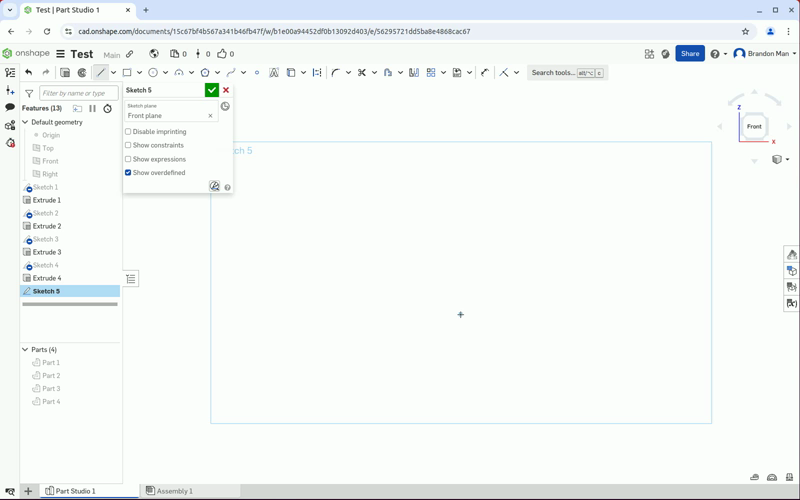
mouse_move(490, 314)
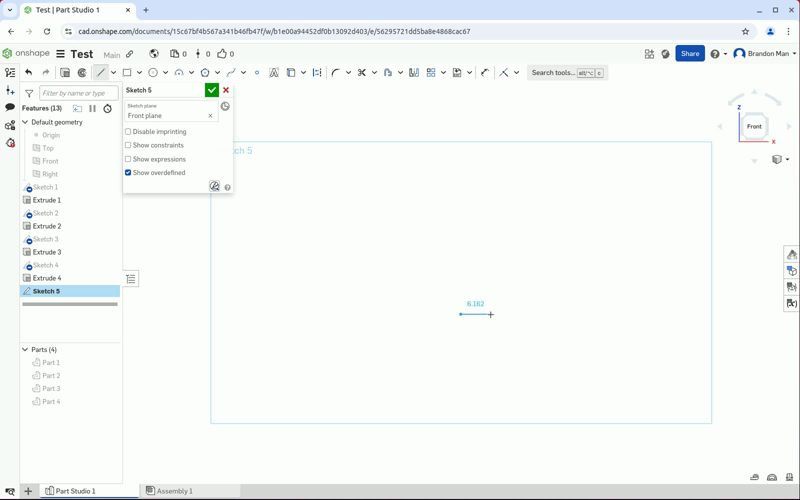
mouse_move(460, 303)
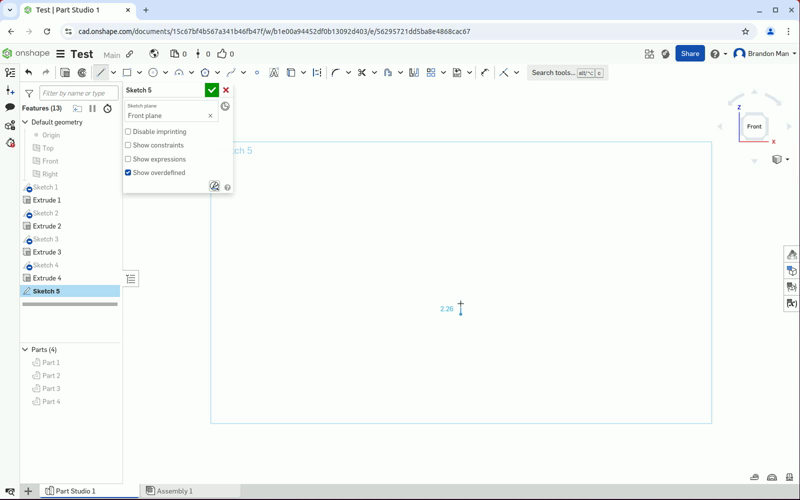
click(460, 303)
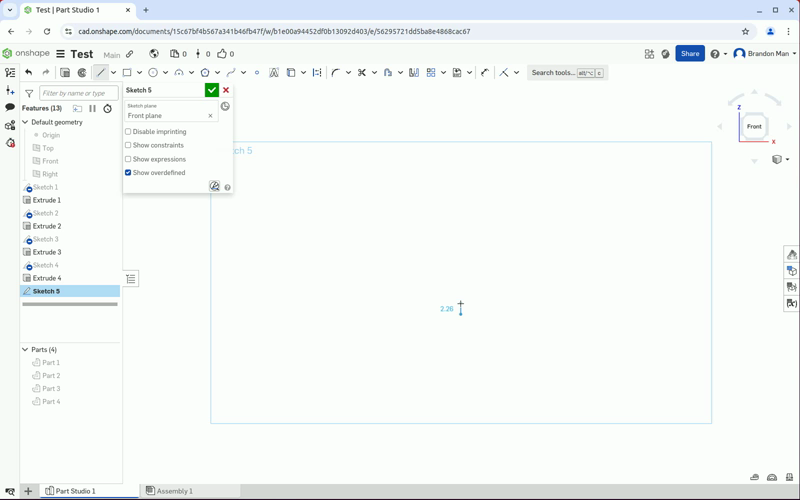
key_up(shift)
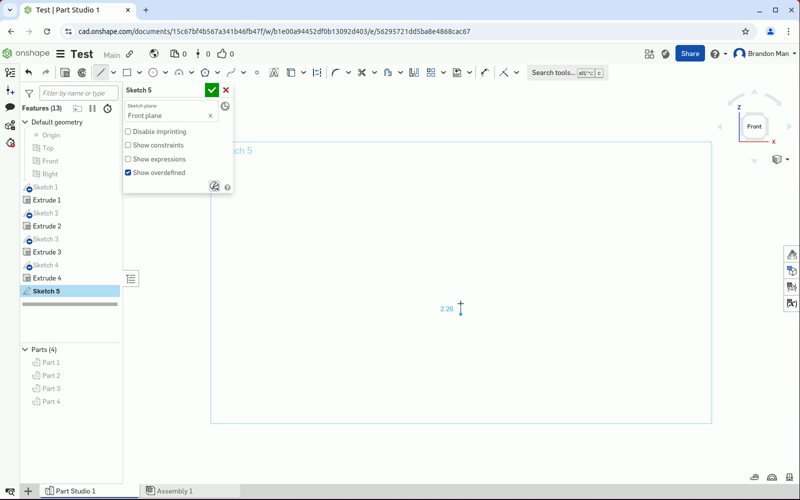
key(esc)
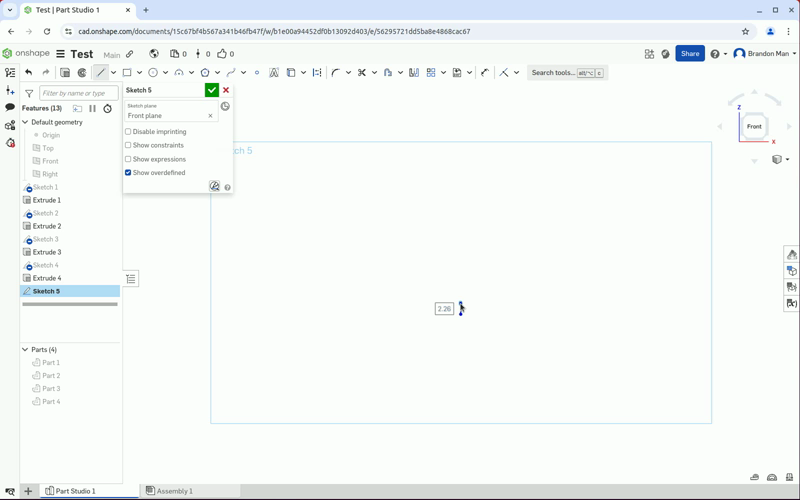
key(a)
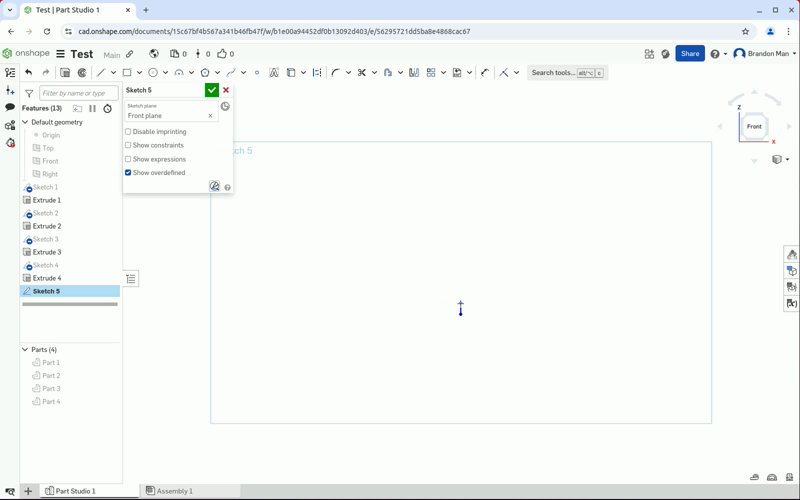
mouse_move(460, 303)
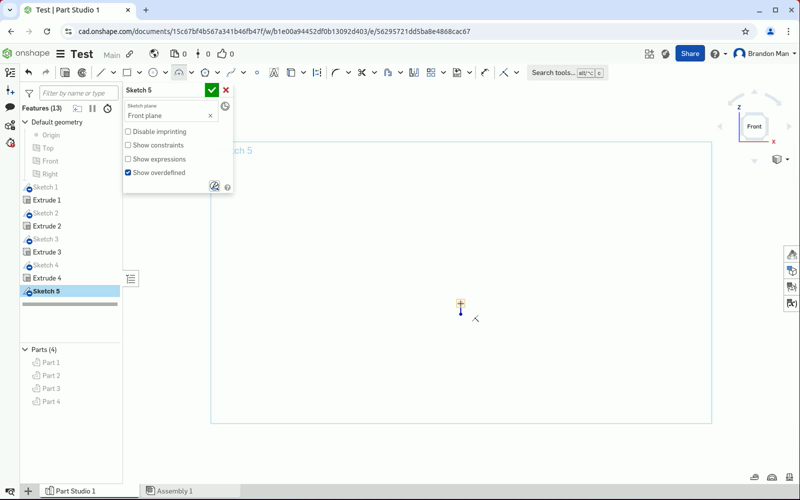
click(460, 303)
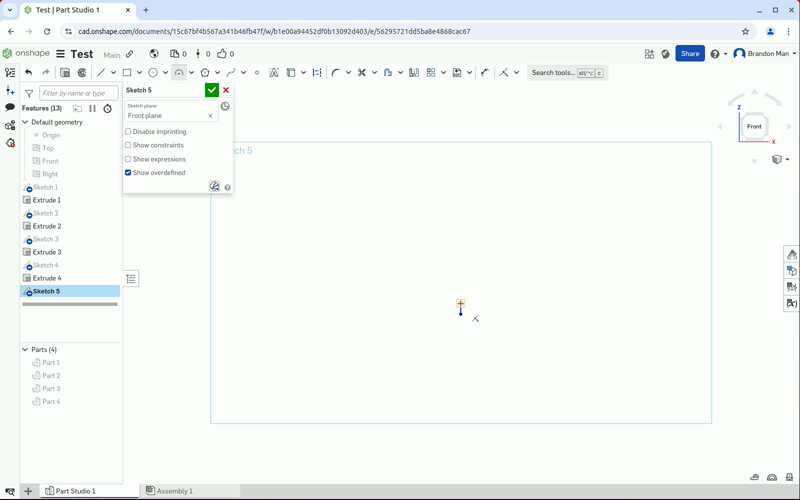
key_down(shift)
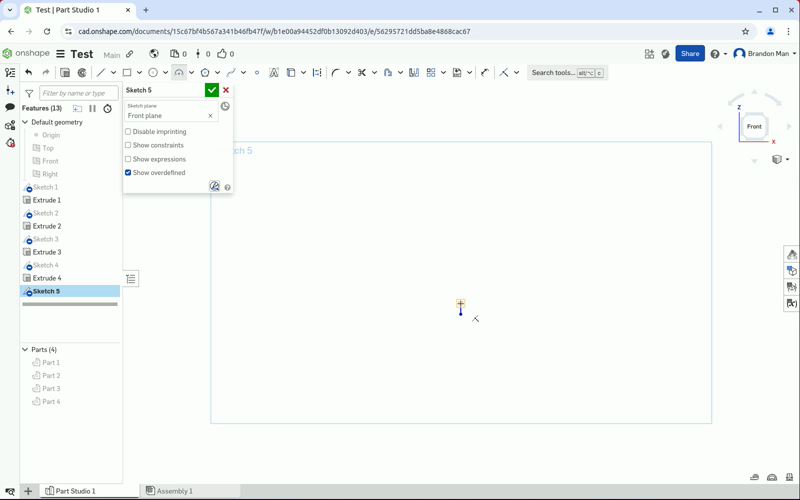
mouse_move(460, 261)
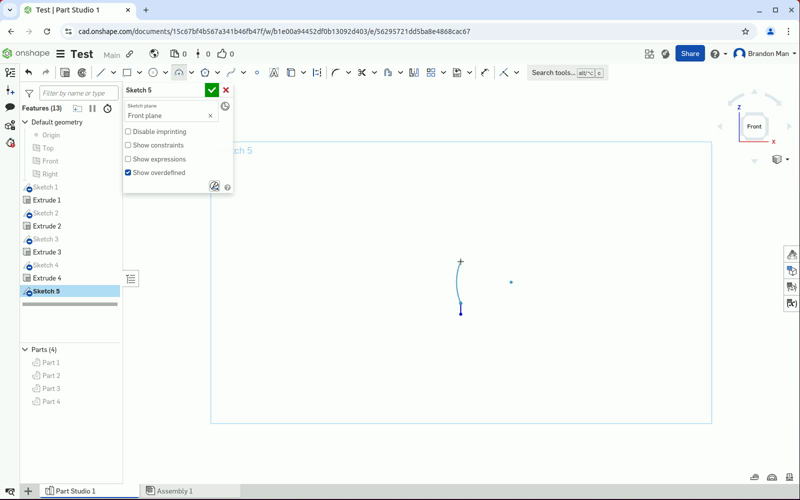
click(460, 261)
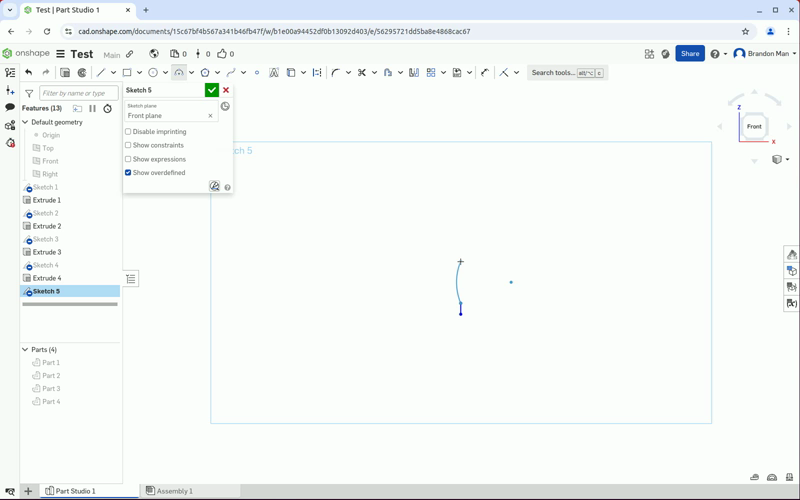
mouse_move(440, 282)
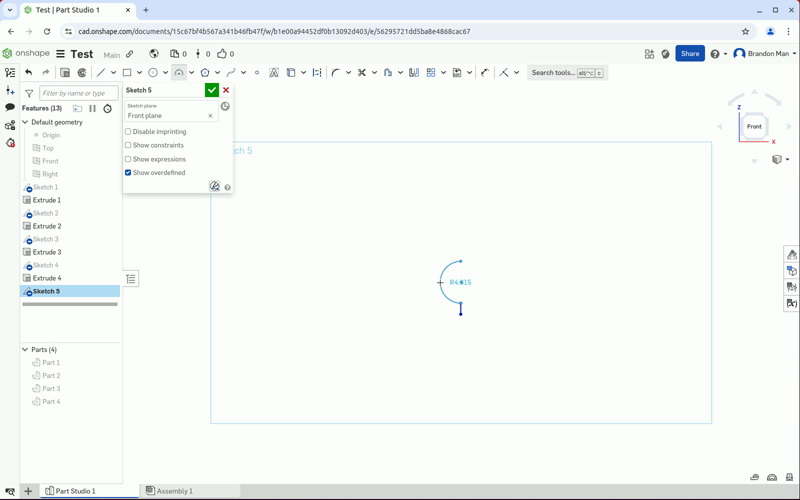
click(440, 282)
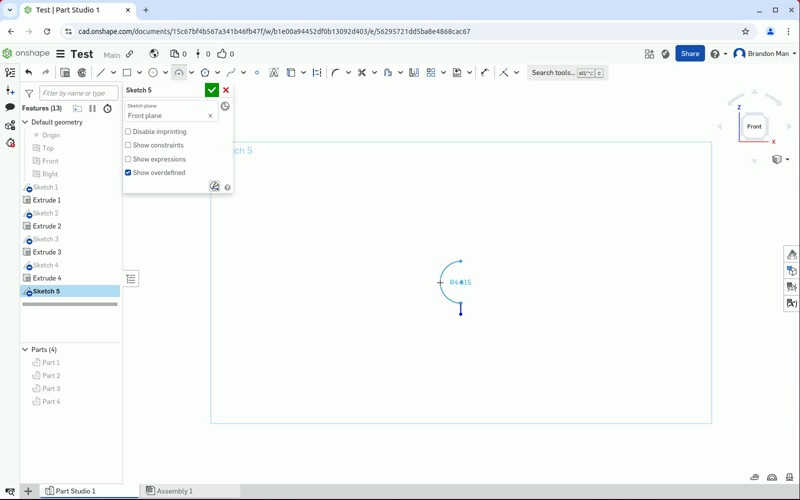
key_up(shift)
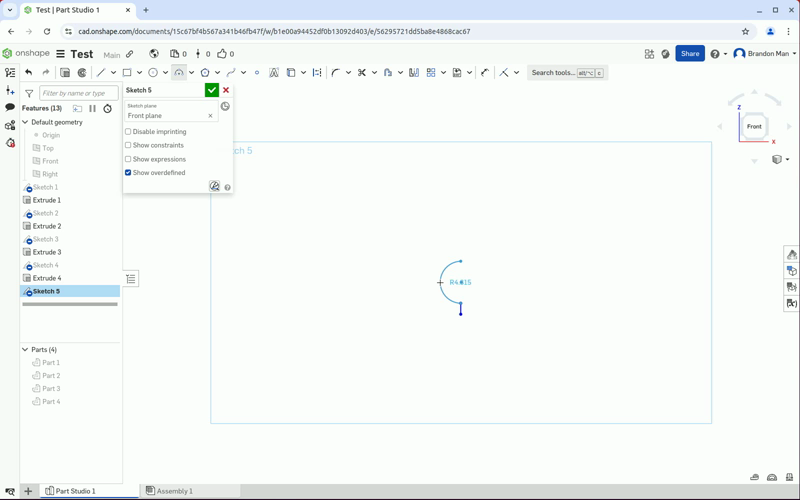
key(esc)
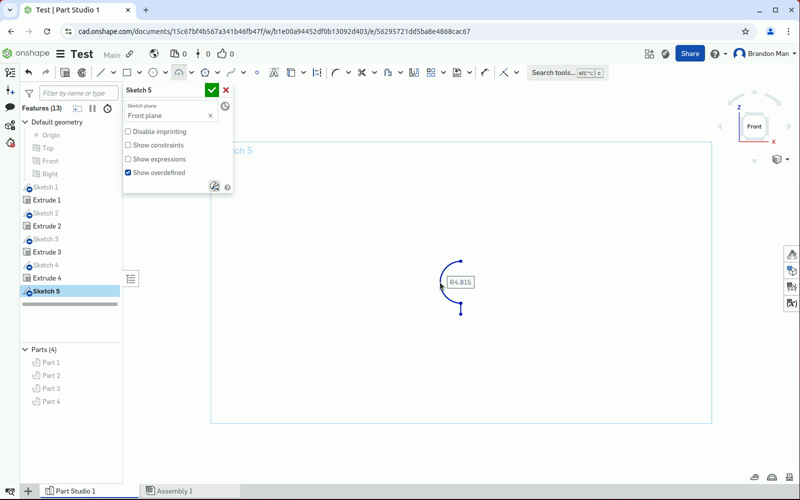
key(l)
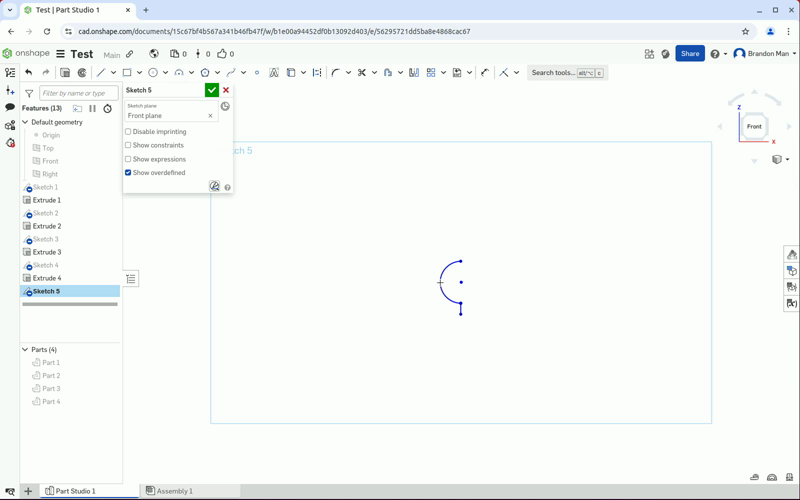
mouse_move(460, 261)
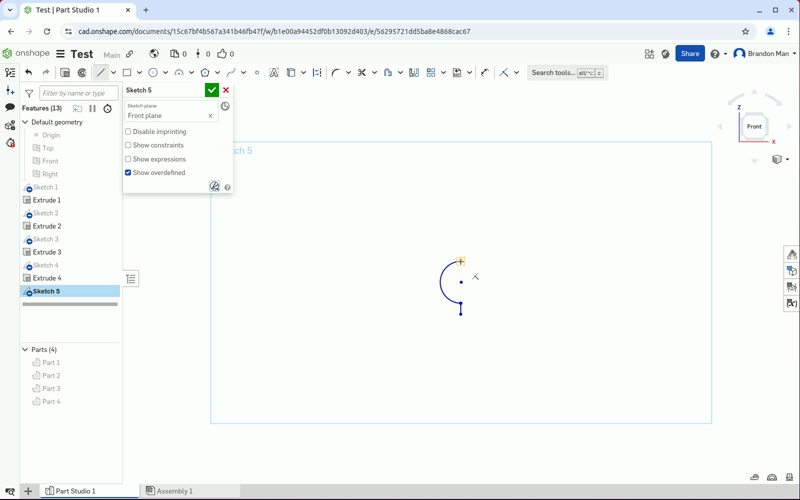
click(460, 261)
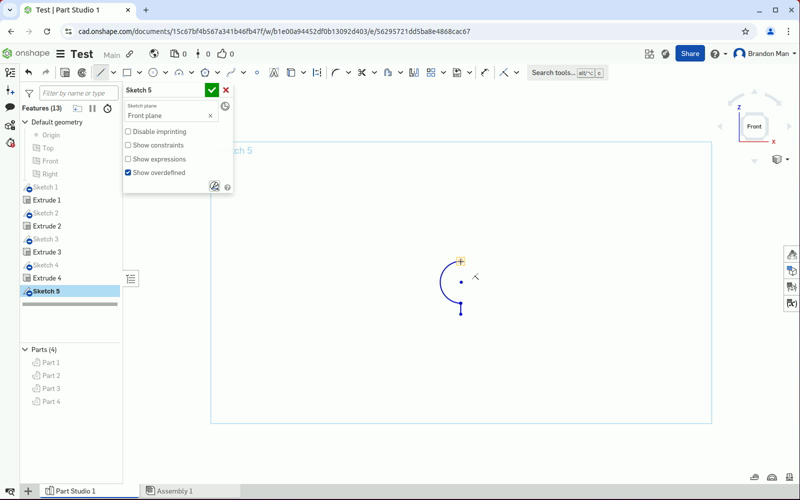
key_down(shift)
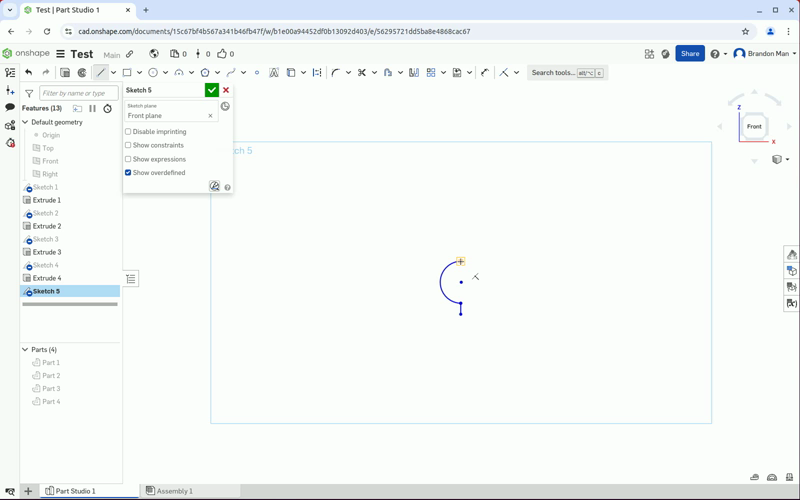
mouse_move(490, 261)
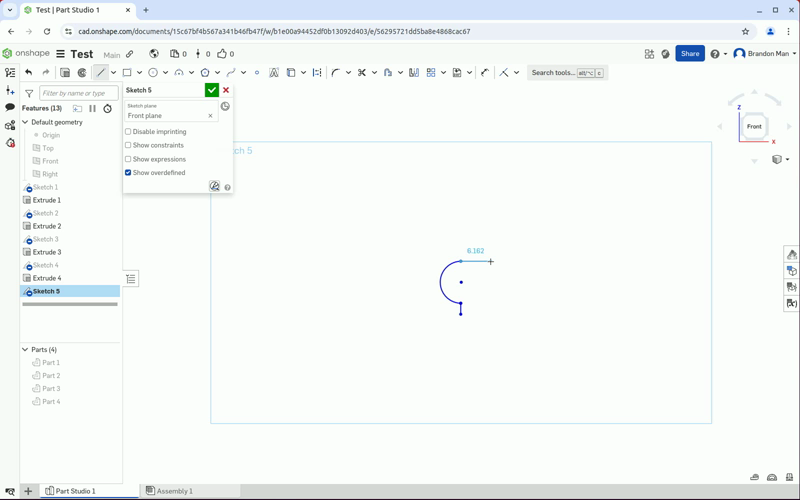
mouse_move(460, 249)
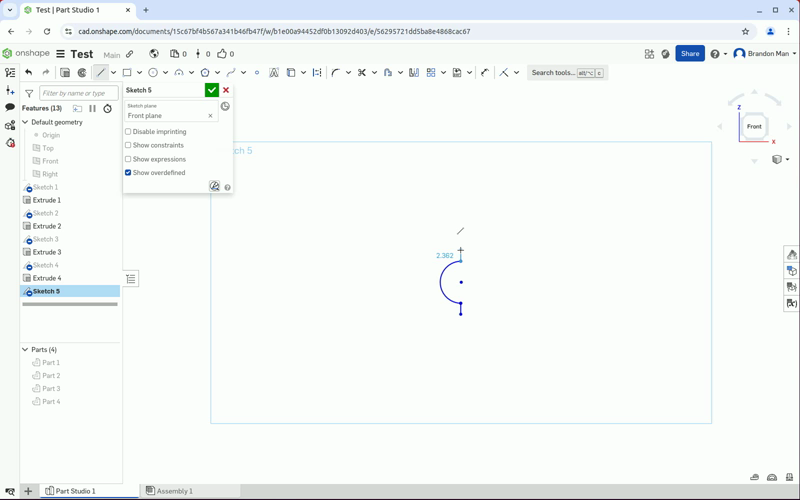
click(460, 249)
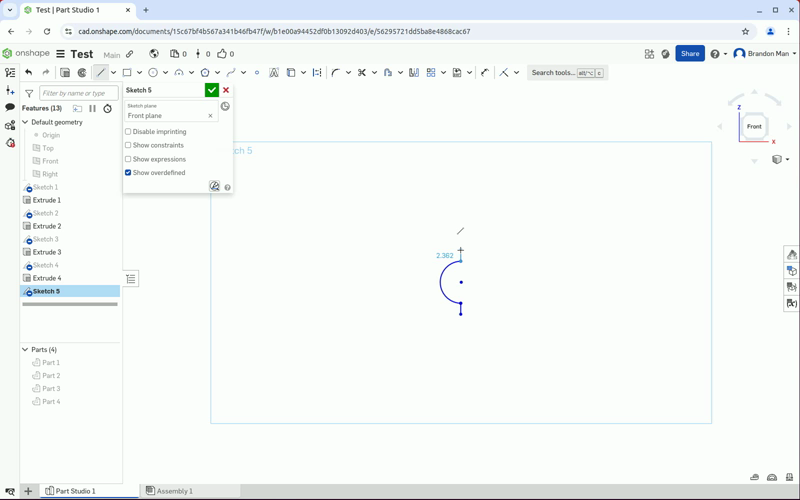
key_up(shift)
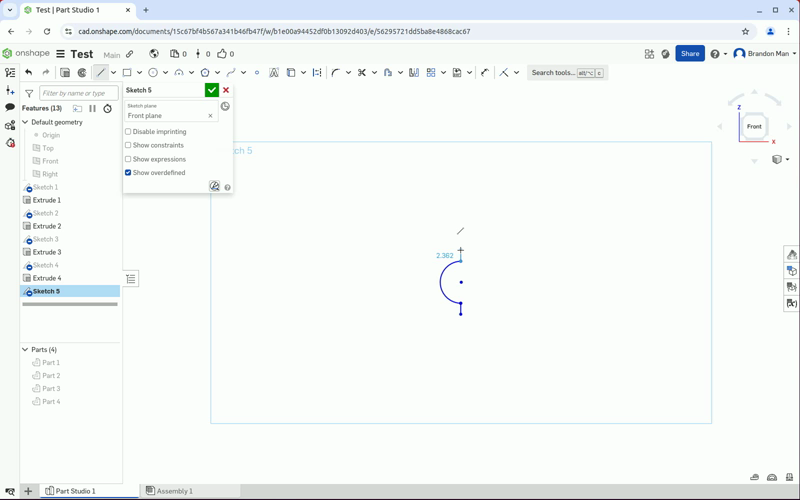
key(esc)
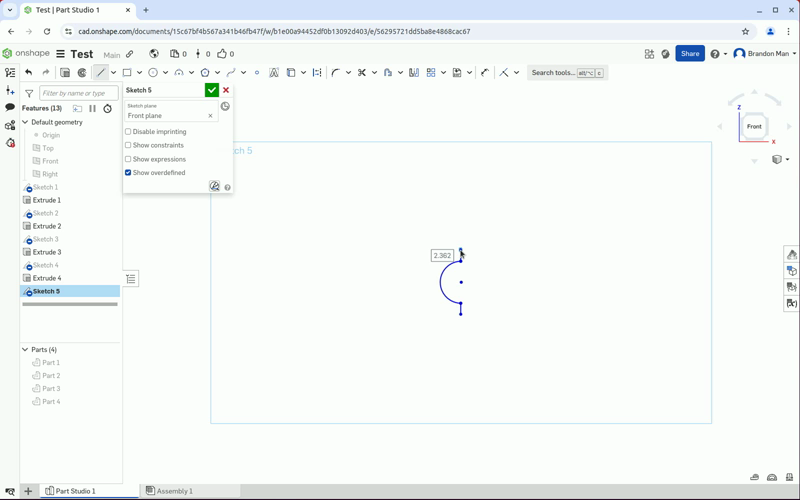
key(a)
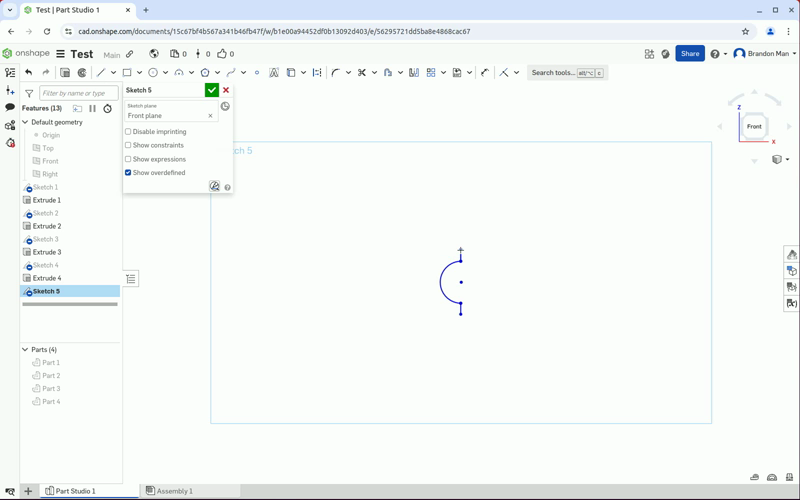
mouse_move(460, 249)
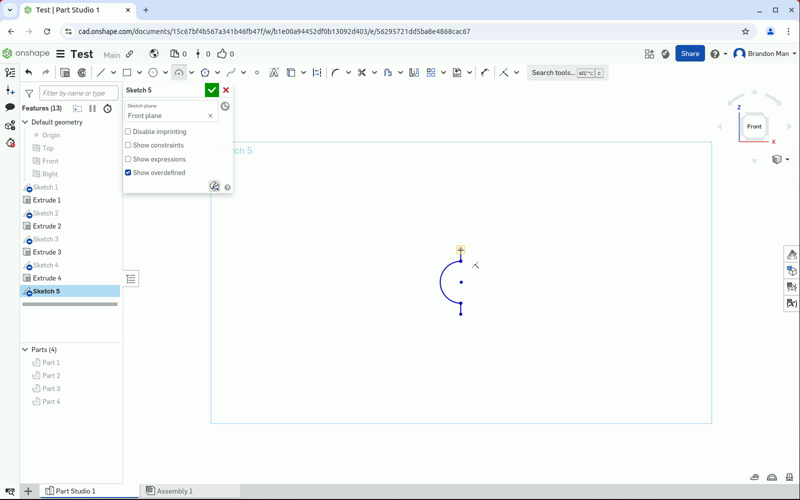
click(460, 249)
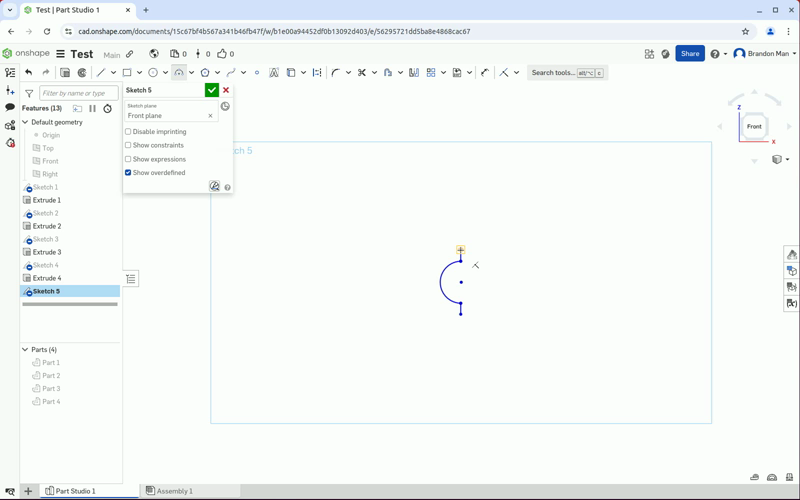
mouse_move(460, 314)
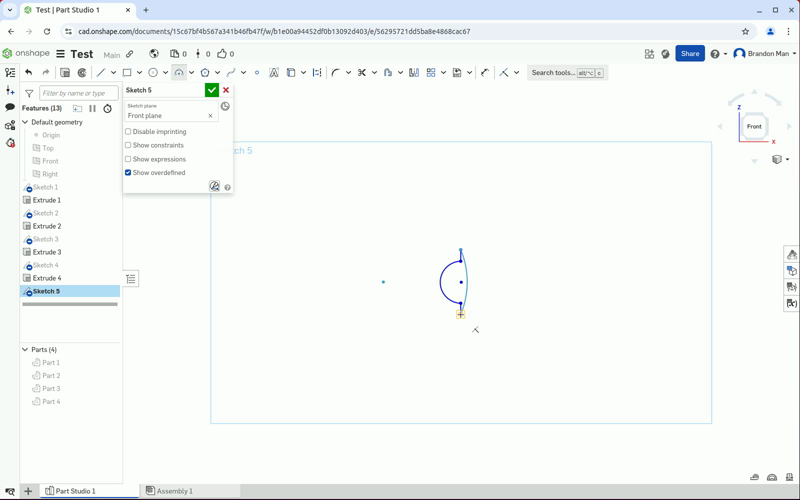
click(460, 314)
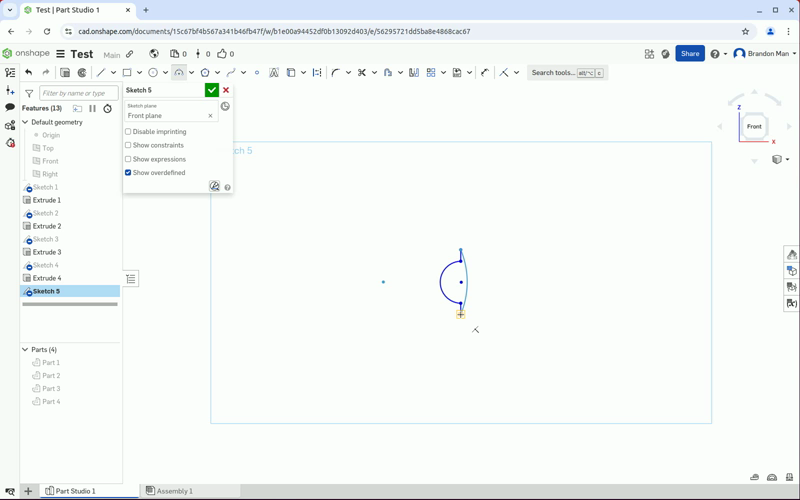
key_down(shift)
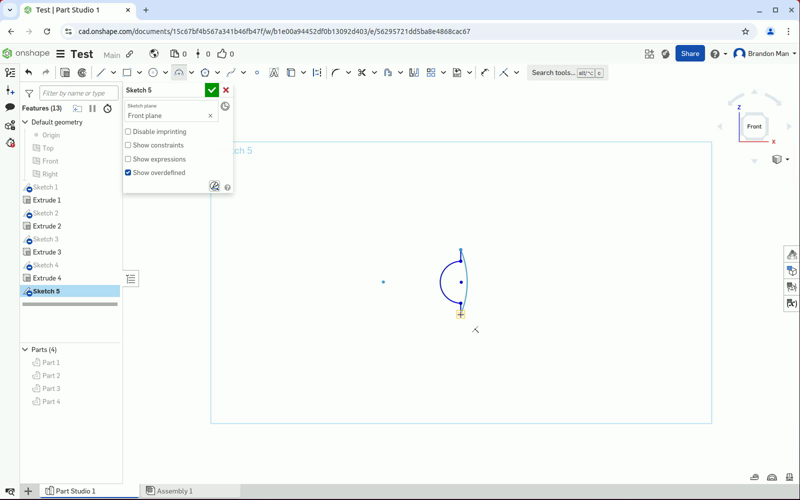
mouse_move(428, 282)
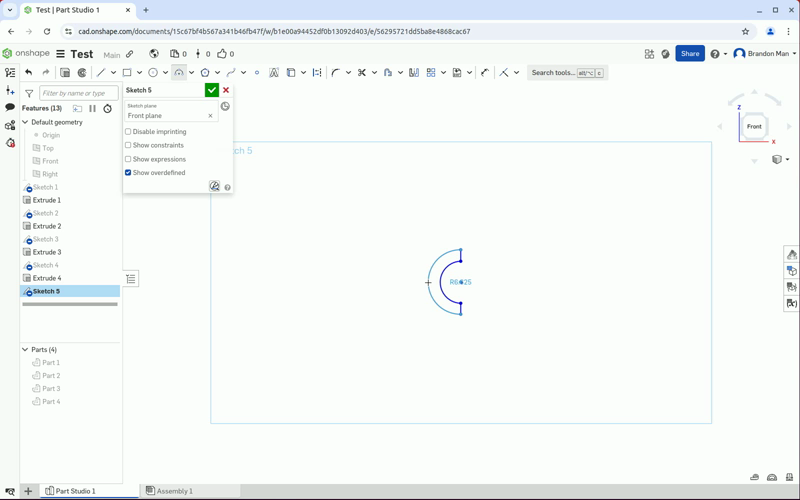
click(428, 282)
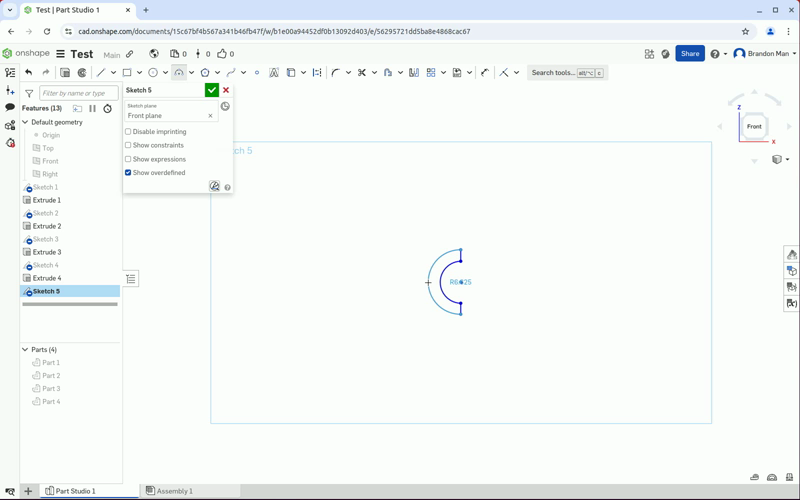
key_up(shift)
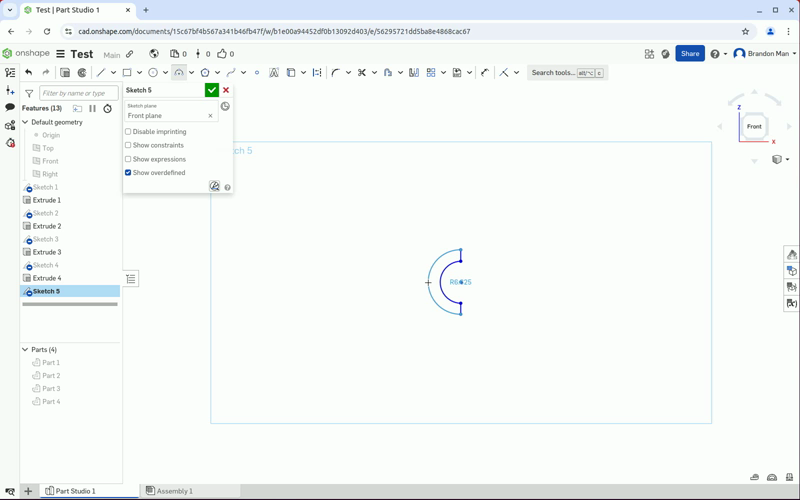
key(esc)
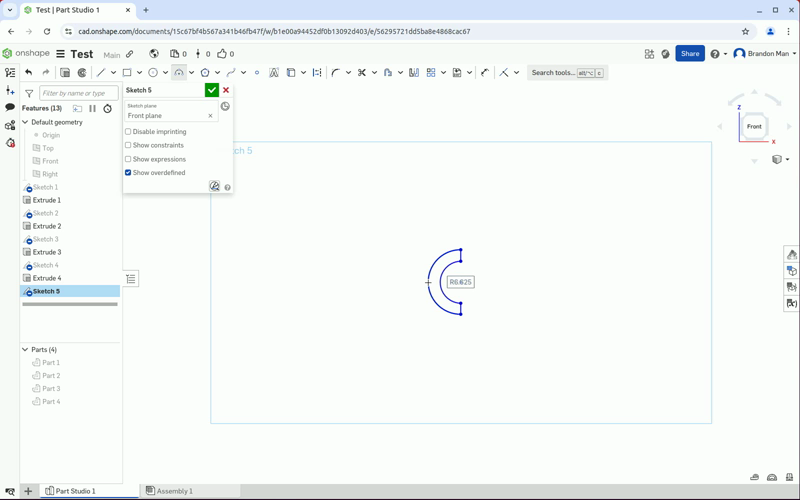
mouse_move(456, 269)
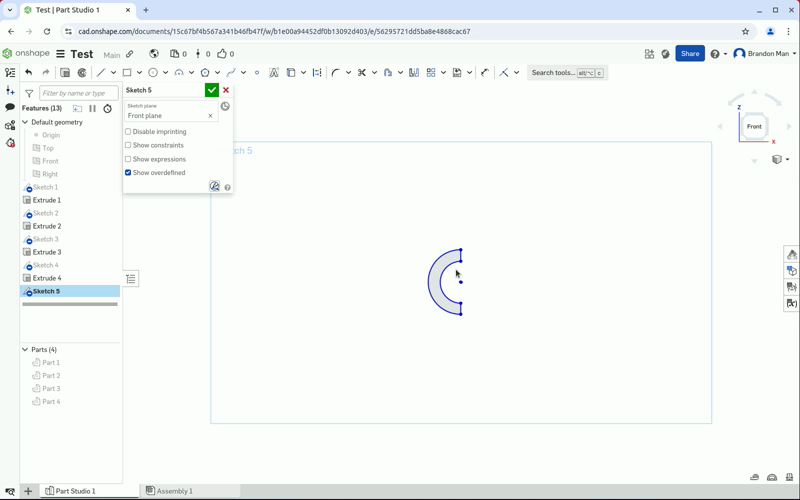
scroll(6)
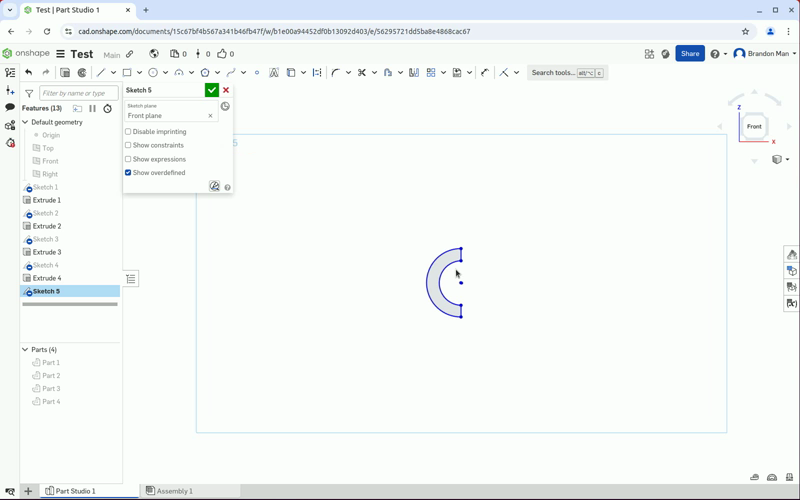
scroll(6)
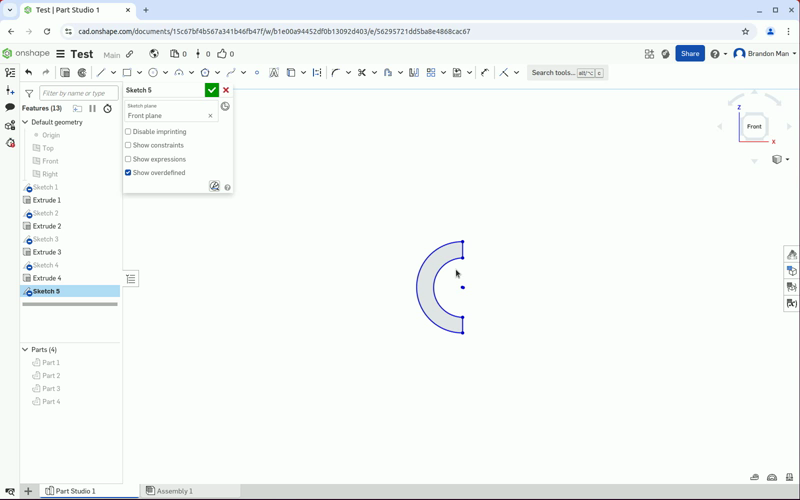
scroll(6)
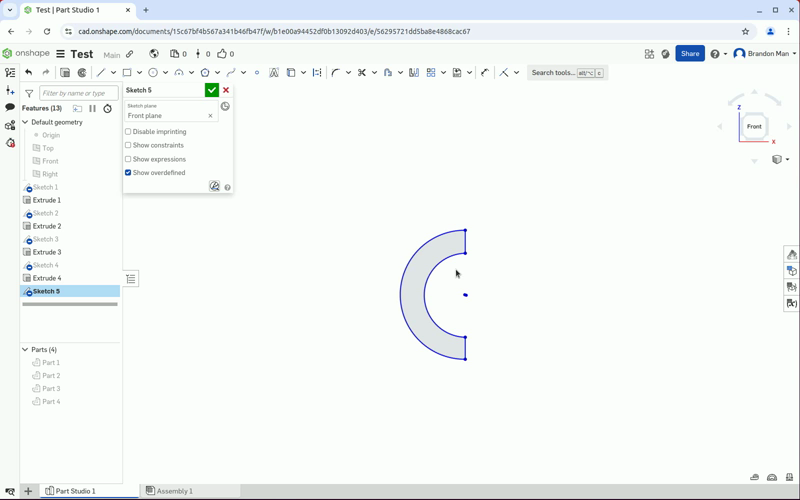
scroll(6)
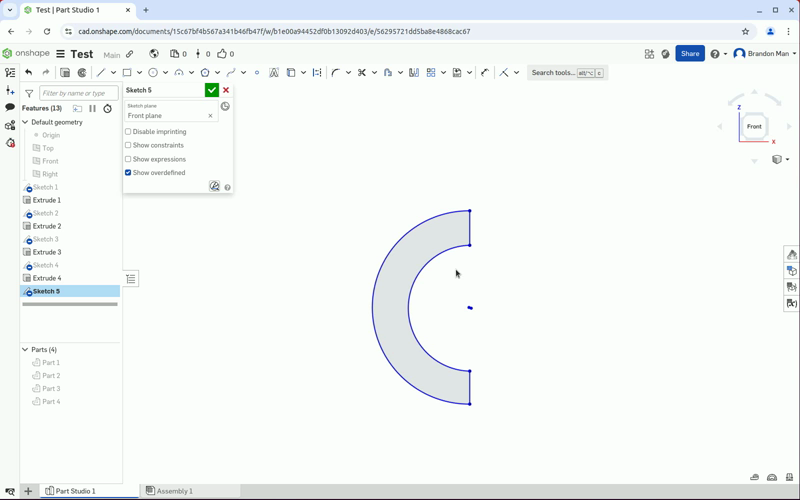
scroll(6)
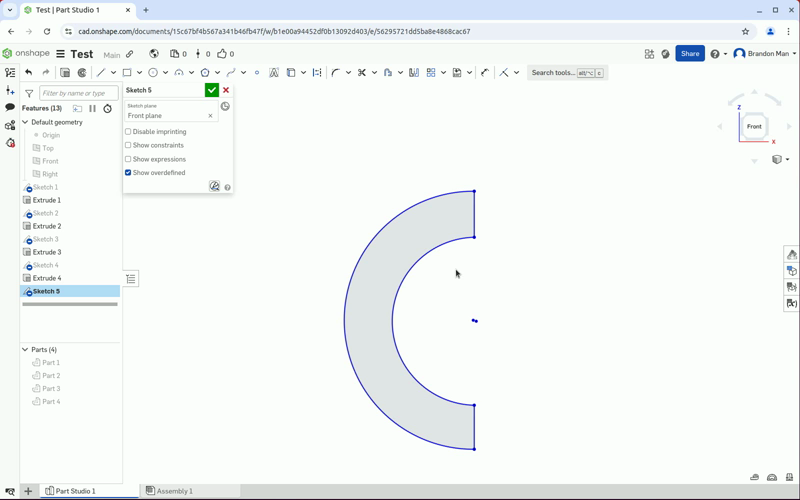
scroll(6)
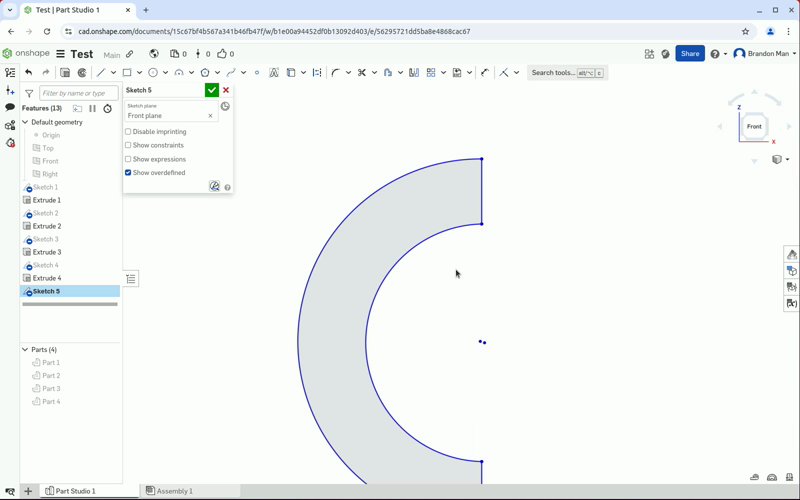
scroll(6)
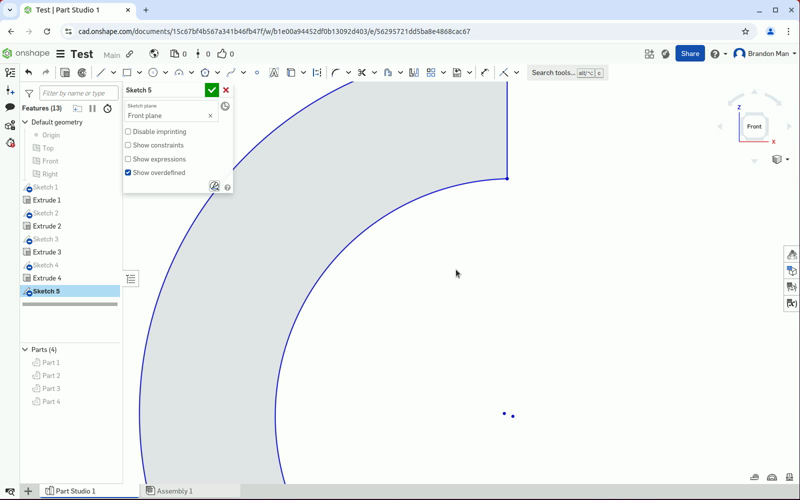
click(456, 269)
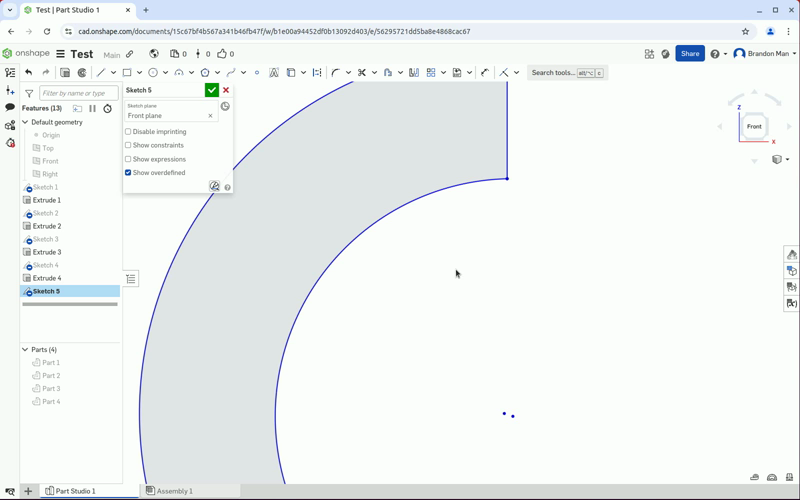
scroll(-6)
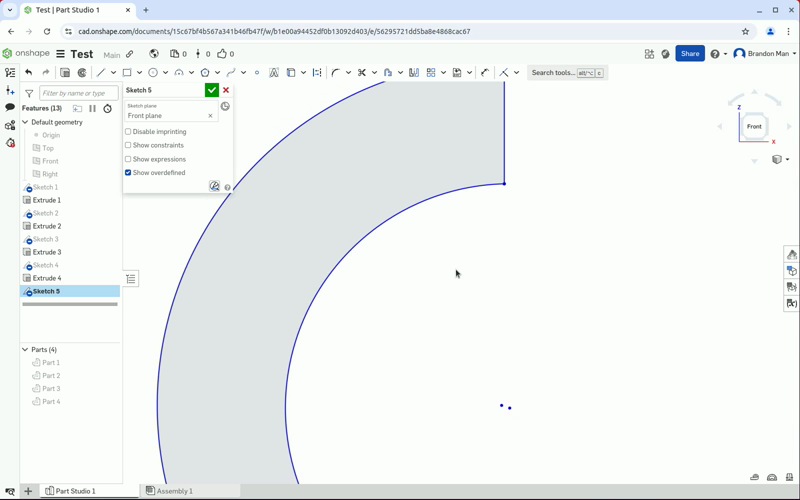
scroll(-6)
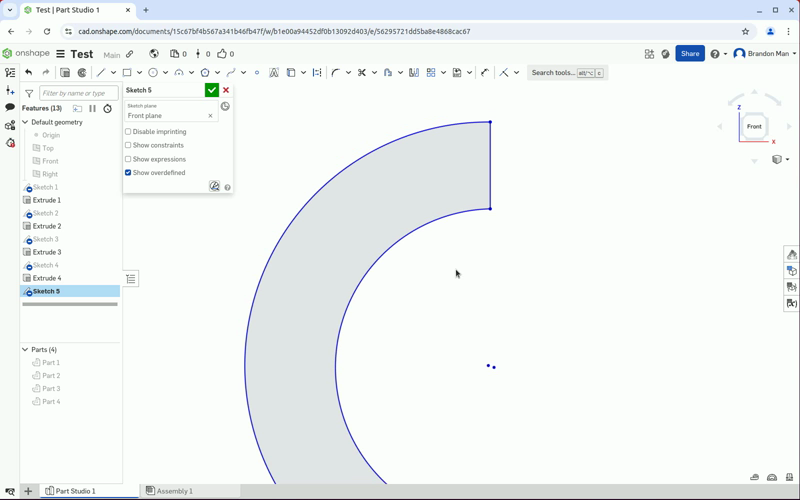
scroll(-6)
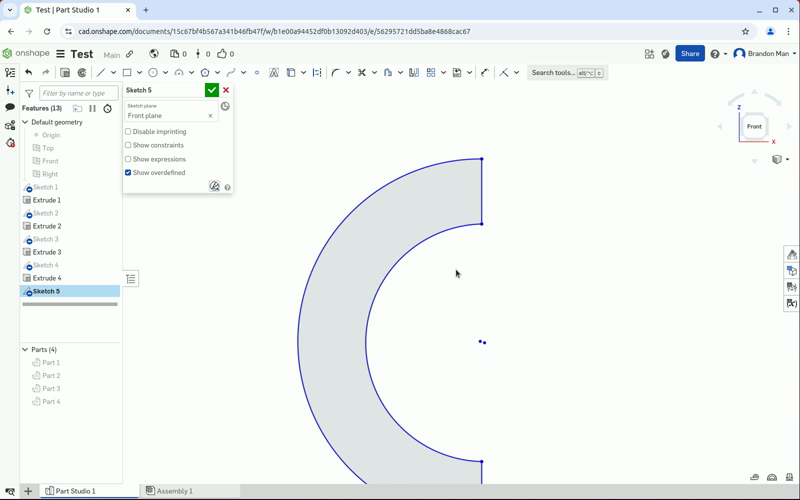
scroll(-6)
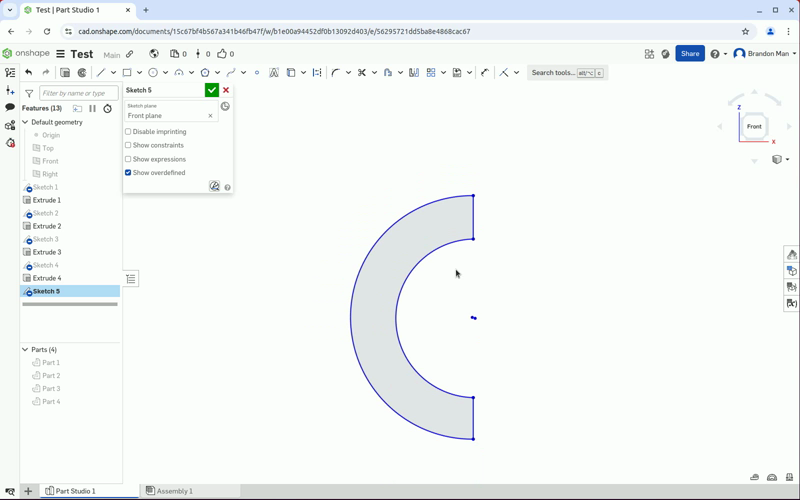
scroll(-6)
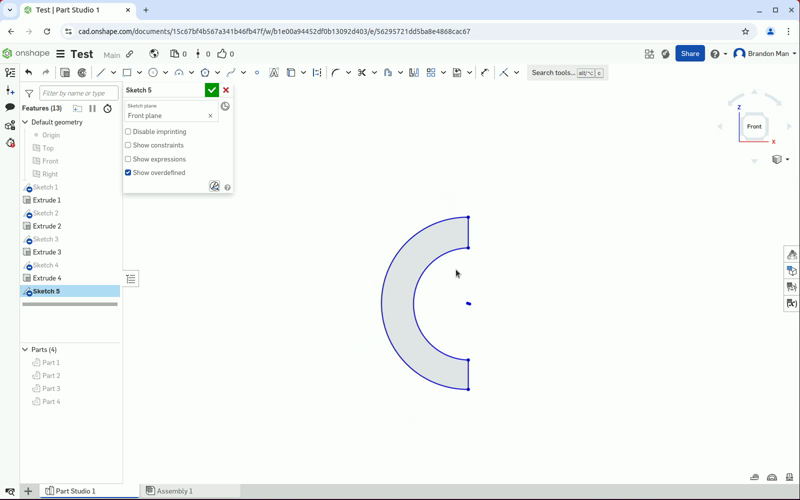
scroll(-6)
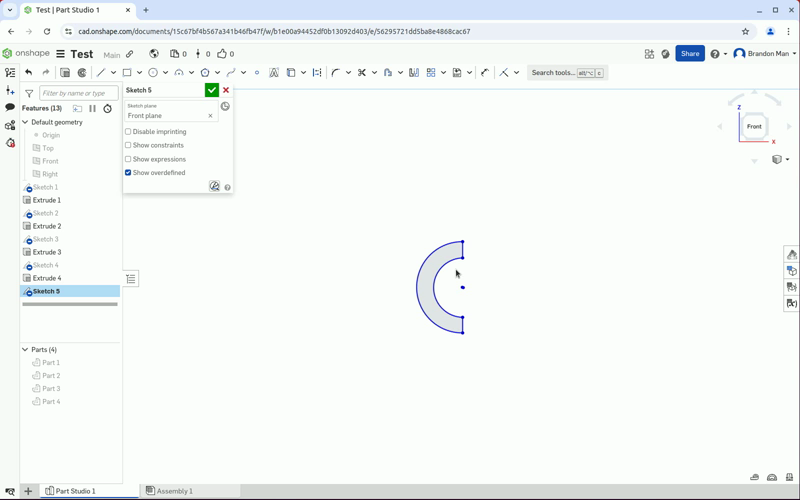
scroll(-6)
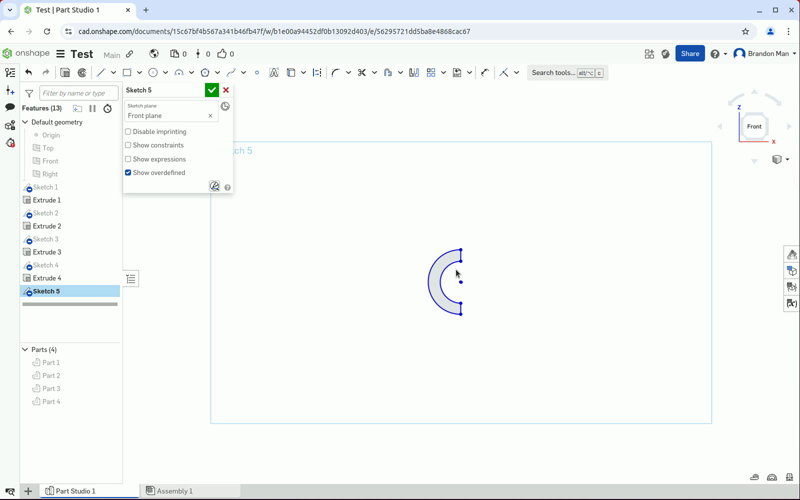
mouse_move(73, 352)
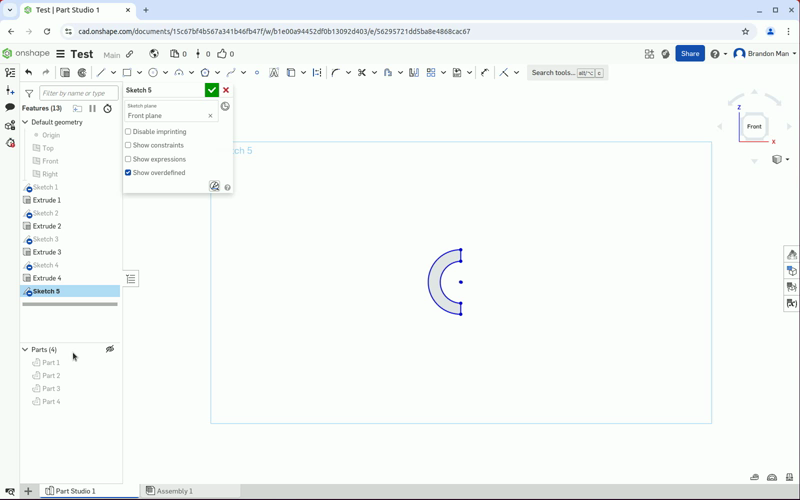
key(shift+y)
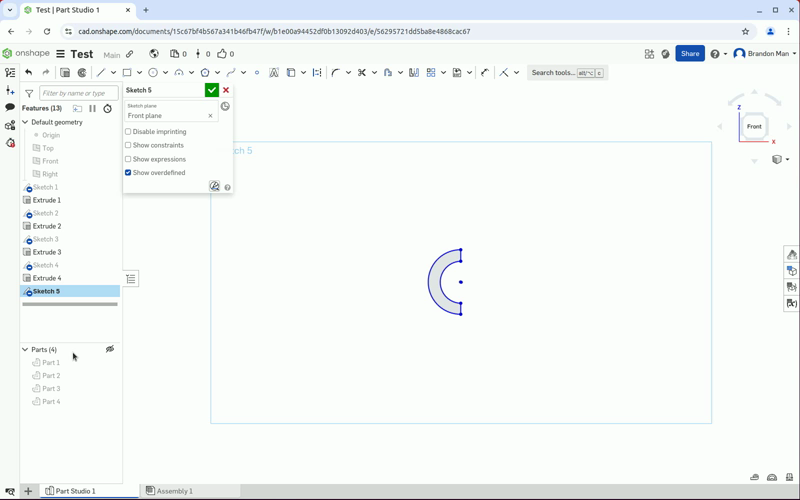
key(shift+e)
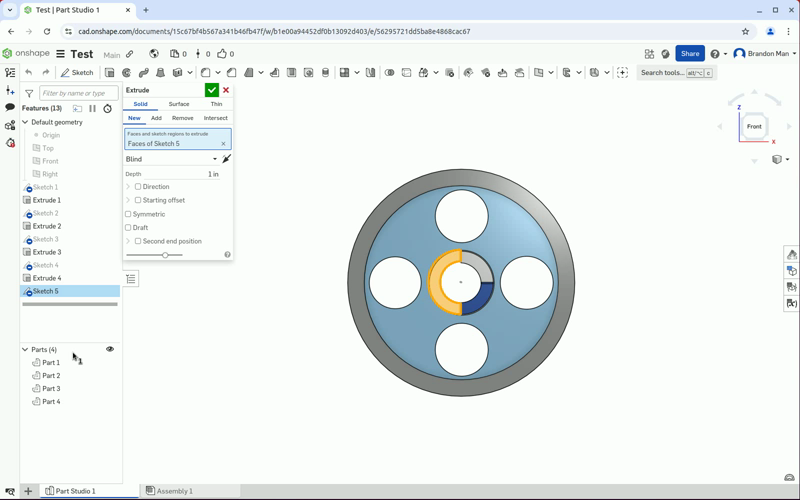
mouse_move(143, 106)
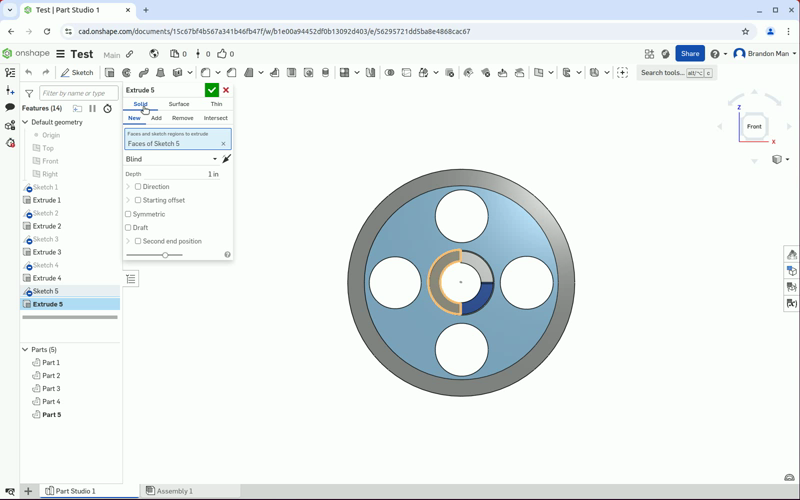
click(143, 106)
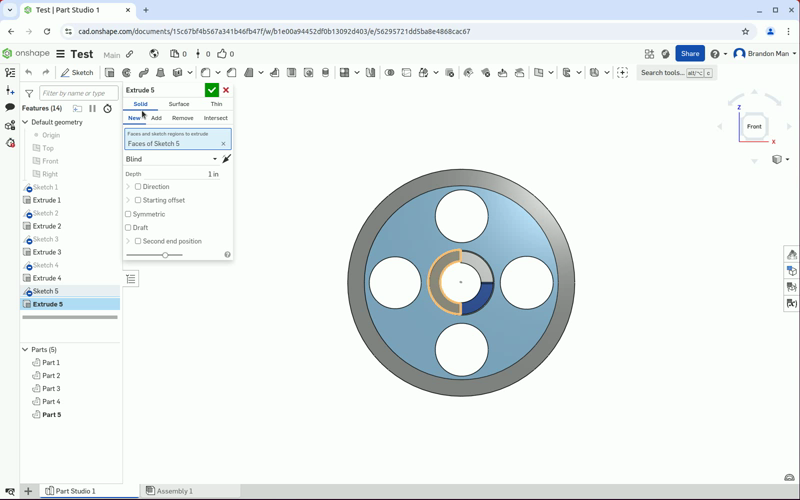
mouse_move(137, 120)
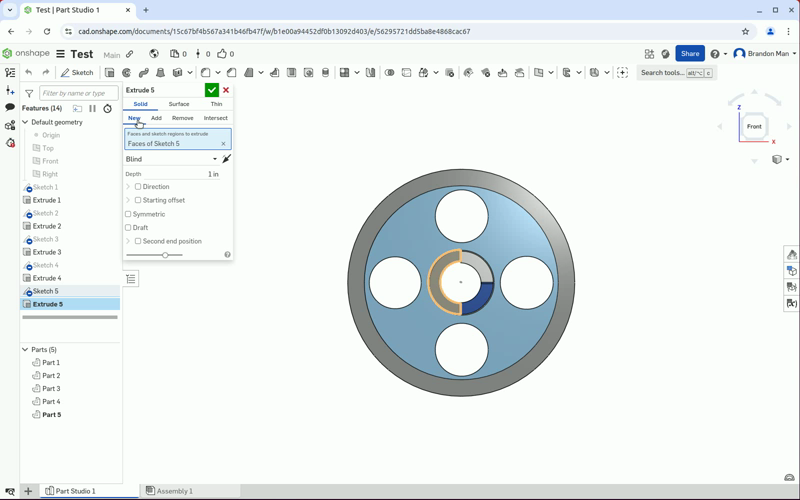
click(137, 120)
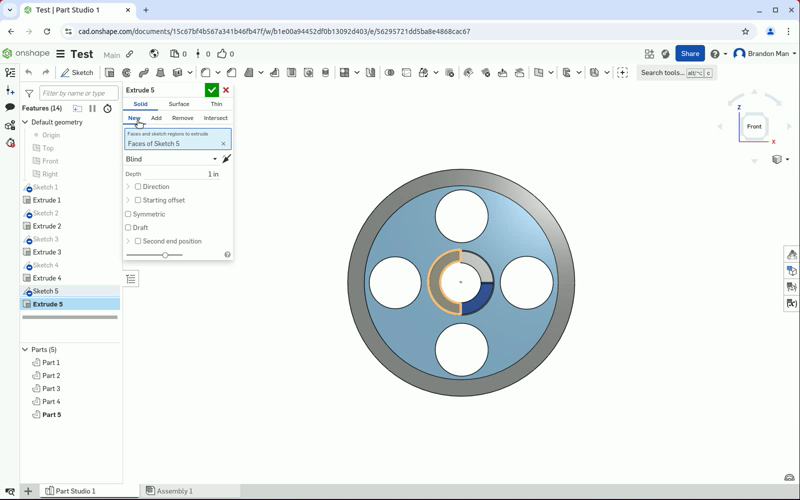
key(tab, 4)
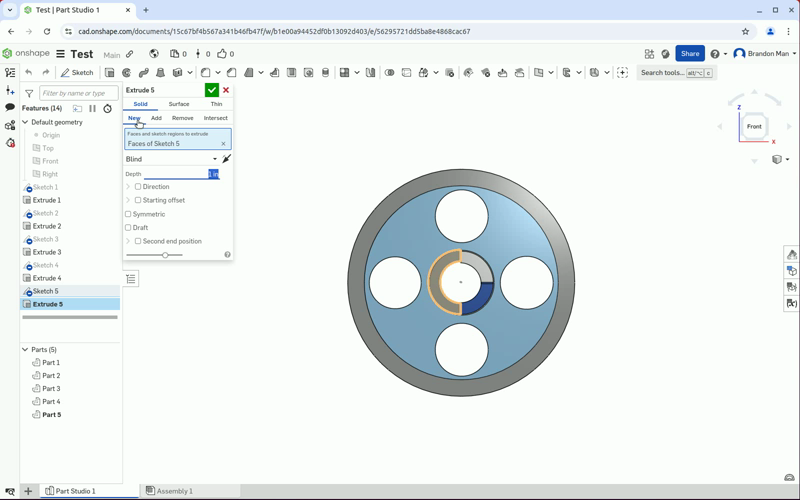
text(12.998)
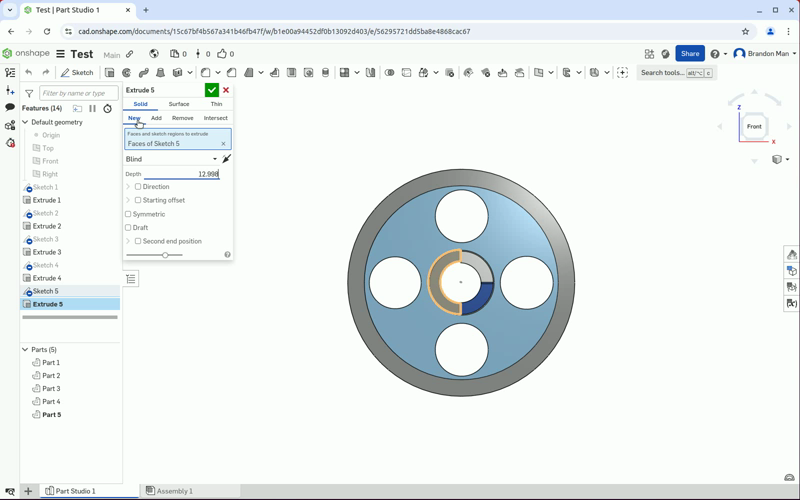
key(enter)
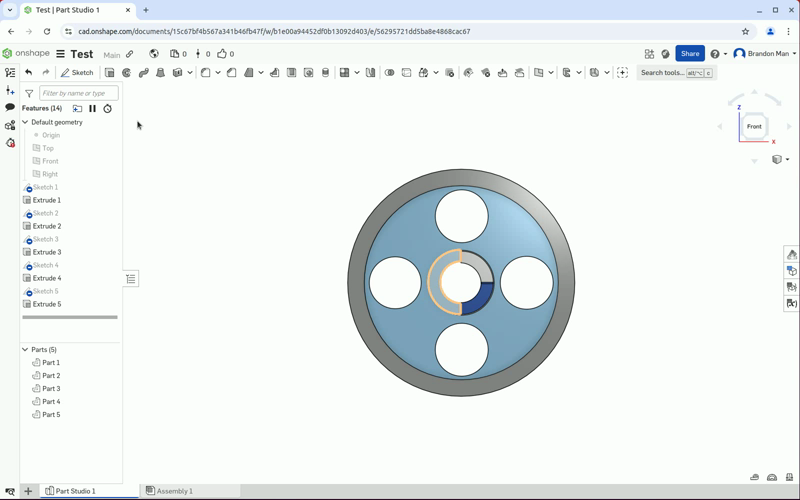
key(shift+h)
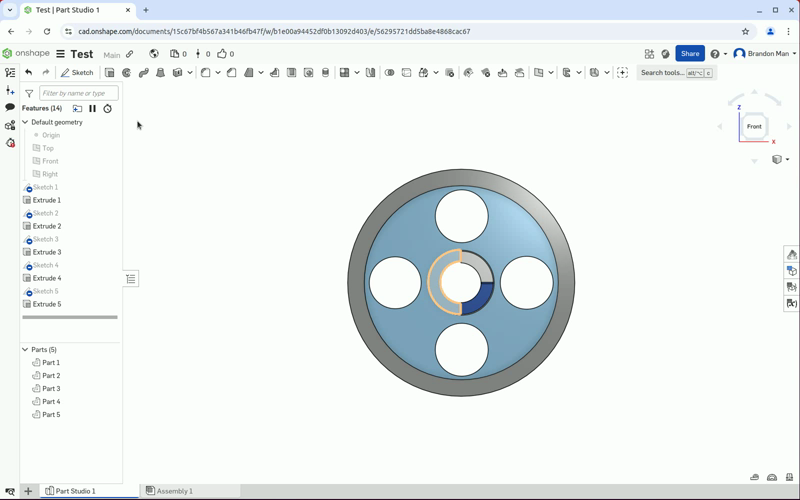
key(shift+h)
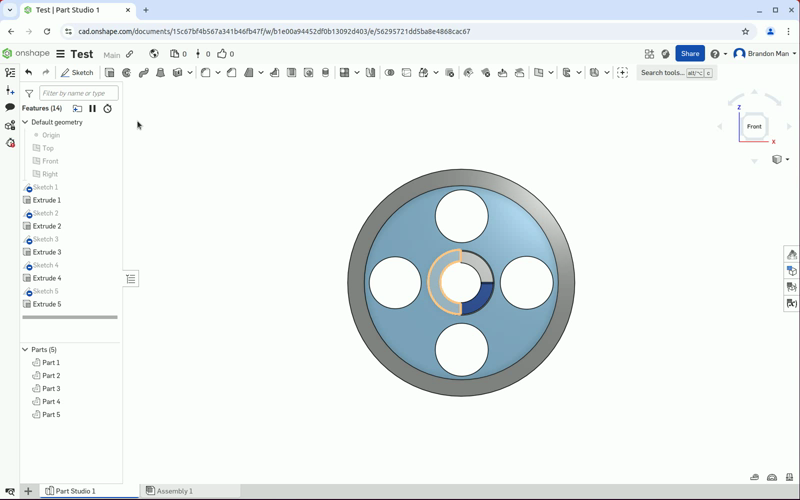
key(shift+7)
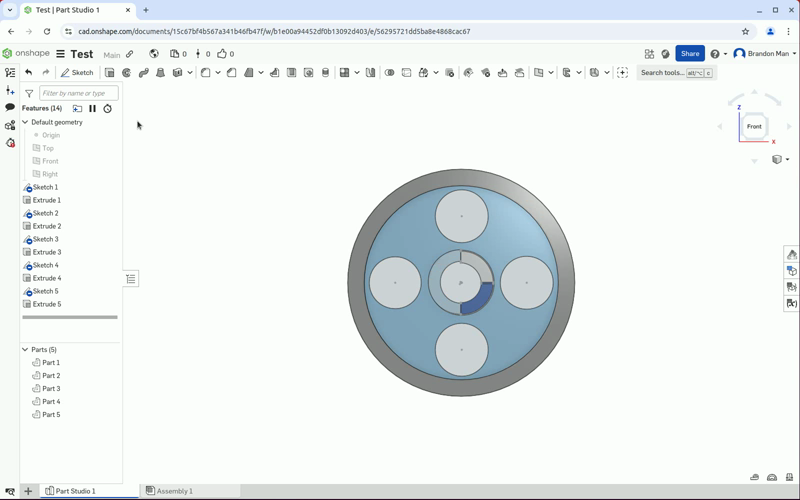
key(left, 2)
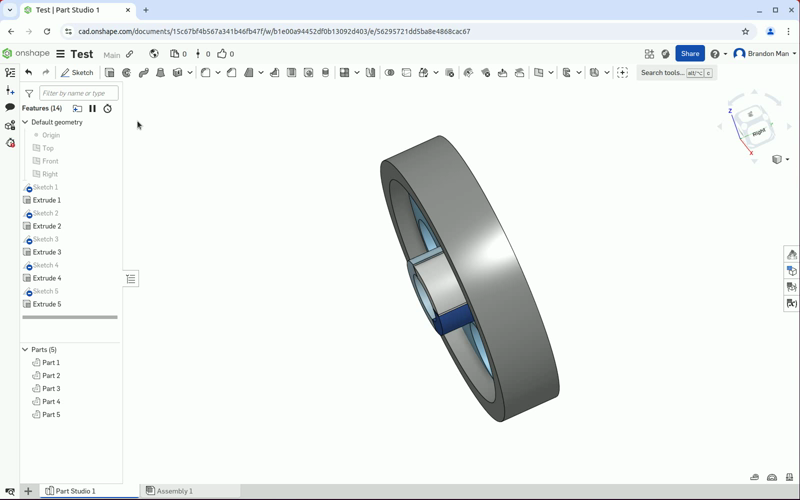
key(down, 2)
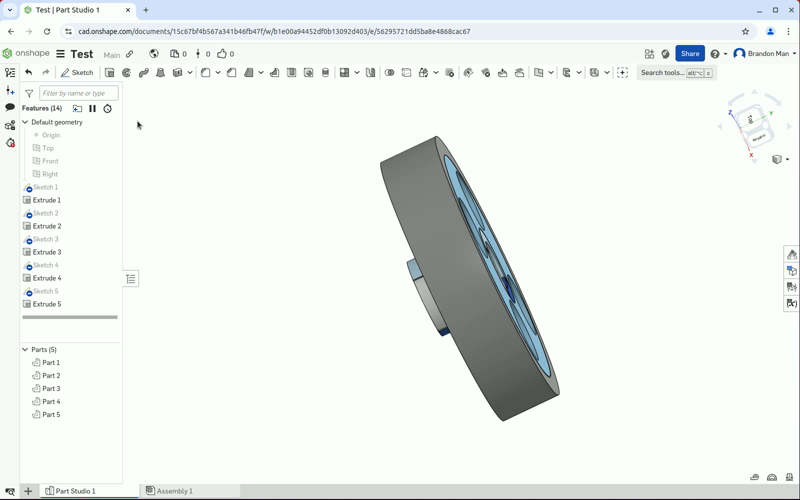
key(up, 2)
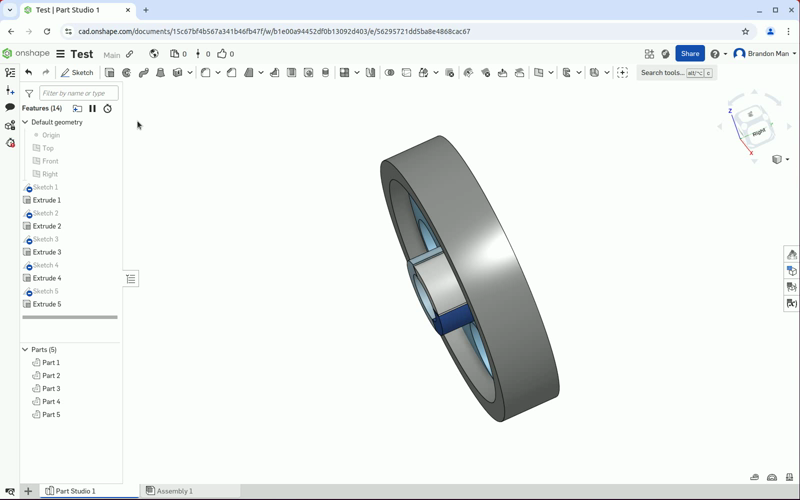
key(right, 2)
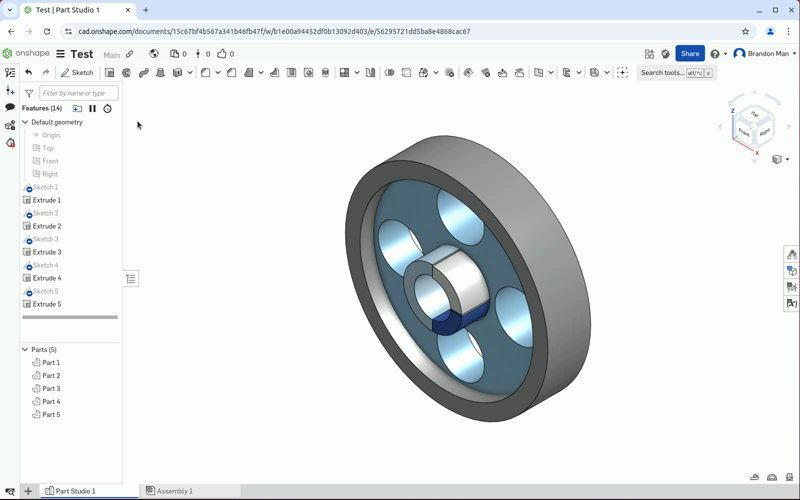
mouse_move(73, 189)
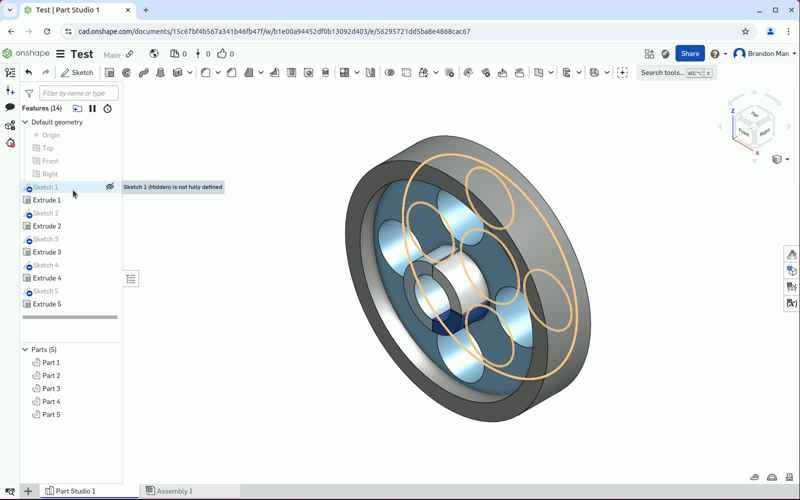
click(73, 189)